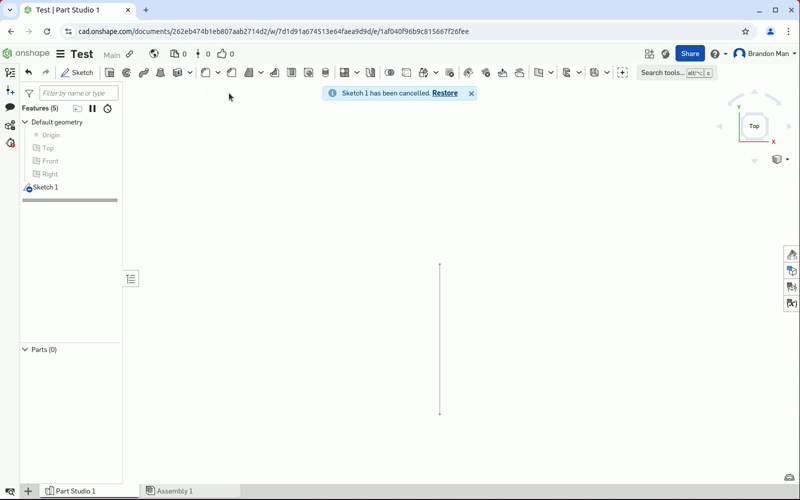
key(shift+h)
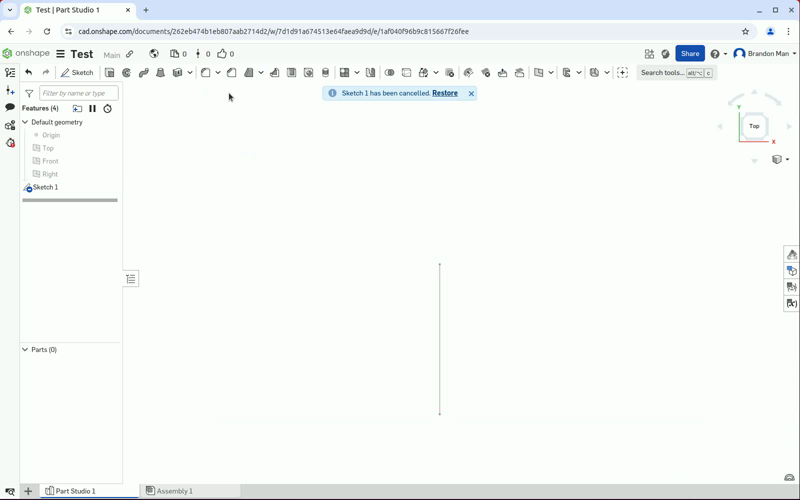
key(shift+s)
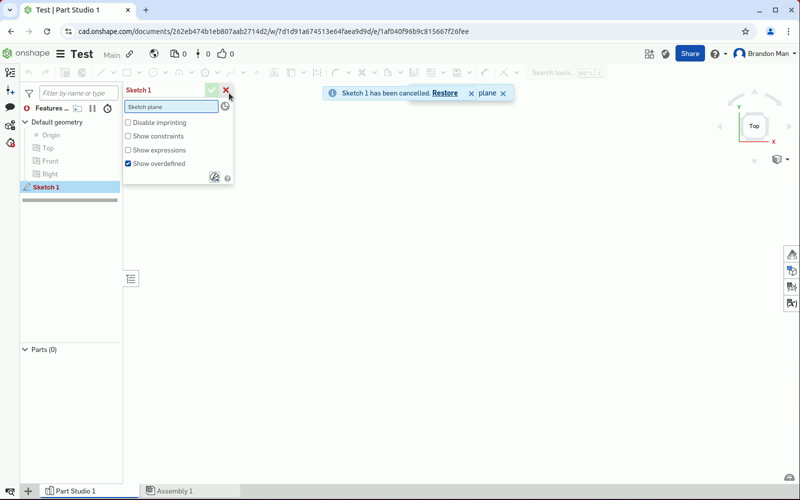
mouse_move(73, 150)
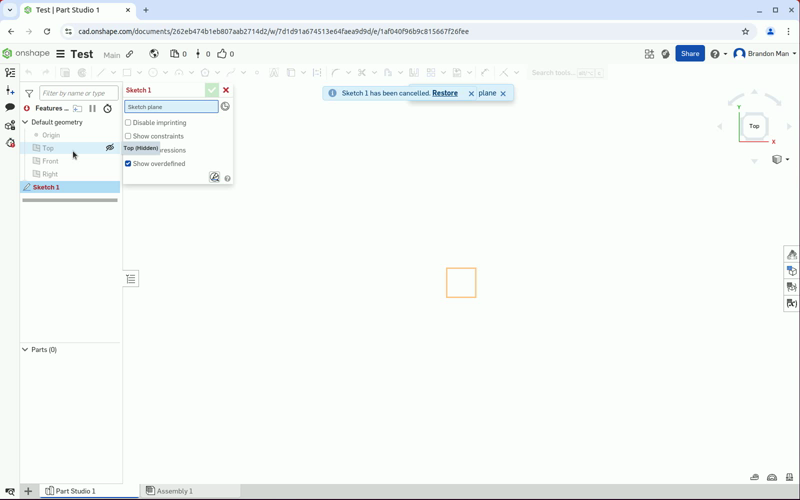
click(73, 150)
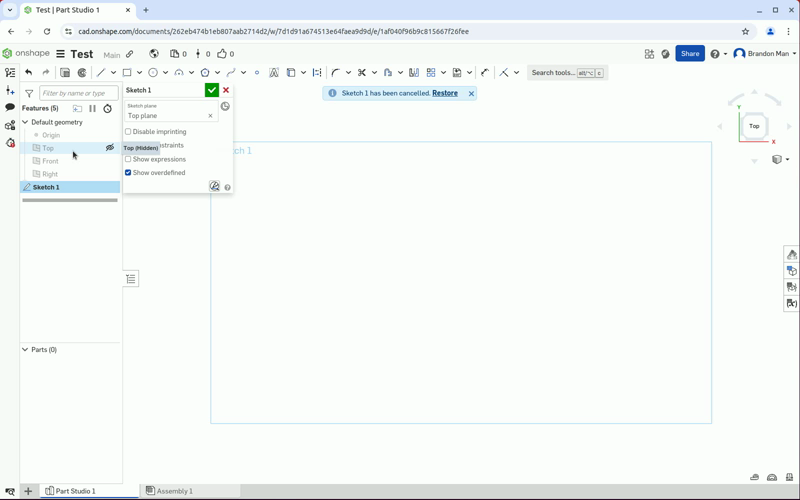
mouse_move(73, 352)
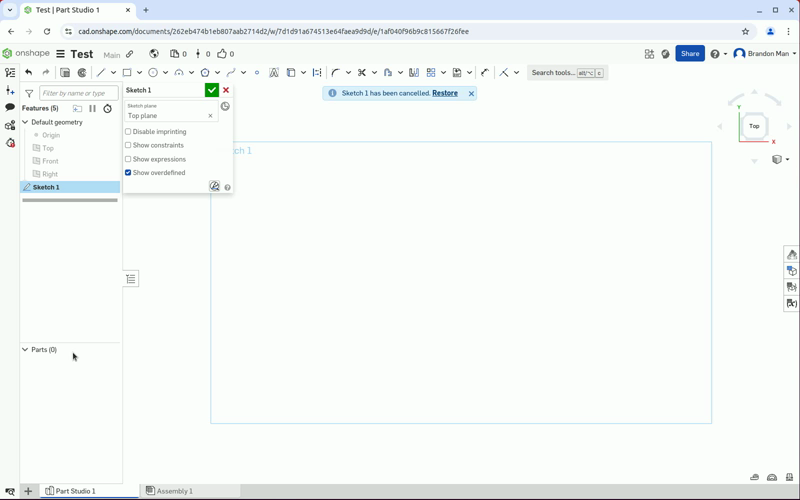
key(y)
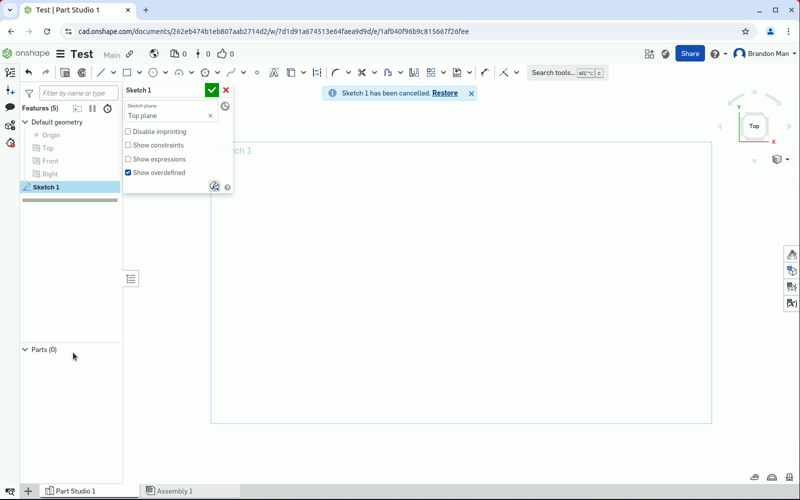
key(c)
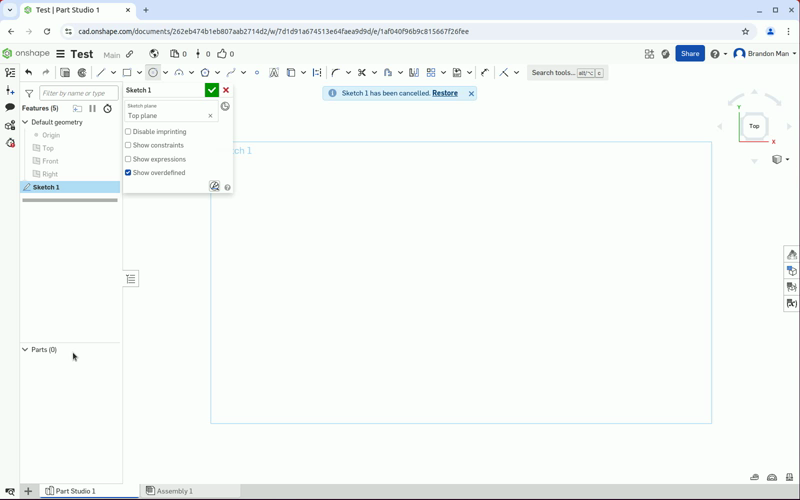
key_down(shift)
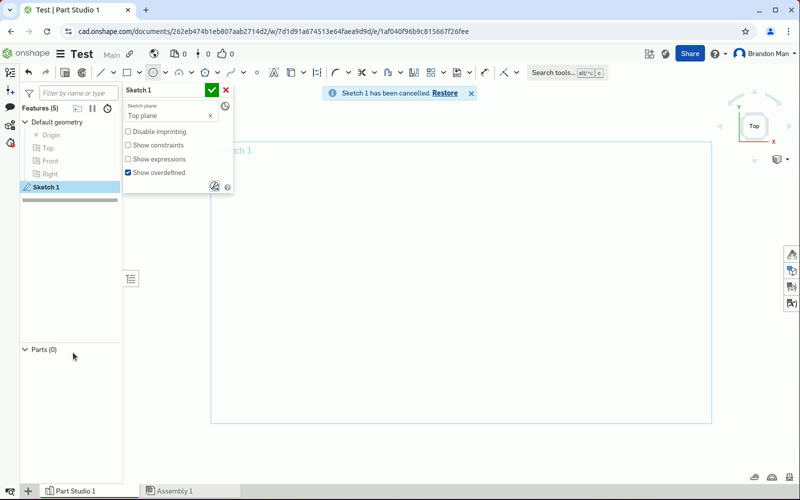
mouse_move(534, 366)
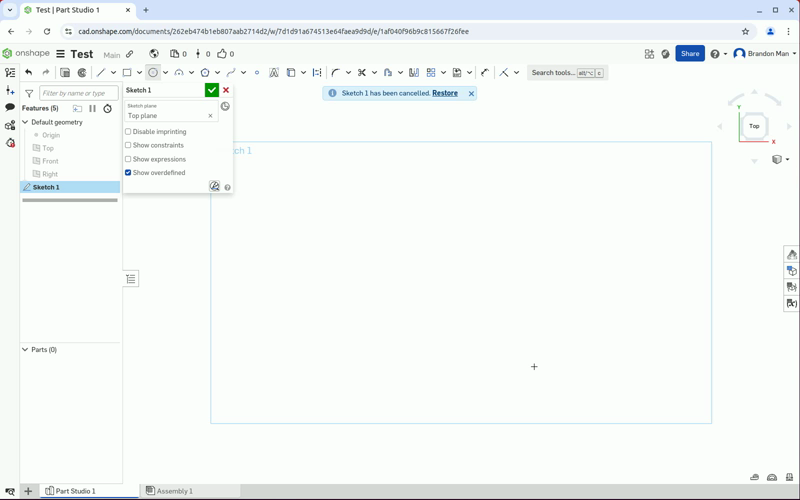
click(534, 366)
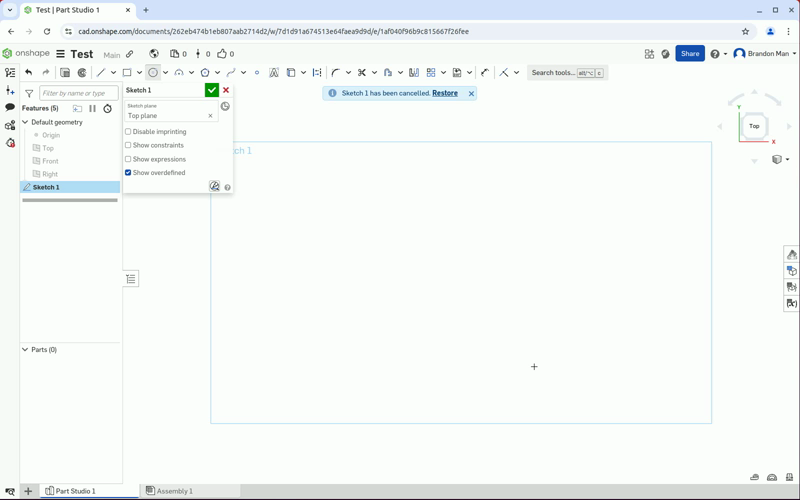
key_up(shift)
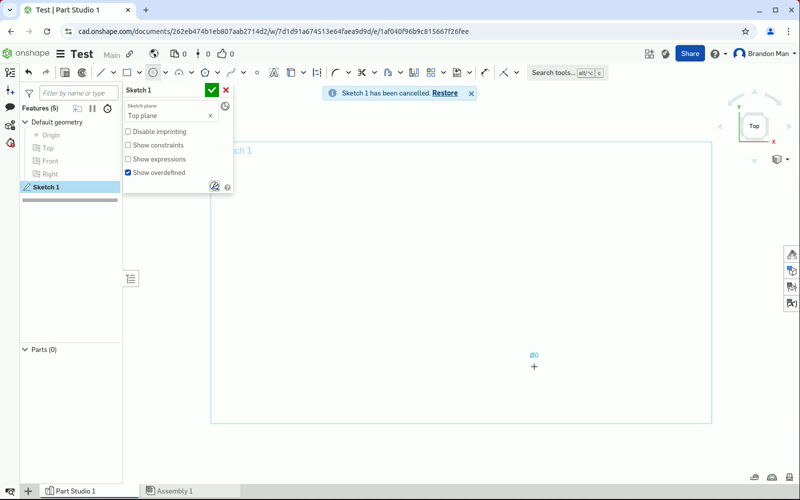
mouse_move(563, 366)
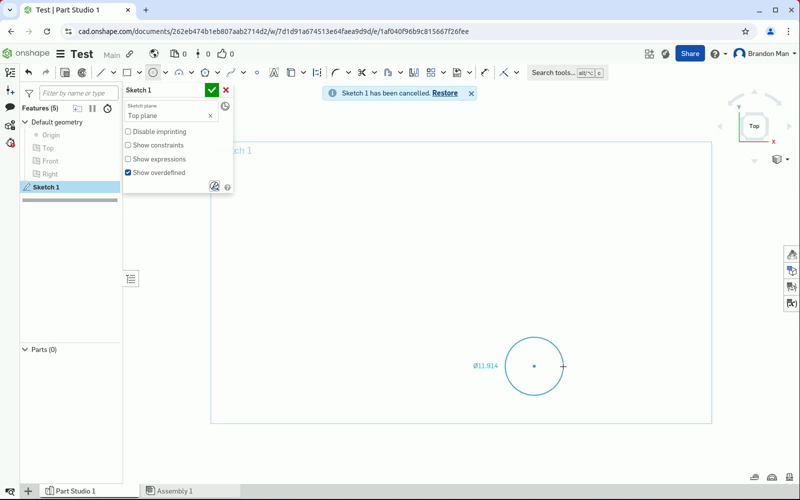
click(563, 366)
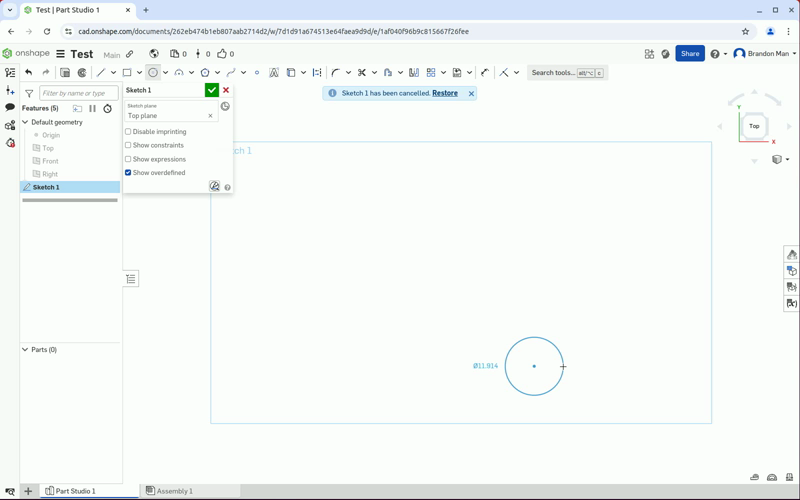
key(esc)
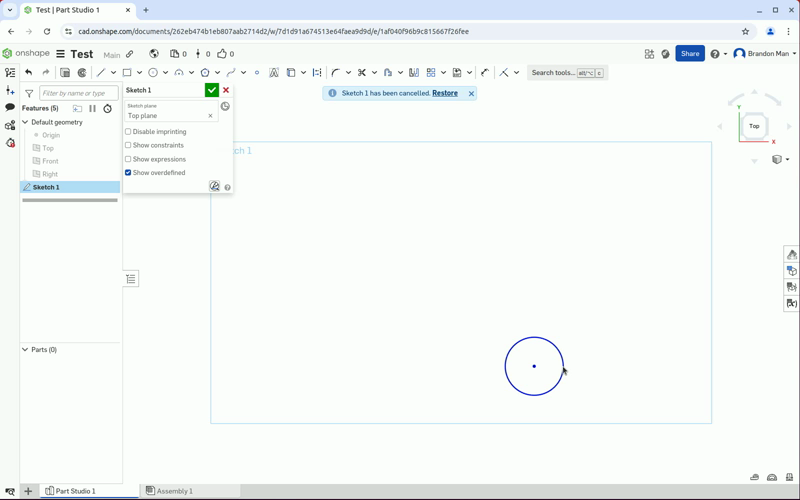
key(c)
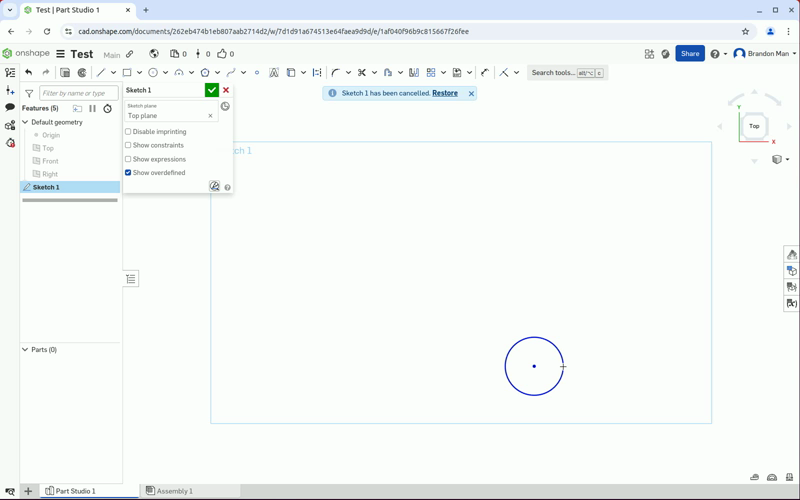
key_down(shift)
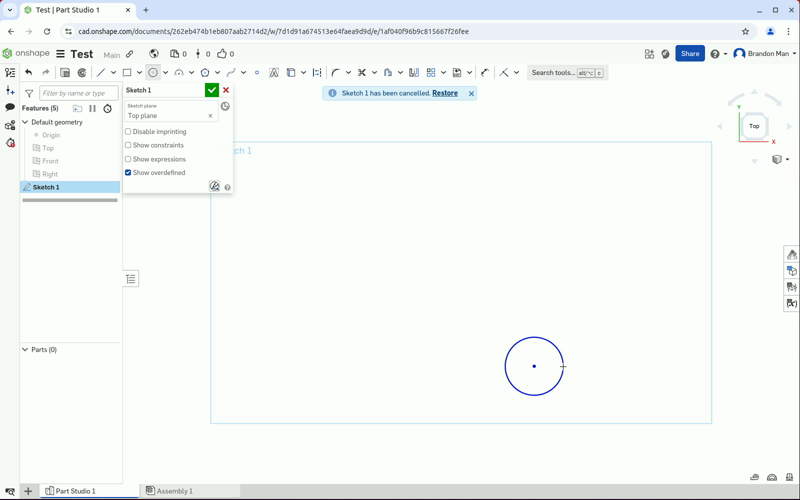
mouse_move(534, 366)
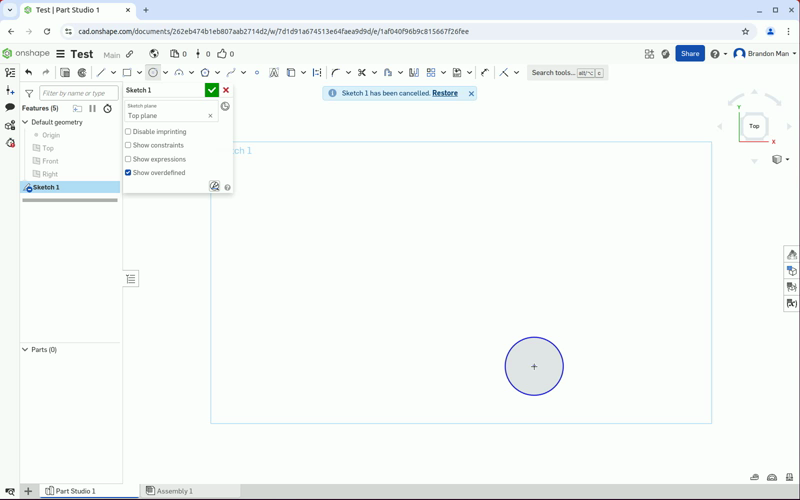
click(534, 366)
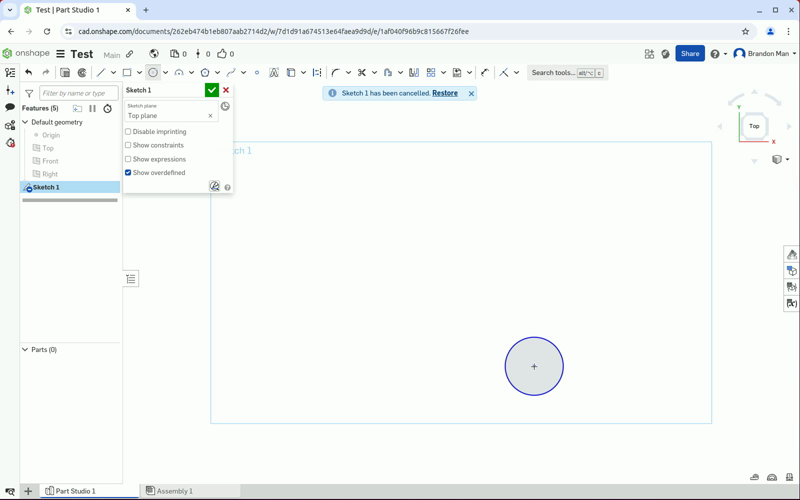
key_up(shift)
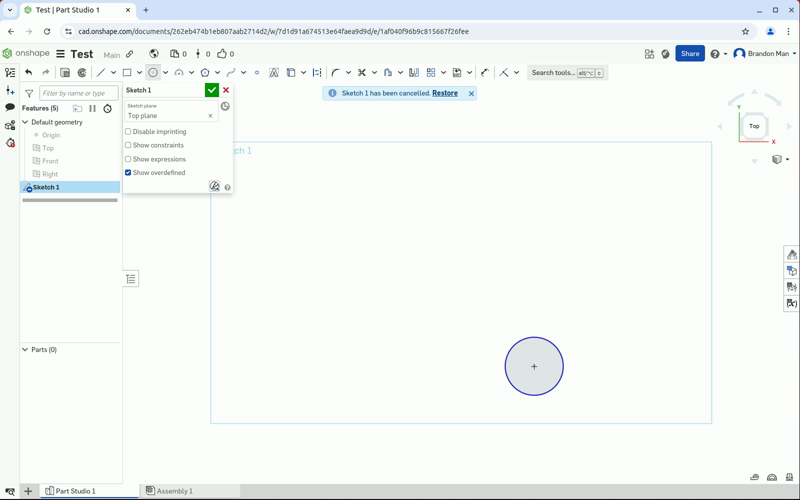
mouse_move(553, 366)
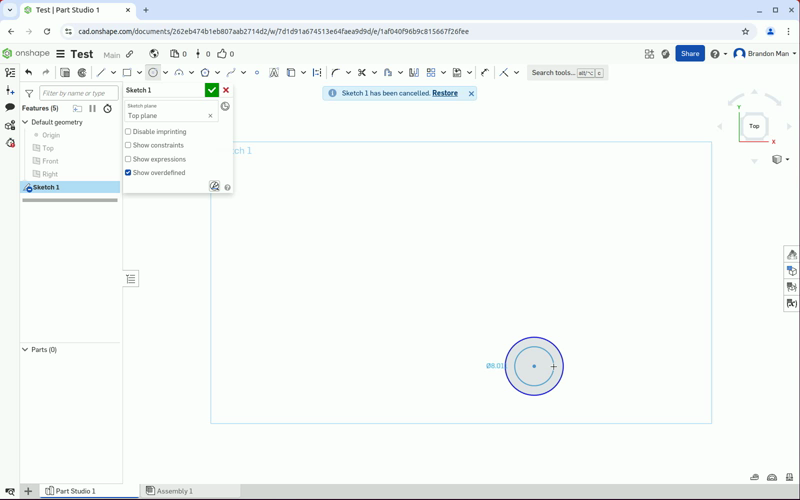
click(553, 366)
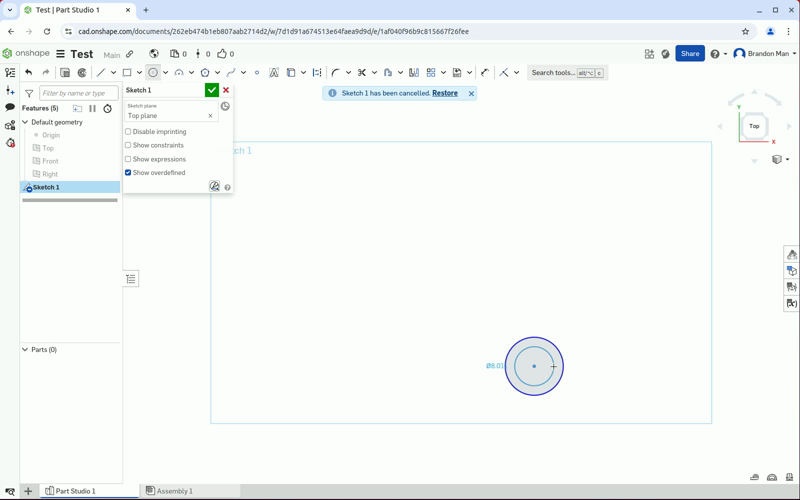
key(esc)
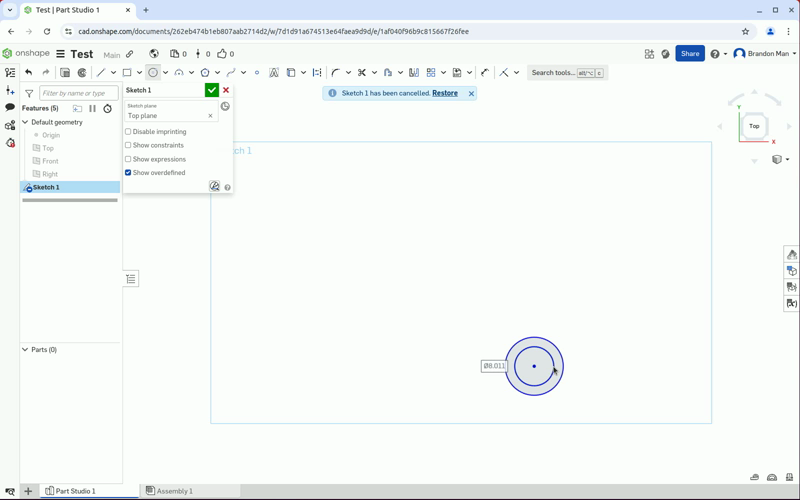
mouse_move(516, 384)
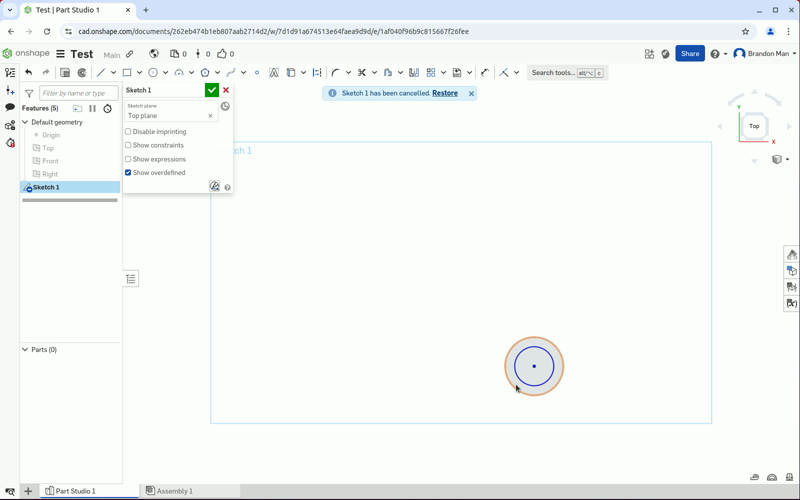
scroll(6)
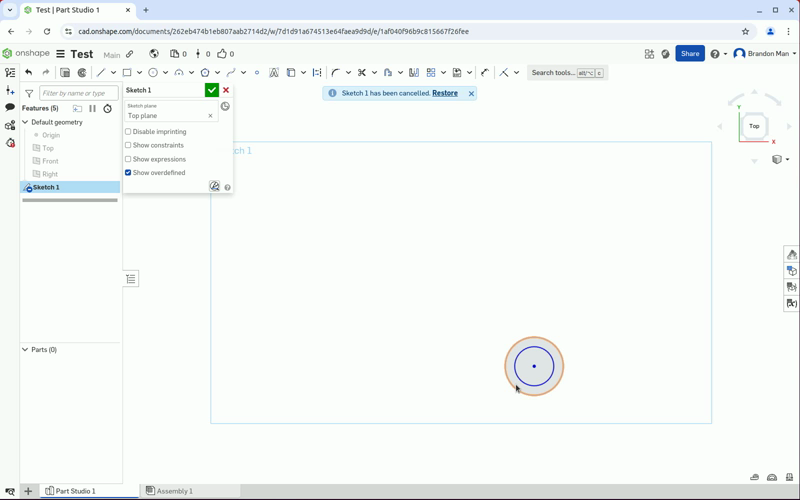
scroll(6)
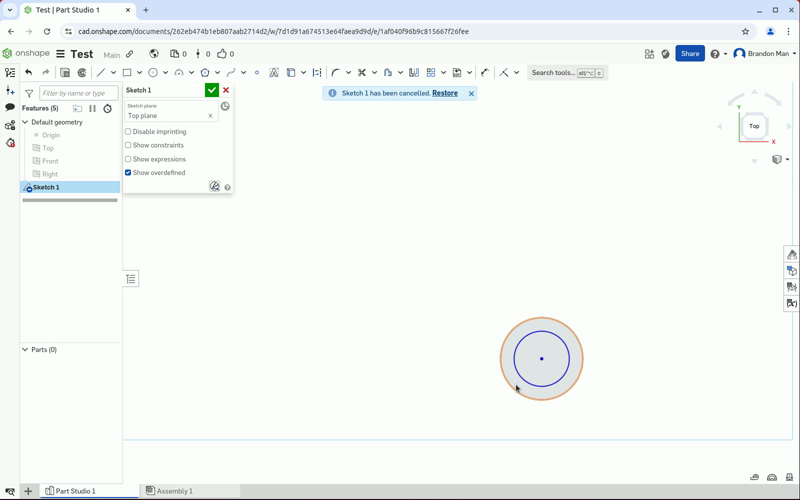
scroll(6)
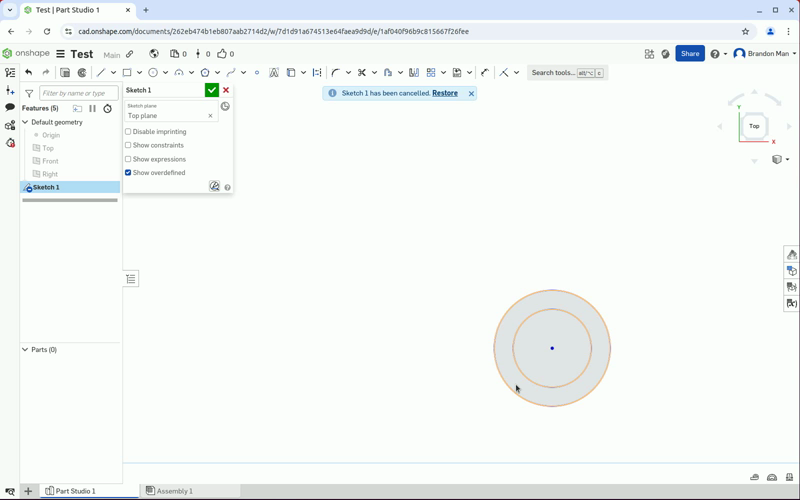
scroll(6)
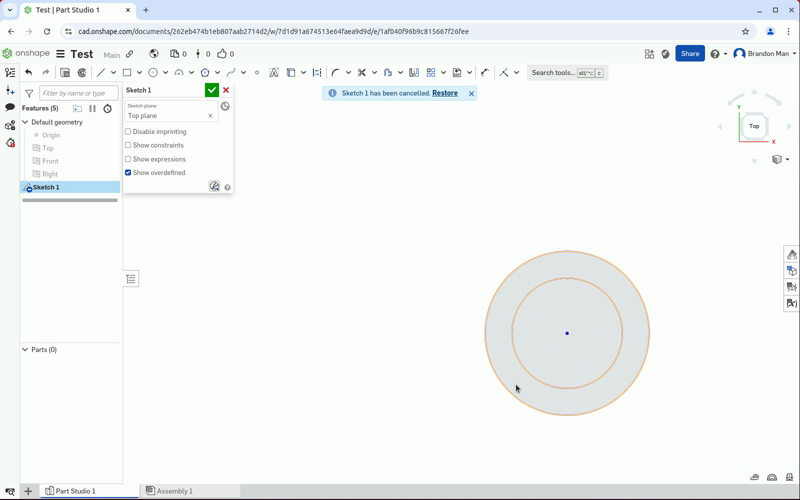
scroll(6)
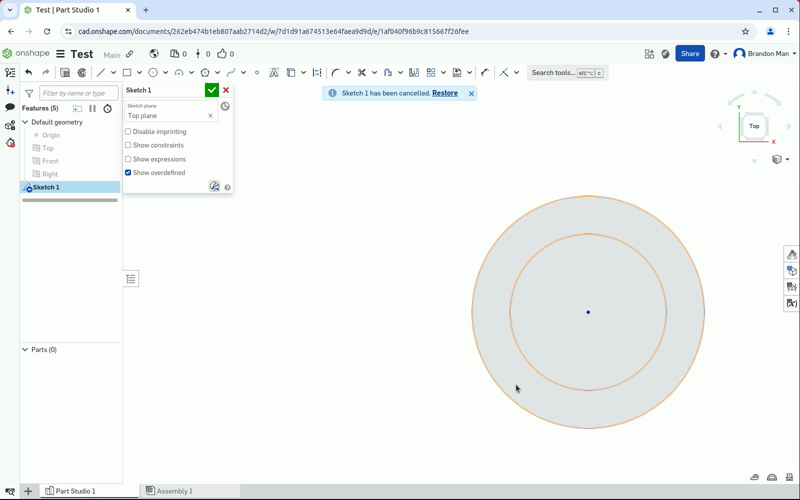
scroll(6)
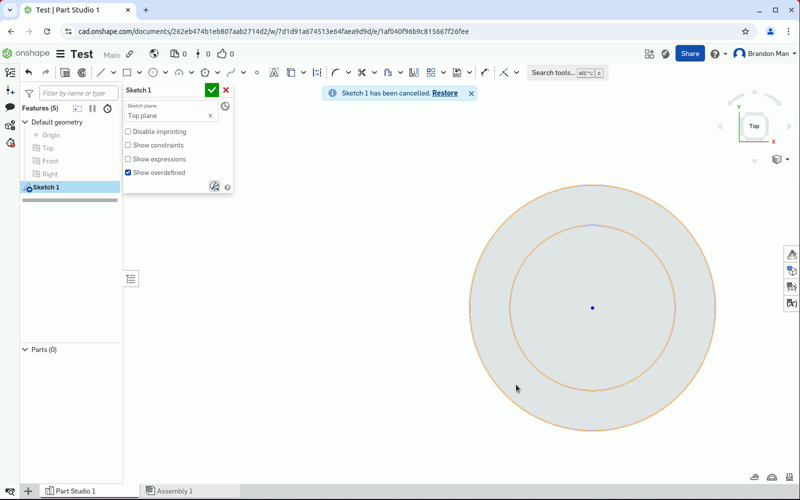
scroll(6)
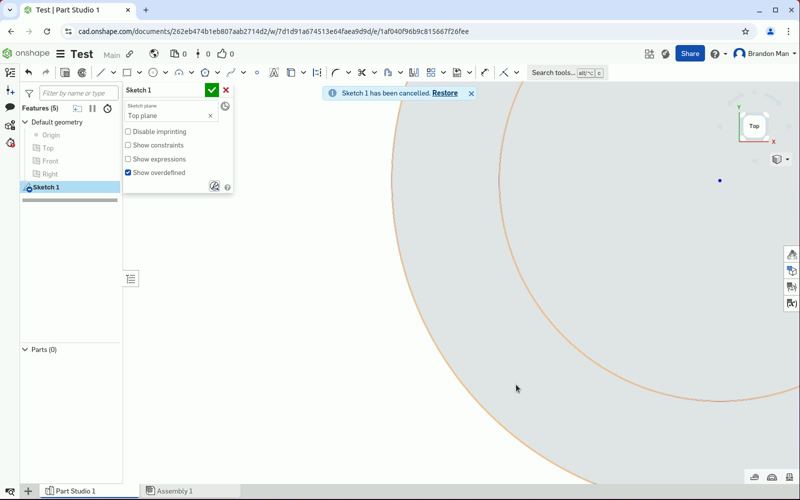
click(516, 384)
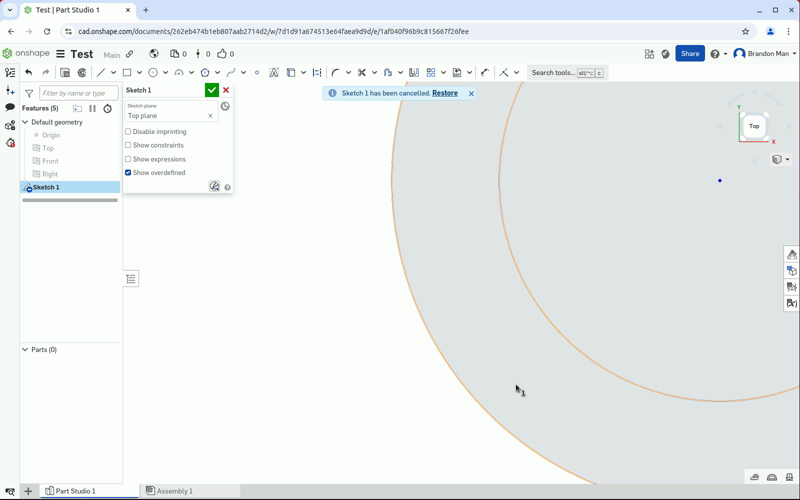
scroll(-6)
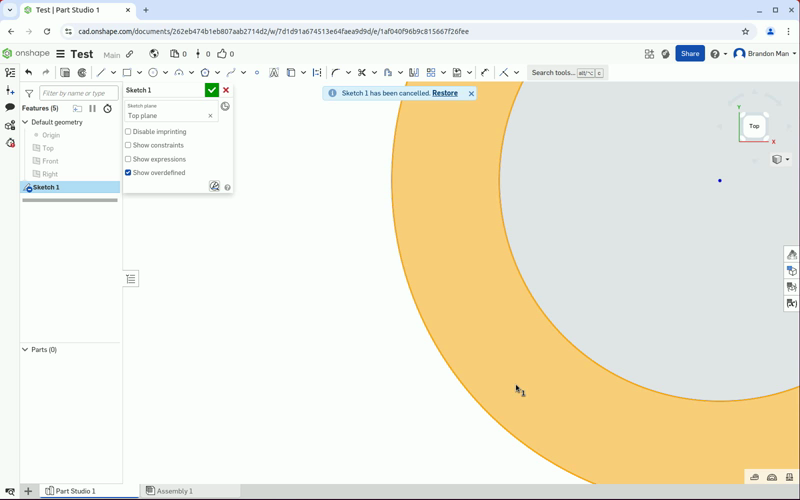
scroll(-6)
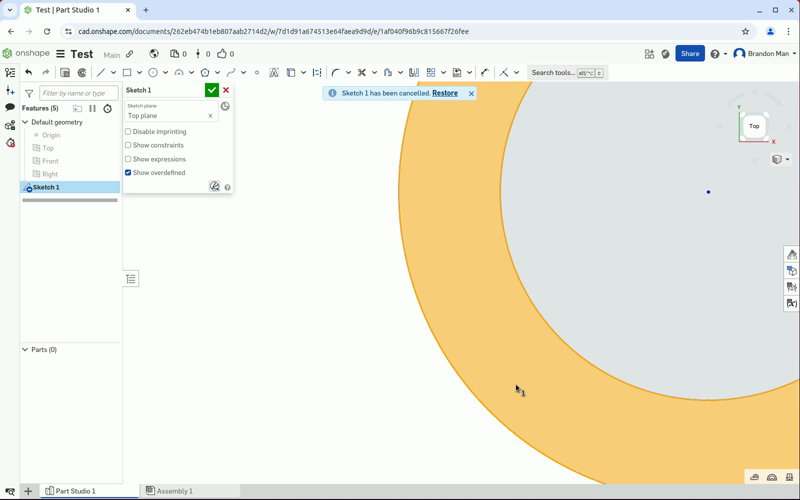
scroll(-6)
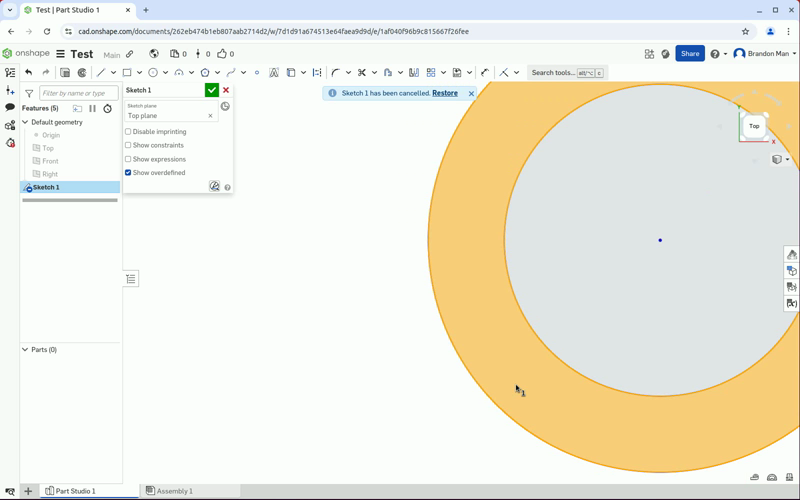
scroll(-6)
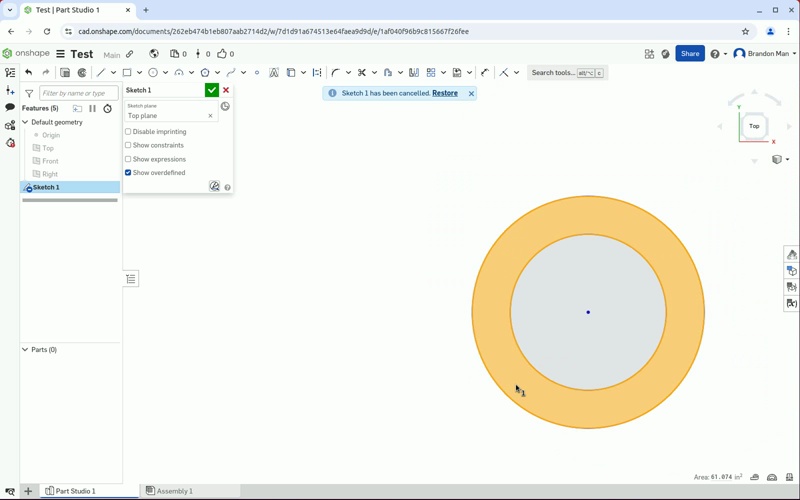
scroll(-6)
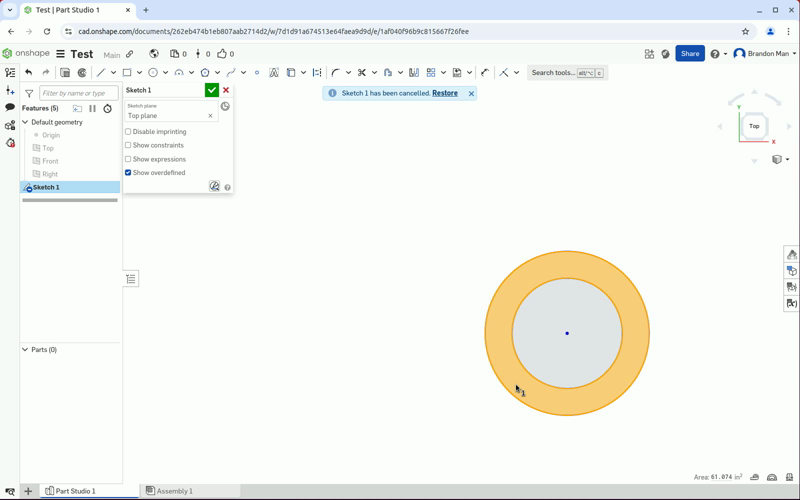
scroll(-6)
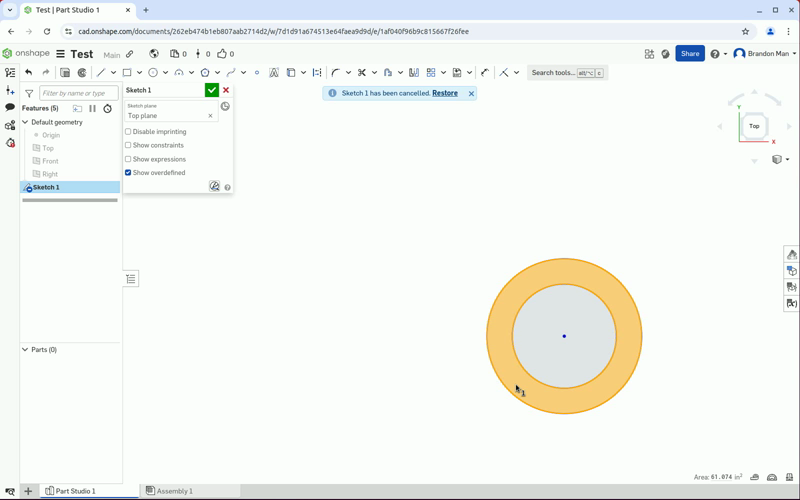
scroll(-6)
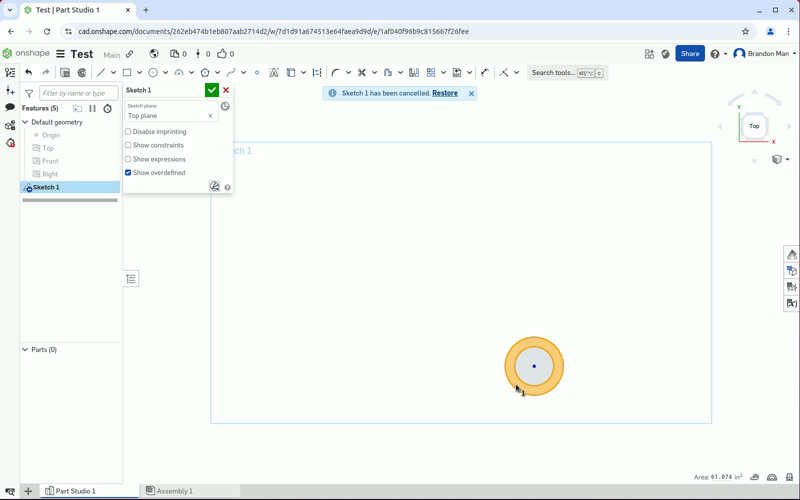
mouse_move(73, 352)
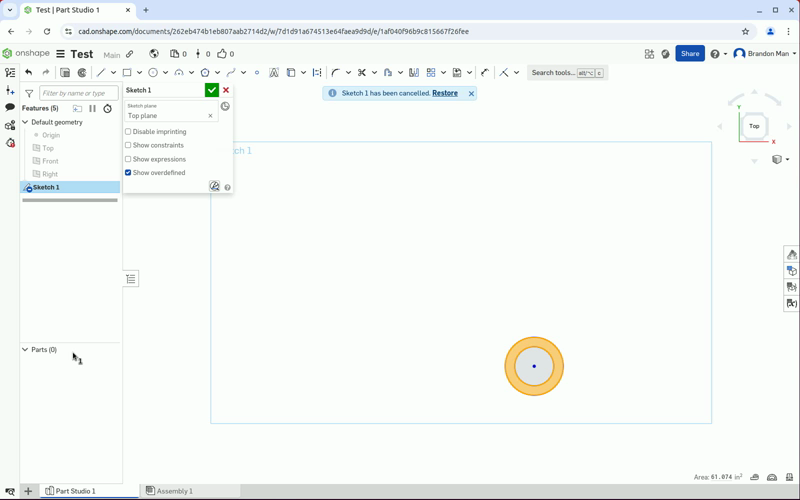
key(shift+y)
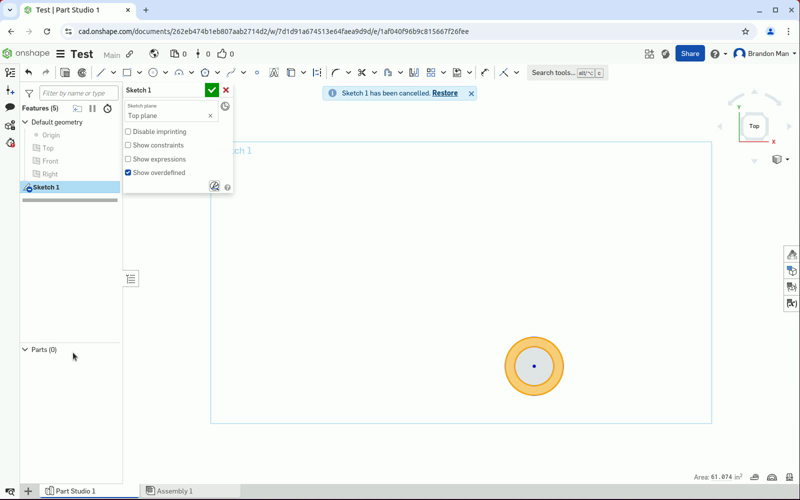
key(shift+e)
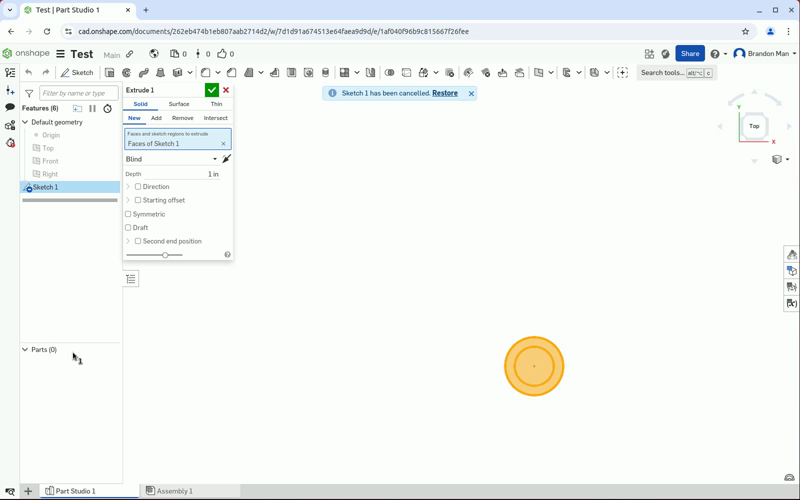
mouse_move(143, 106)
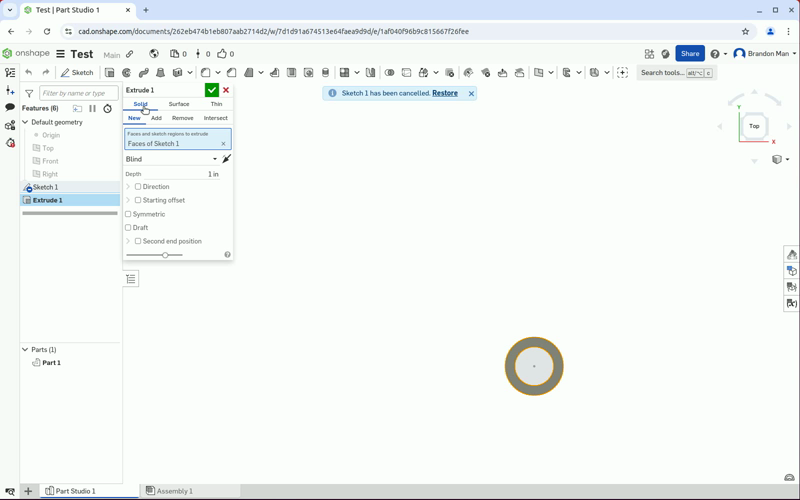
click(143, 106)
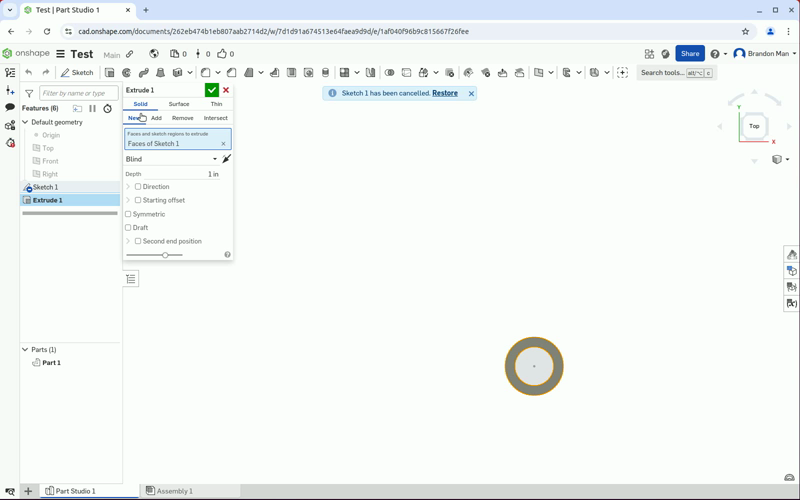
mouse_move(137, 120)
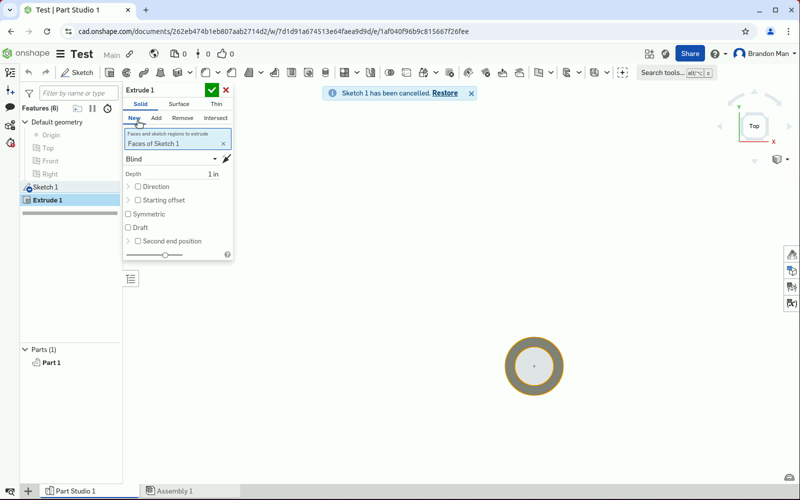
click(137, 120)
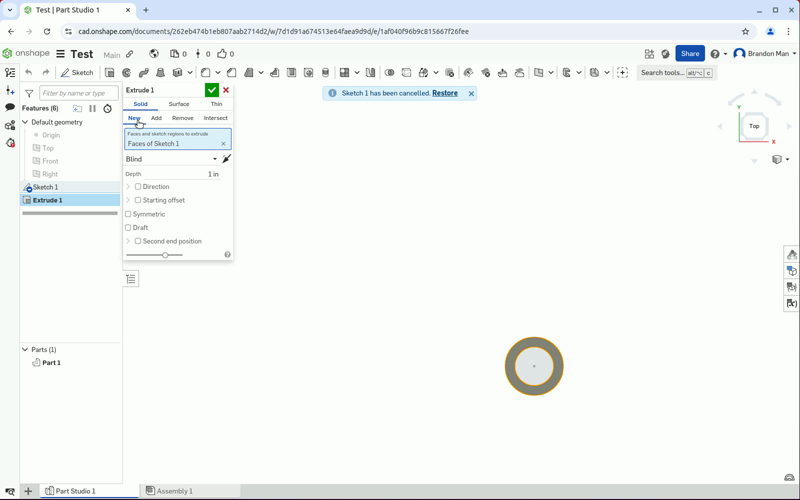
key(tab, 4)
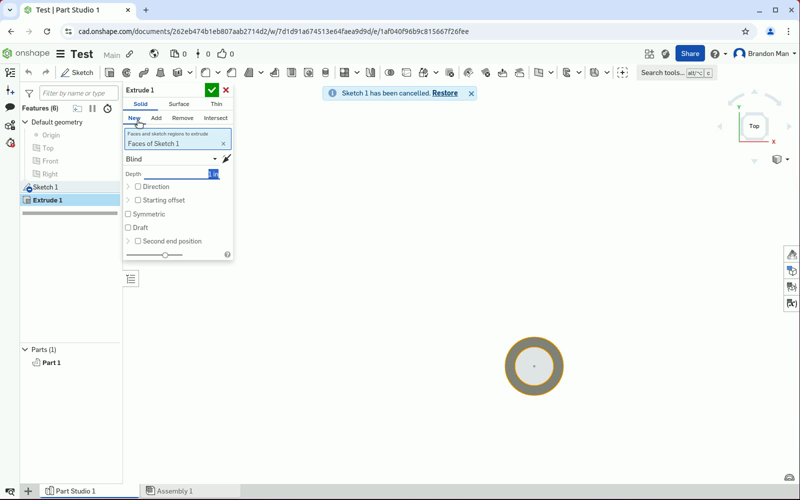
text(5.777)
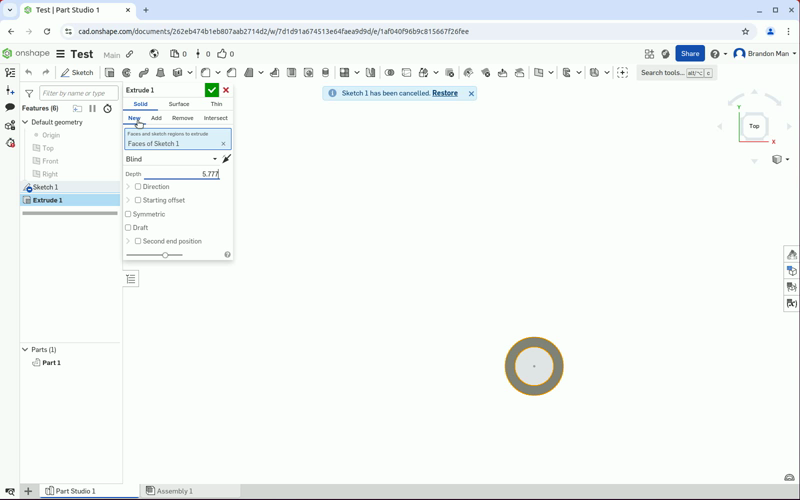
key(enter)
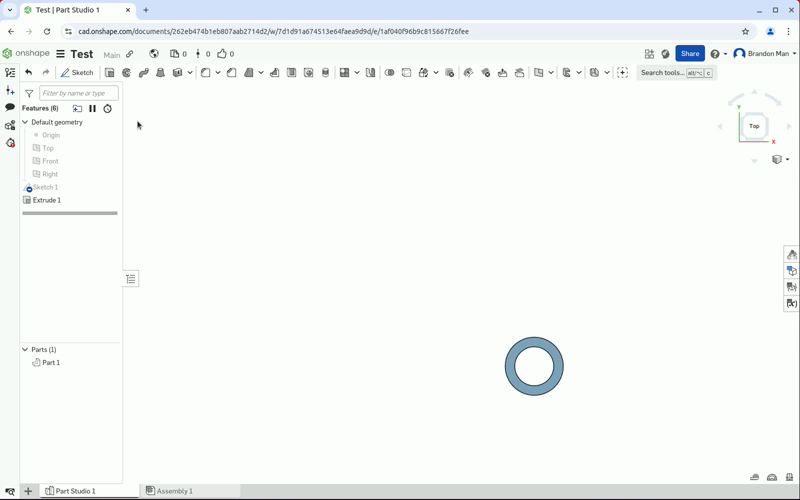
key(shift+h)
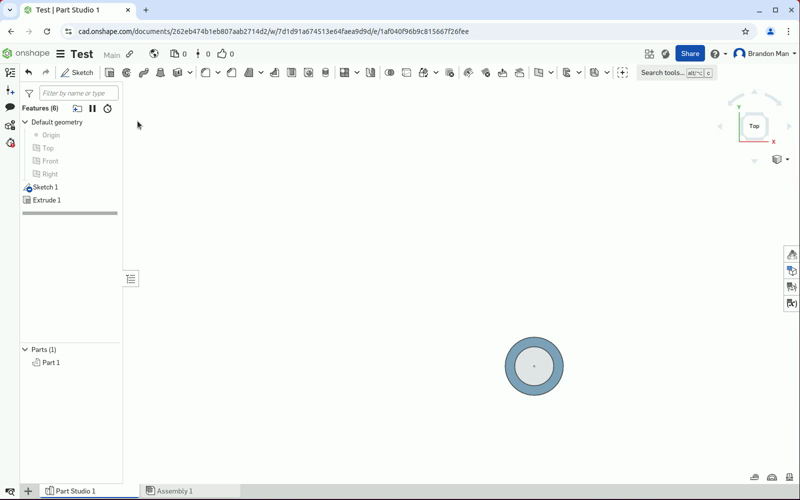
key(shift+h)
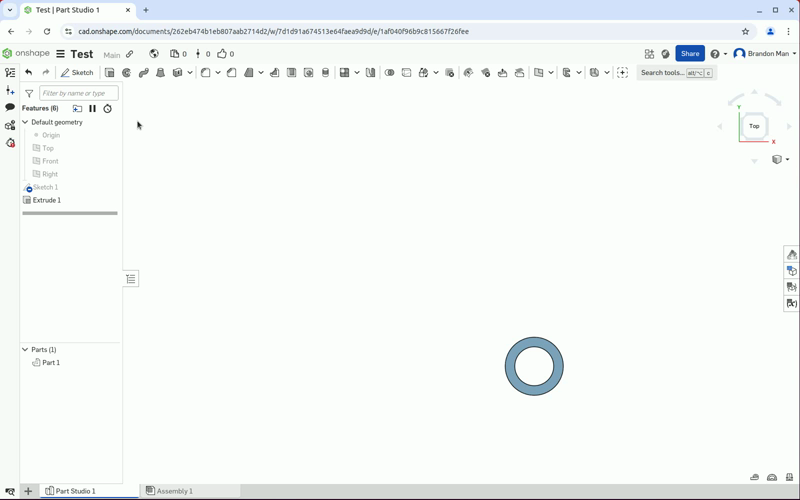
mouse_move(73, 189)
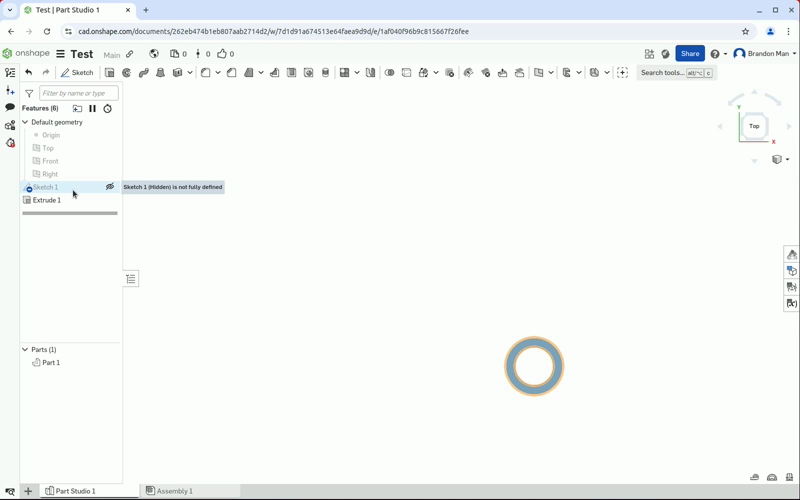
click(73, 189)
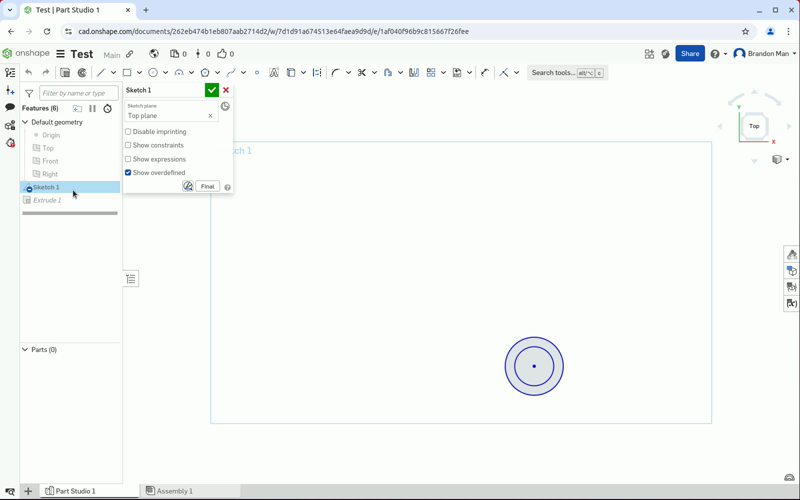
mouse_move(229, 92)
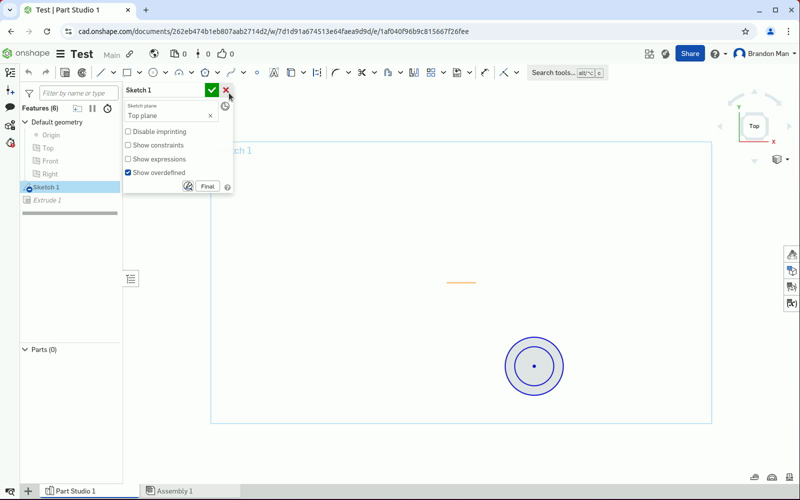
click(229, 92)
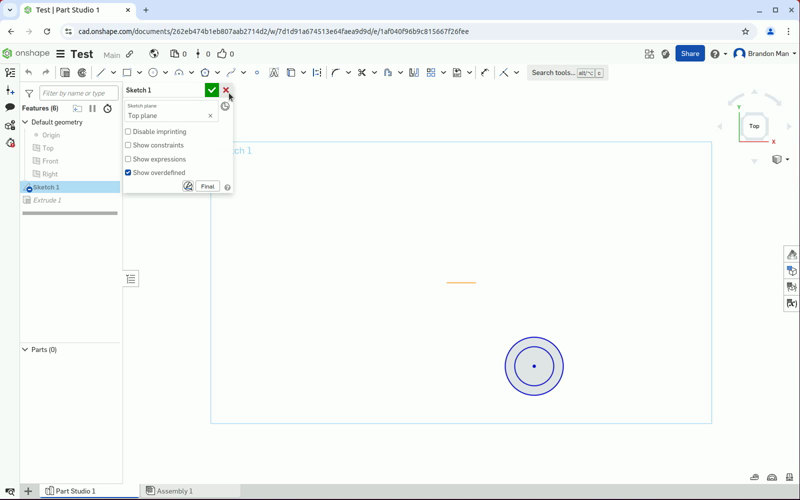
key(shift+s)
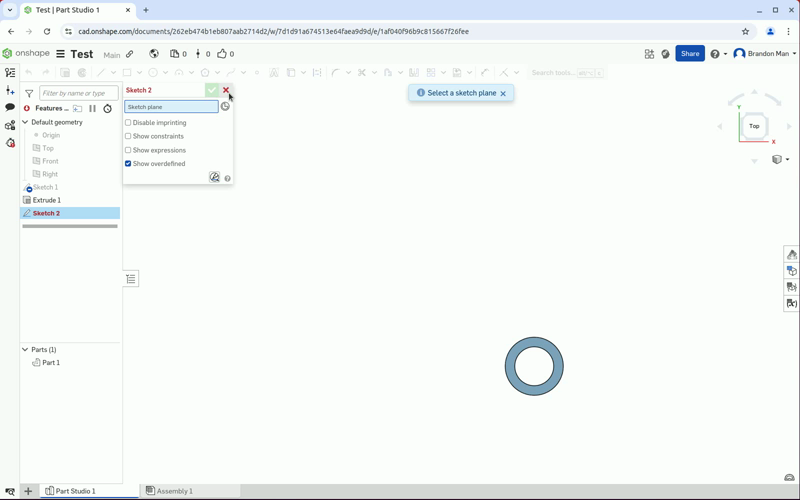
mouse_move(73, 150)
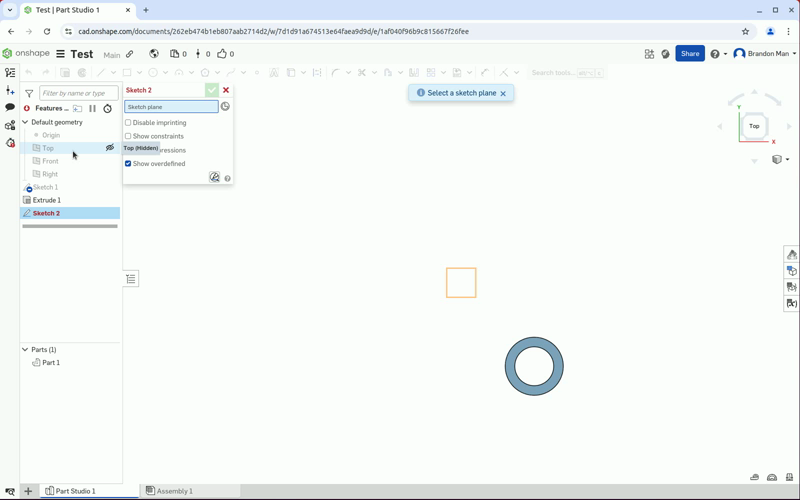
click(73, 150)
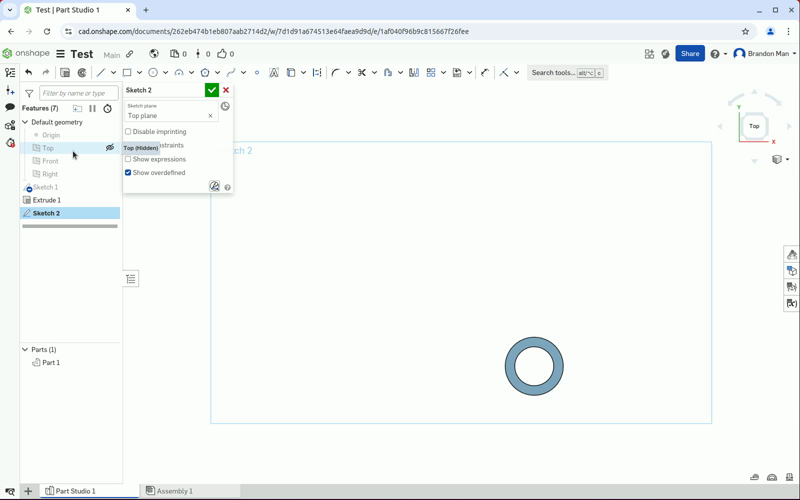
mouse_move(73, 352)
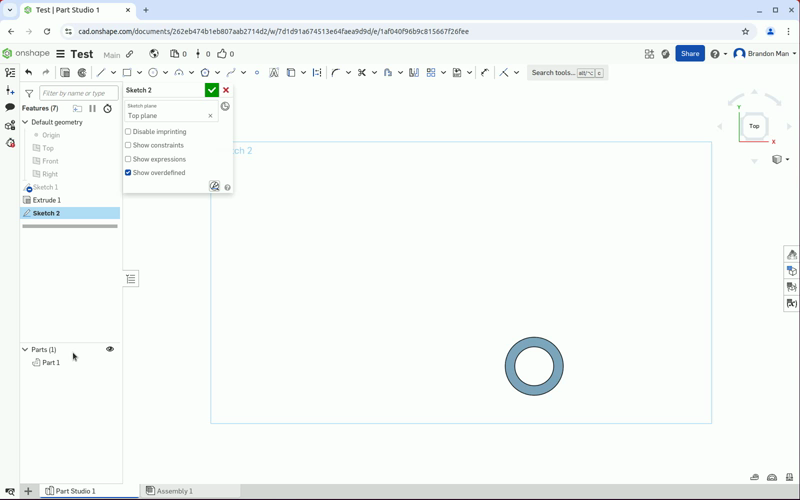
key(y)
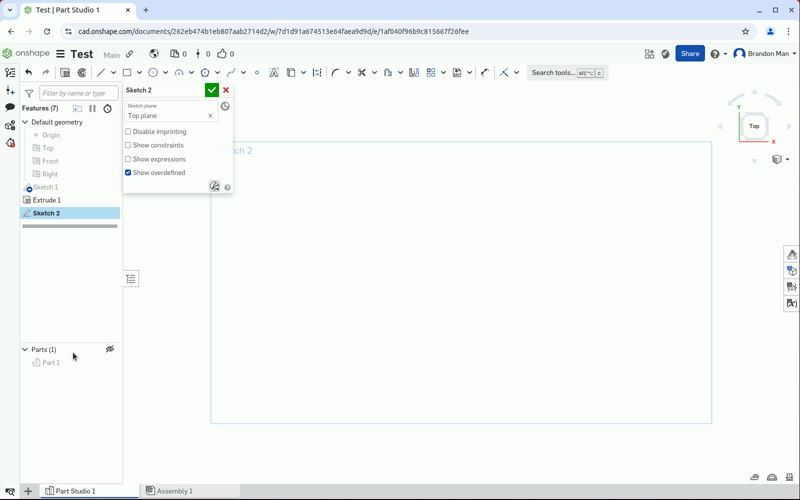
key(c)
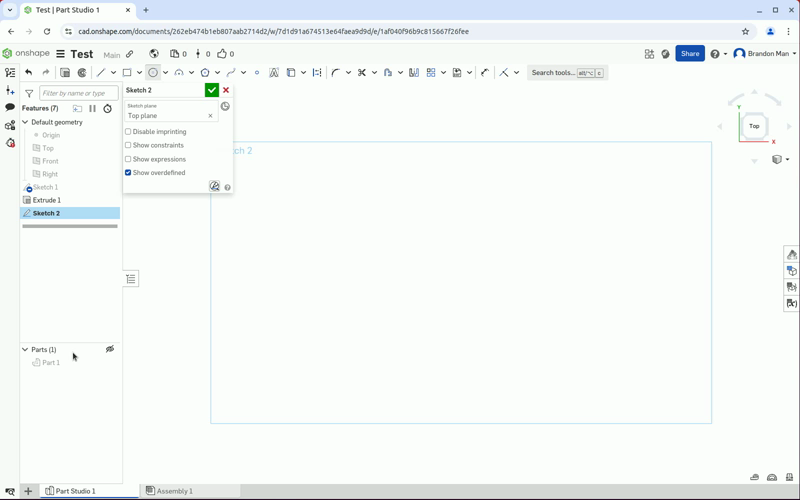
key_down(shift)
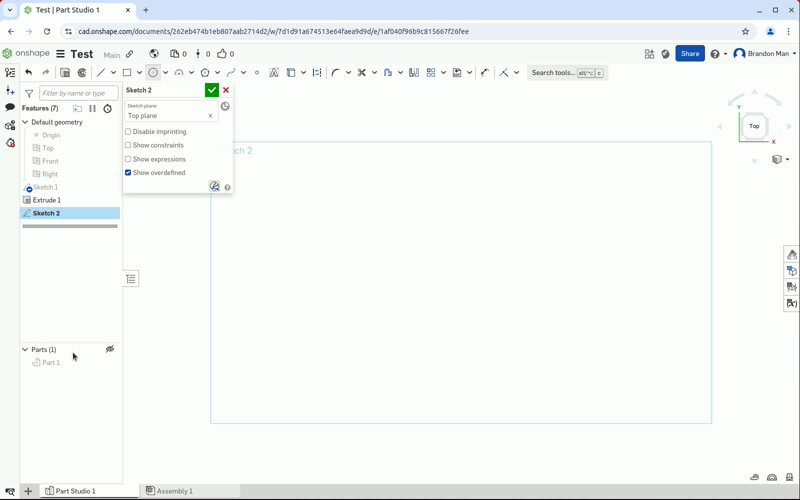
mouse_move(534, 199)
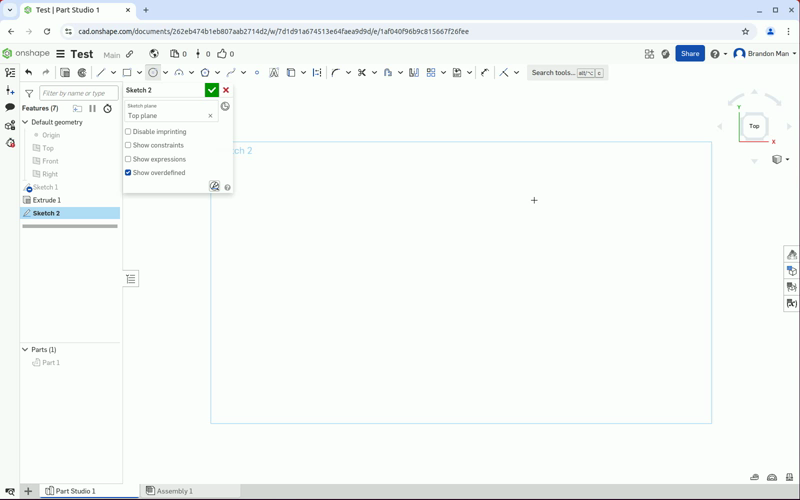
click(534, 199)
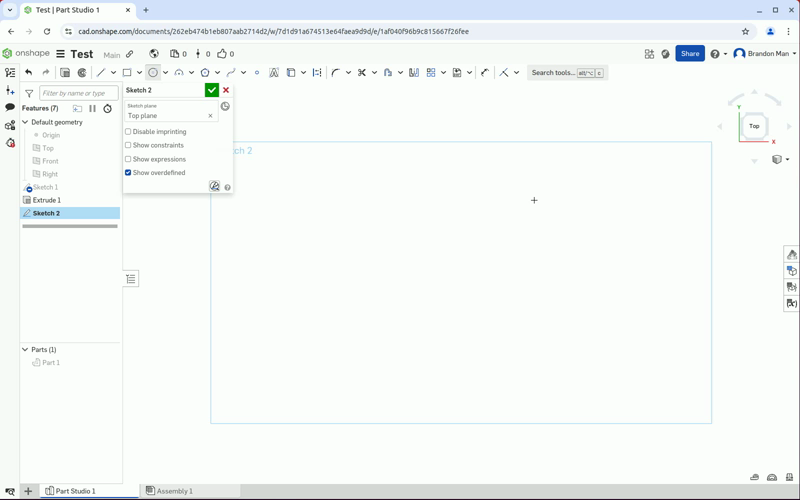
key_up(shift)
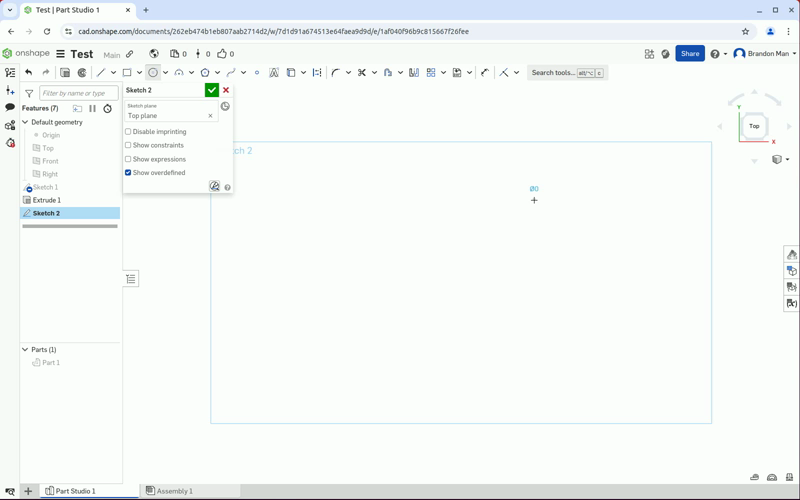
mouse_move(563, 199)
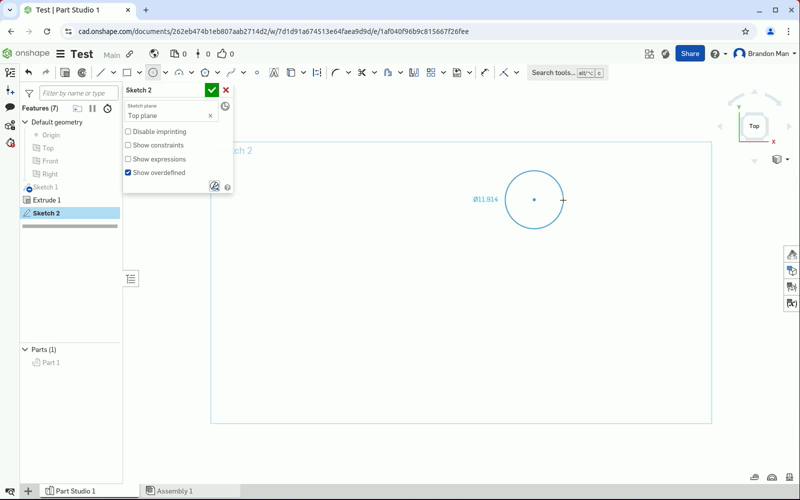
click(563, 199)
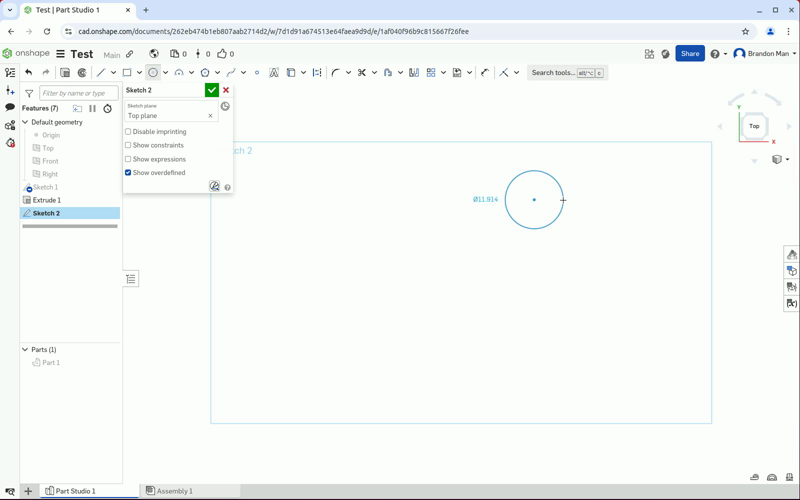
key(esc)
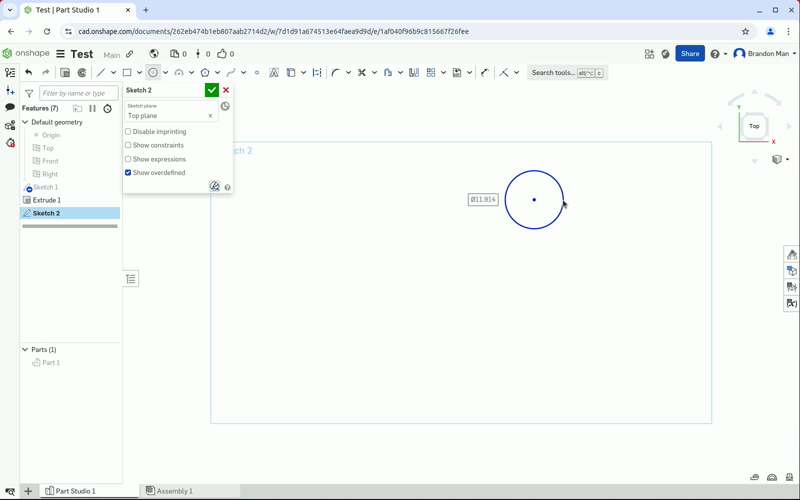
key(c)
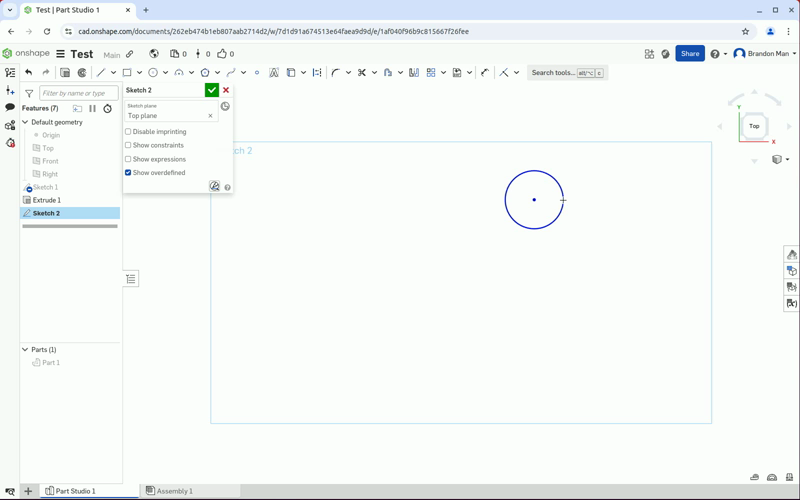
key_down(shift)
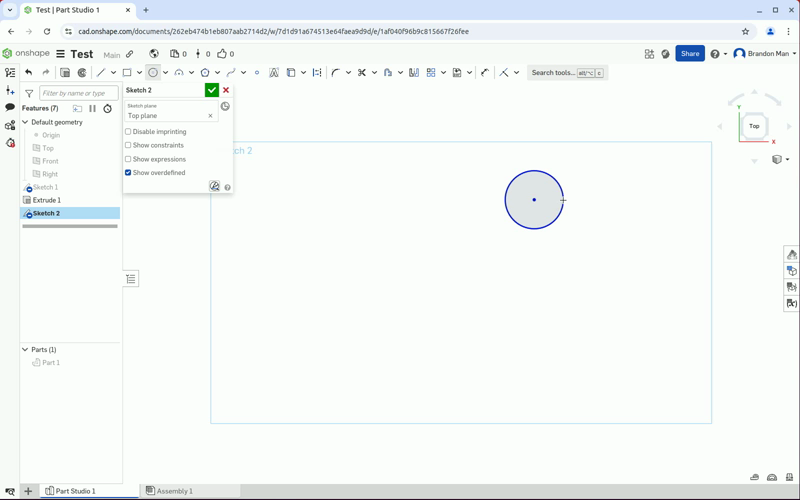
mouse_move(534, 199)
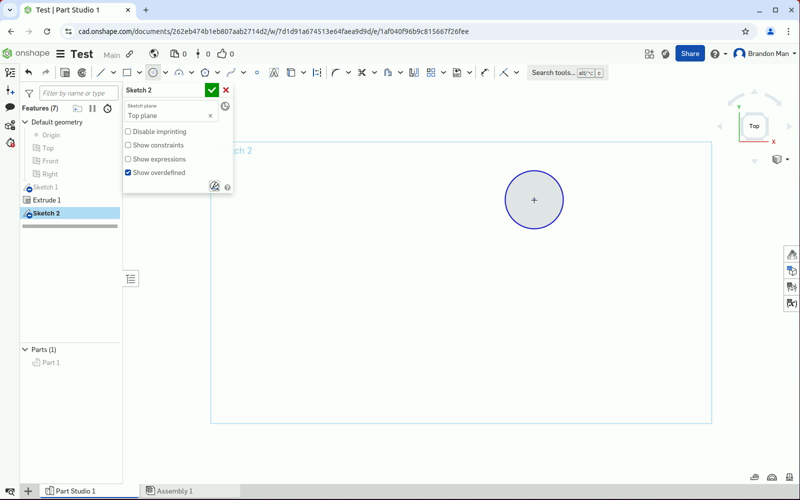
click(534, 199)
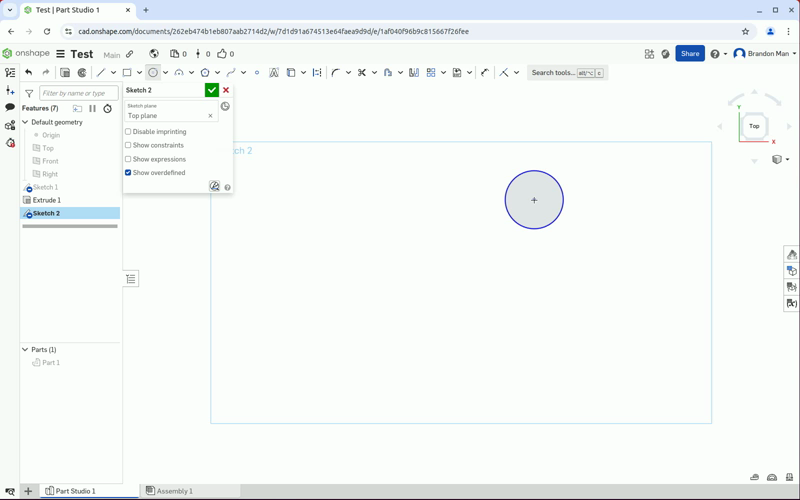
key_up(shift)
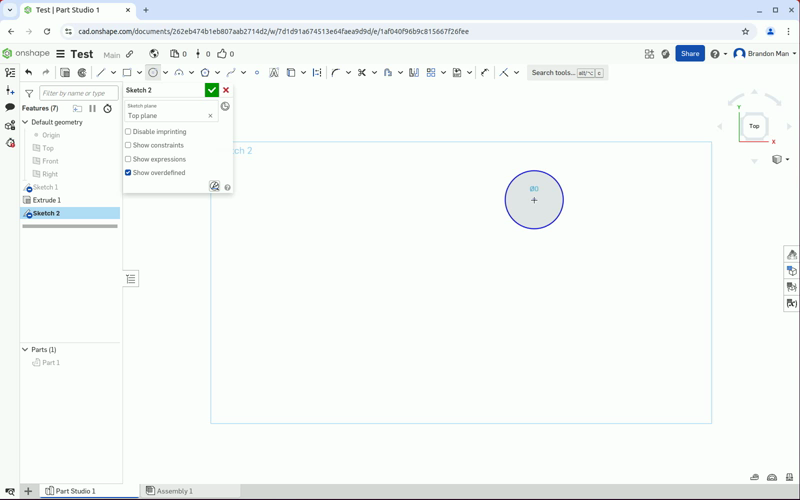
mouse_move(553, 199)
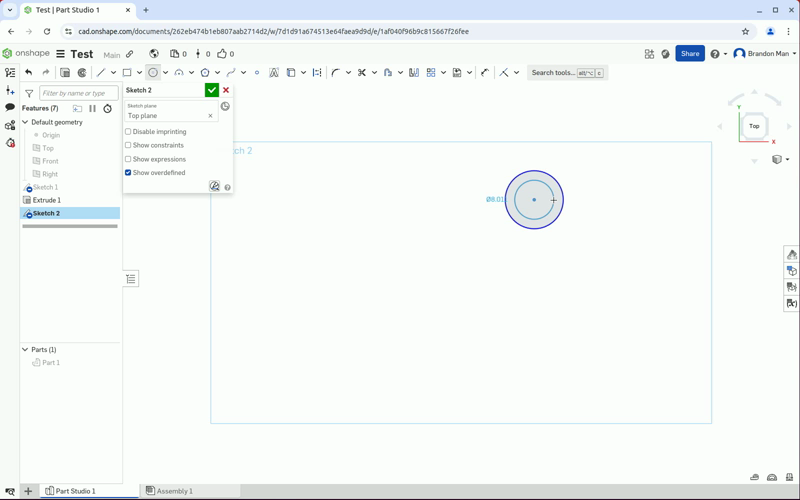
click(553, 199)
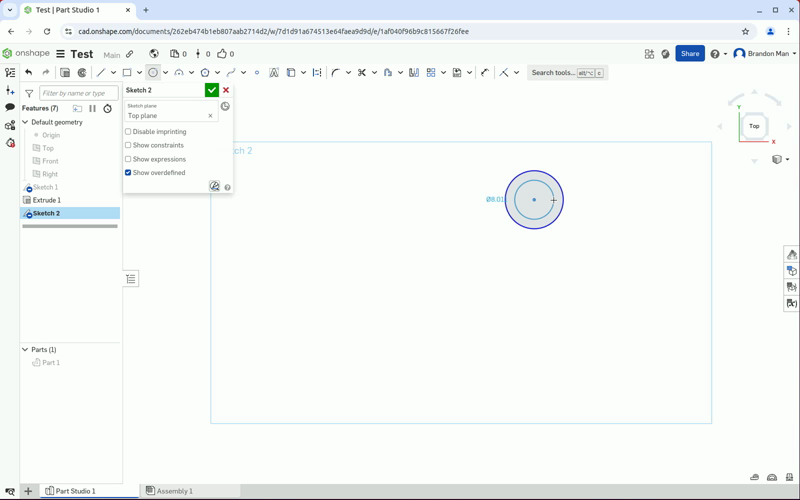
key(esc)
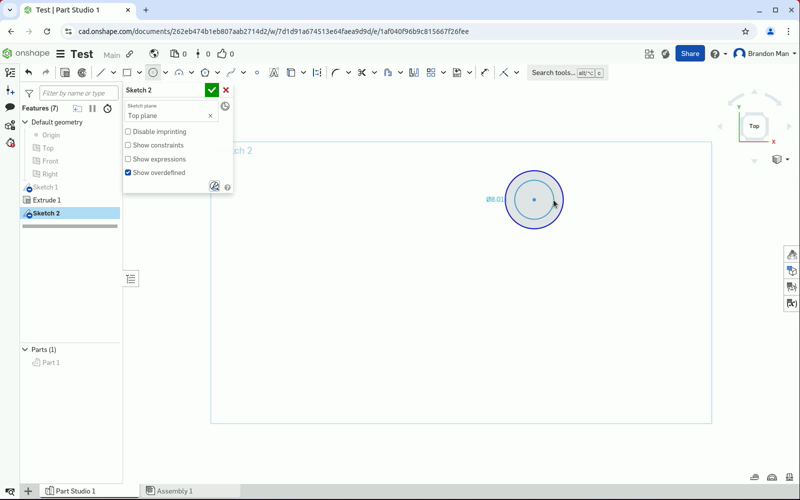
mouse_move(540, 219)
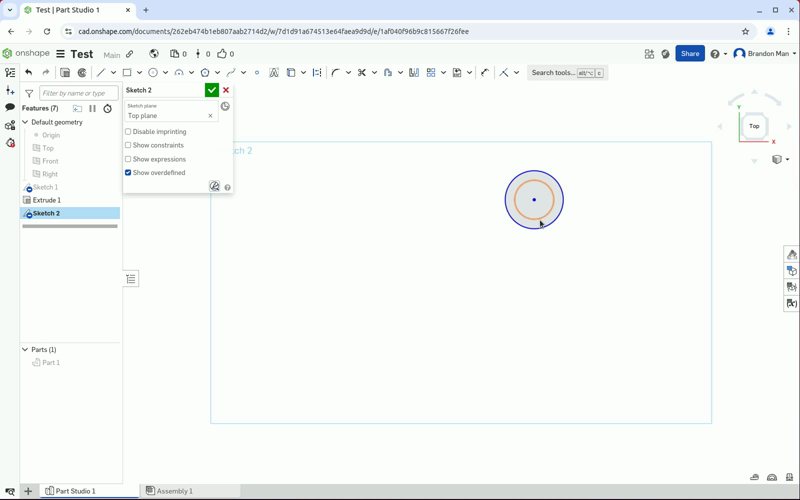
scroll(6)
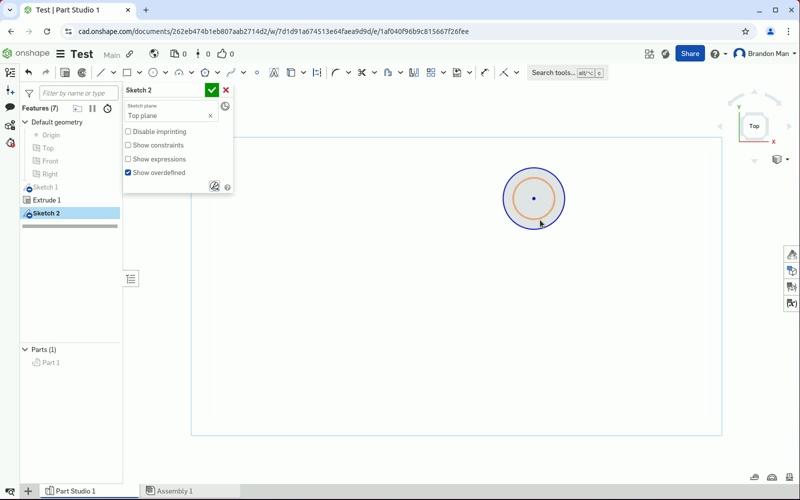
scroll(6)
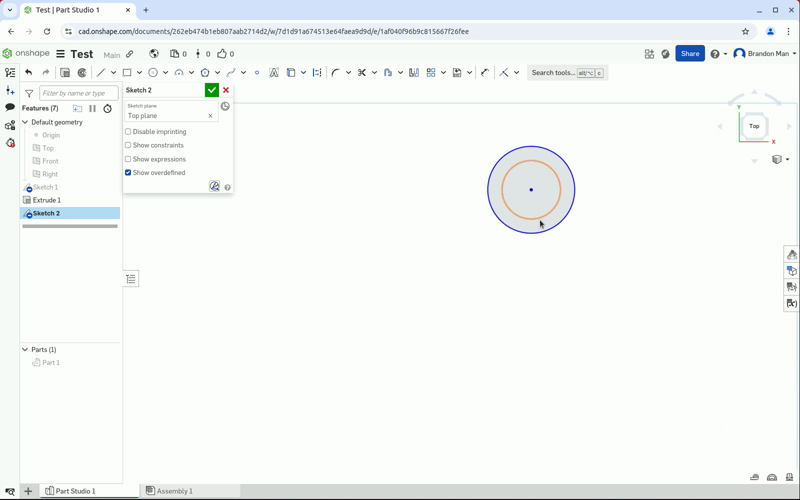
scroll(6)
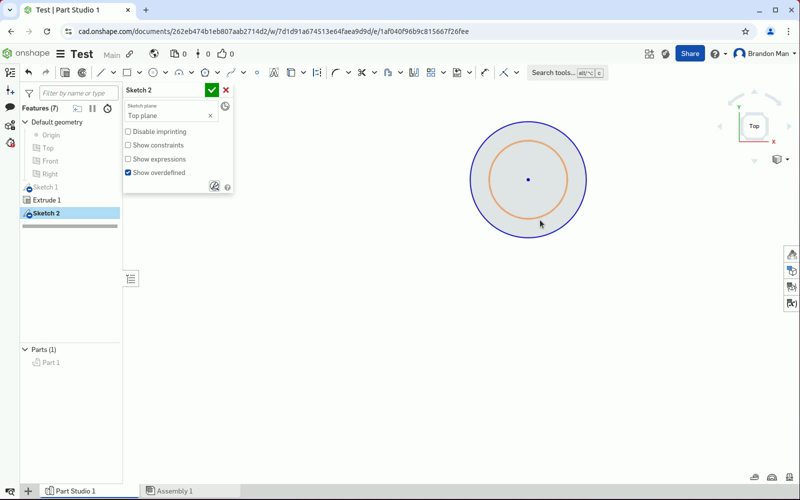
scroll(6)
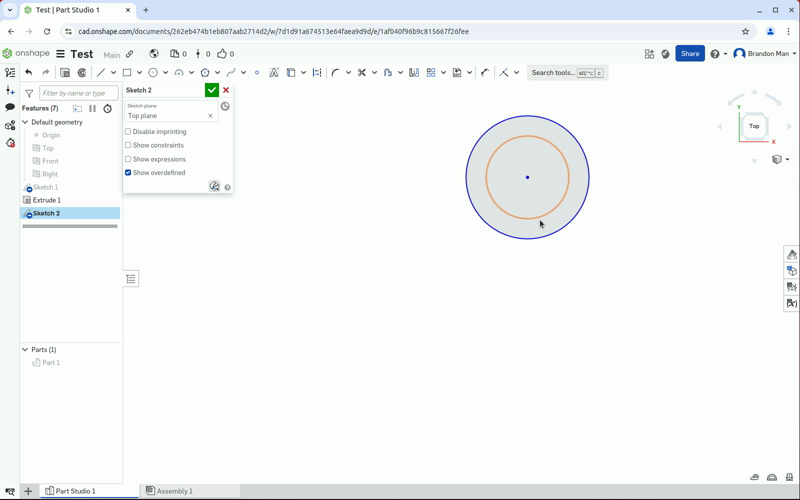
scroll(6)
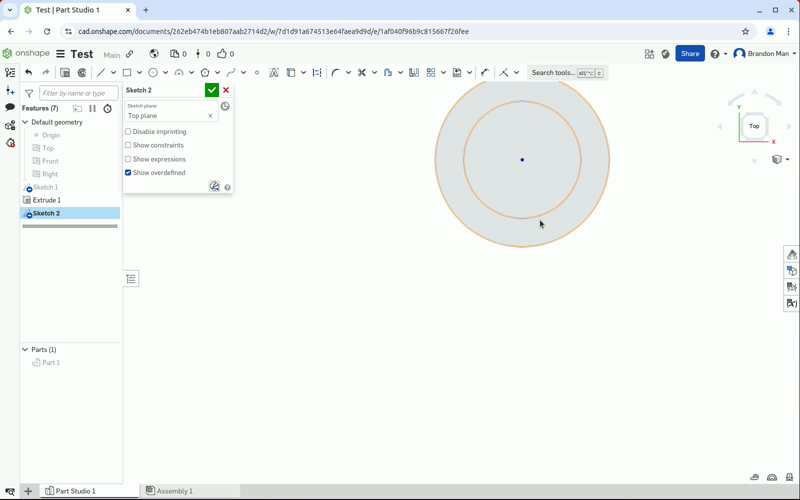
scroll(6)
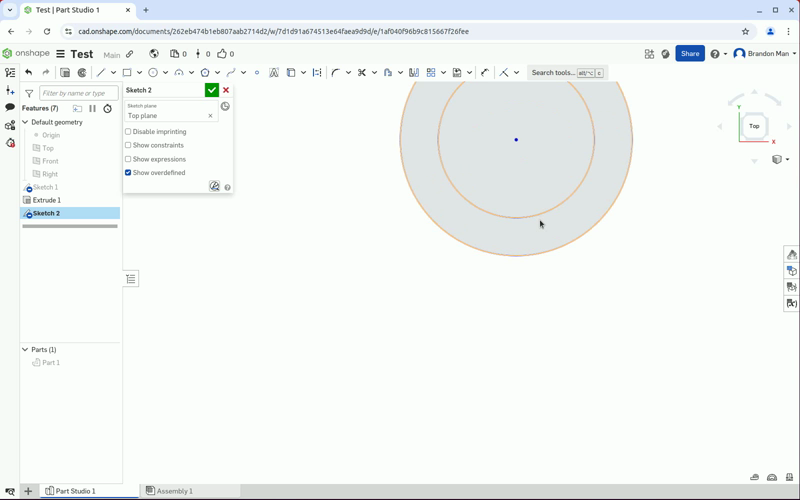
scroll(6)
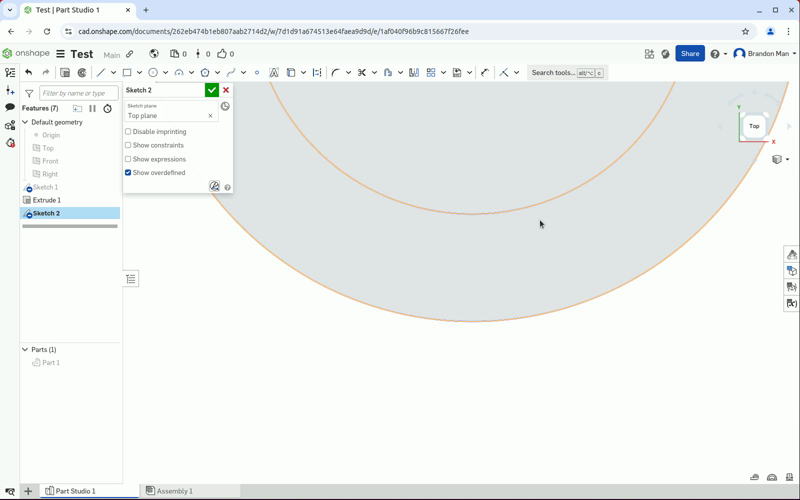
click(540, 219)
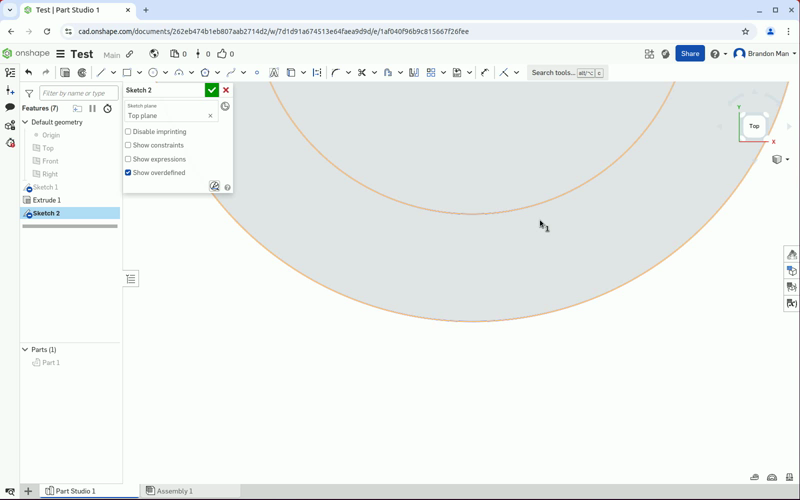
scroll(-6)
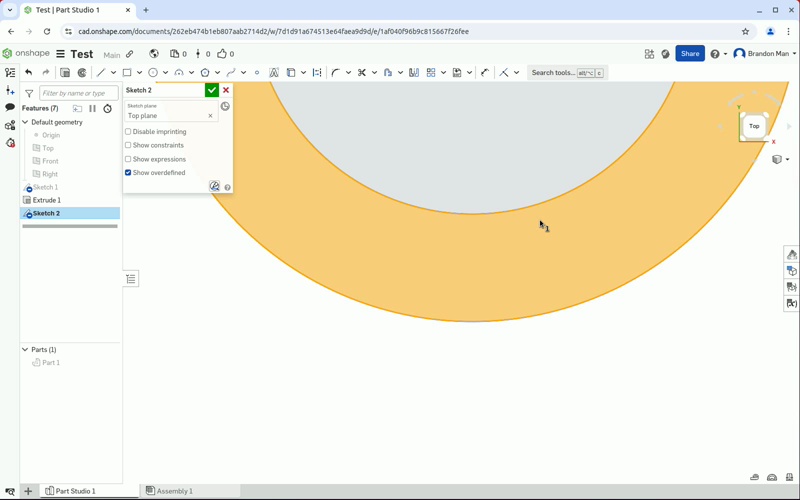
scroll(-6)
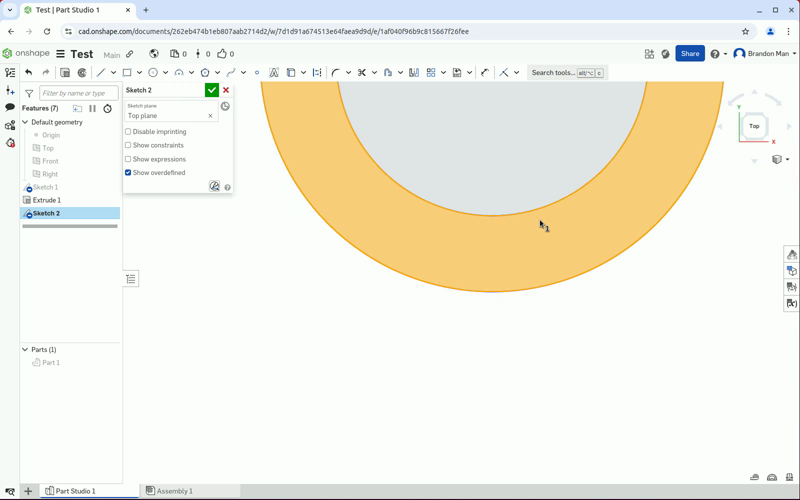
scroll(-6)
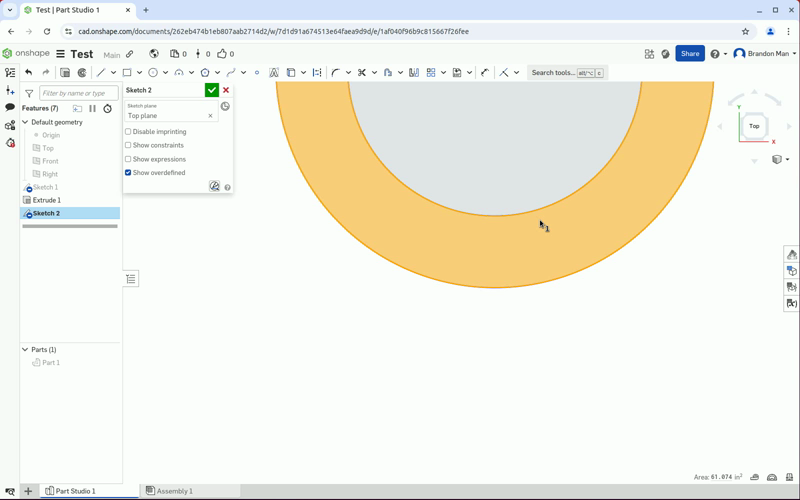
scroll(-6)
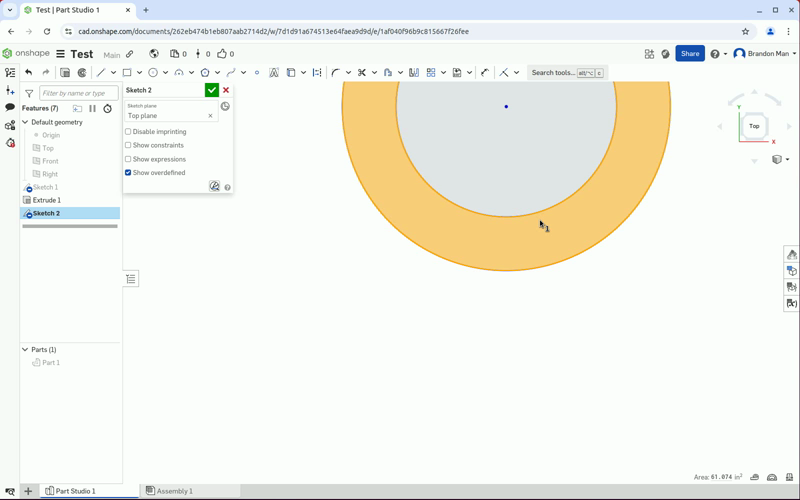
scroll(-6)
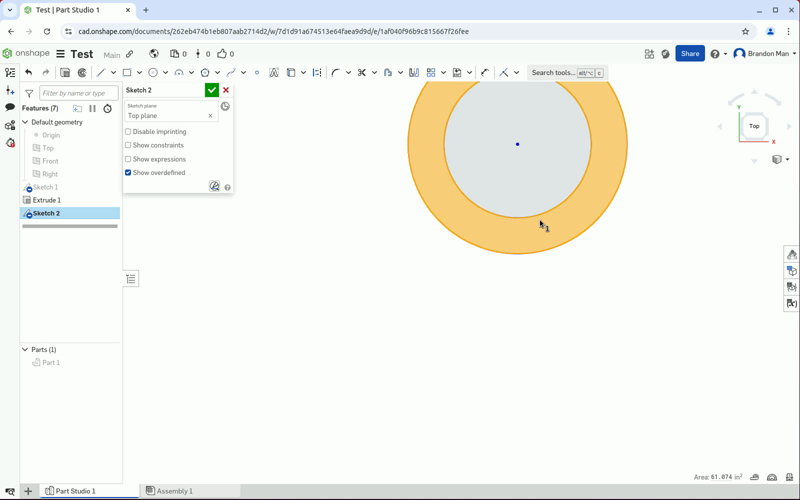
scroll(-6)
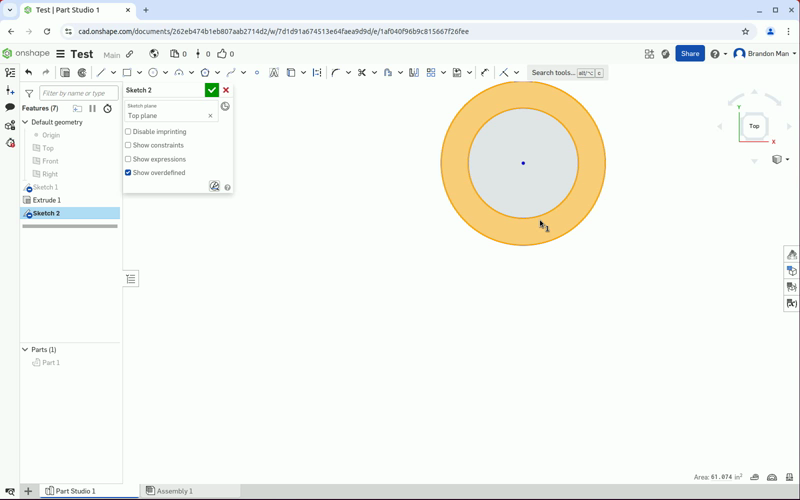
scroll(-6)
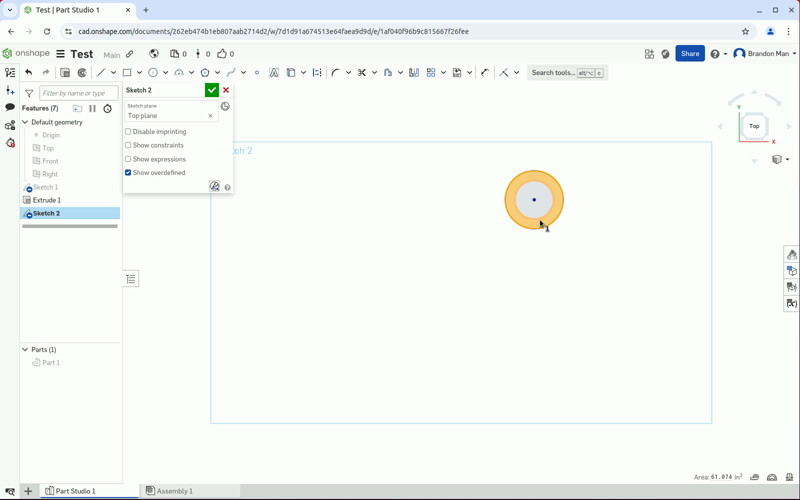
mouse_move(73, 352)
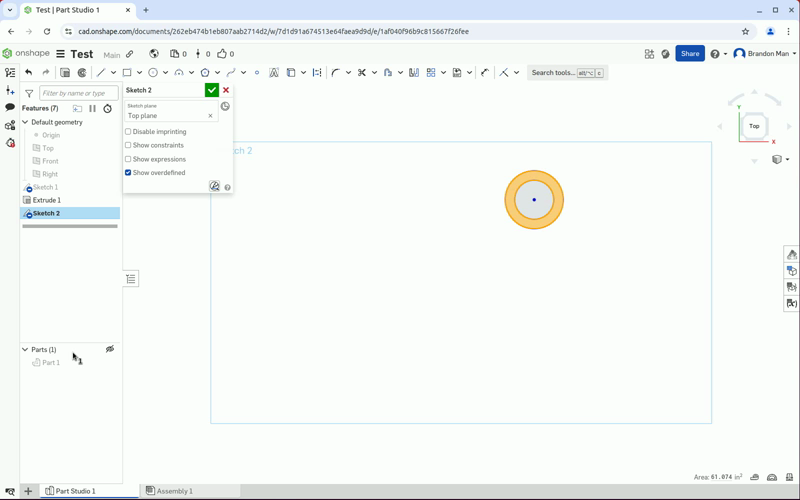
key(shift+y)
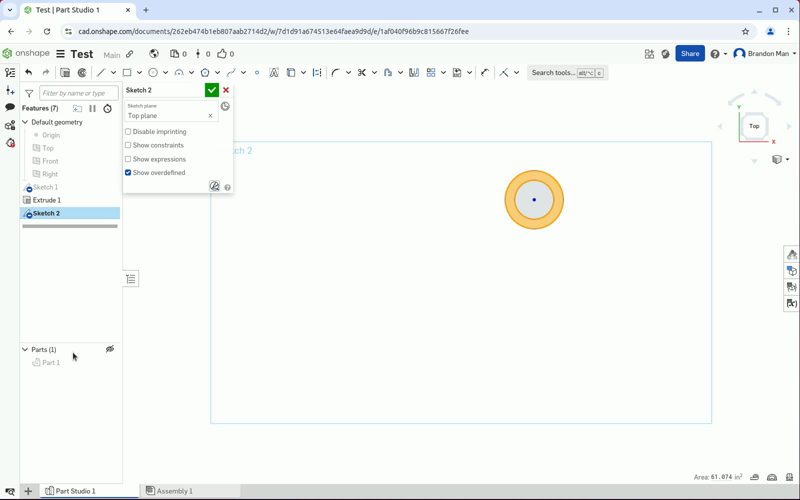
key(shift+e)
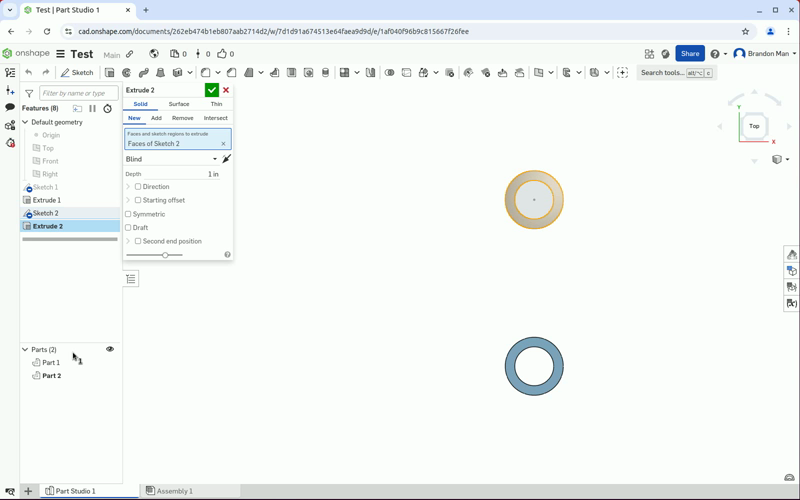
mouse_move(143, 106)
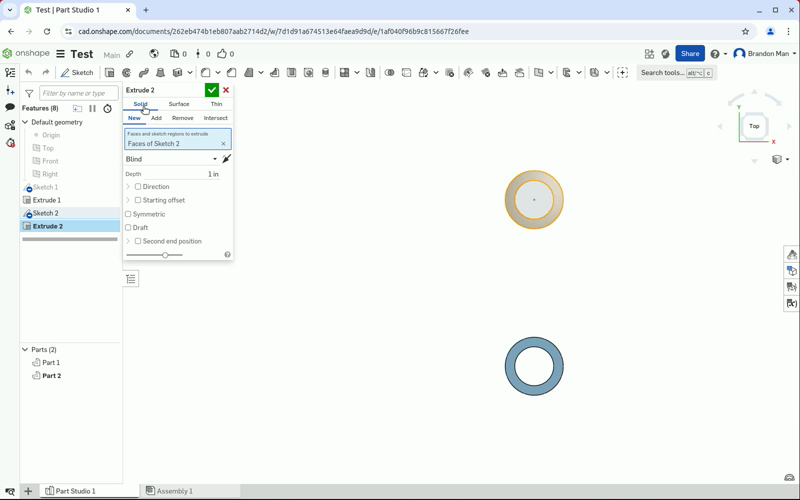
click(143, 106)
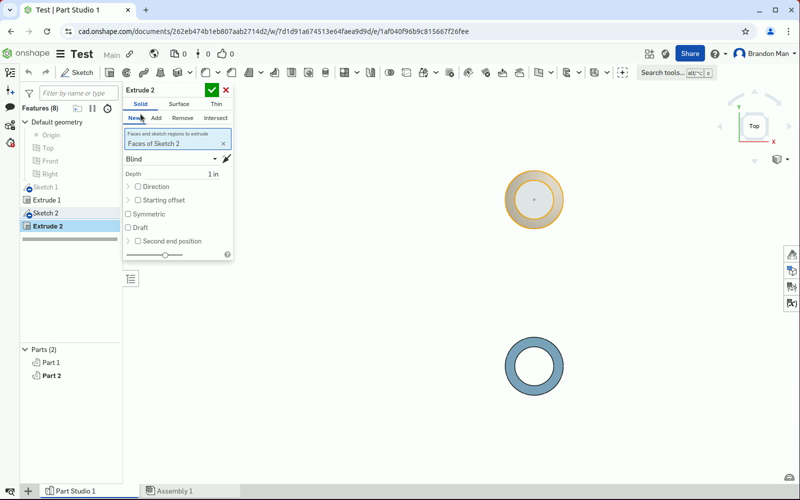
mouse_move(137, 120)
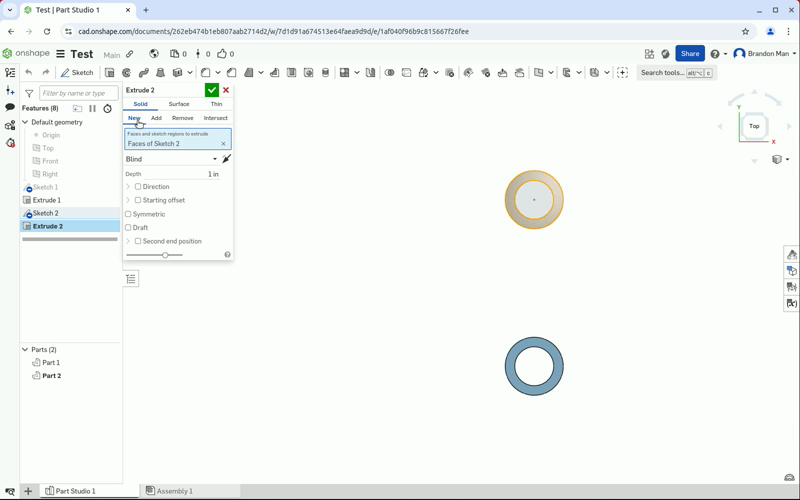
click(137, 120)
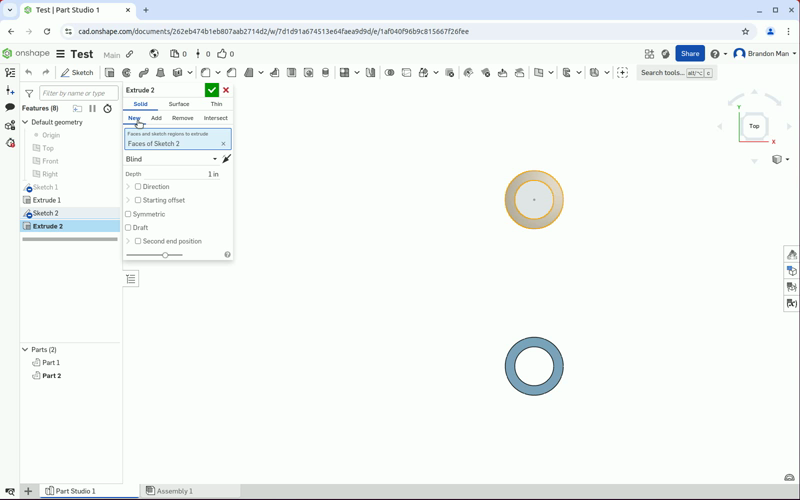
key(tab, 4)
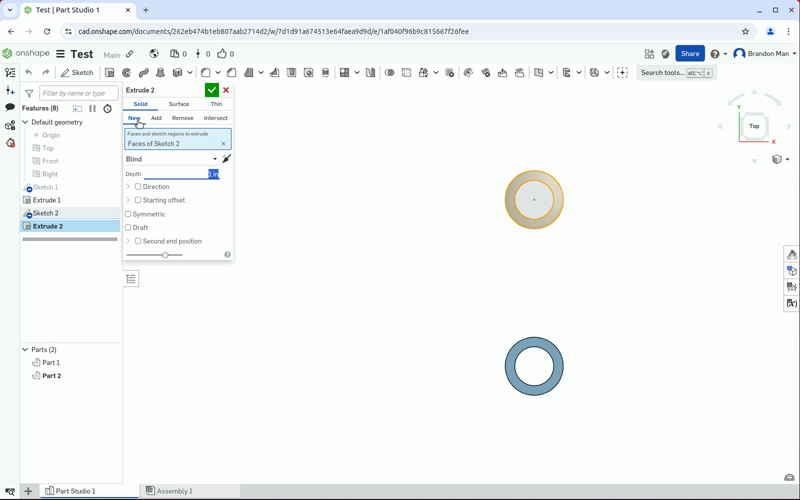
text(5.777)
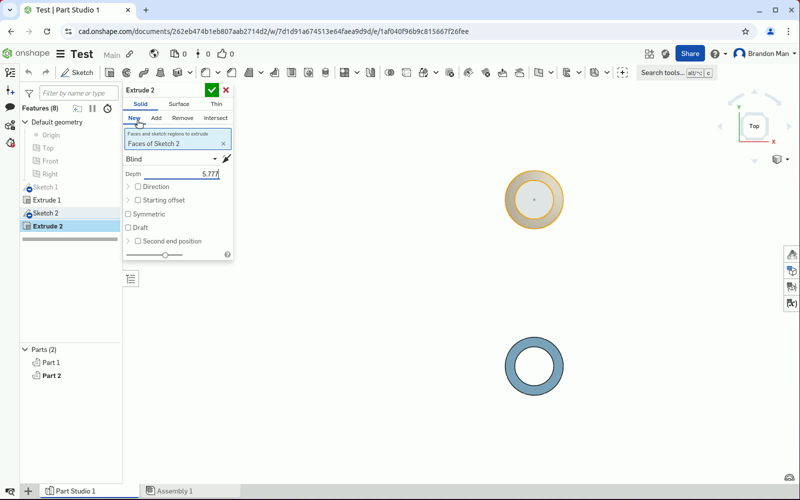
key(enter)
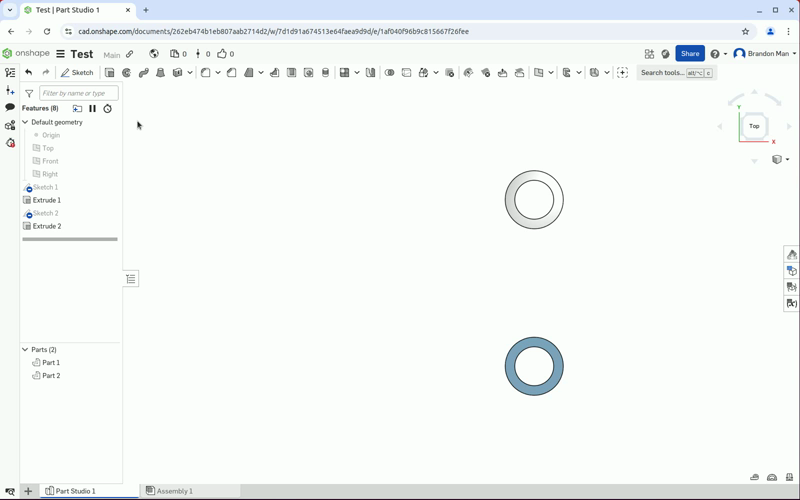
key(shift+h)
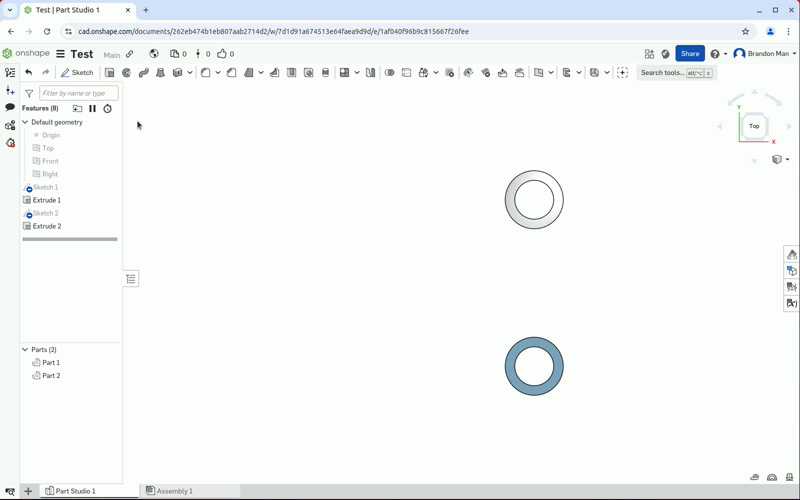
key(shift+h)
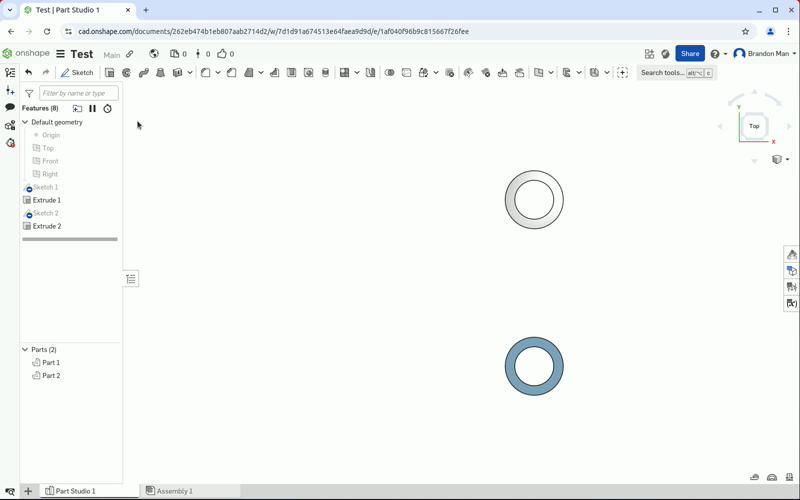
mouse_move(73, 189)
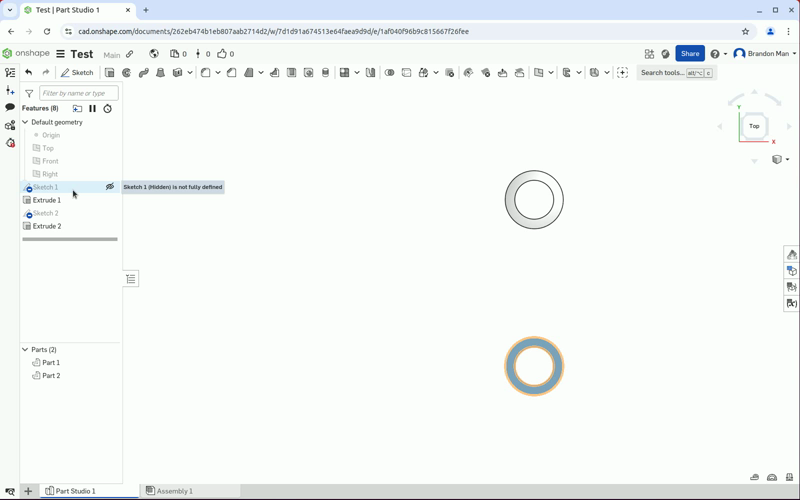
click(73, 189)
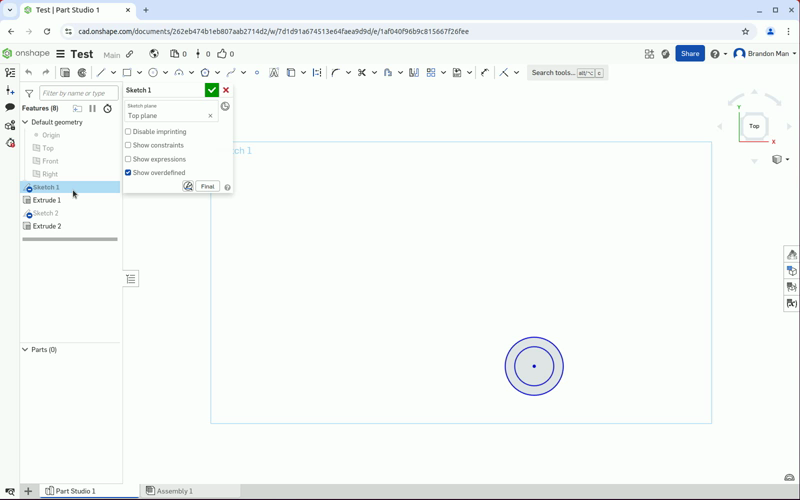
mouse_move(229, 92)
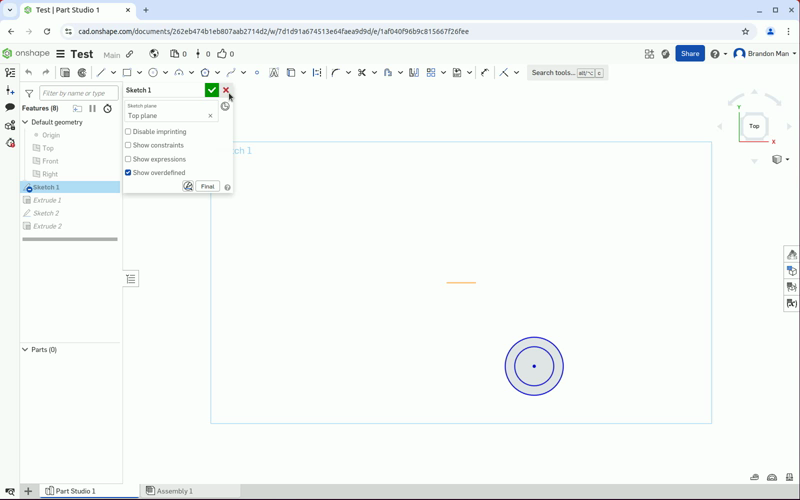
click(229, 92)
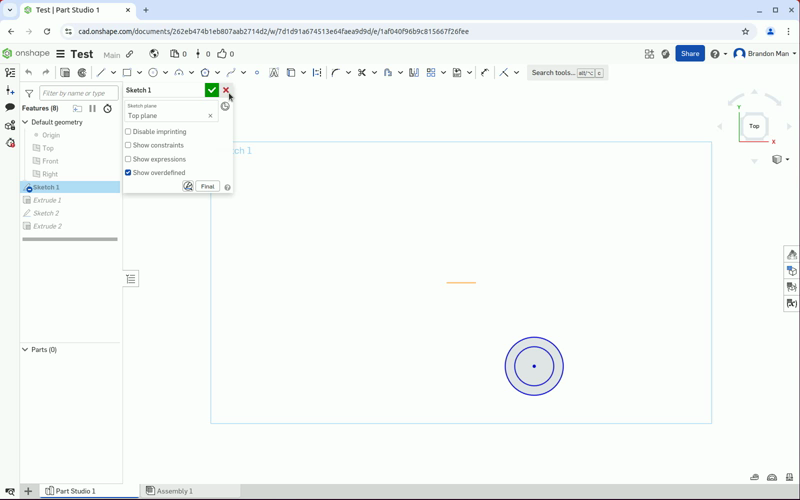
key(shift+s)
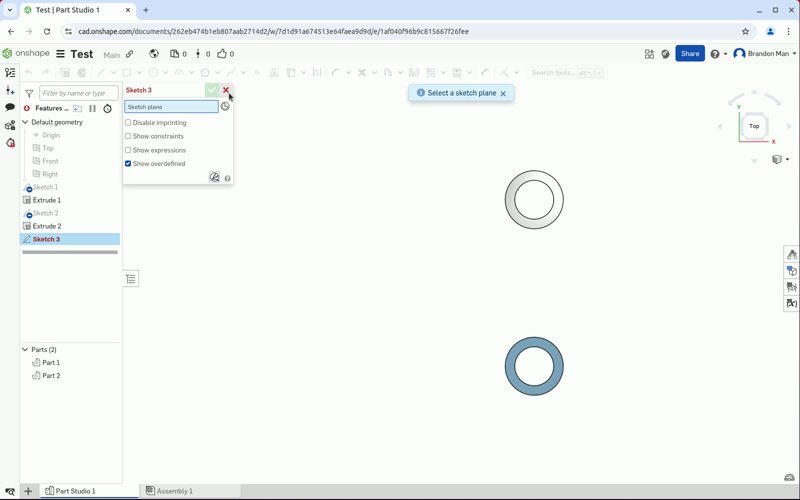
mouse_move(73, 150)
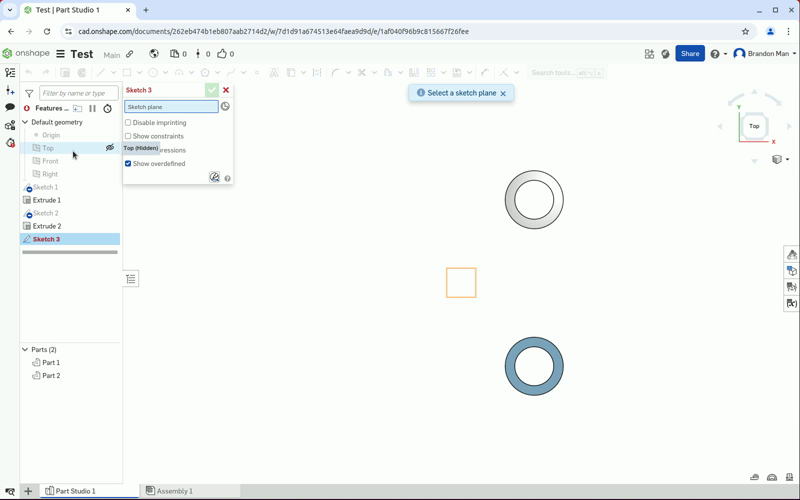
click(73, 150)
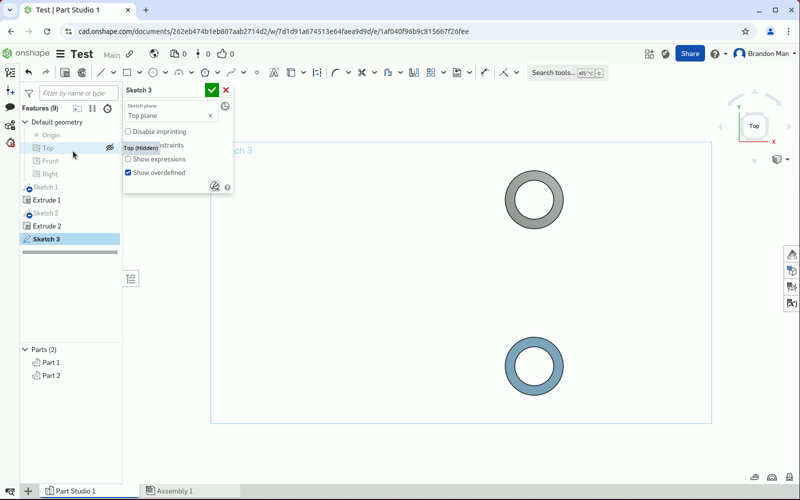
mouse_move(73, 352)
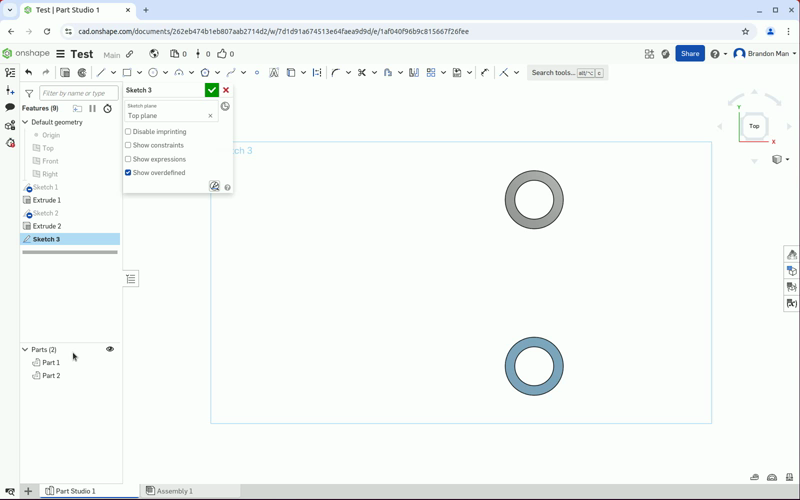
key(y)
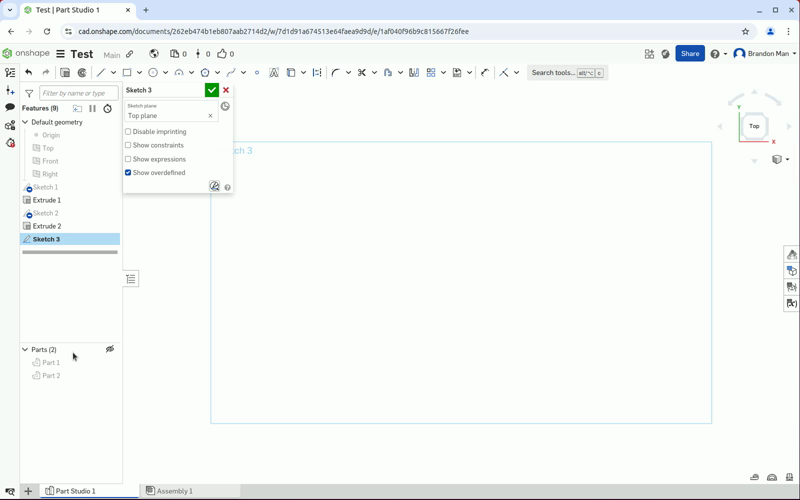
key(c)
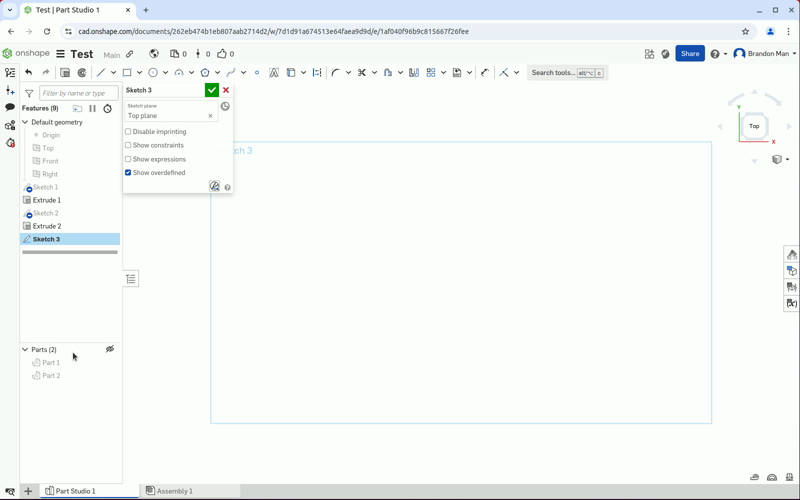
key_down(shift)
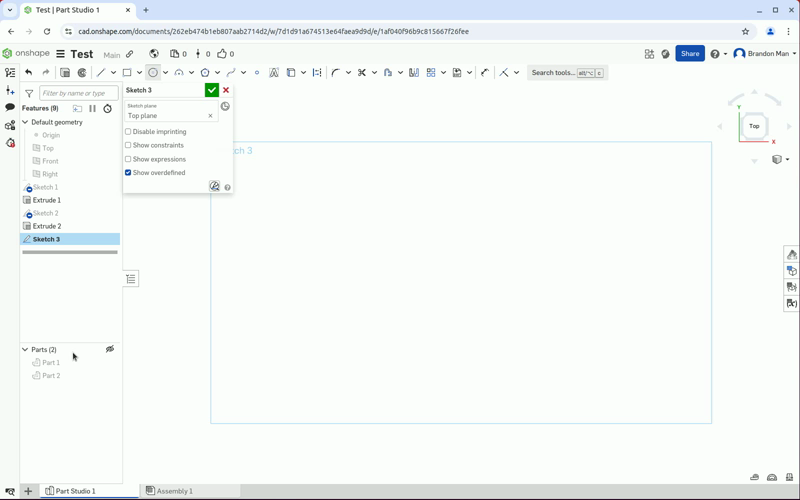
mouse_move(388, 366)
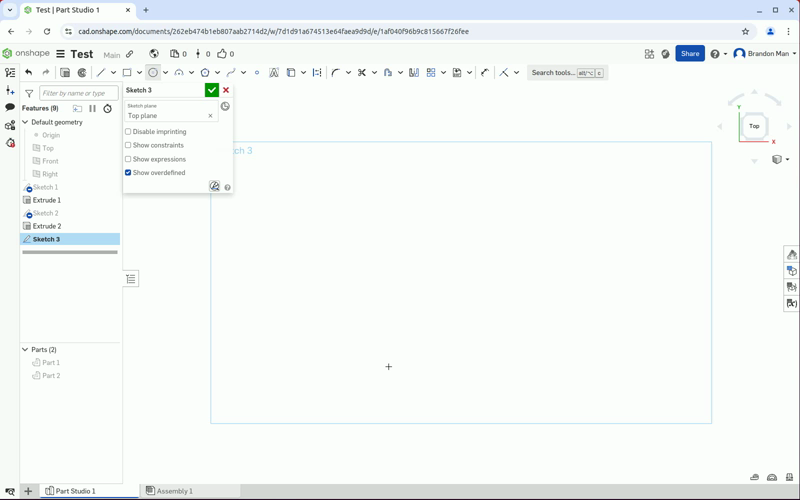
click(388, 366)
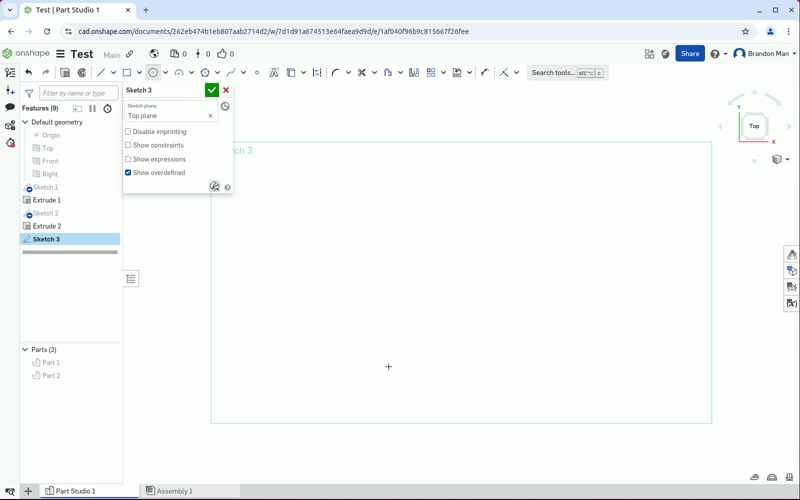
key_up(shift)
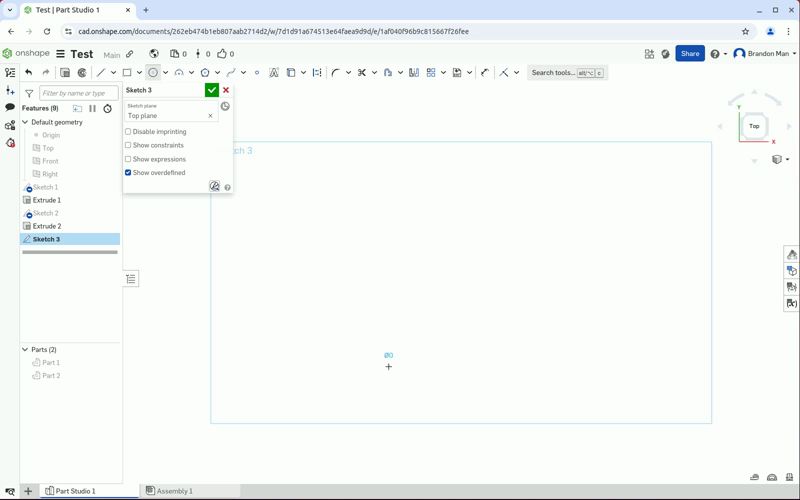
mouse_move(418, 366)
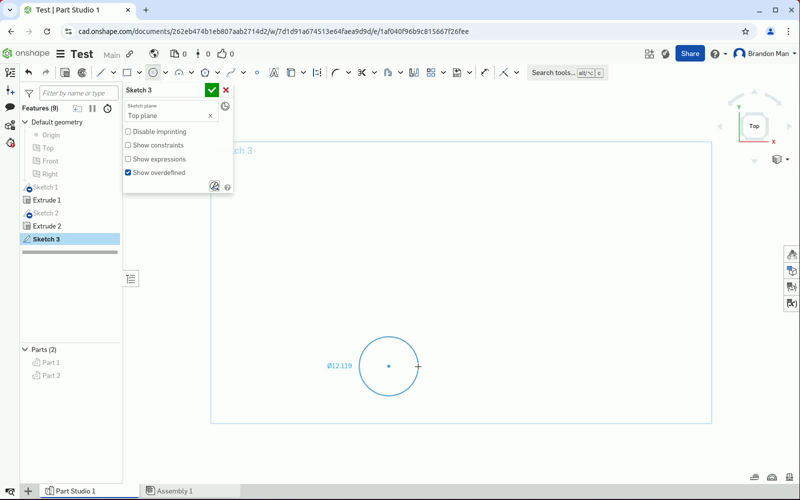
click(418, 366)
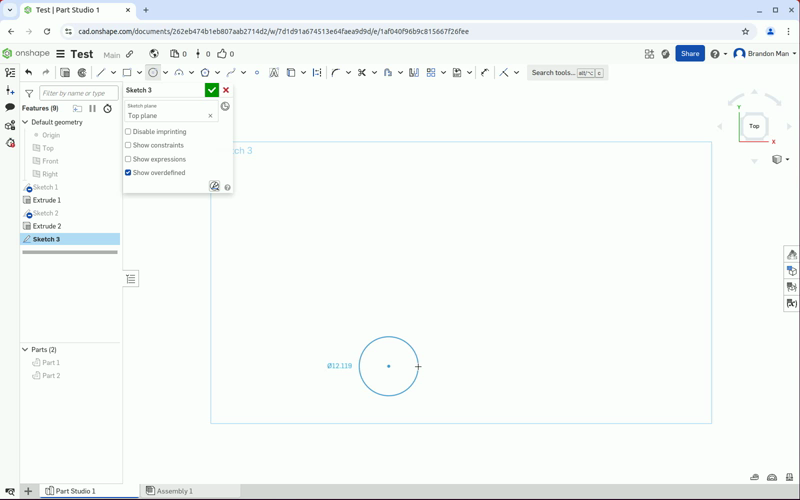
key(esc)
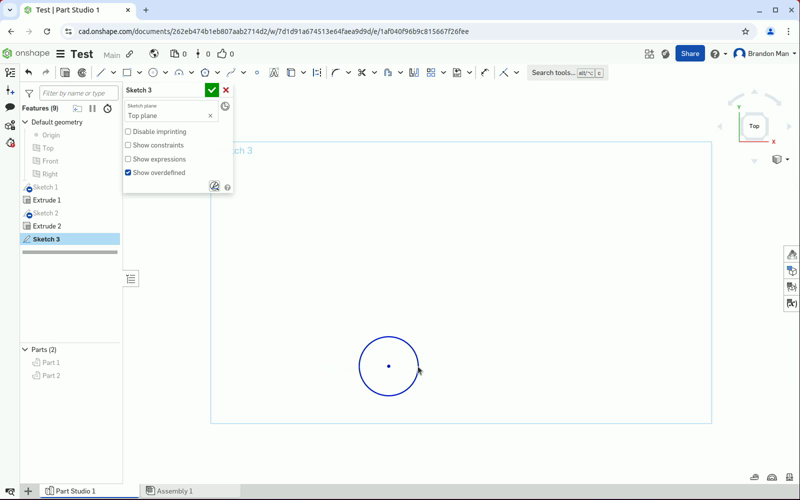
key(c)
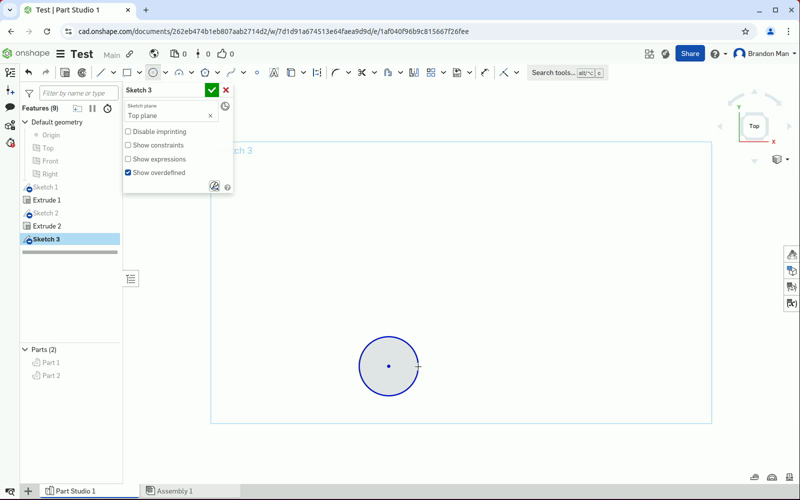
key_down(shift)
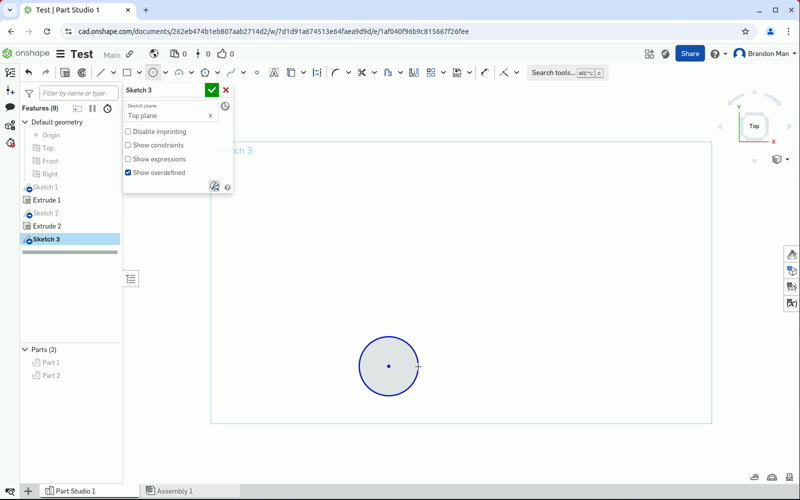
mouse_move(388, 366)
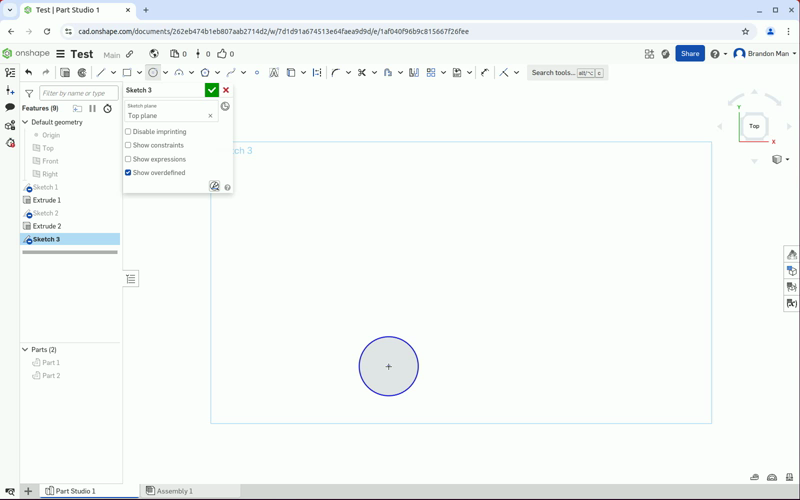
click(388, 366)
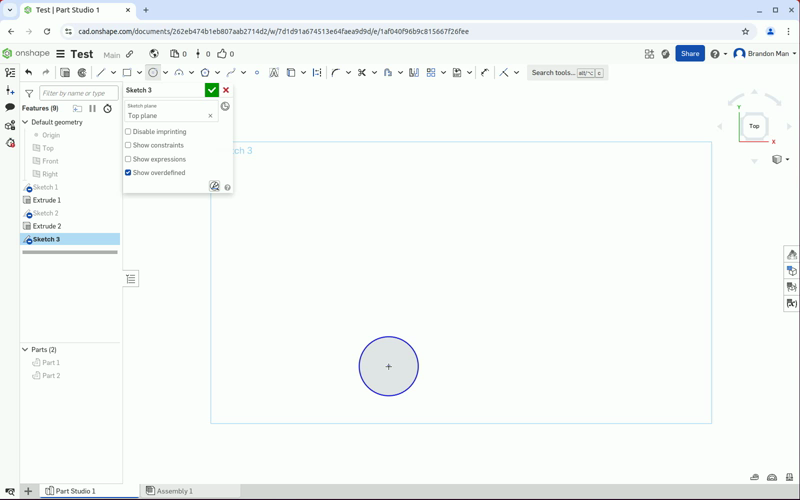
key_up(shift)
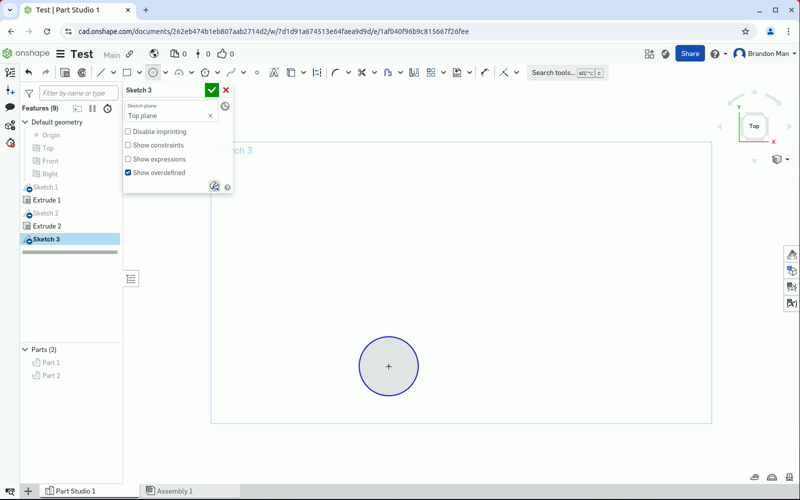
mouse_move(408, 366)
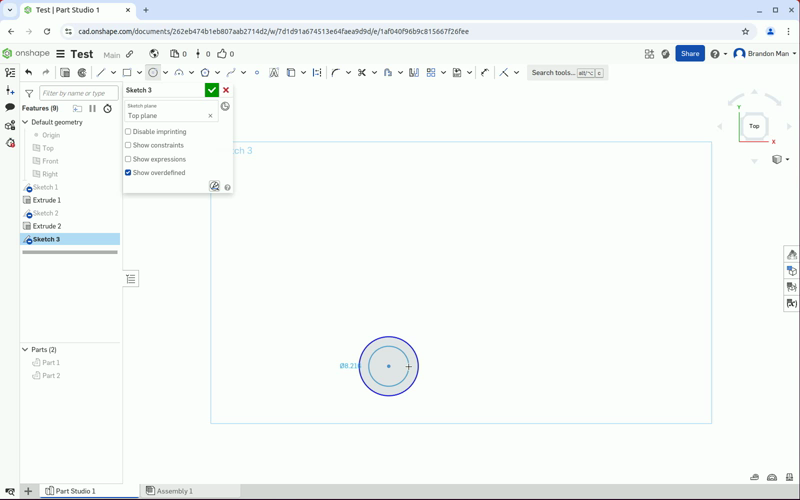
click(408, 366)
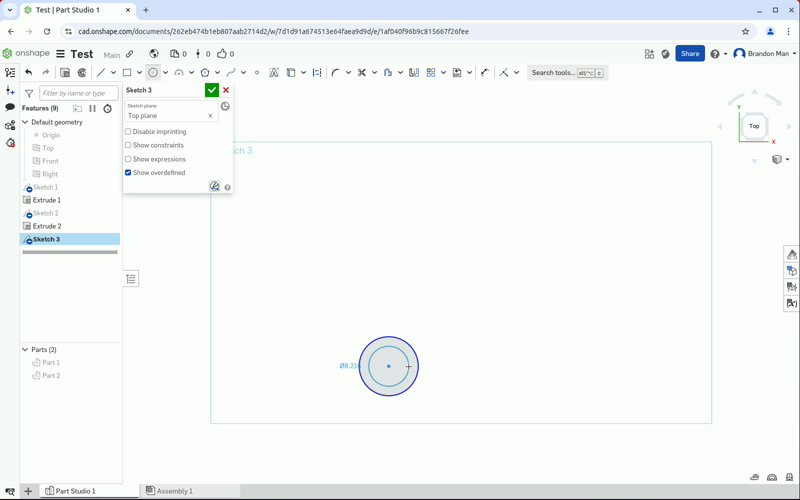
key(esc)
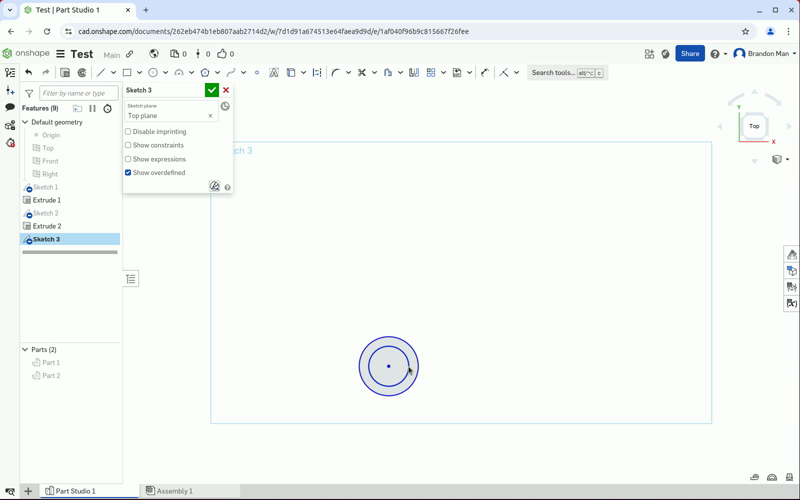
mouse_move(380, 388)
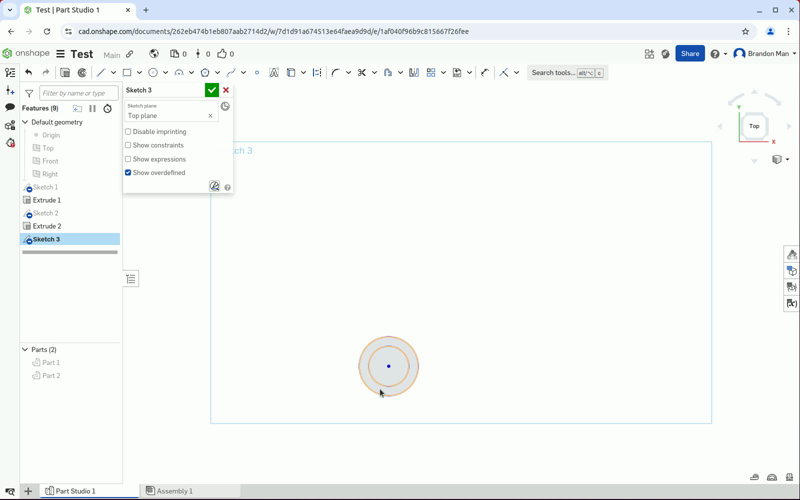
scroll(6)
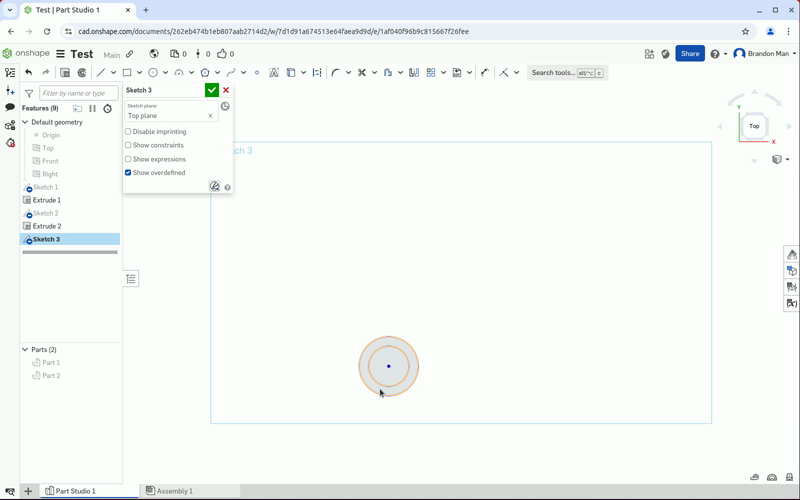
scroll(6)
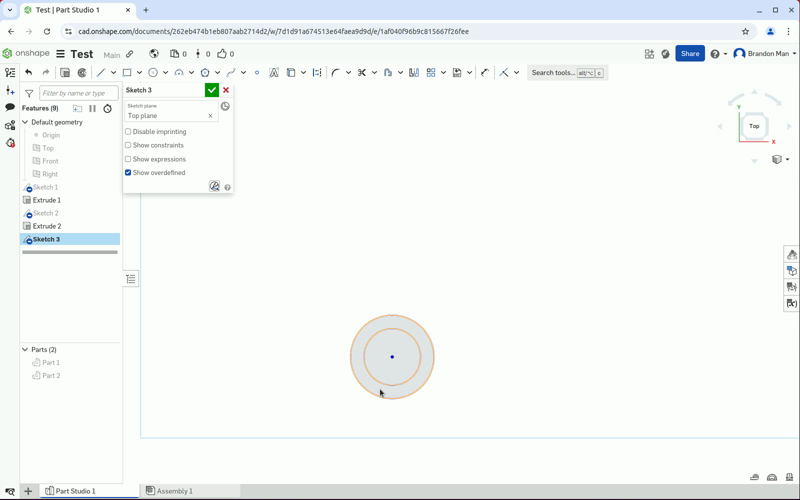
scroll(6)
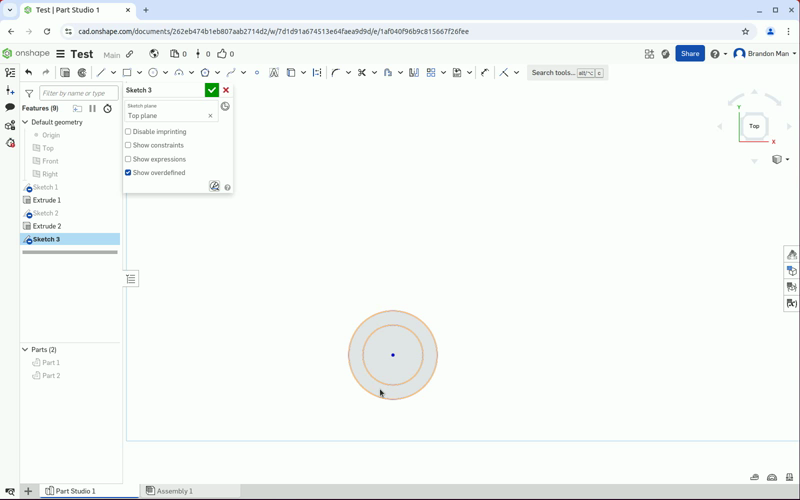
scroll(6)
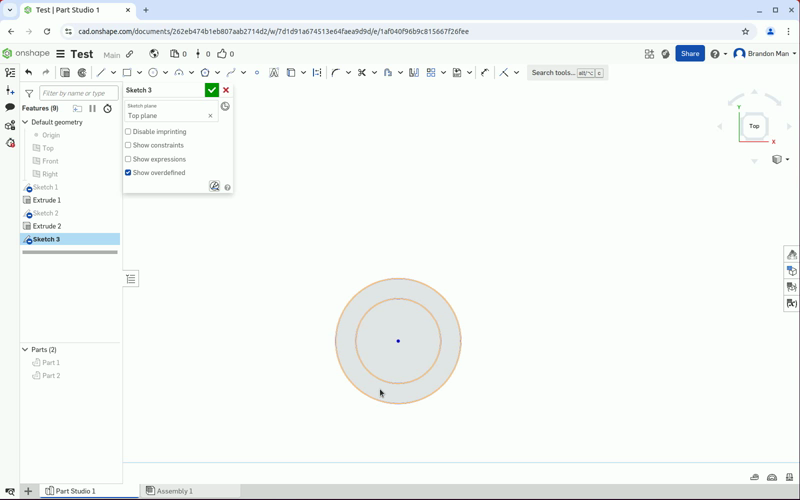
scroll(6)
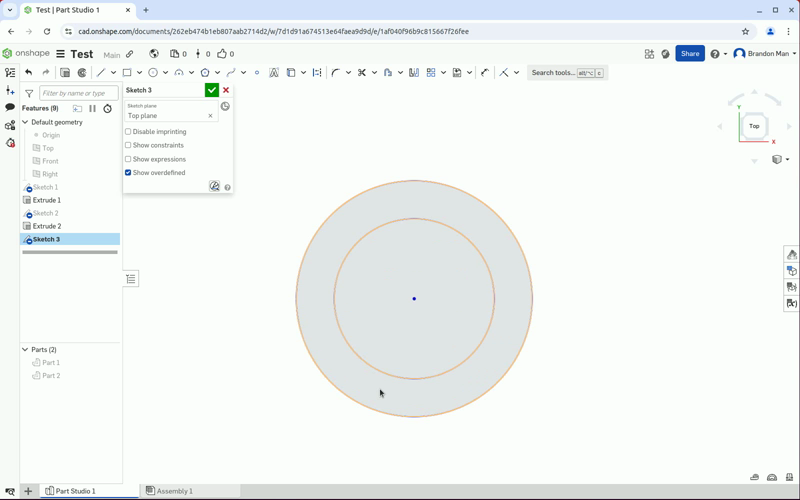
scroll(6)
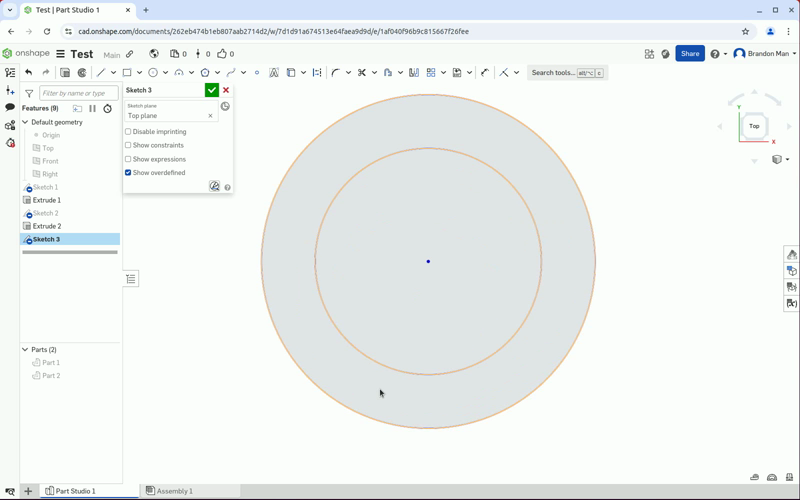
scroll(6)
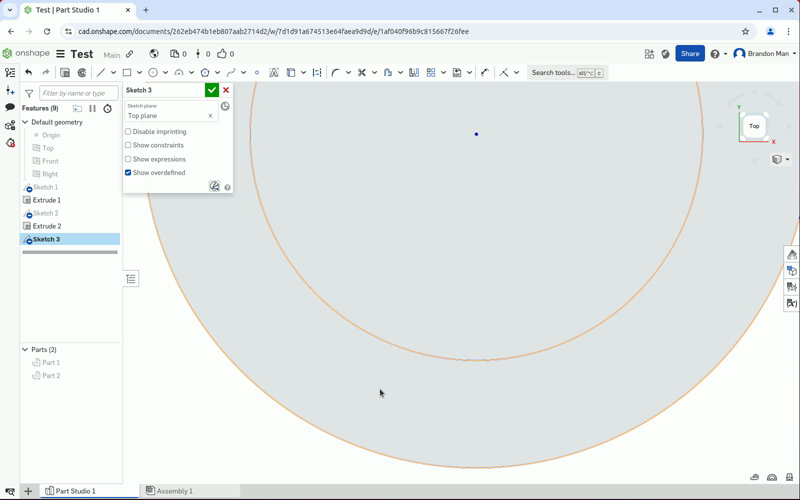
click(380, 388)
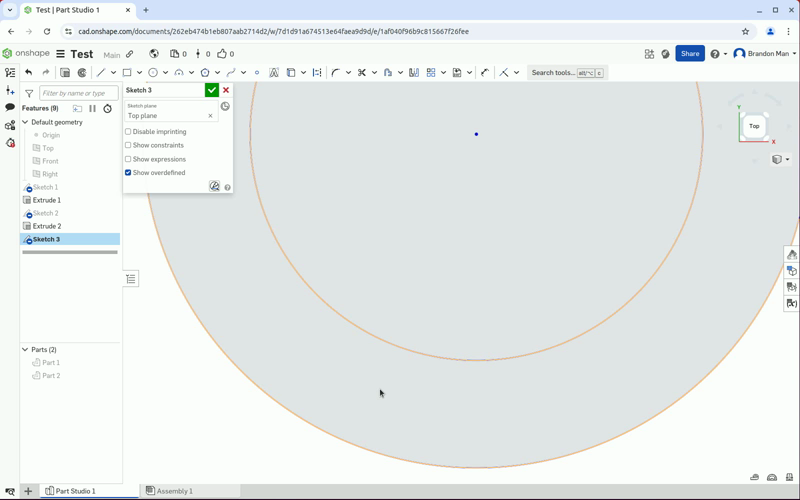
scroll(-6)
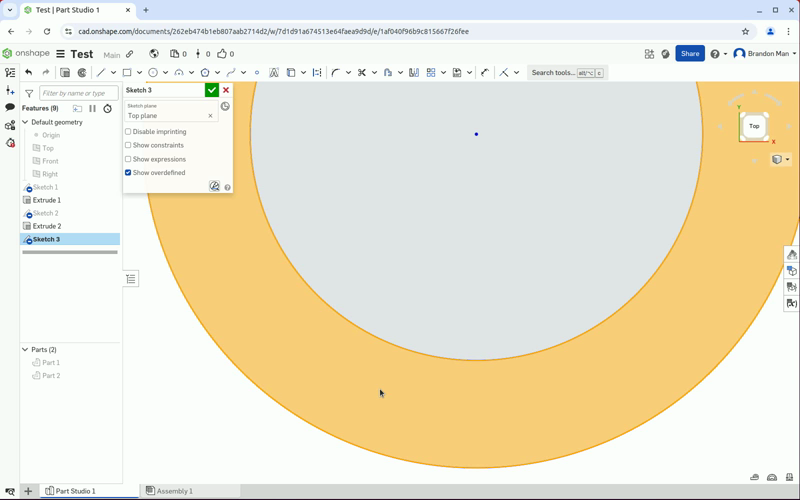
scroll(-6)
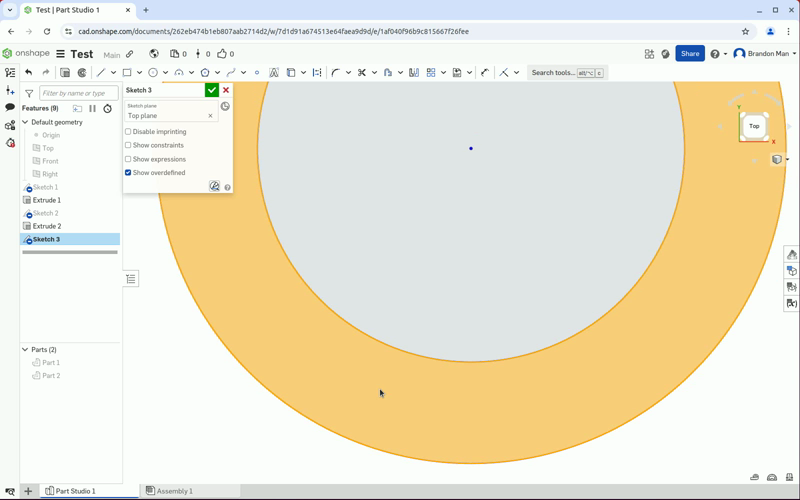
scroll(-6)
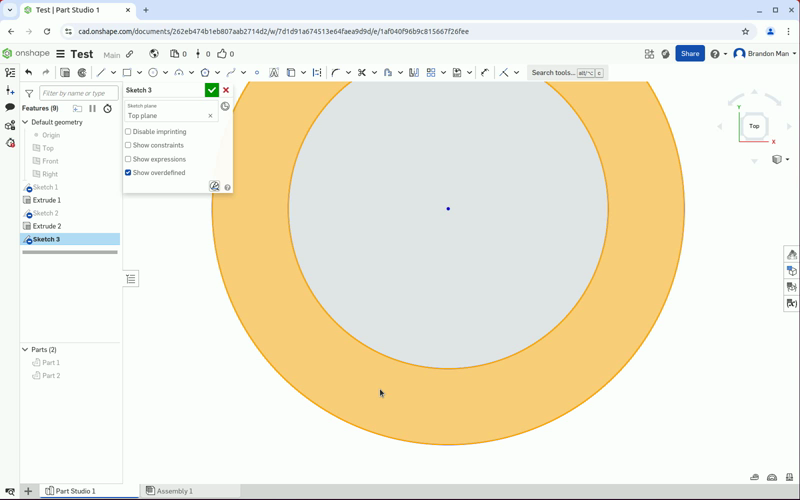
scroll(-6)
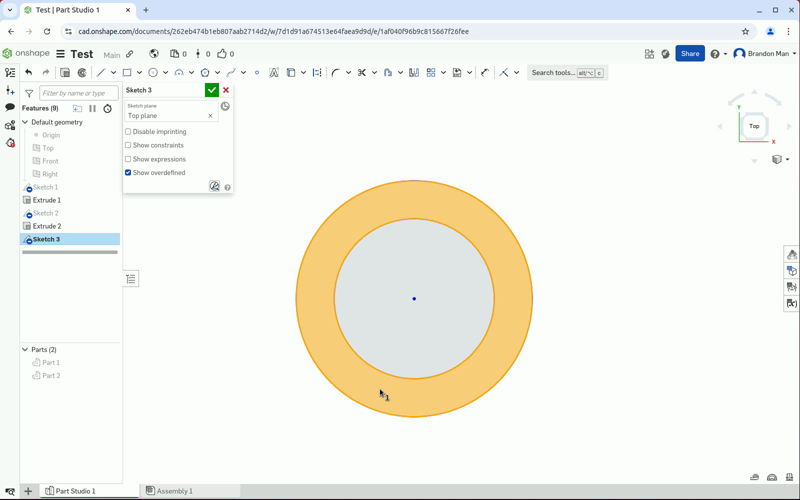
scroll(-6)
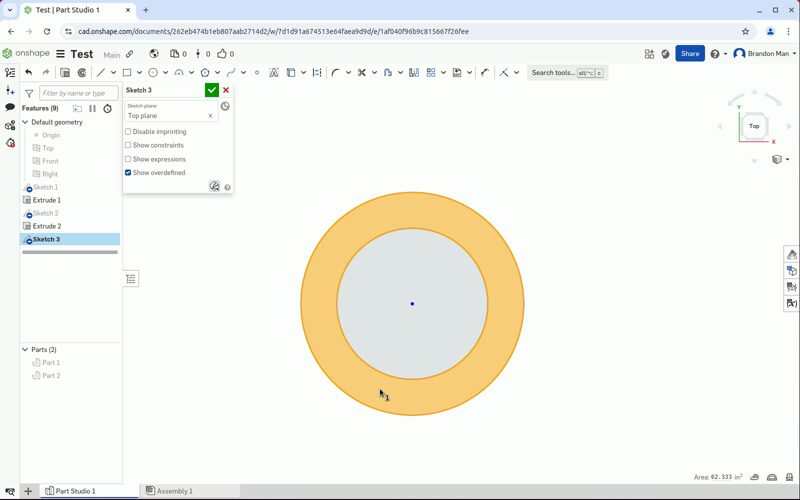
scroll(-6)
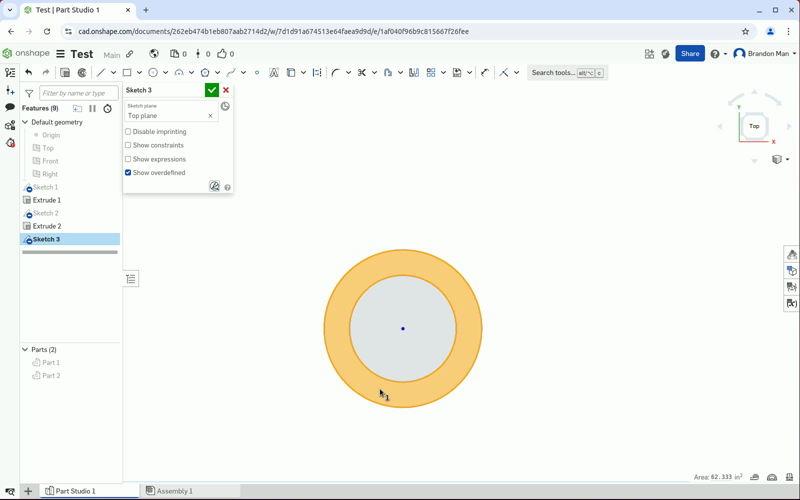
scroll(-6)
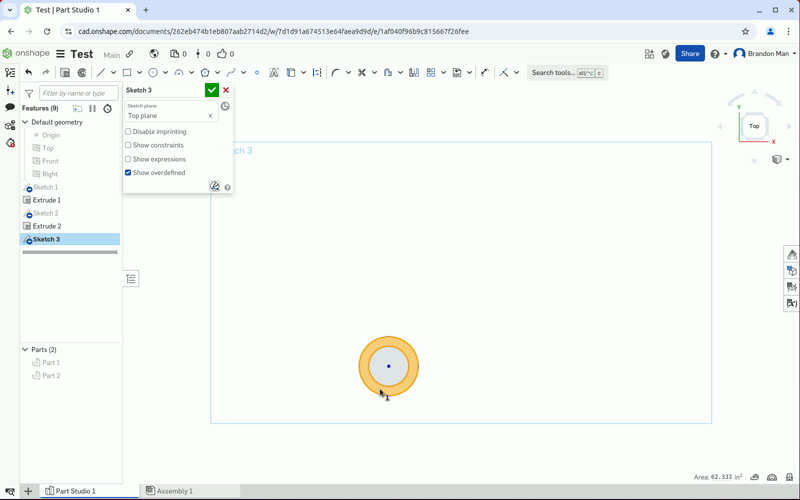
mouse_move(73, 352)
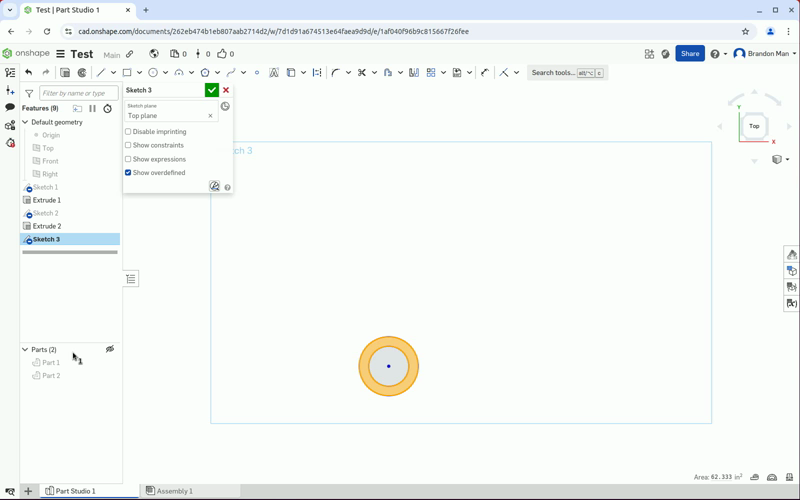
key(shift+y)
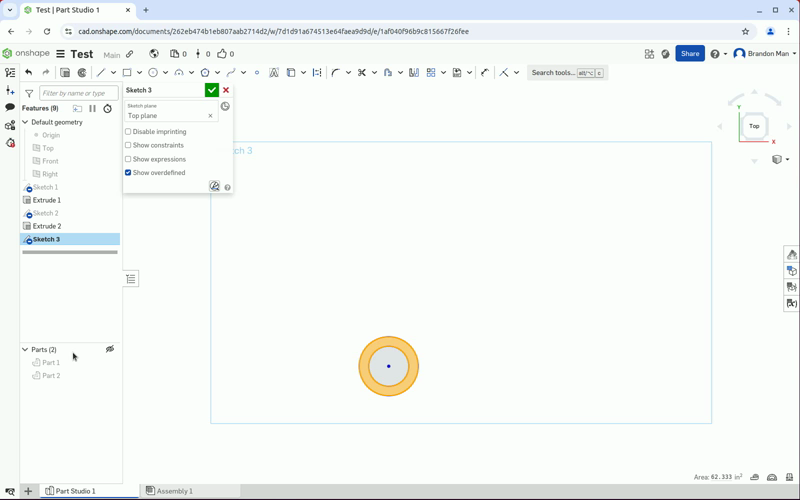
key(shift+e)
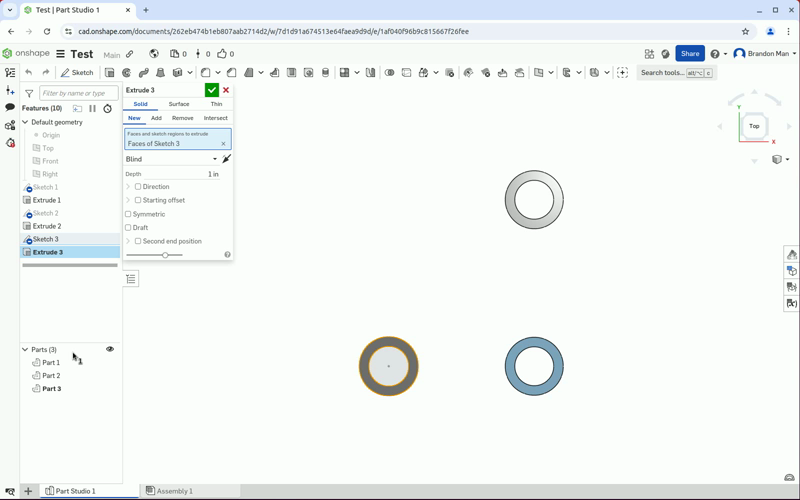
mouse_move(143, 106)
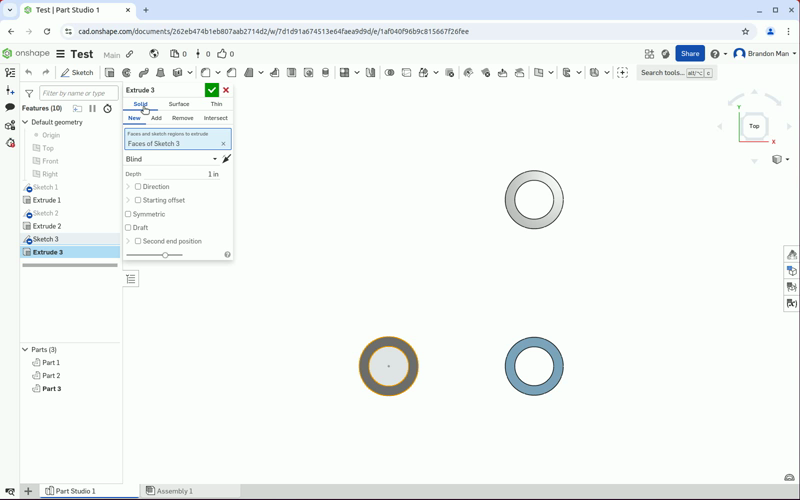
click(143, 106)
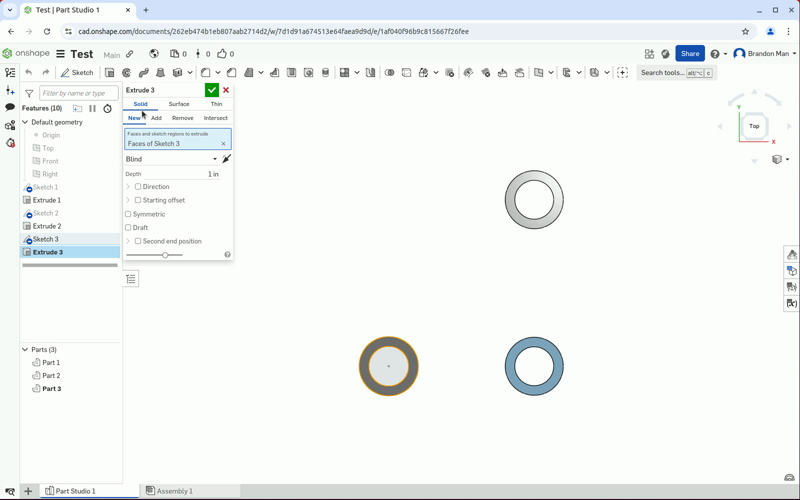
mouse_move(137, 120)
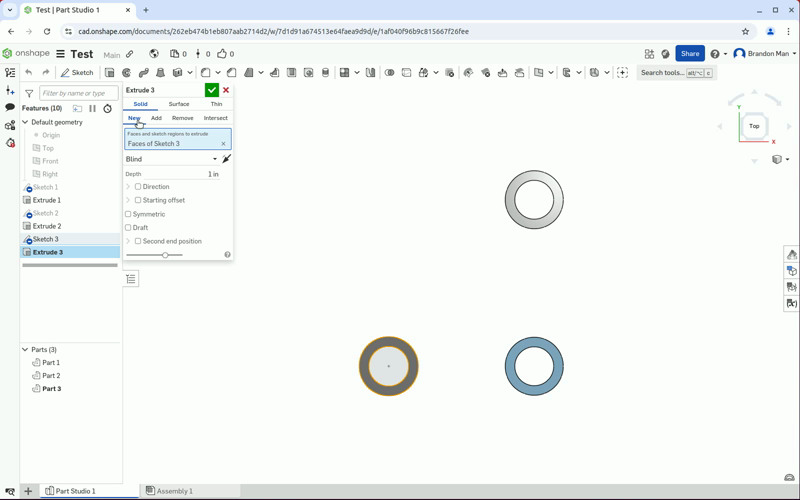
click(137, 120)
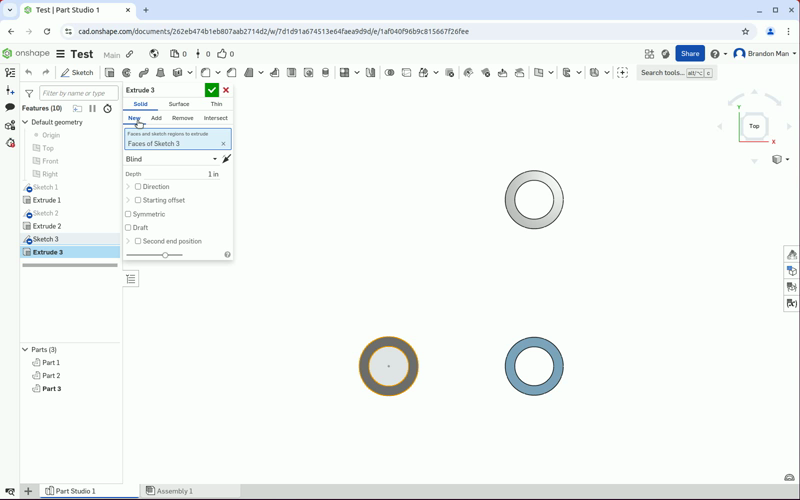
key(tab, 4)
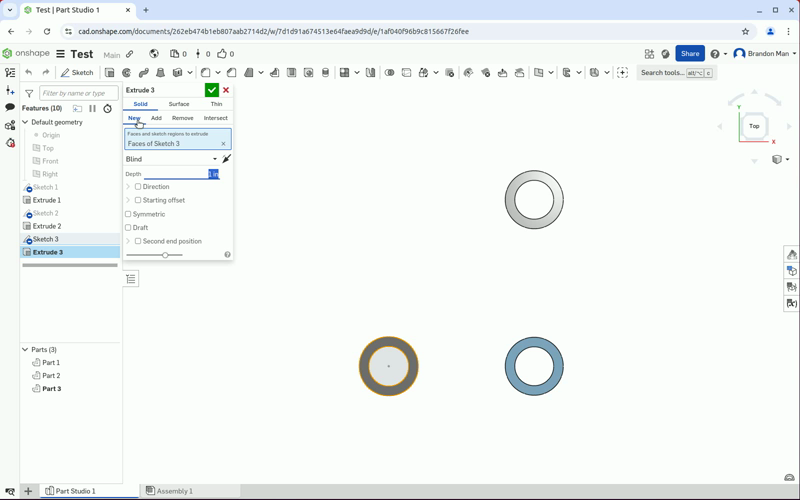
text(5.777)
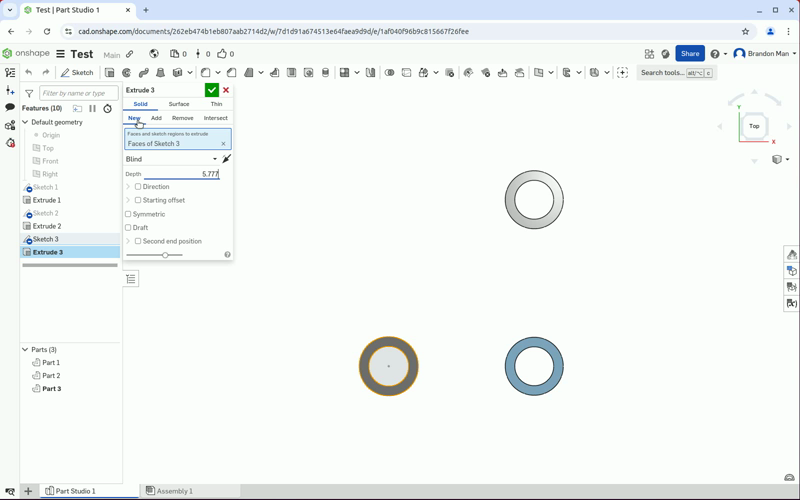
key(enter)
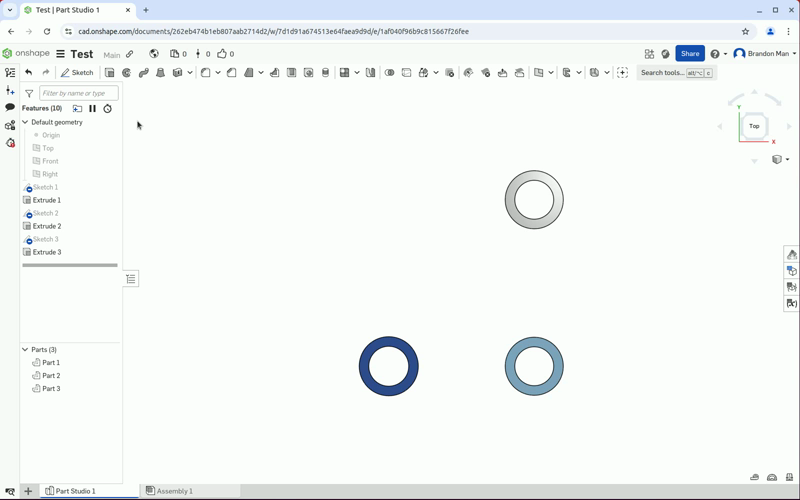
key(shift+h)
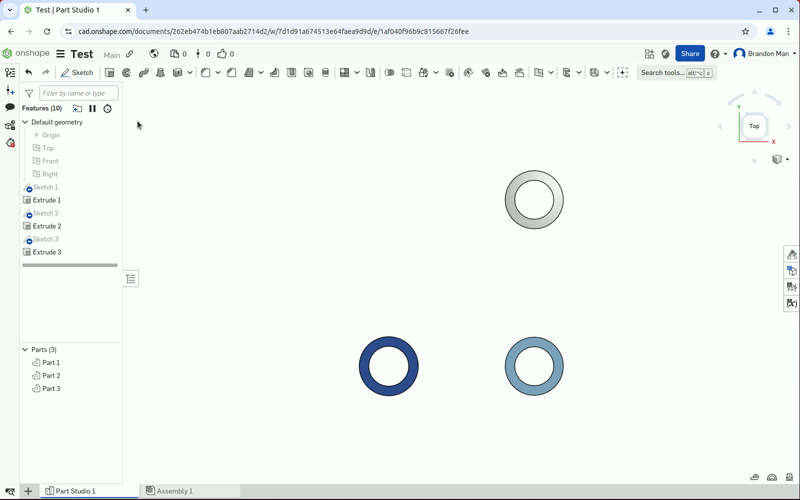
key(shift+h)
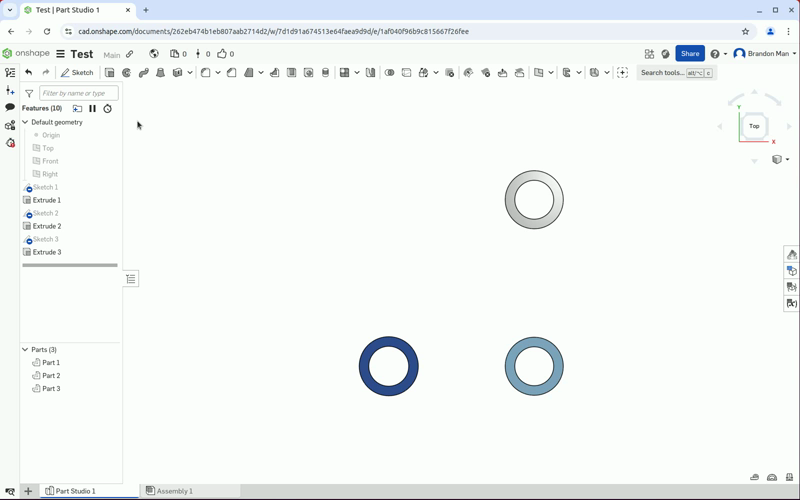
mouse_move(73, 189)
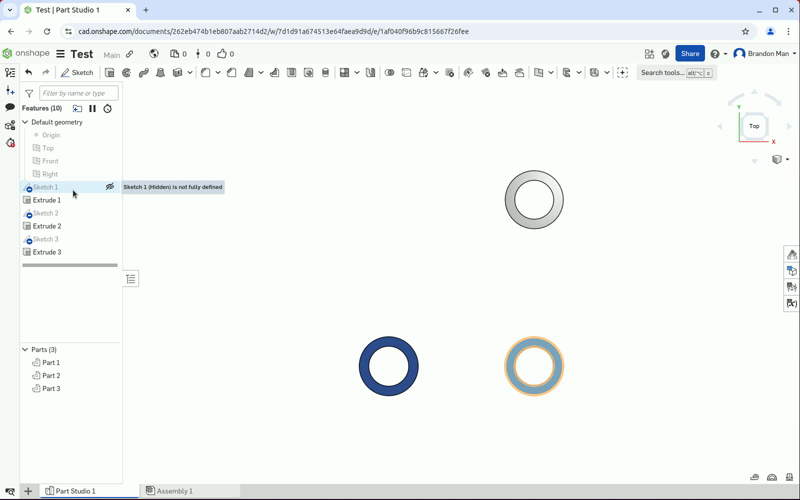
click(73, 189)
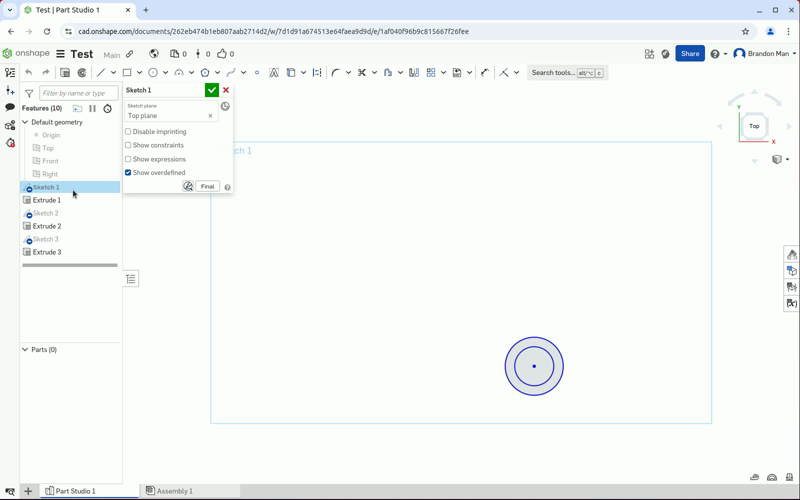
mouse_move(229, 92)
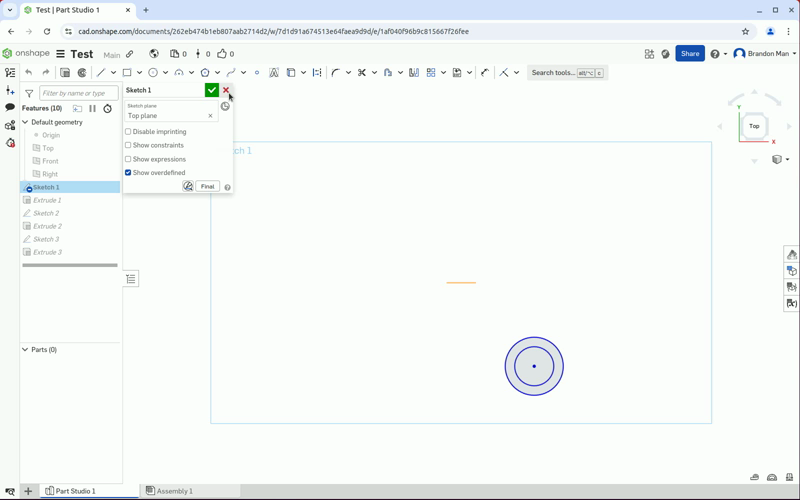
click(229, 92)
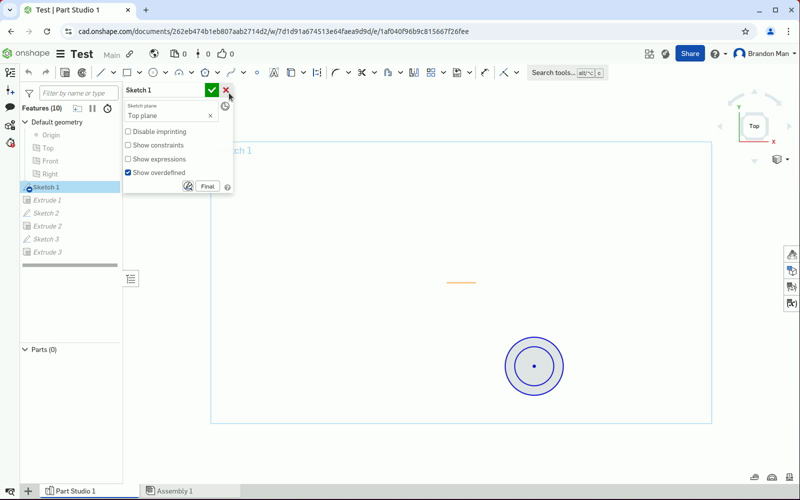
key(shift+s)
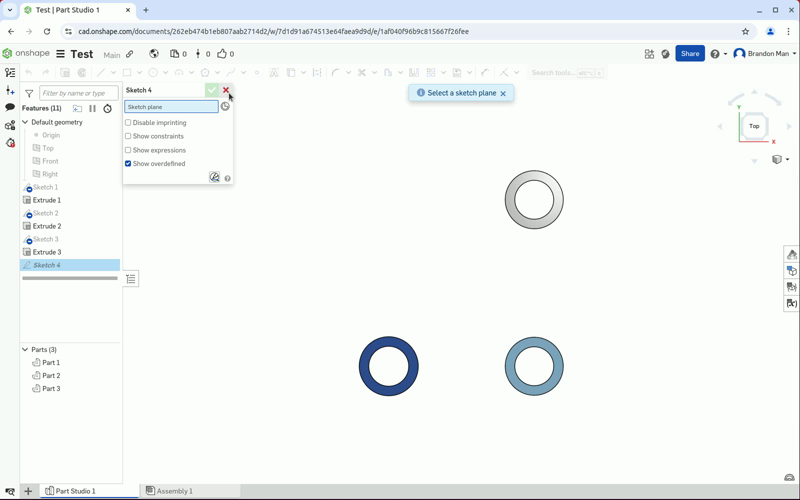
mouse_move(73, 150)
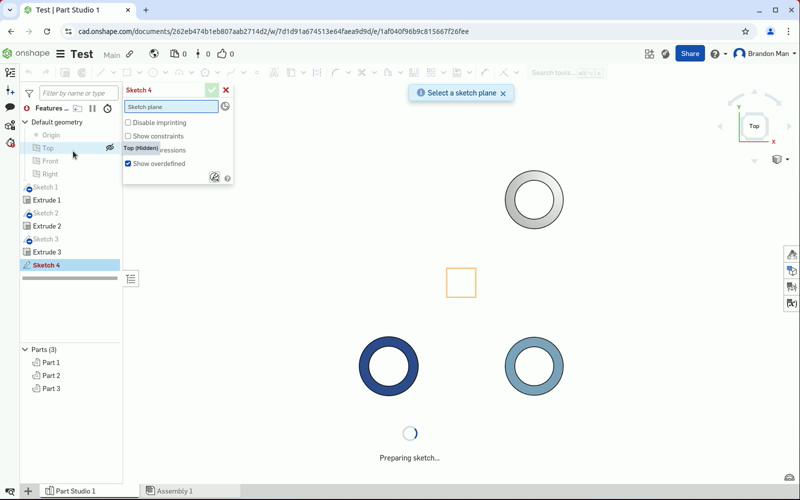
click(73, 150)
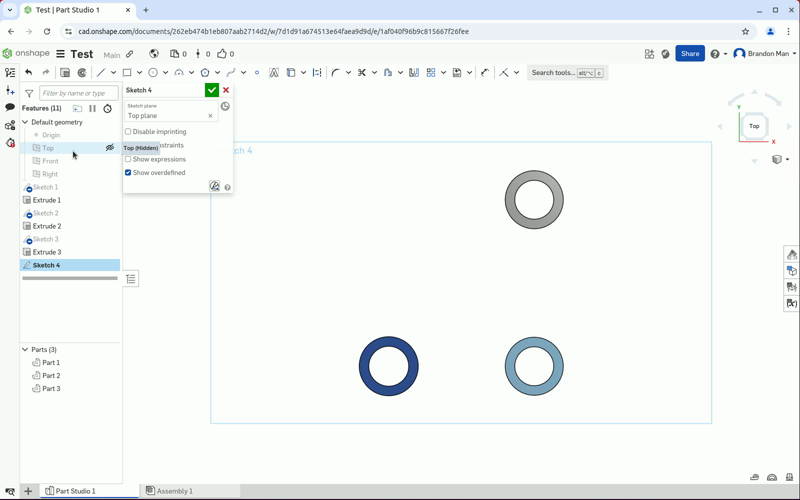
mouse_move(73, 352)
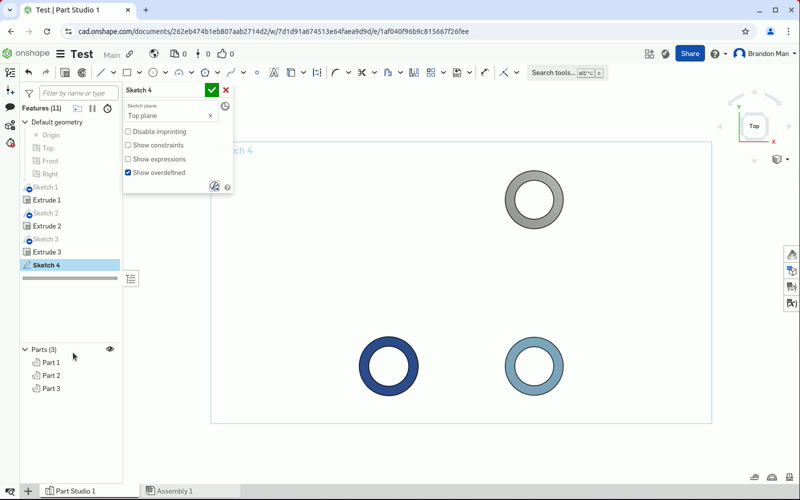
key(y)
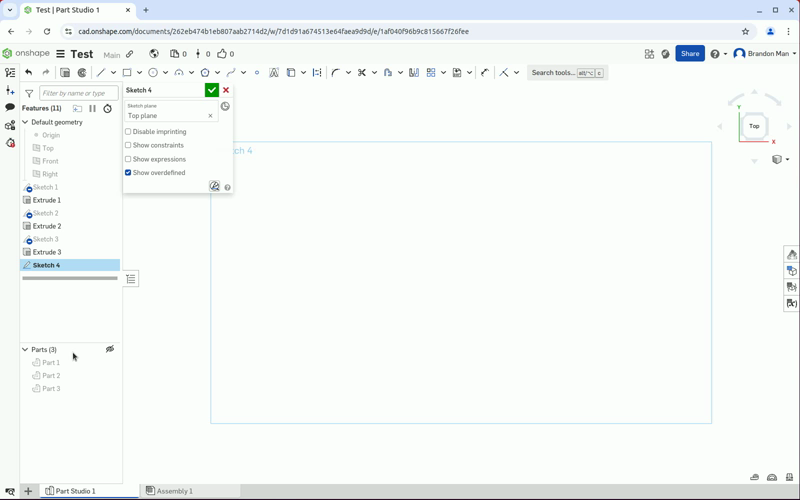
key(c)
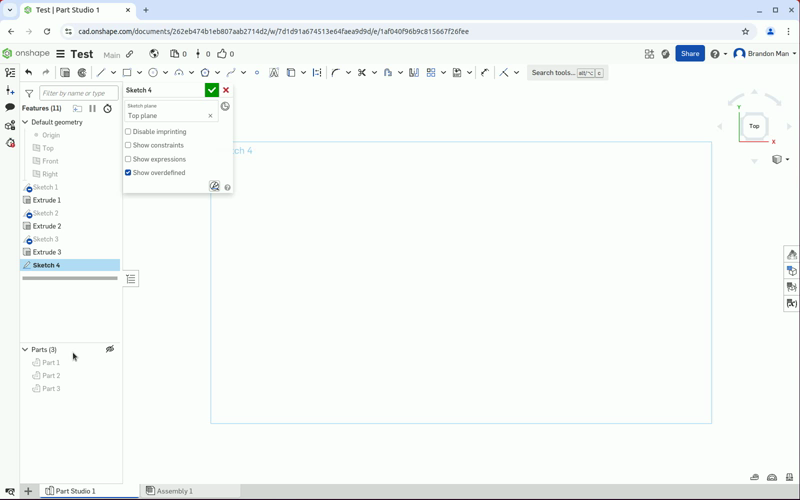
key_down(shift)
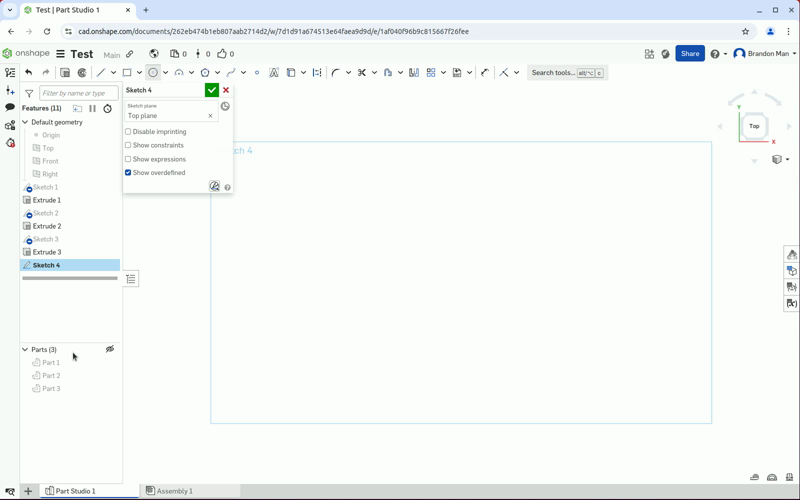
mouse_move(388, 199)
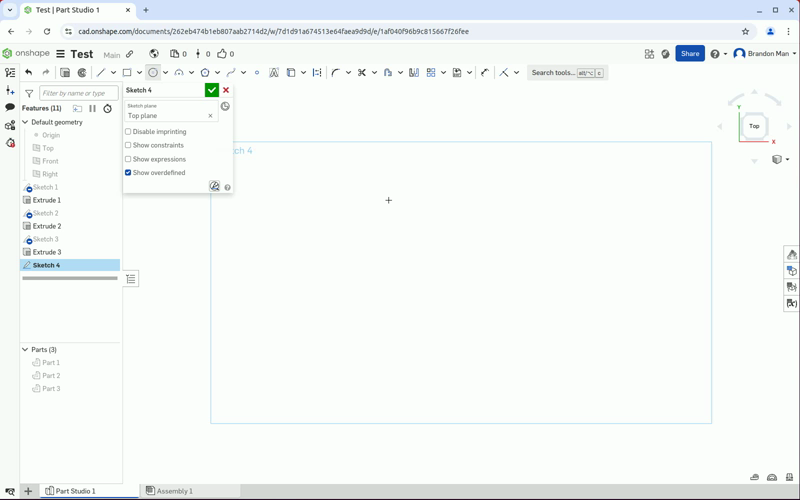
click(388, 199)
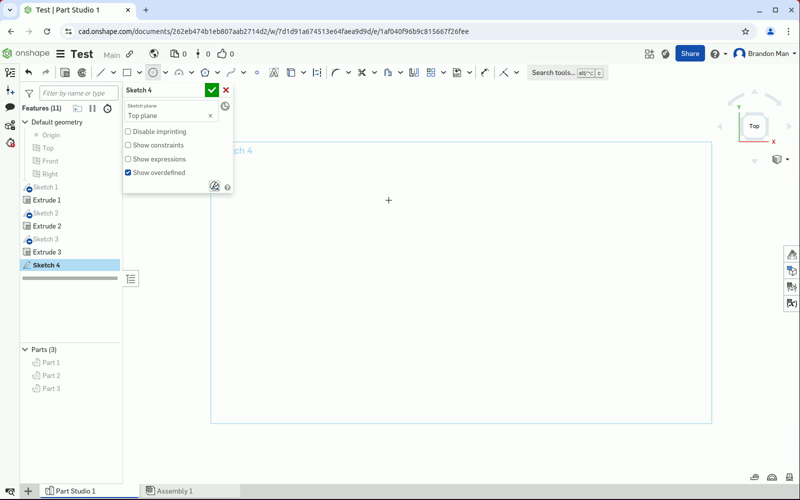
key_up(shift)
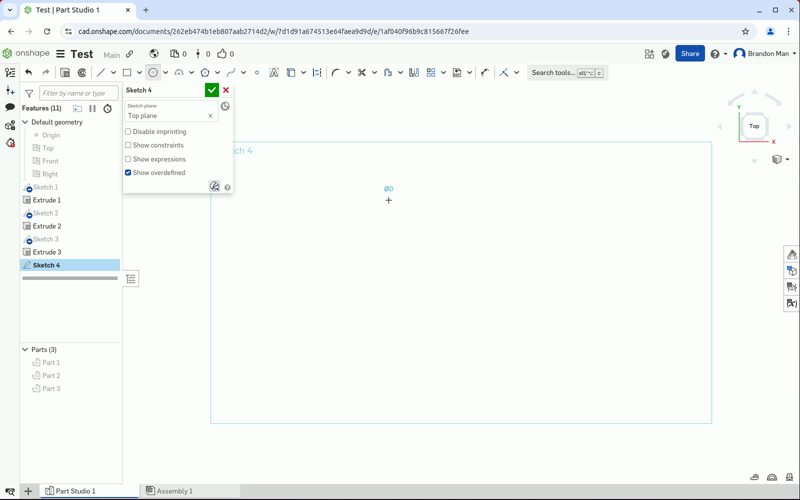
mouse_move(418, 199)
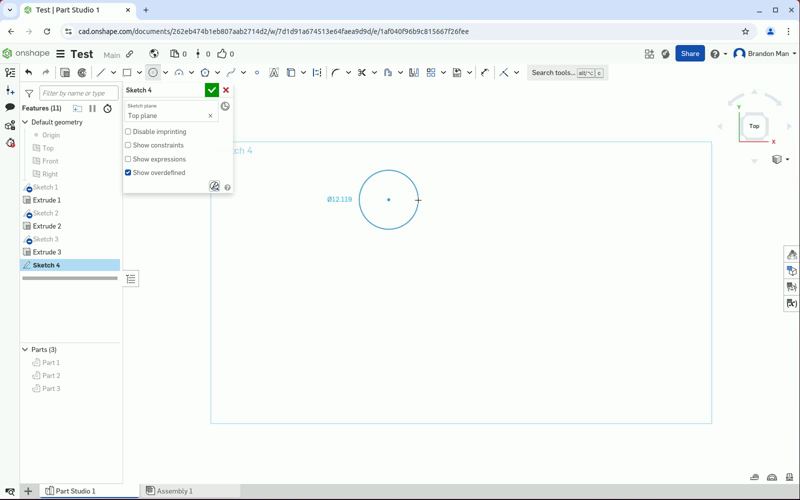
click(418, 199)
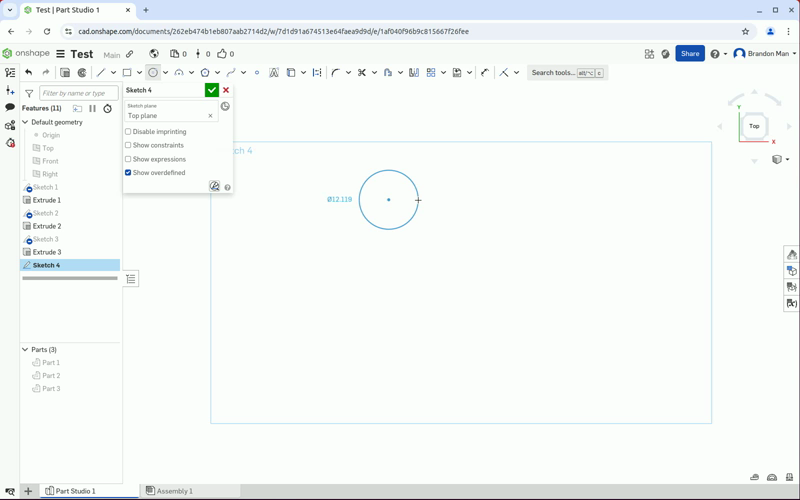
key(esc)
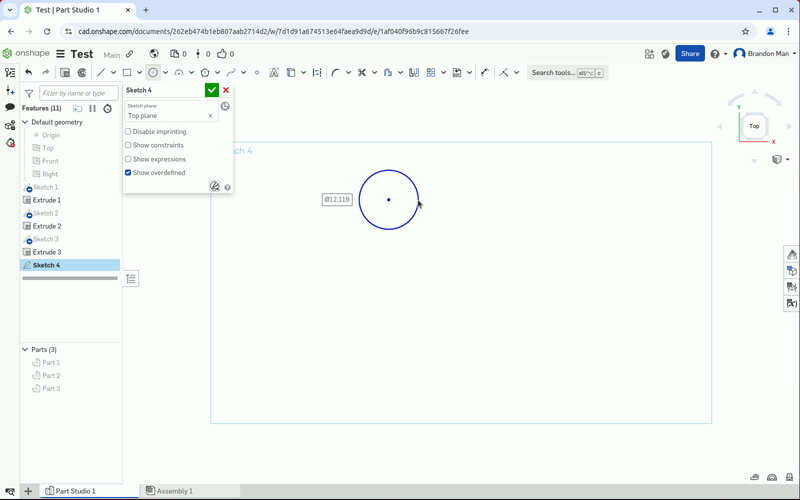
key(c)
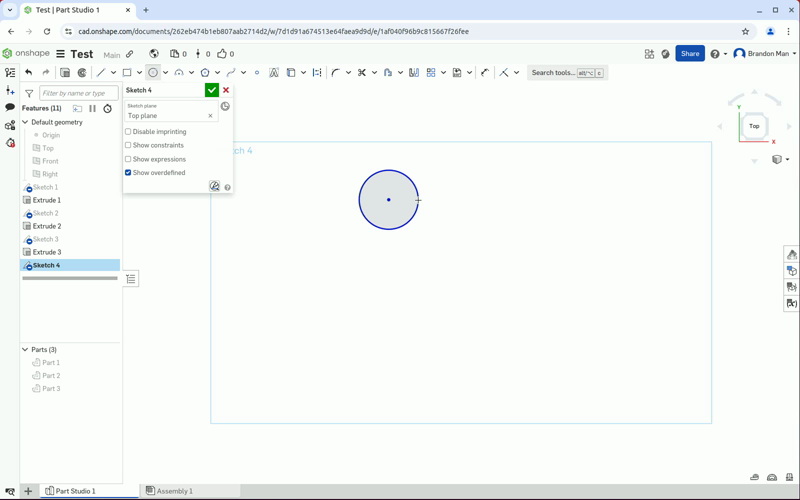
key_down(shift)
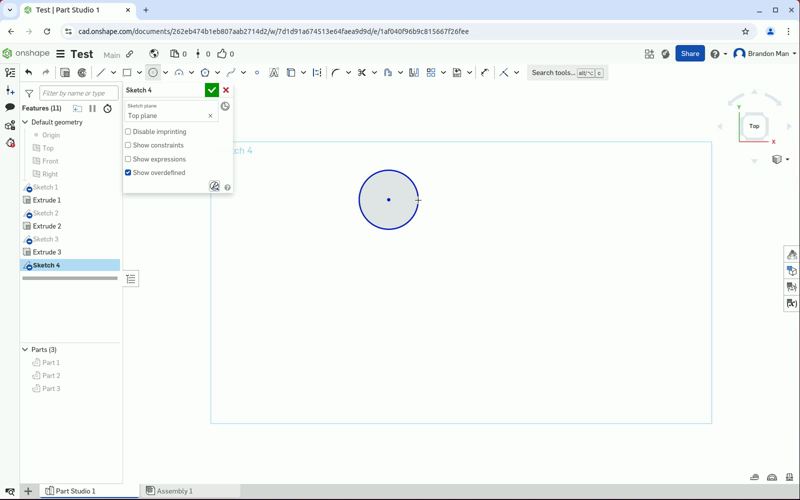
mouse_move(388, 199)
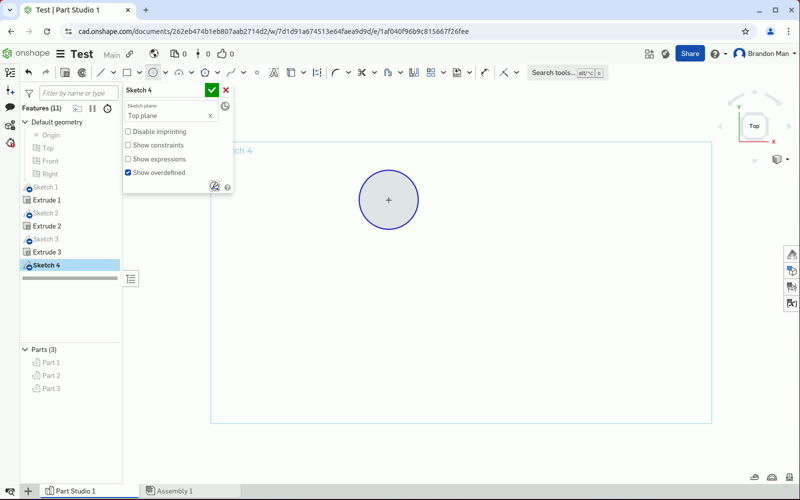
click(388, 199)
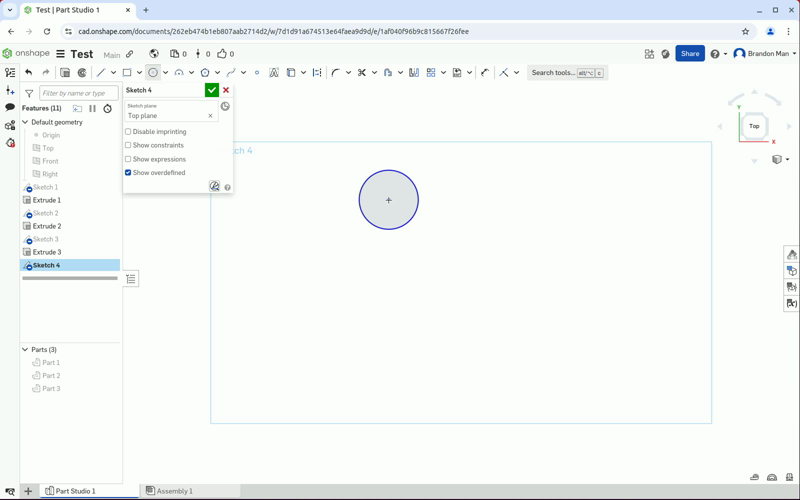
key_up(shift)
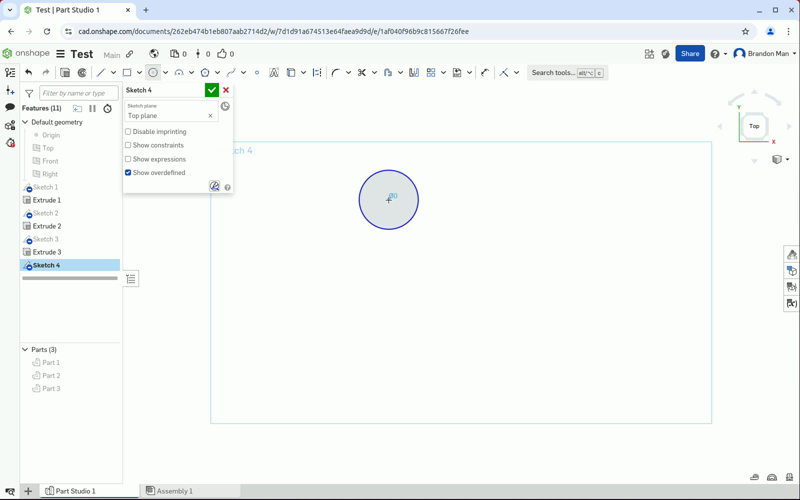
mouse_move(408, 199)
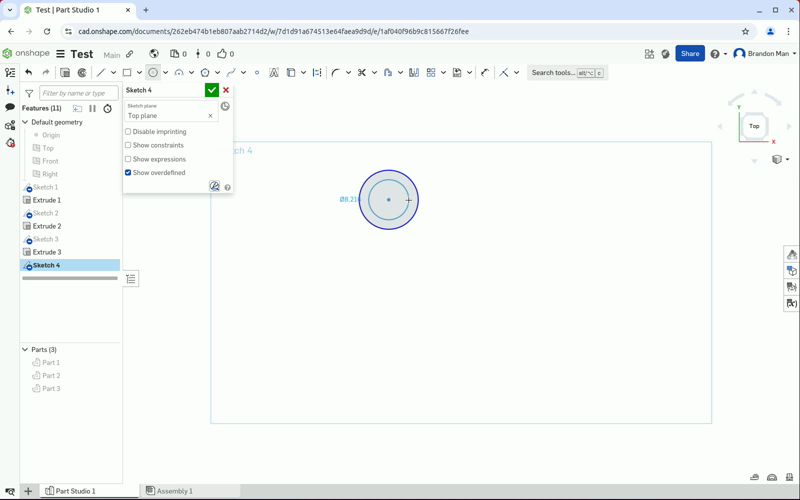
click(408, 199)
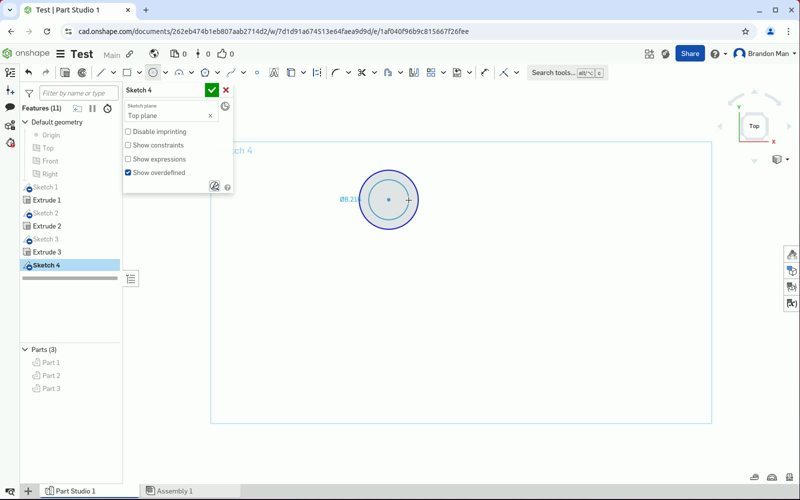
key(esc)
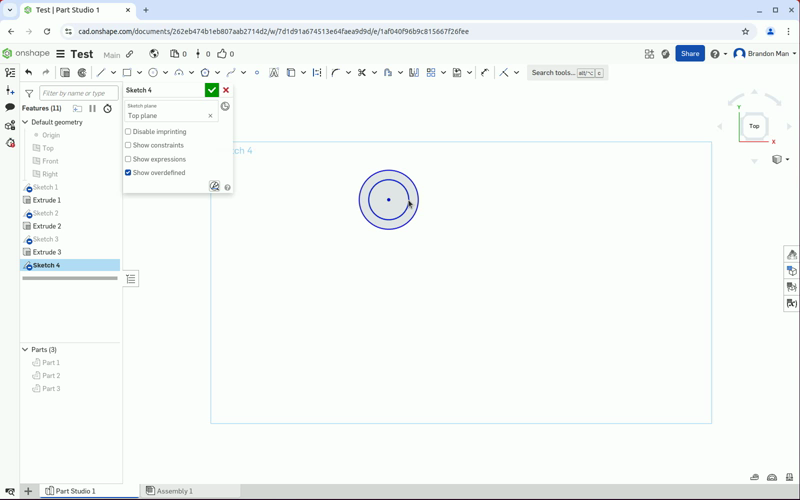
mouse_move(376, 220)
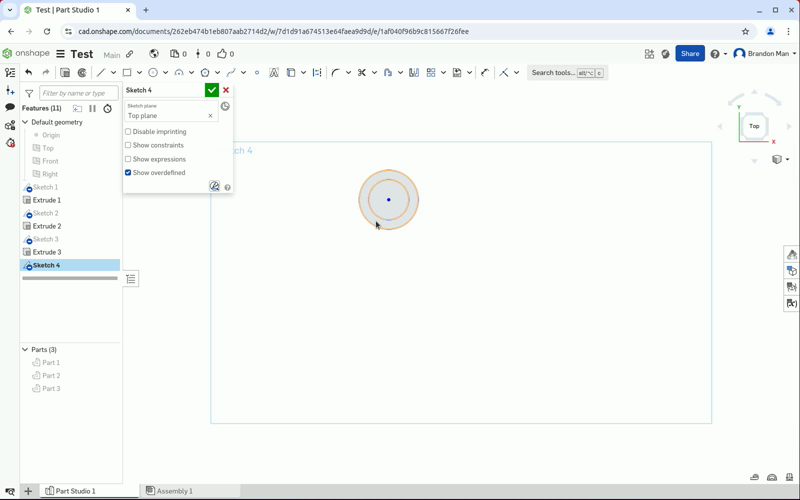
scroll(6)
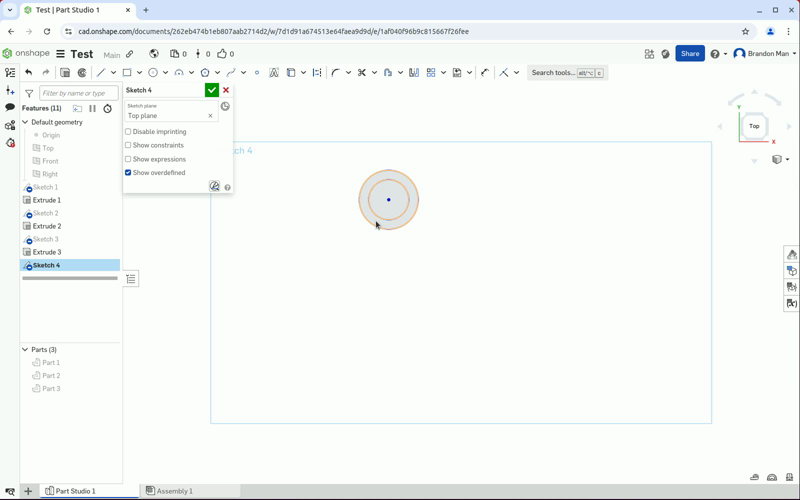
scroll(6)
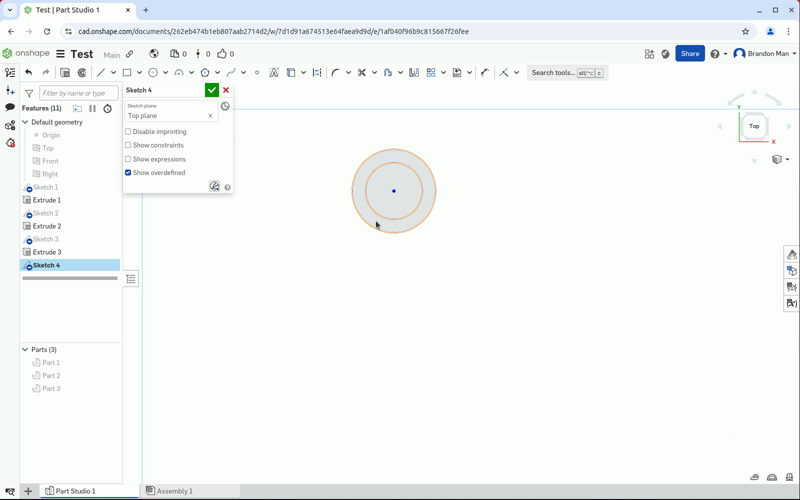
scroll(6)
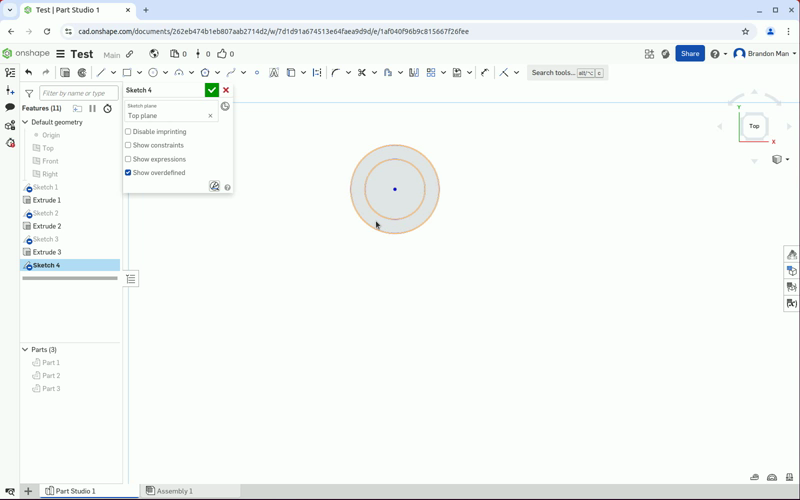
scroll(6)
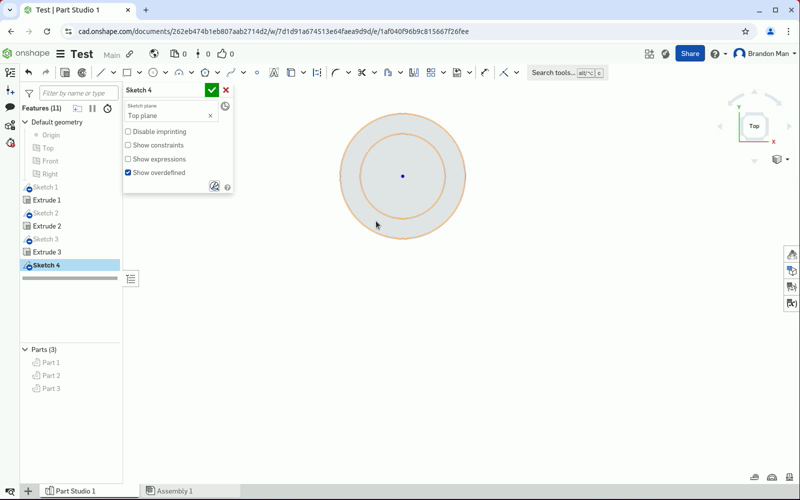
scroll(6)
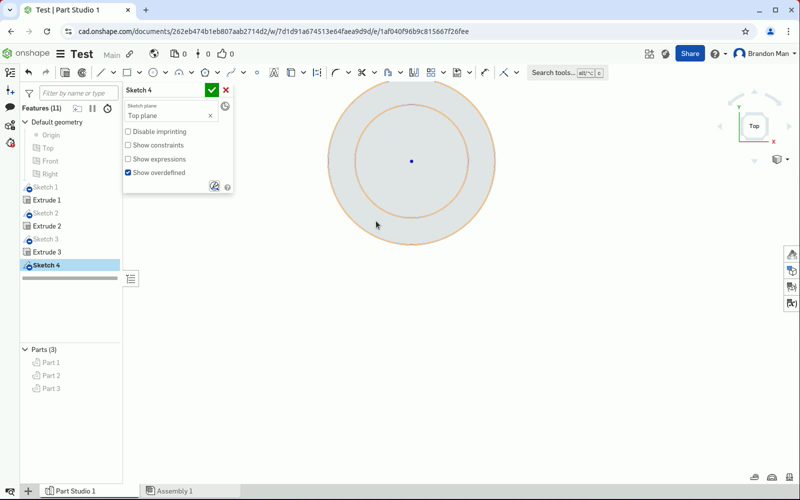
scroll(6)
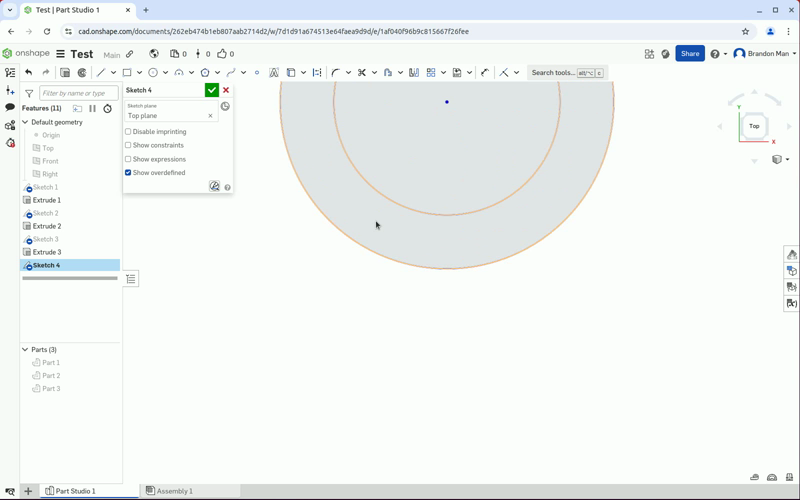
scroll(6)
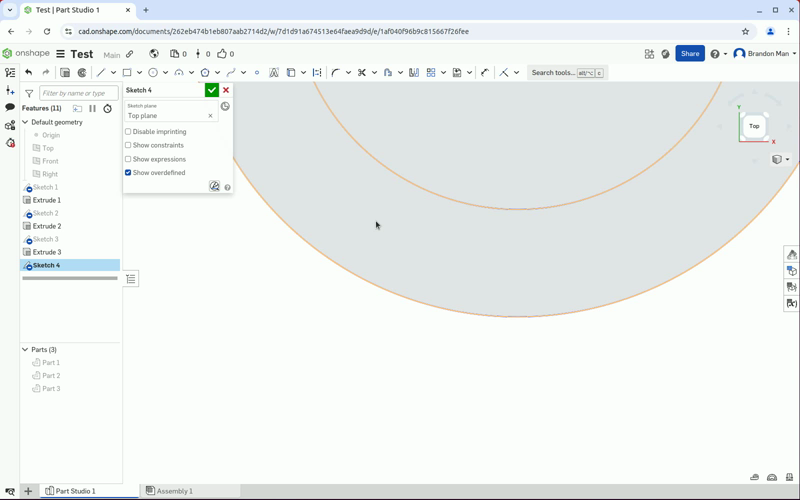
click(376, 220)
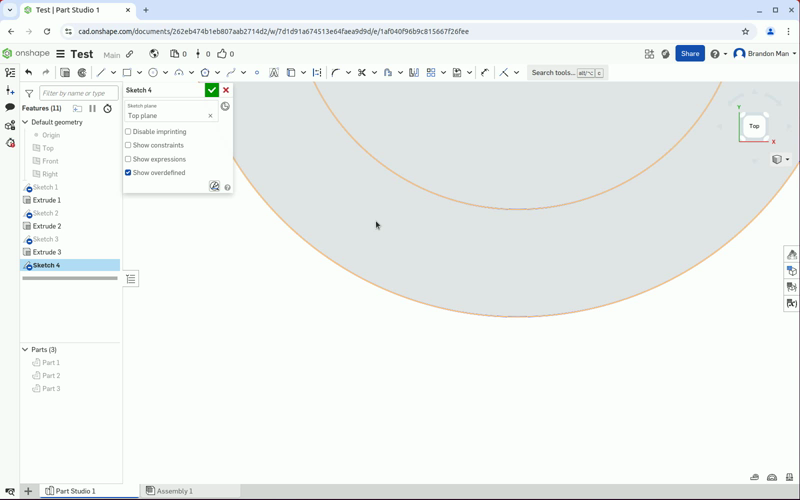
scroll(-6)
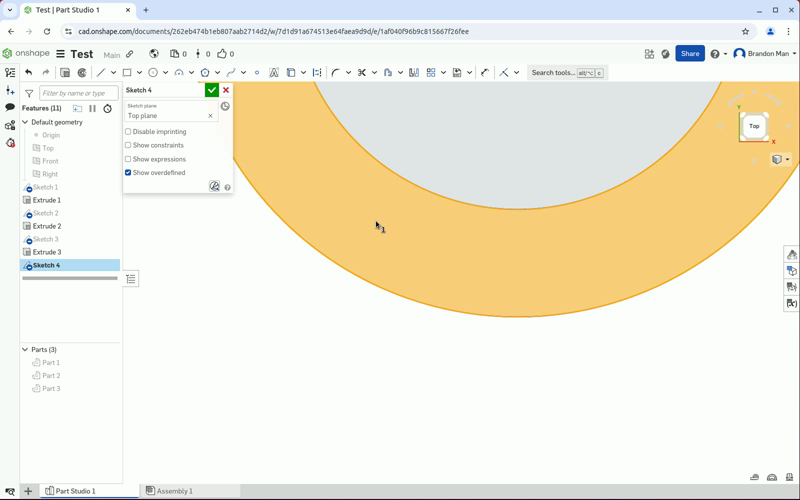
scroll(-6)
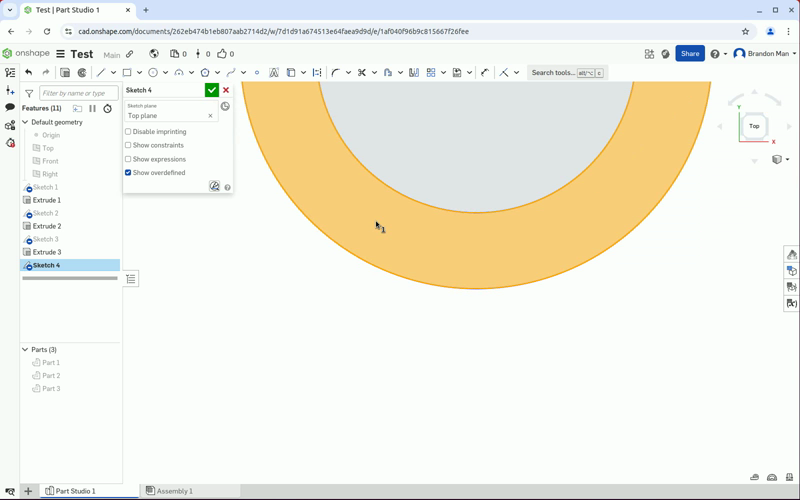
scroll(-6)
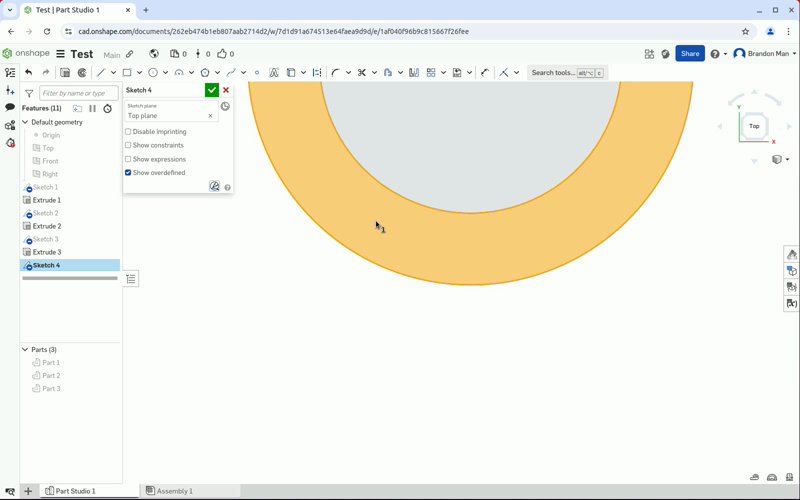
scroll(-6)
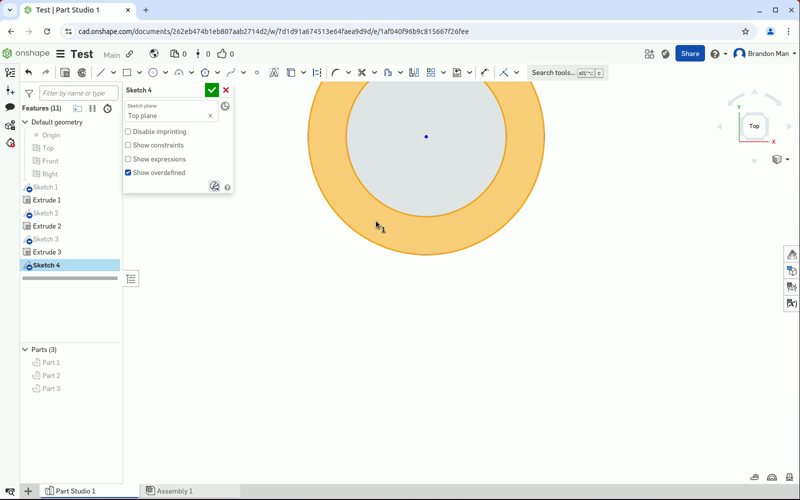
scroll(-6)
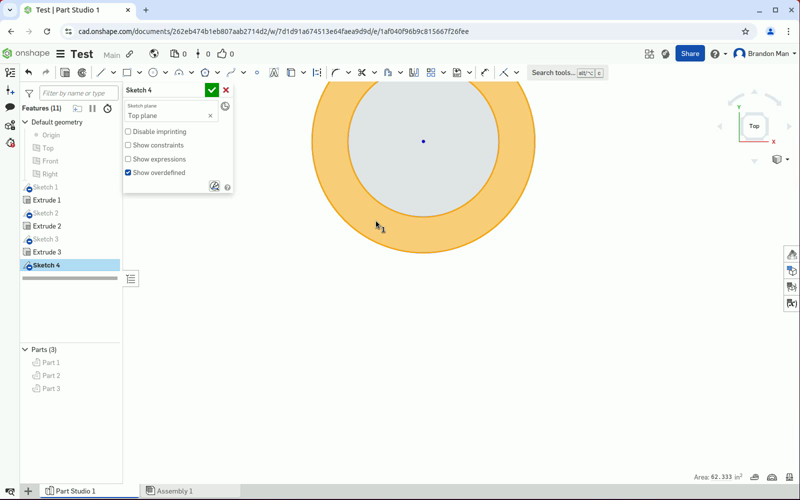
scroll(-6)
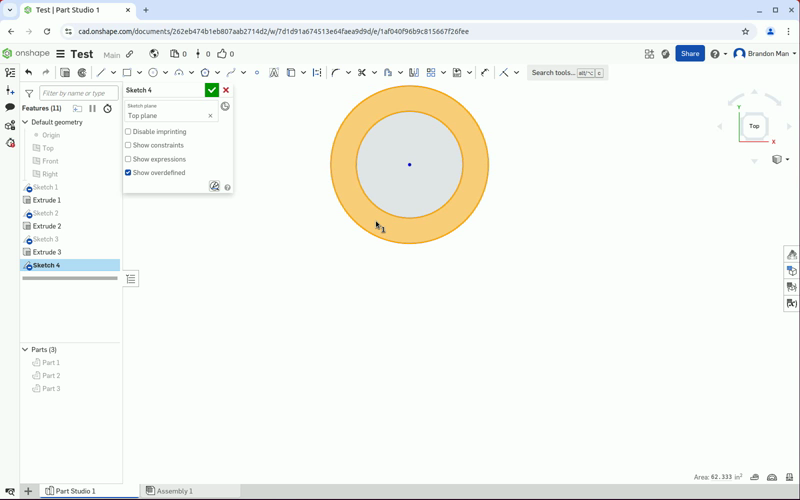
scroll(-6)
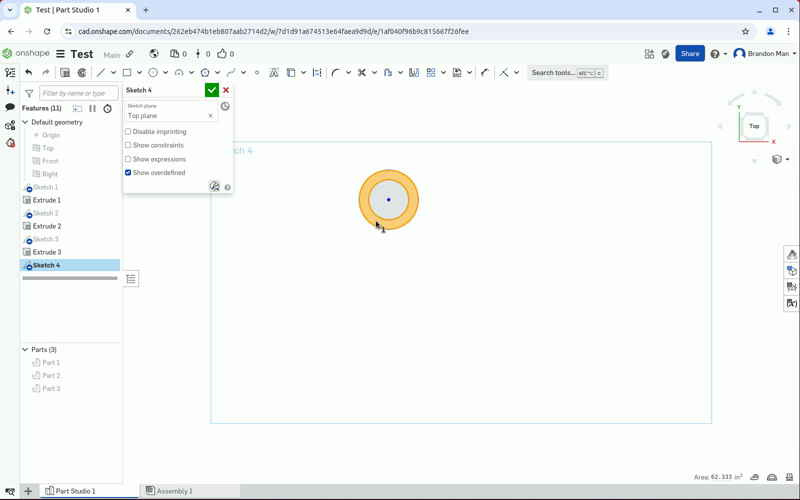
mouse_move(73, 352)
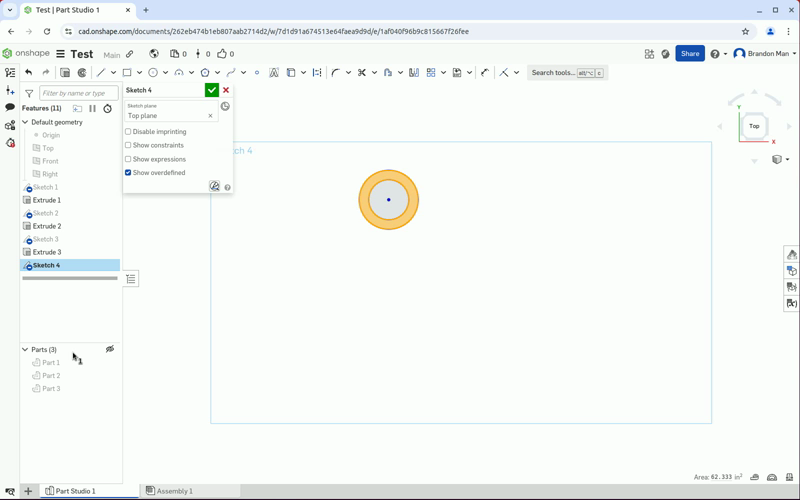
key(shift+y)
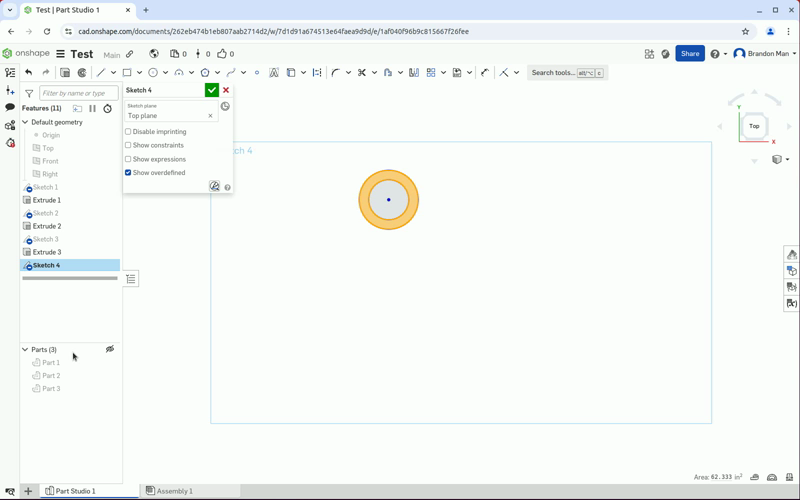
key(shift+e)
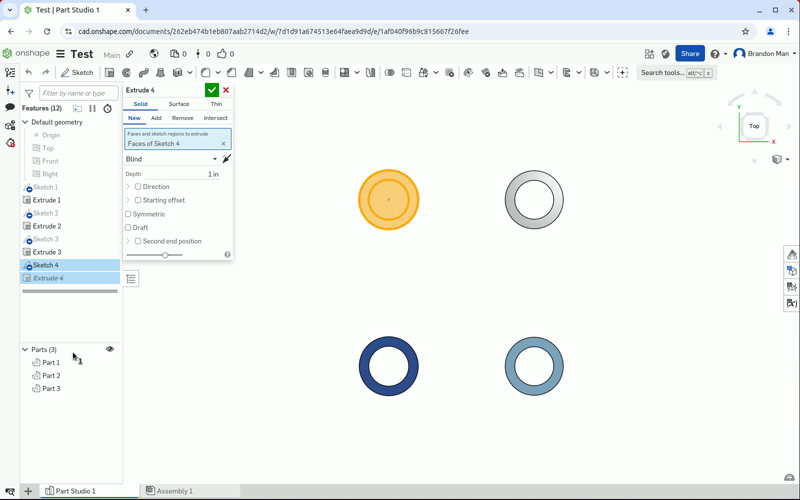
mouse_move(143, 106)
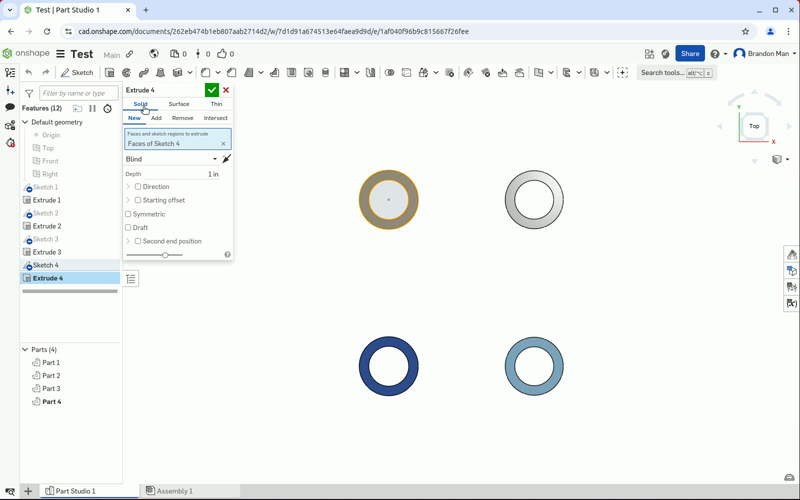
click(143, 106)
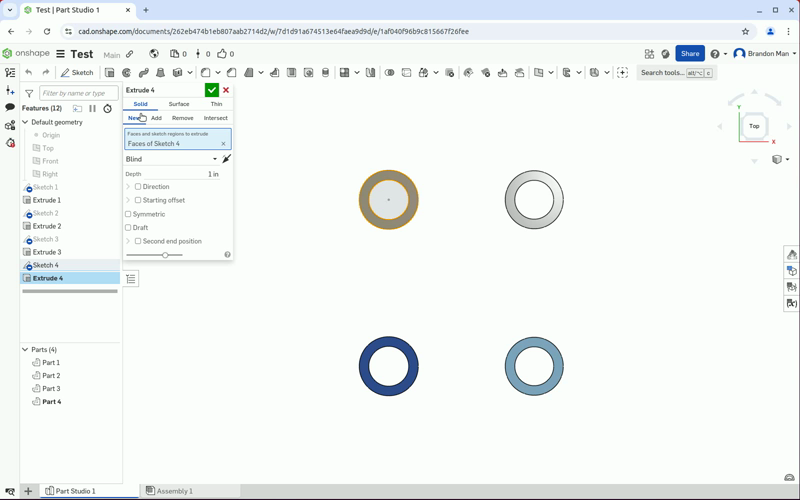
mouse_move(137, 120)
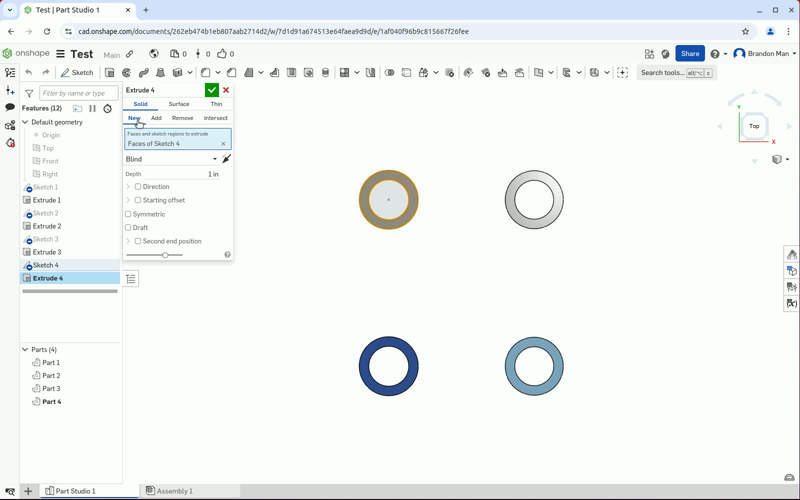
click(137, 120)
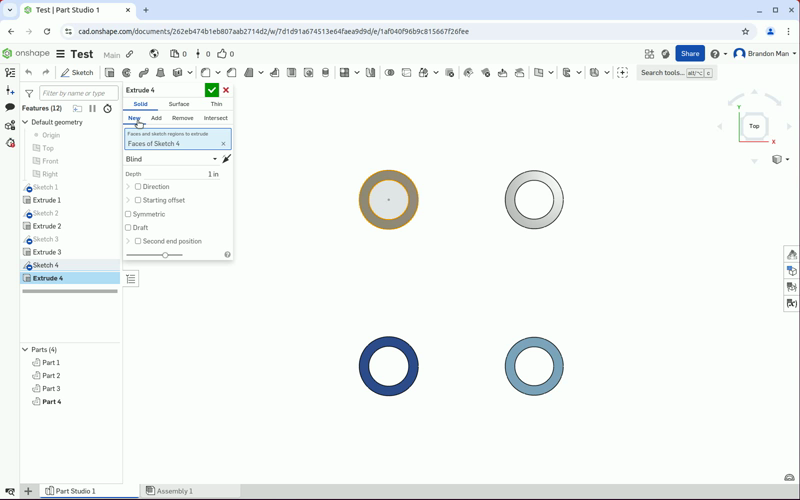
key(tab, 4)
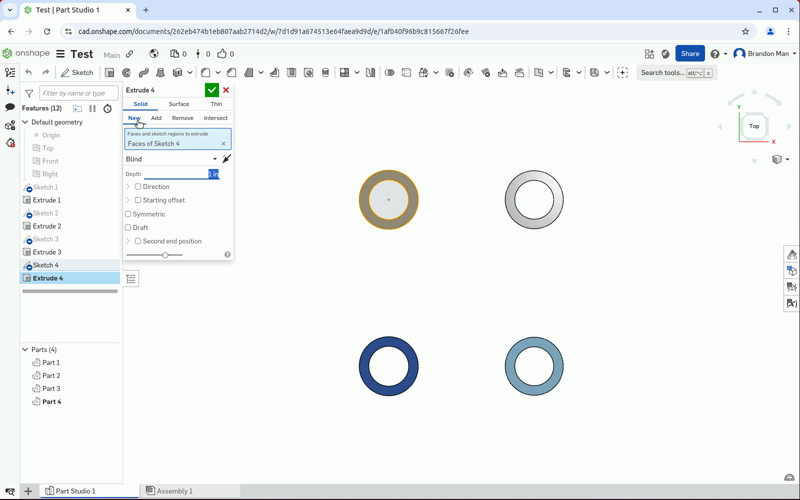
text(5.777)
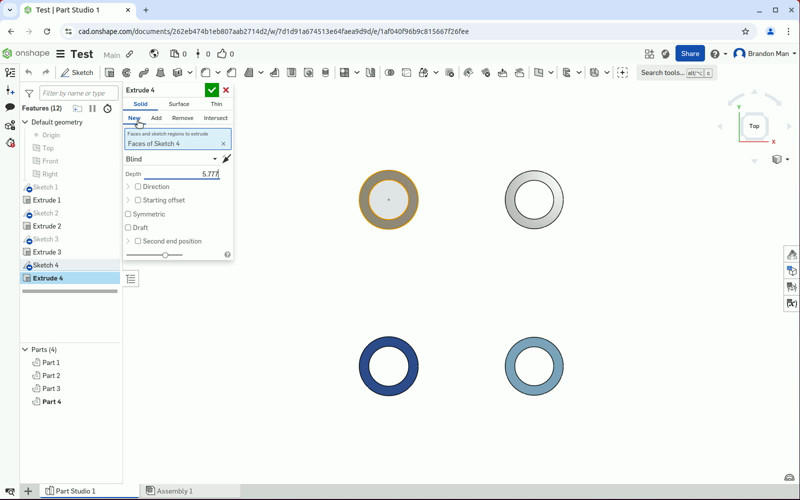
key(enter)
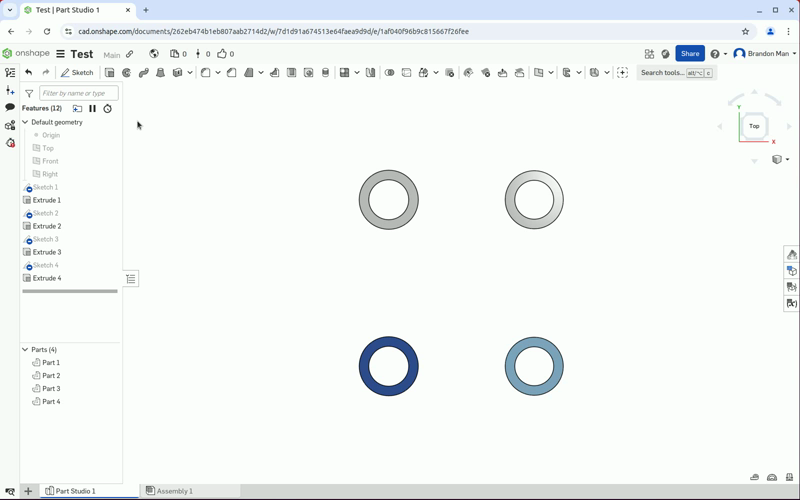
key(shift+h)
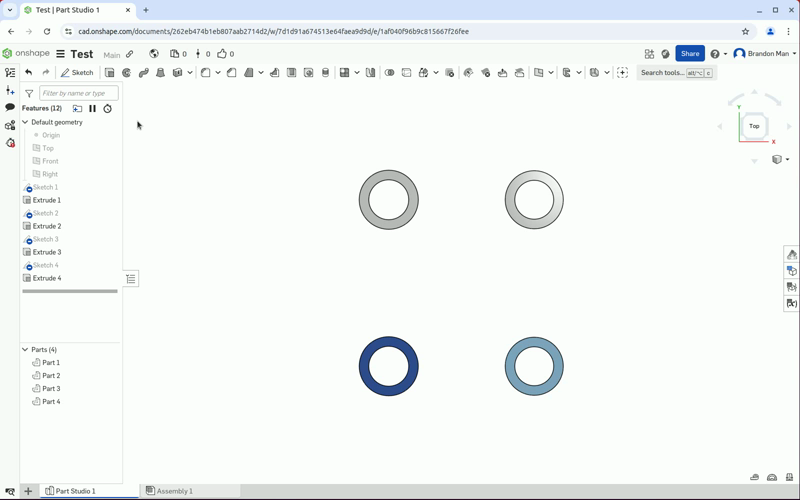
key(shift+h)
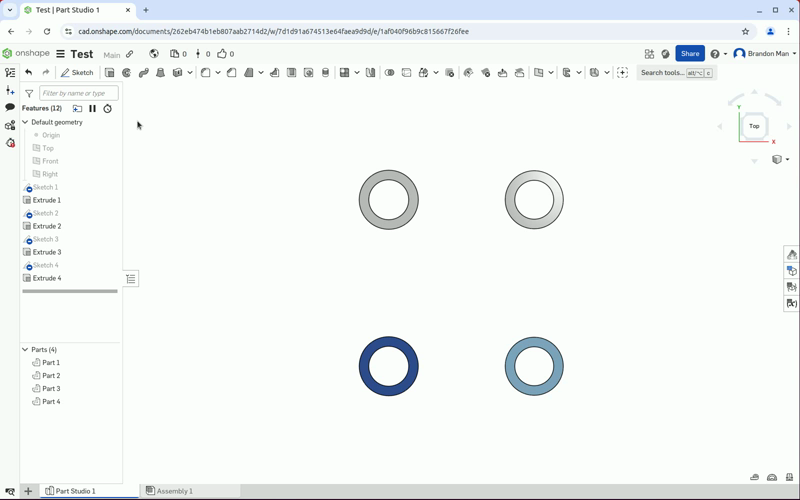
mouse_move(73, 189)
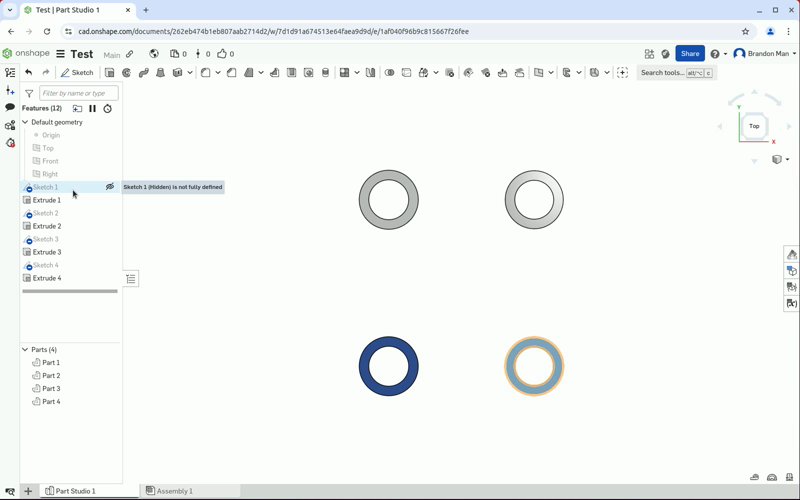
click(73, 189)
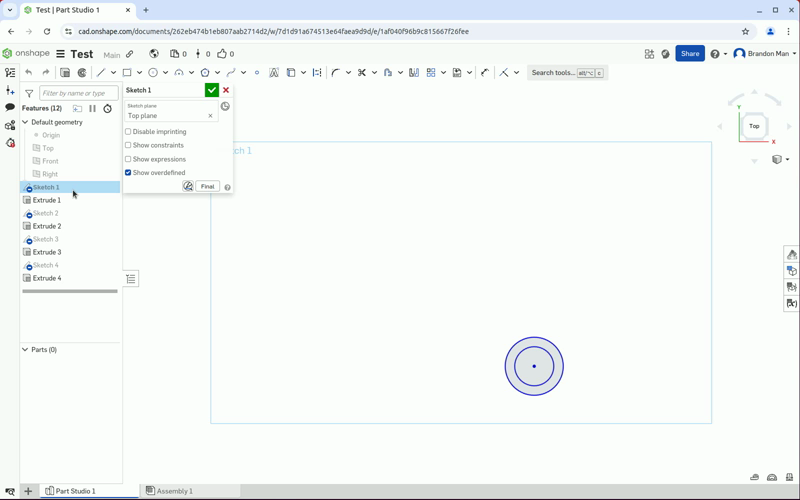
mouse_move(229, 92)
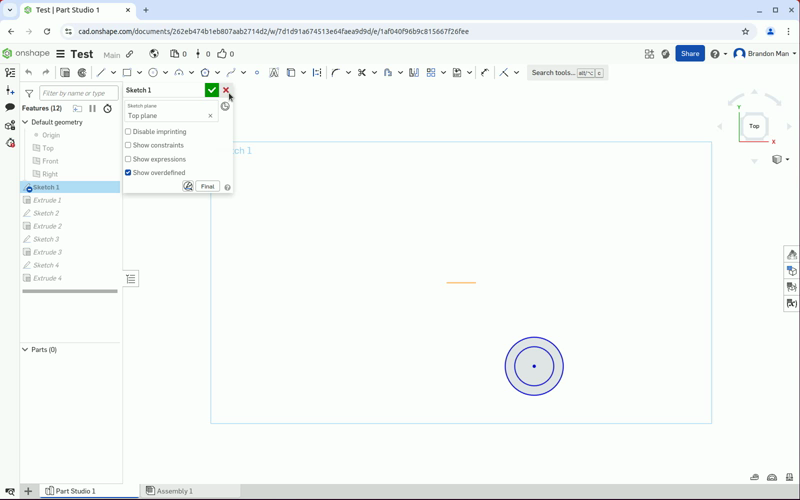
click(229, 92)
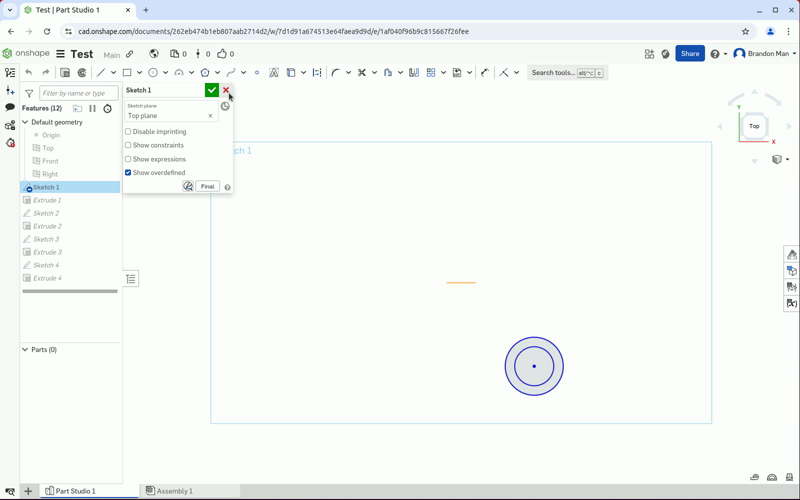
key(shift+s)
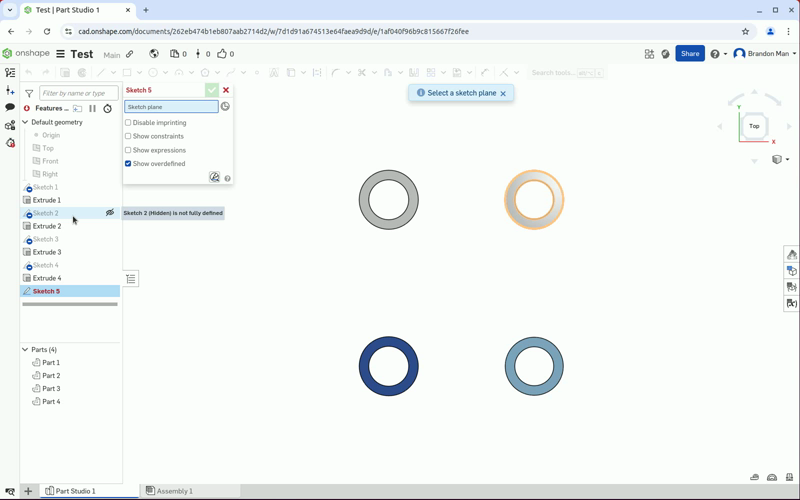
scroll(3)
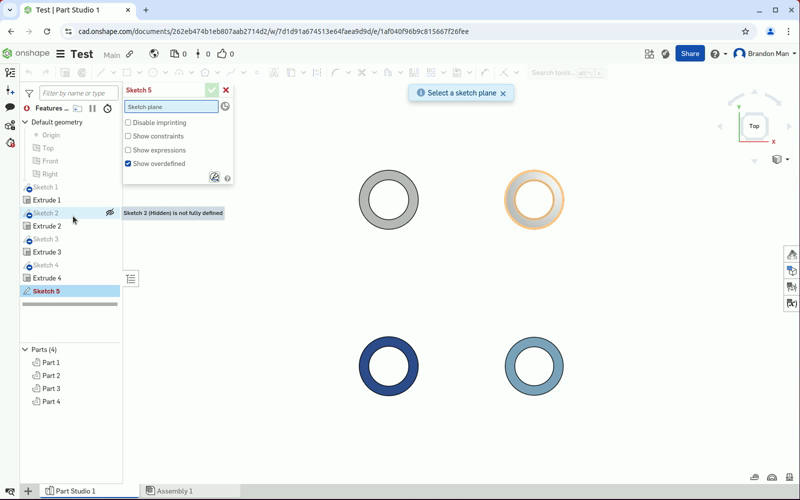
mouse_move(73, 150)
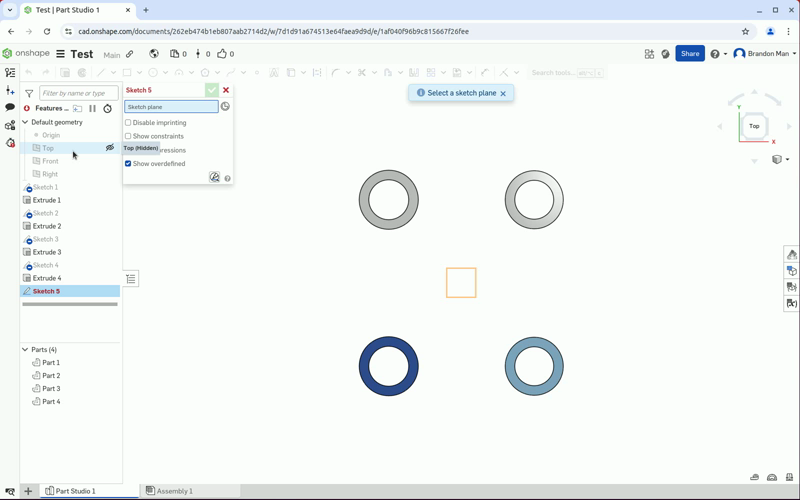
click(73, 150)
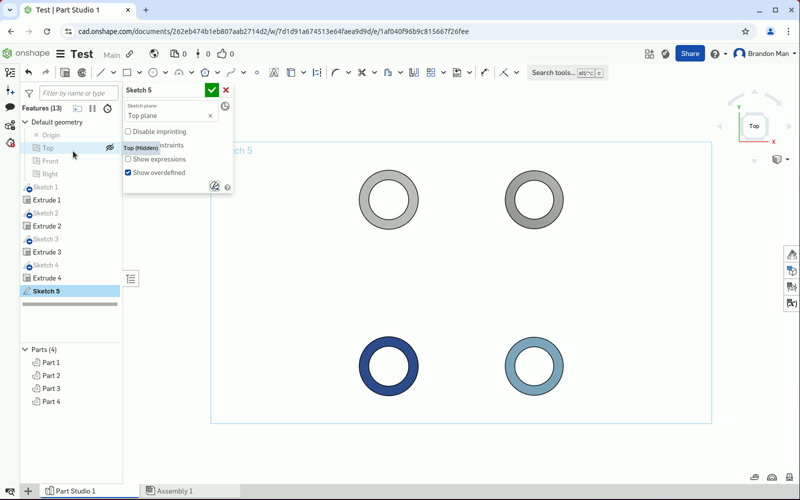
mouse_move(73, 352)
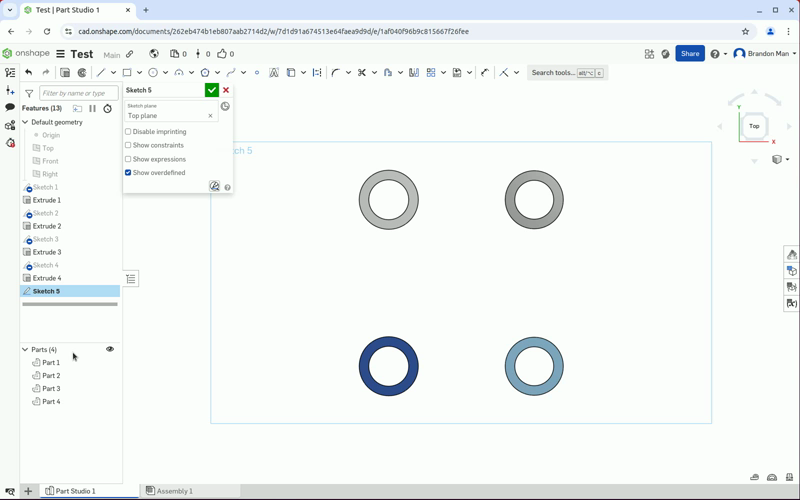
key(y)
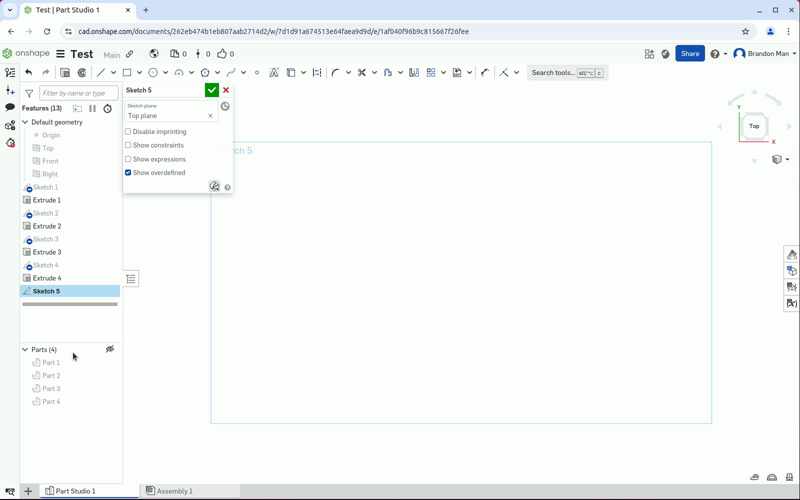
key(c)
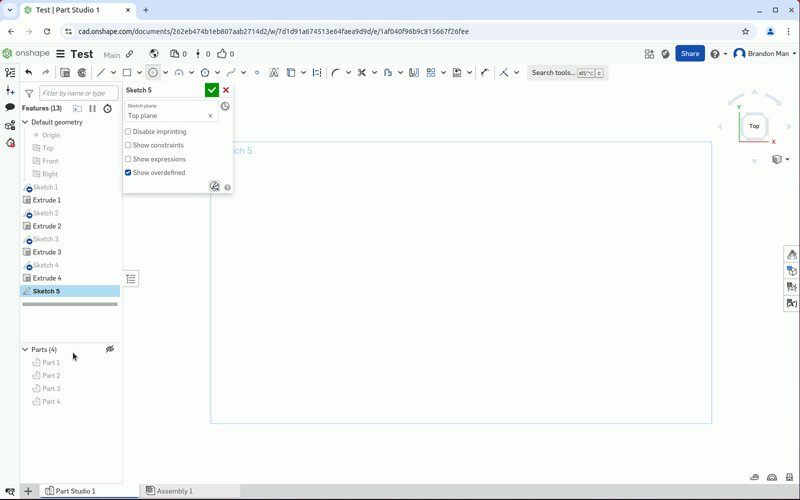
key_down(shift)
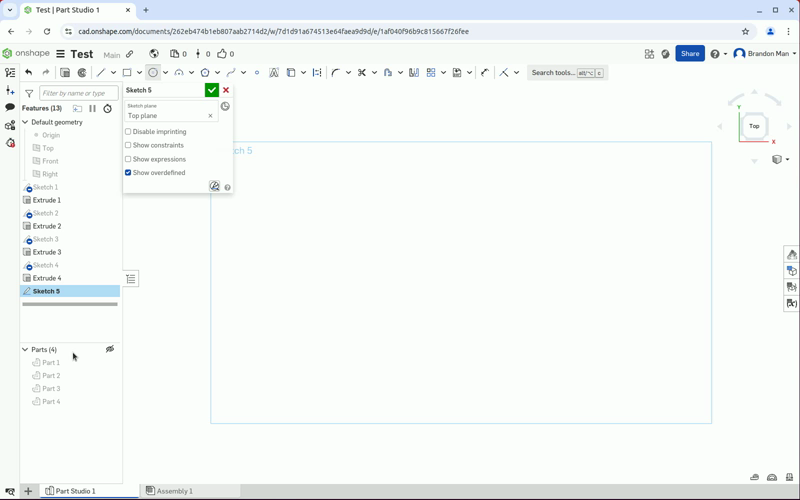
mouse_move(534, 199)
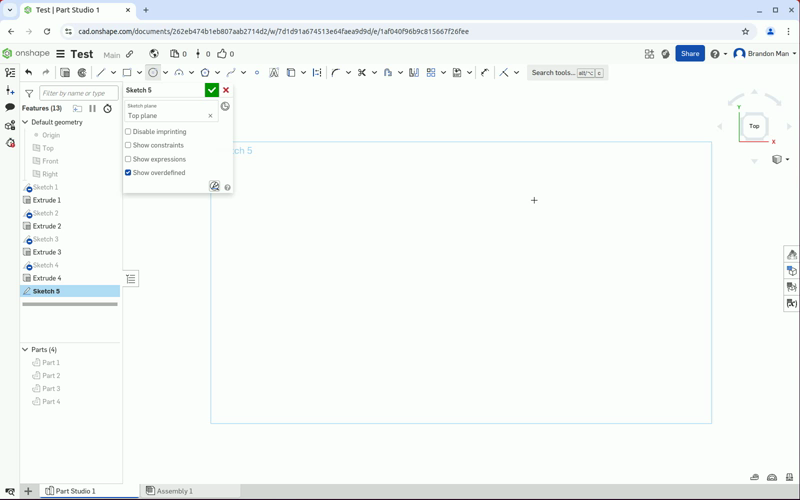
click(534, 199)
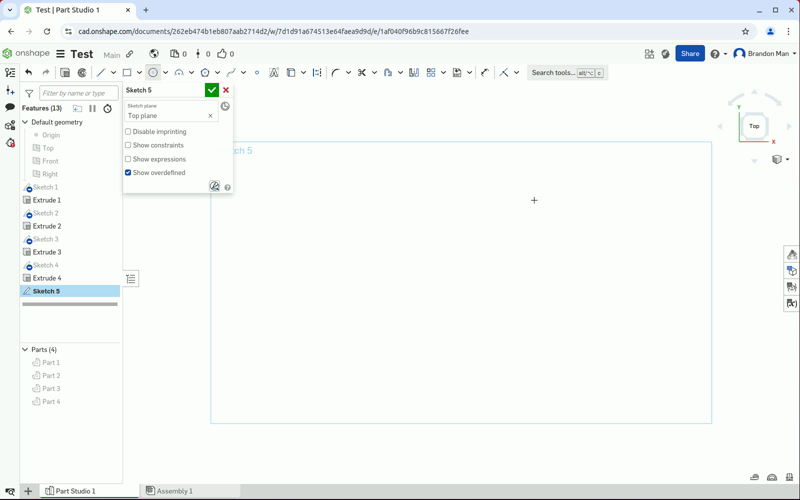
key_up(shift)
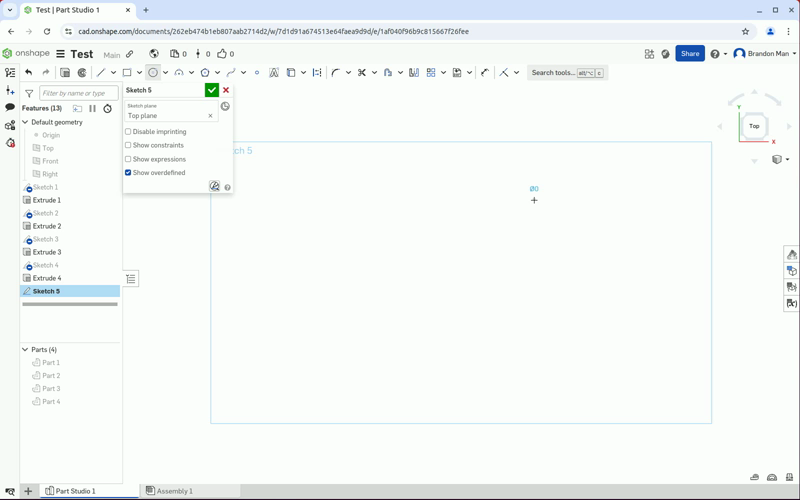
mouse_move(554, 199)
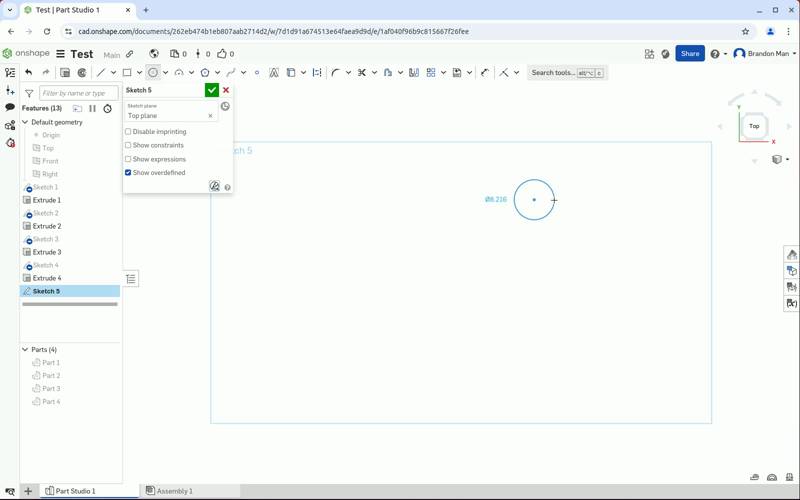
click(554, 199)
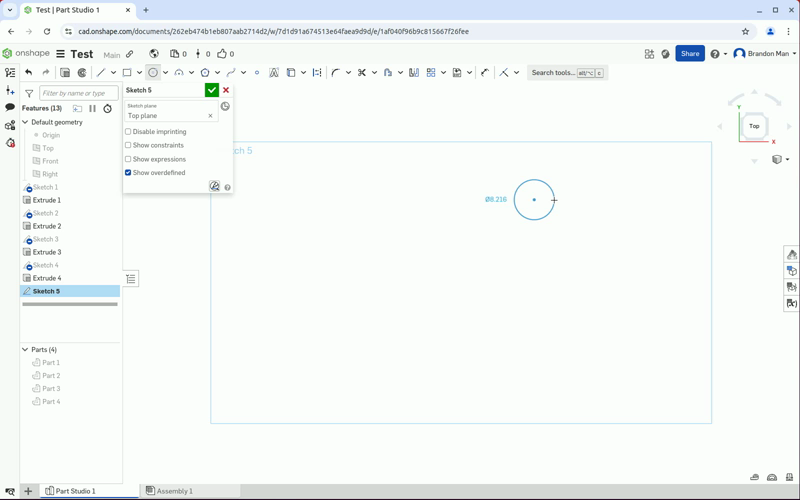
key(esc)
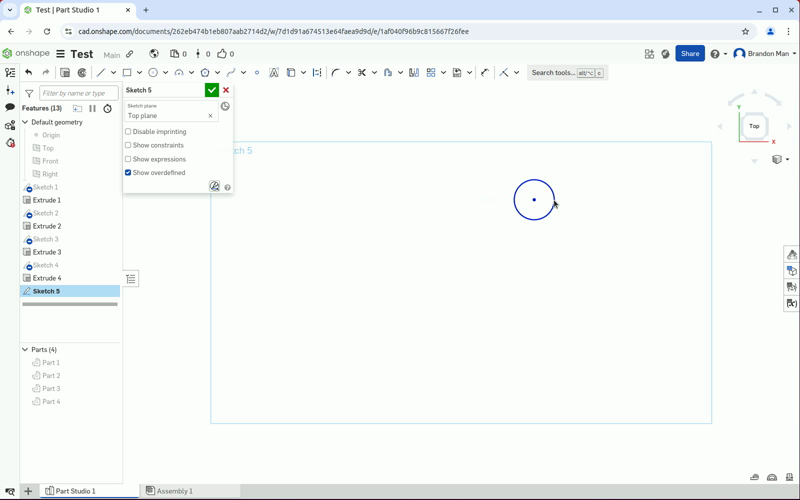
mouse_move(528, 195)
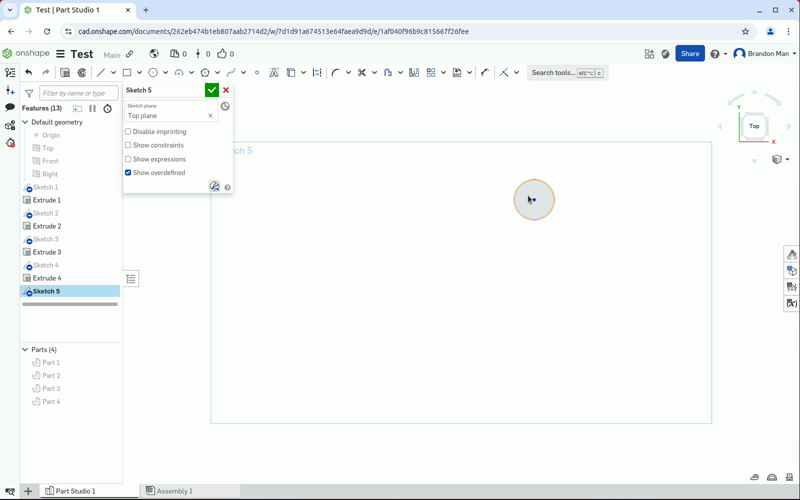
scroll(6)
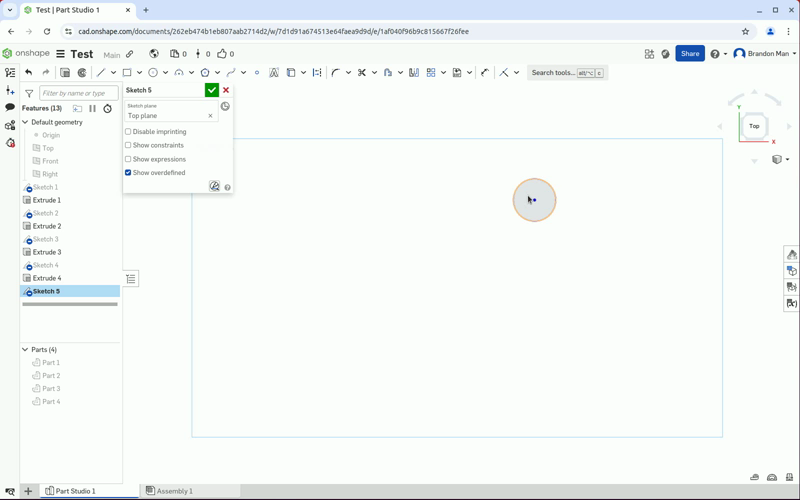
scroll(6)
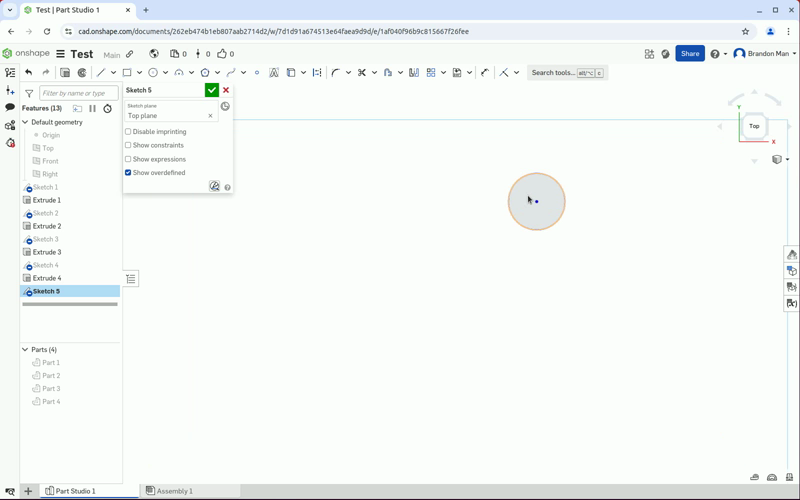
scroll(6)
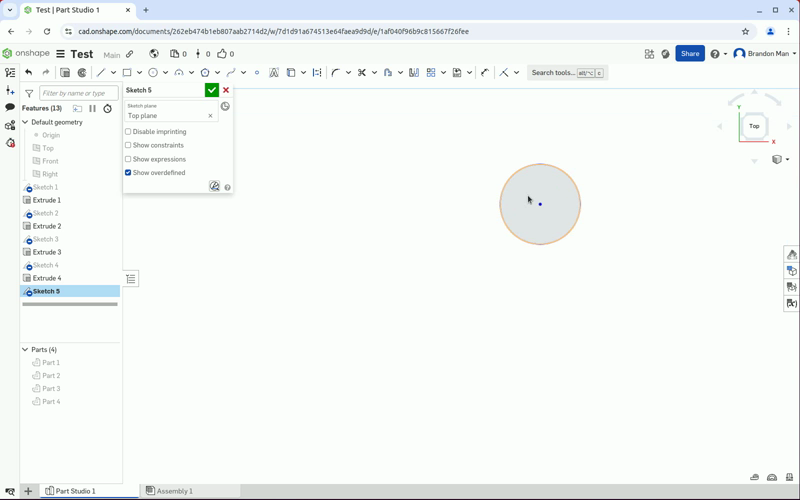
scroll(6)
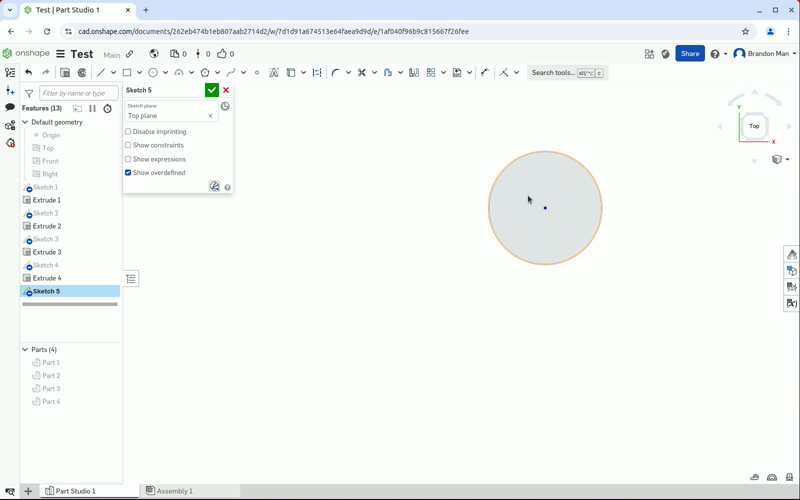
scroll(6)
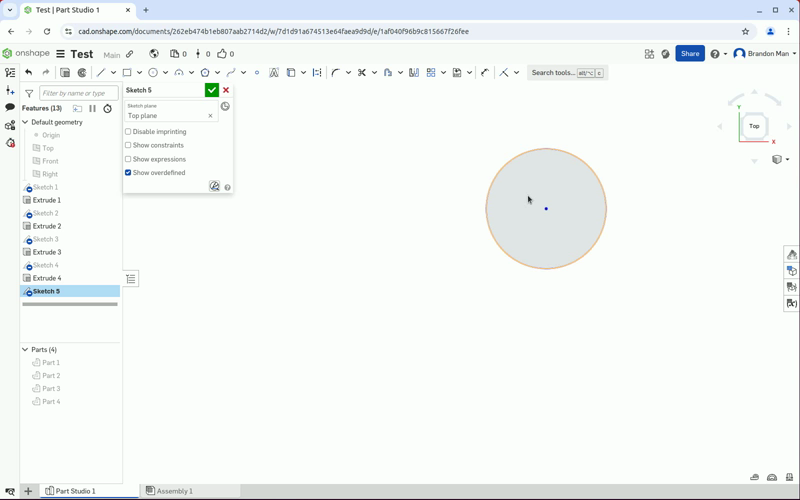
scroll(6)
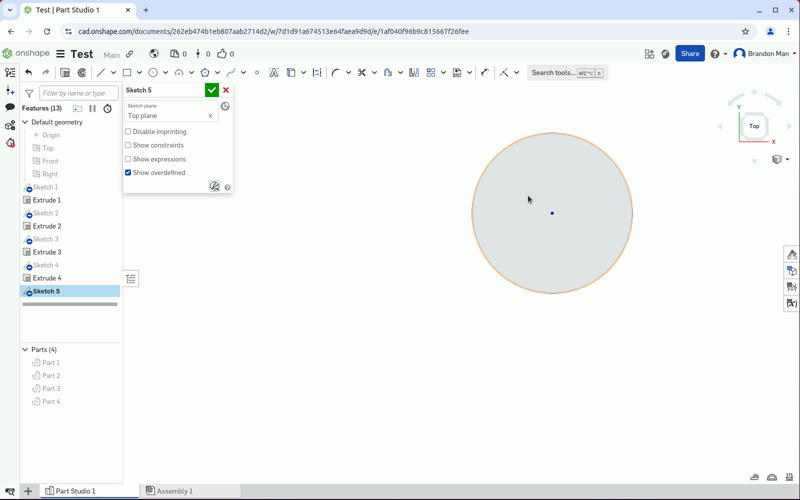
scroll(6)
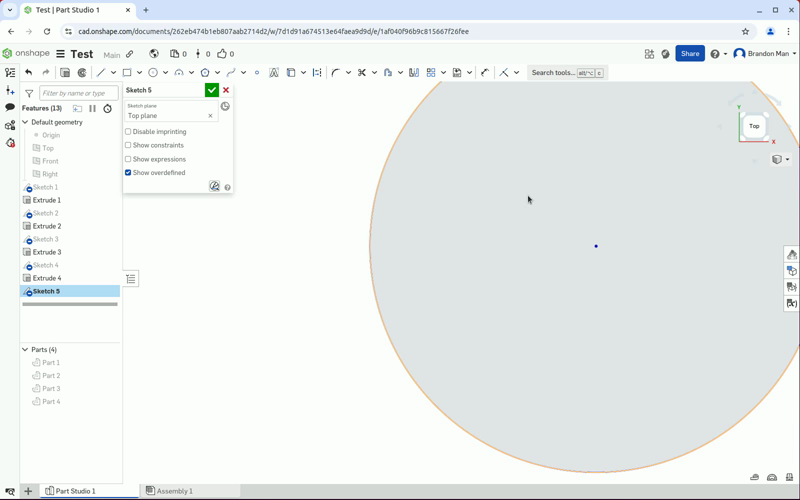
click(528, 195)
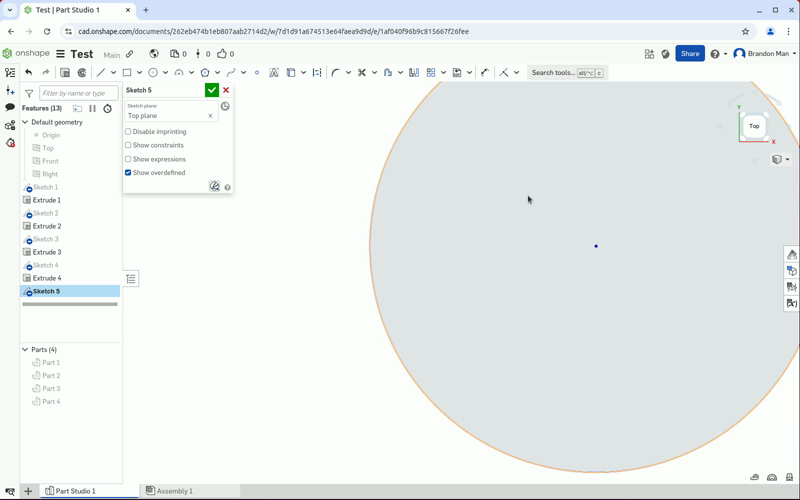
scroll(-6)
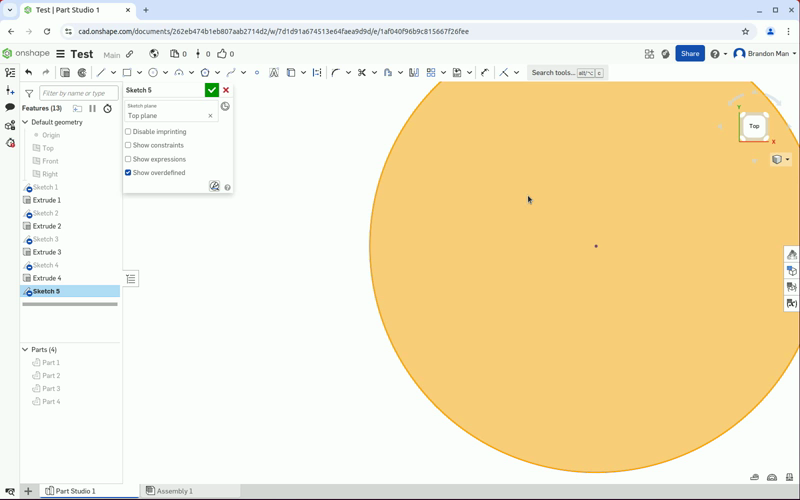
scroll(-6)
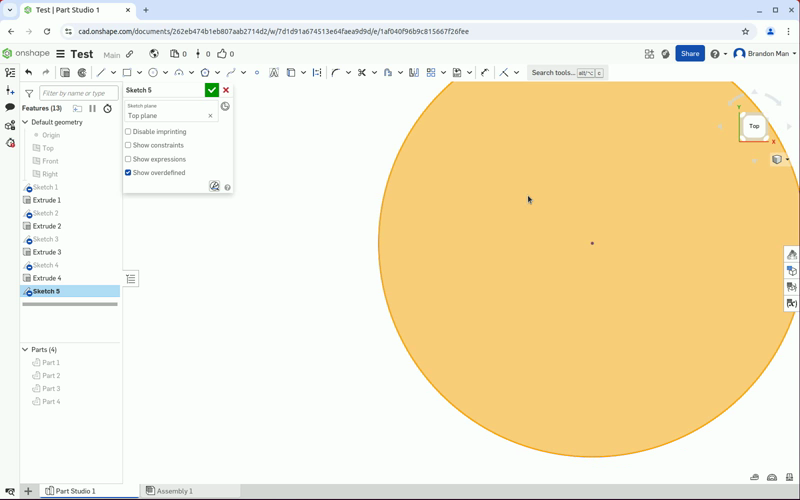
scroll(-6)
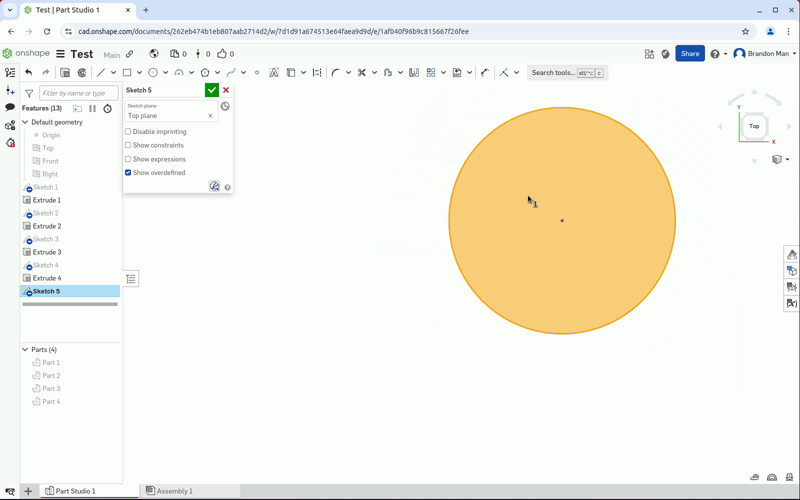
scroll(-6)
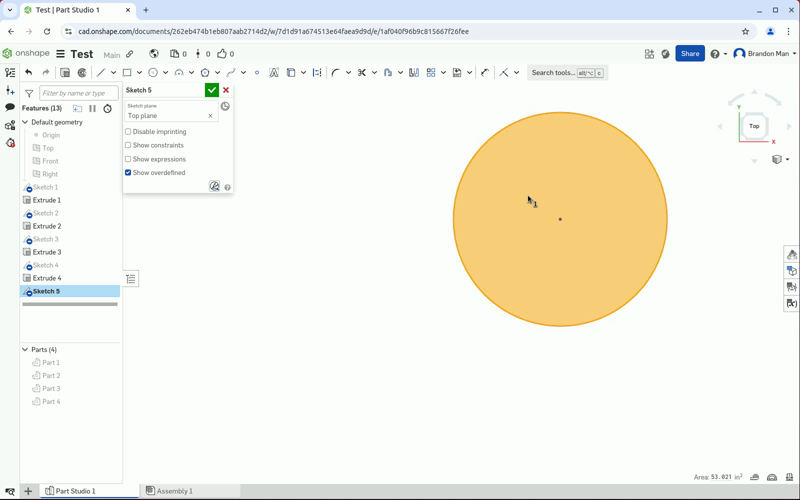
scroll(-6)
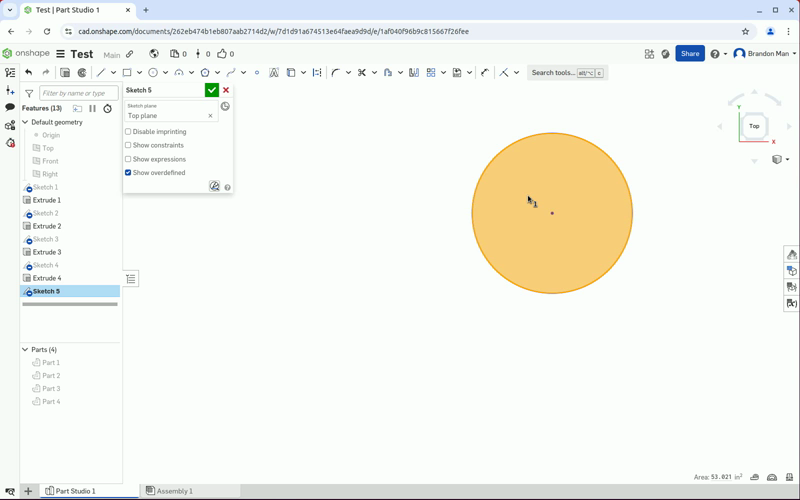
scroll(-6)
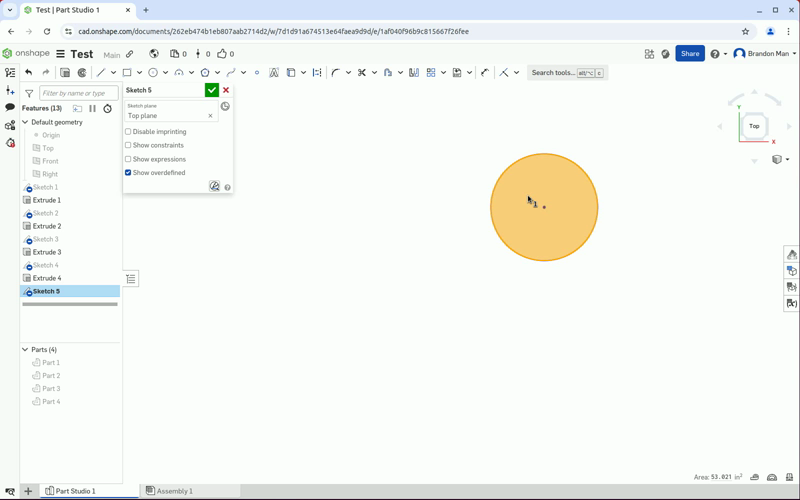
scroll(-6)
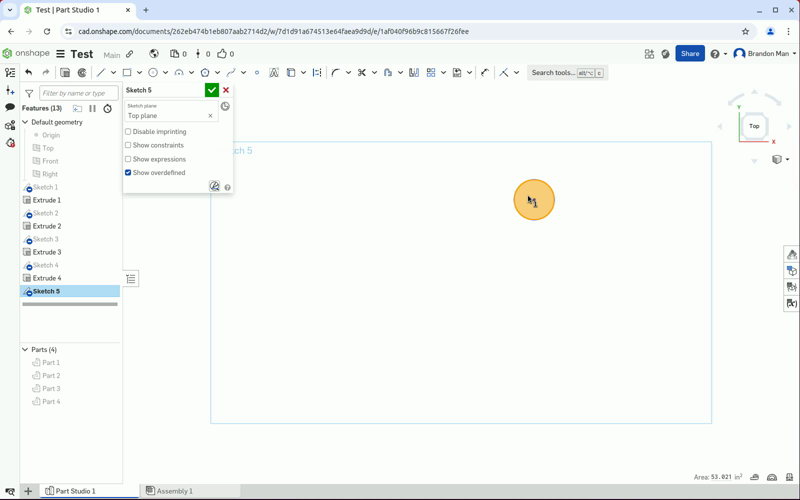
mouse_move(73, 352)
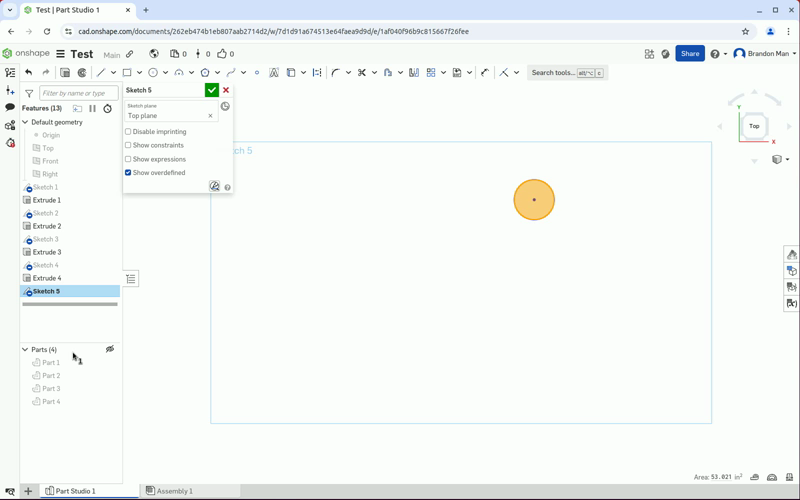
key(shift+y)
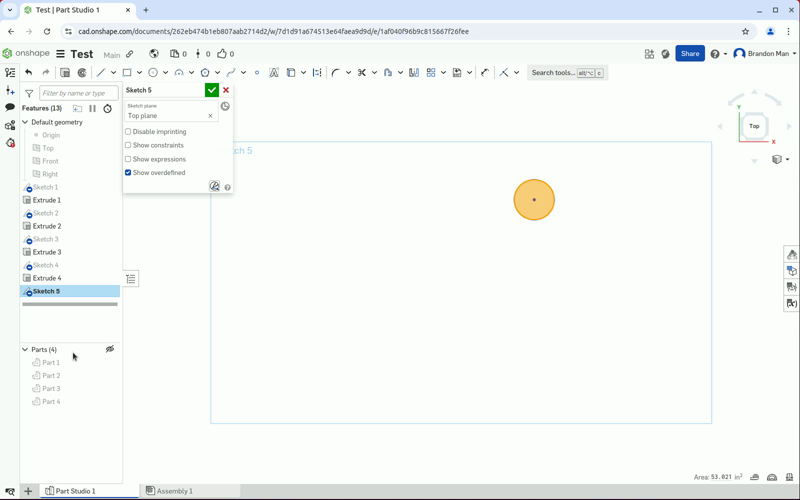
key(shift+e)
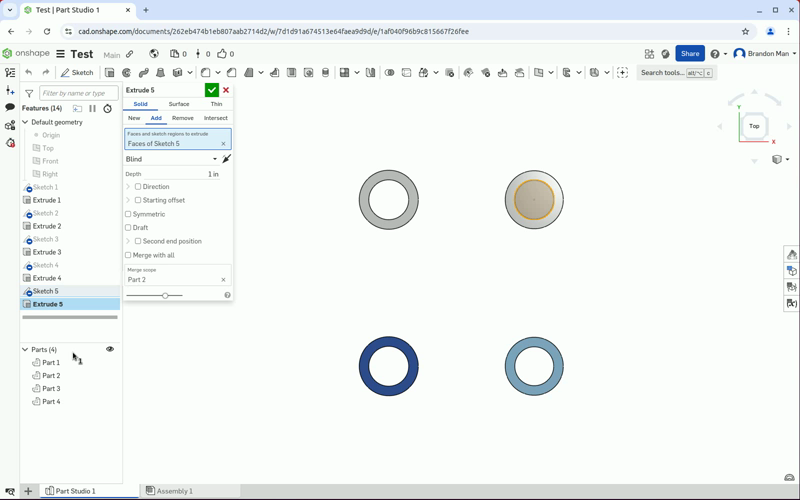
mouse_move(143, 106)
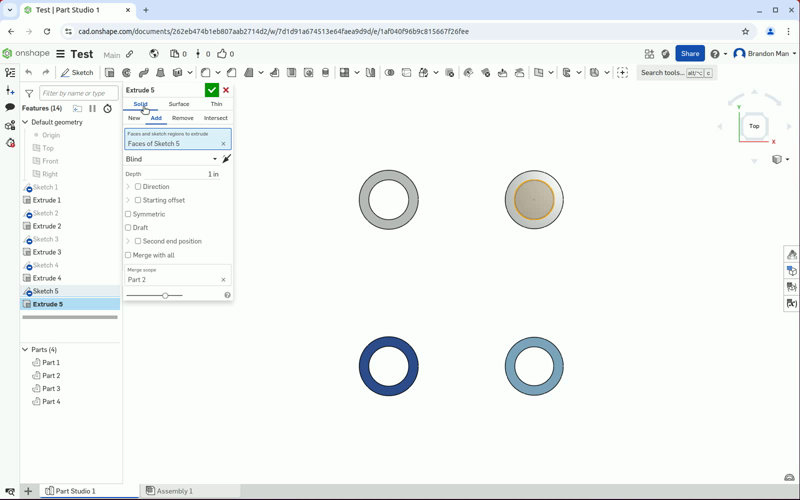
click(143, 106)
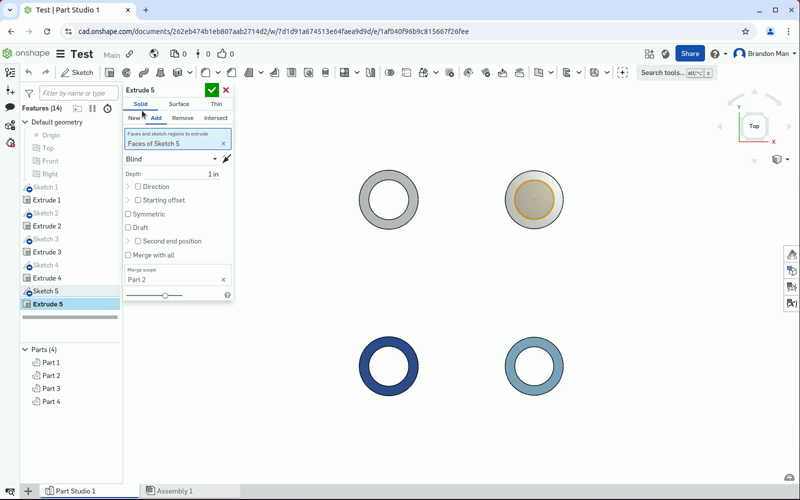
mouse_move(137, 120)
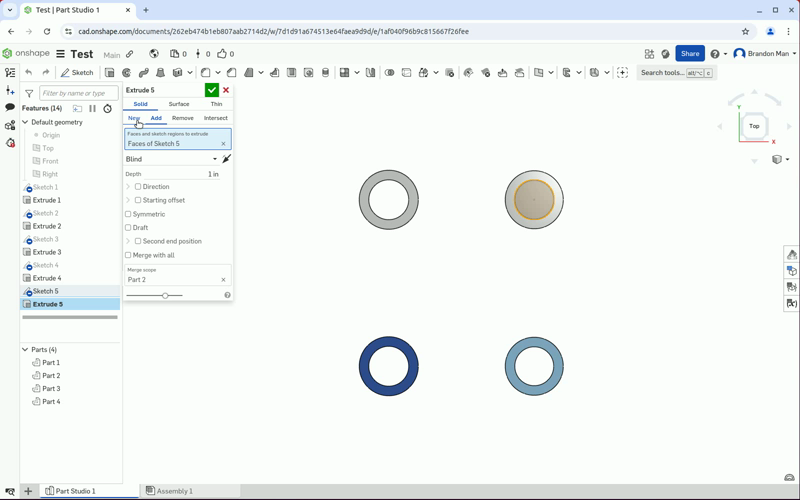
click(137, 120)
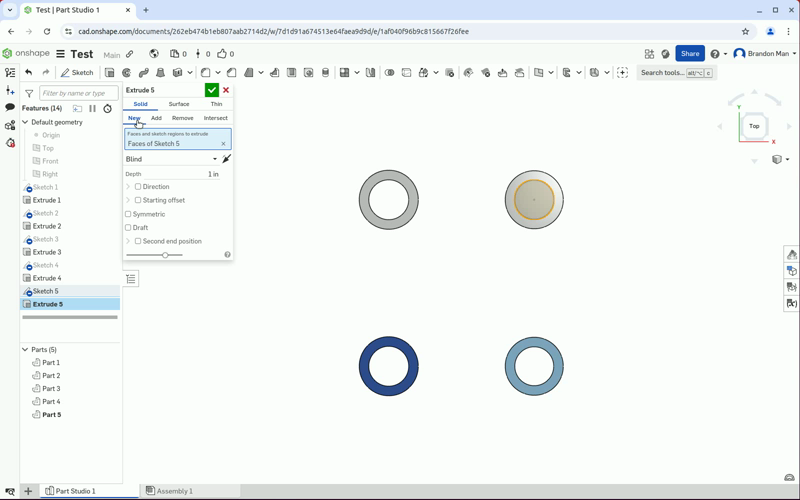
key(tab, 4)
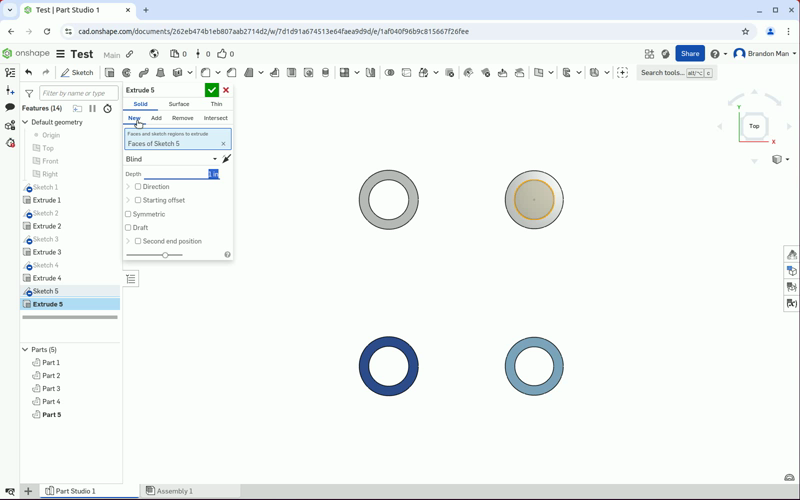
text(0.963)
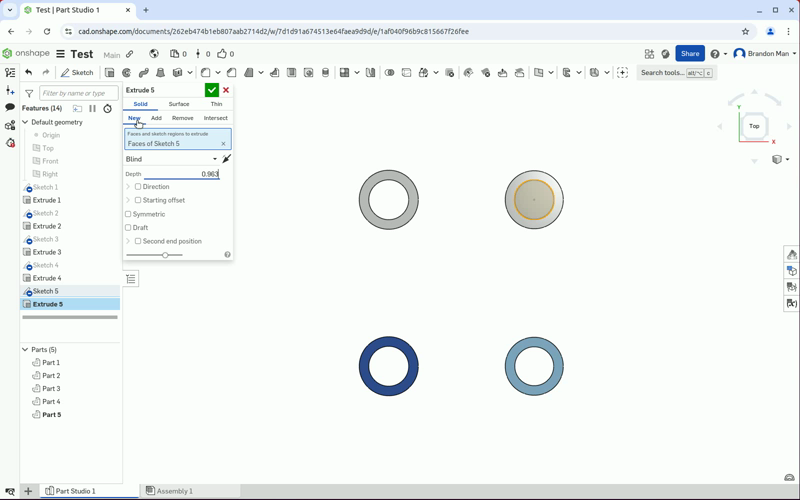
key(enter)
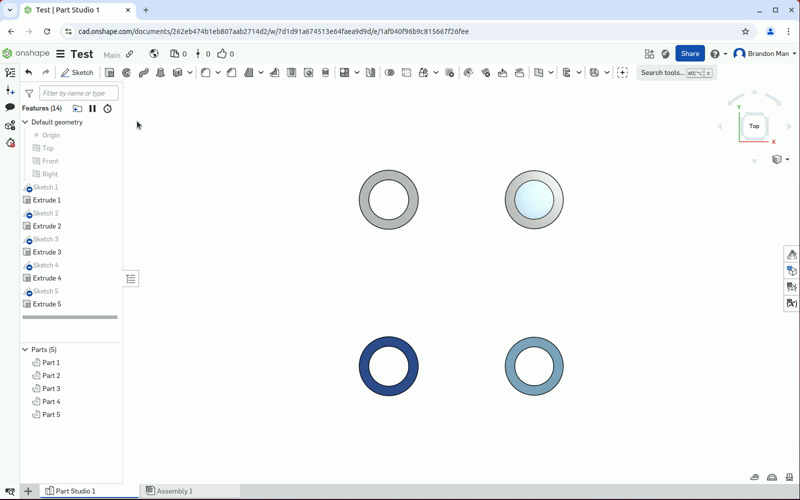
key(shift+h)
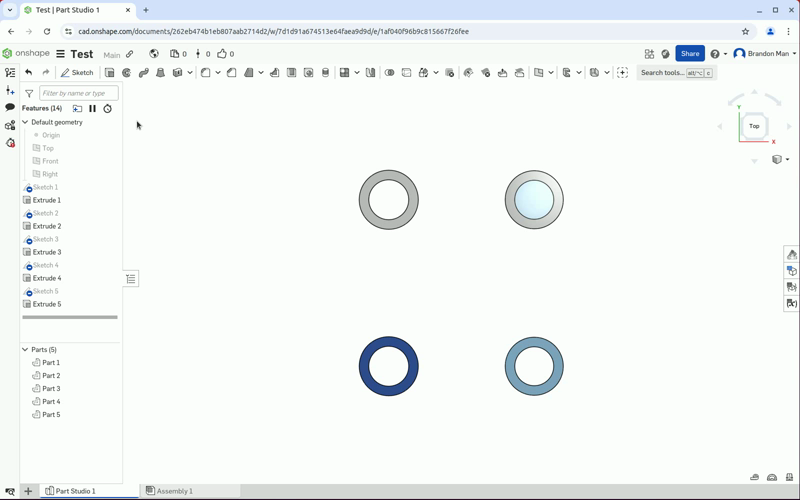
key(shift+h)
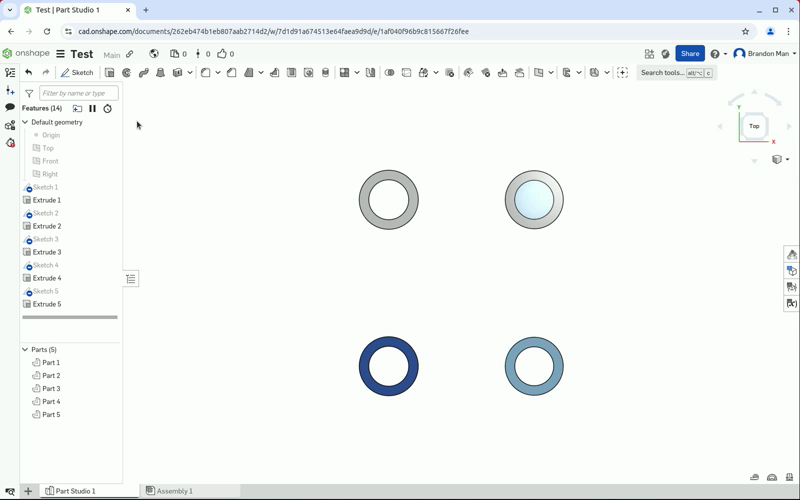
mouse_move(73, 189)
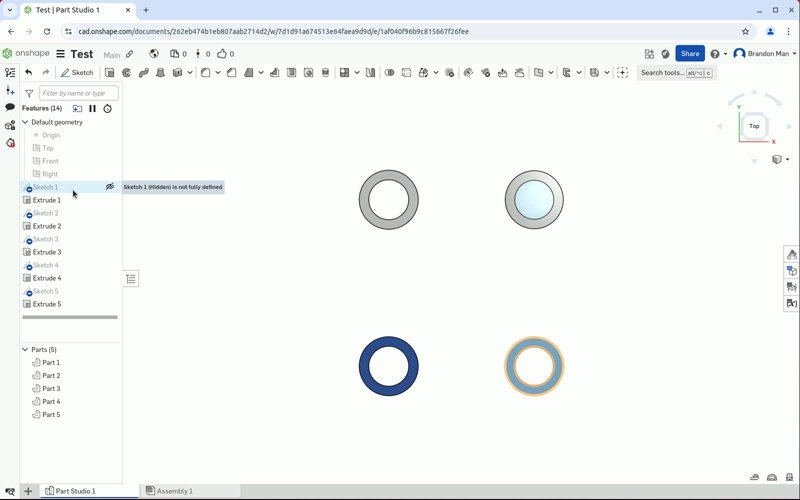
click(73, 189)
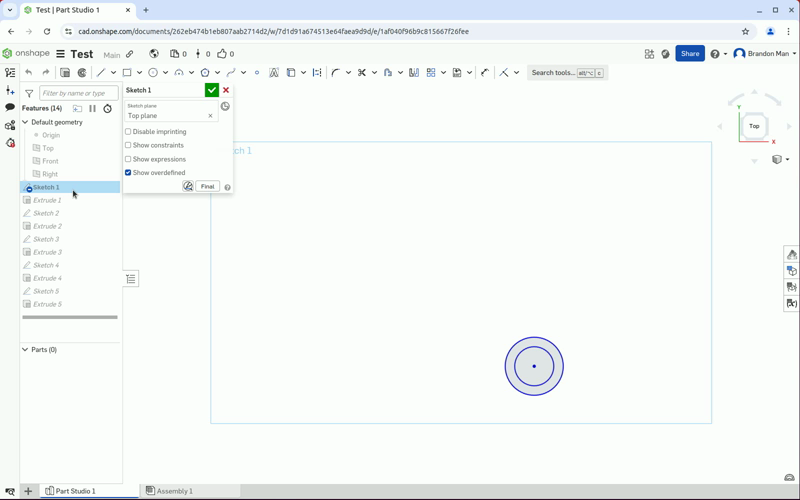
mouse_move(229, 92)
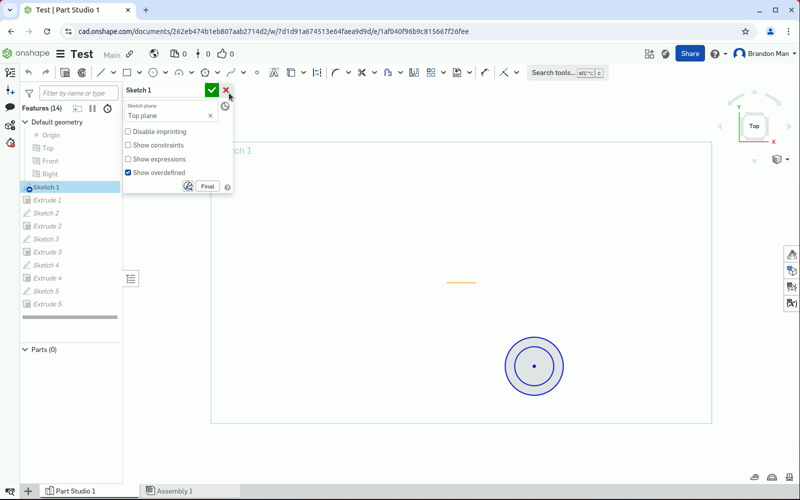
click(229, 92)
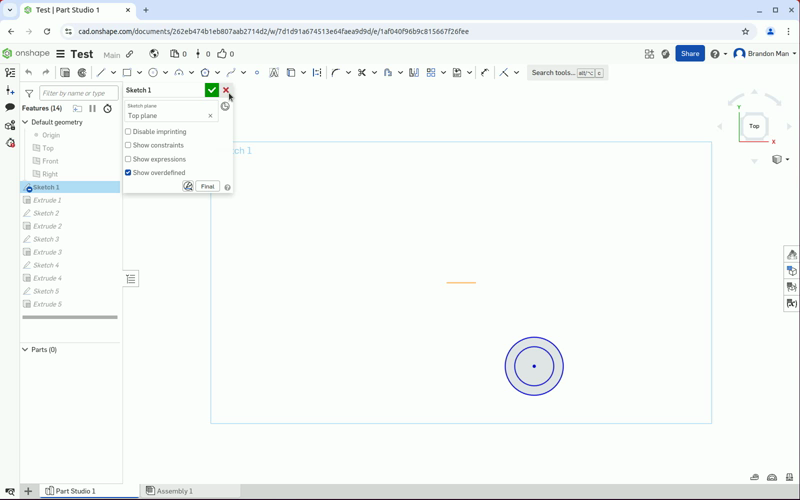
key(shift+s)
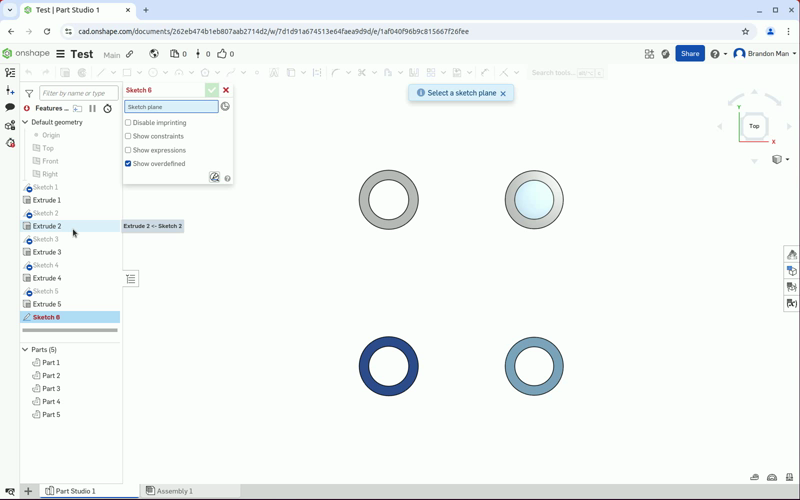
scroll(3)
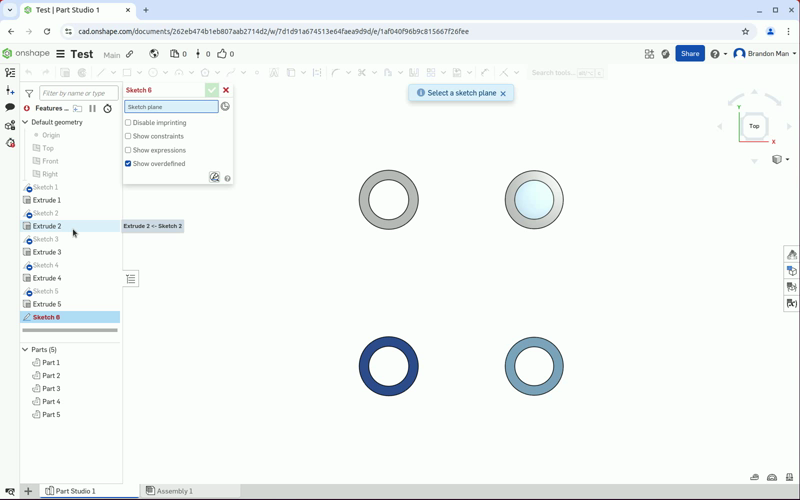
mouse_move(73, 150)
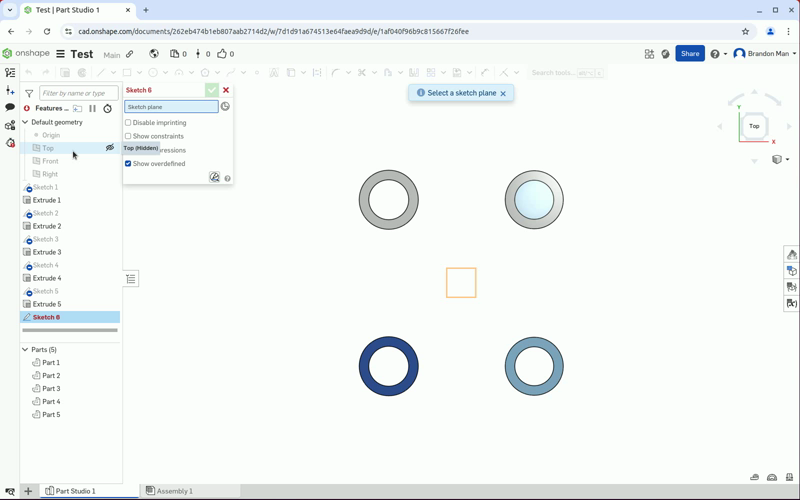
click(73, 150)
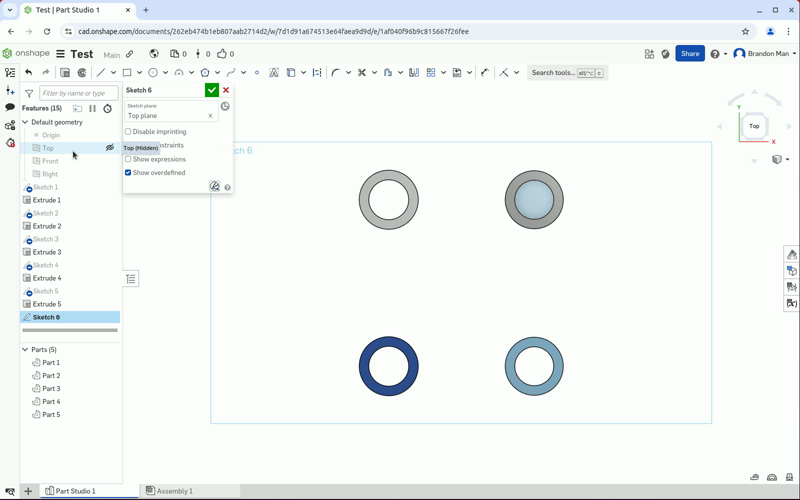
mouse_move(73, 352)
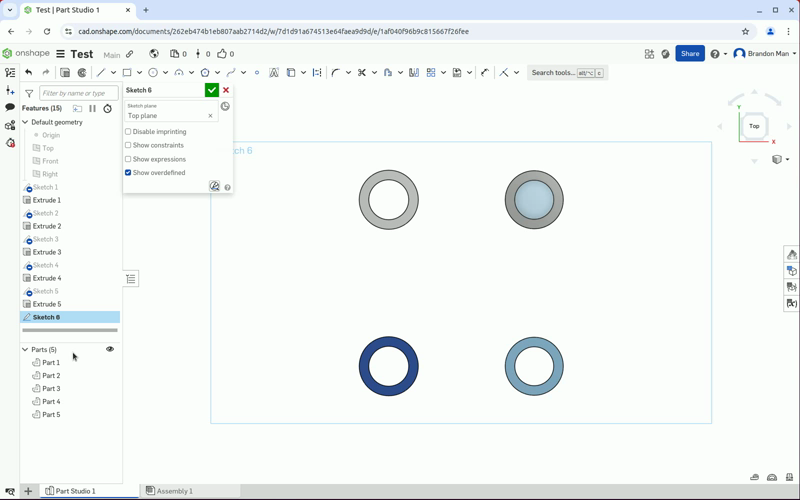
key(y)
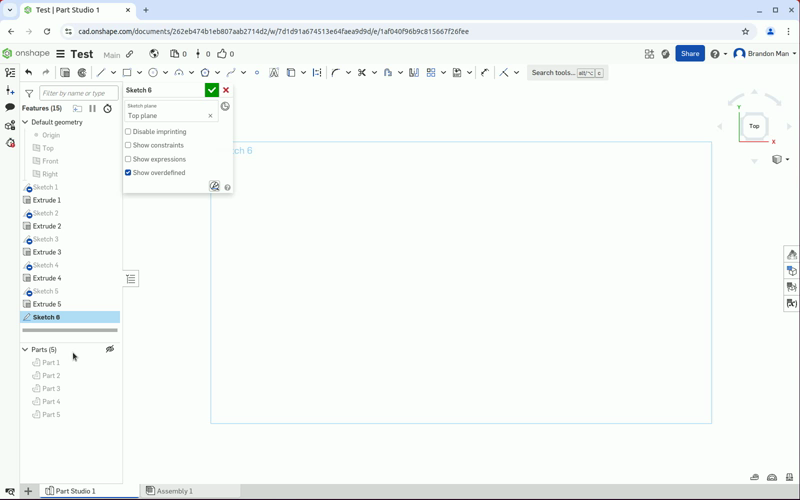
key(c)
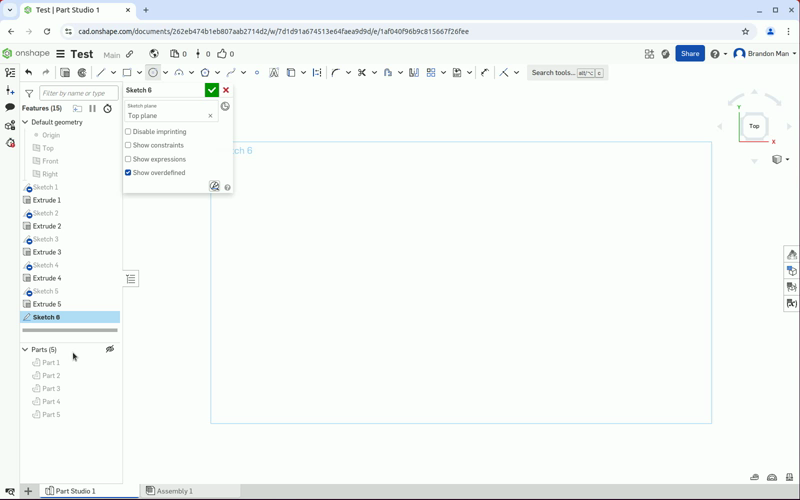
key_down(shift)
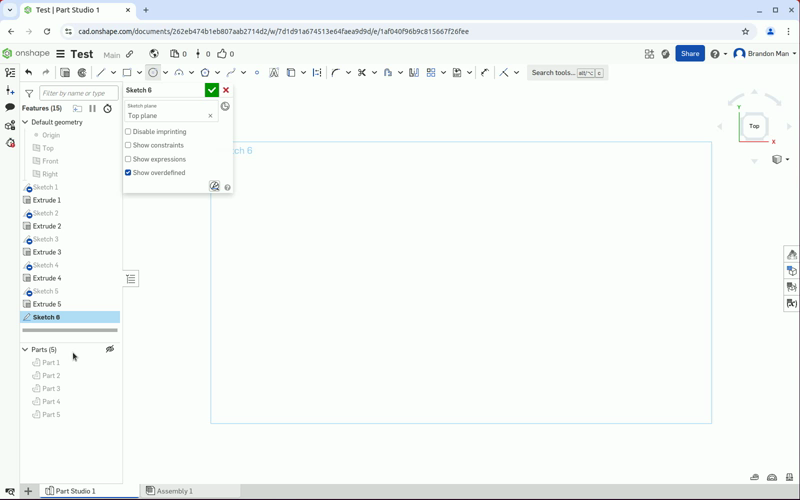
mouse_move(534, 366)
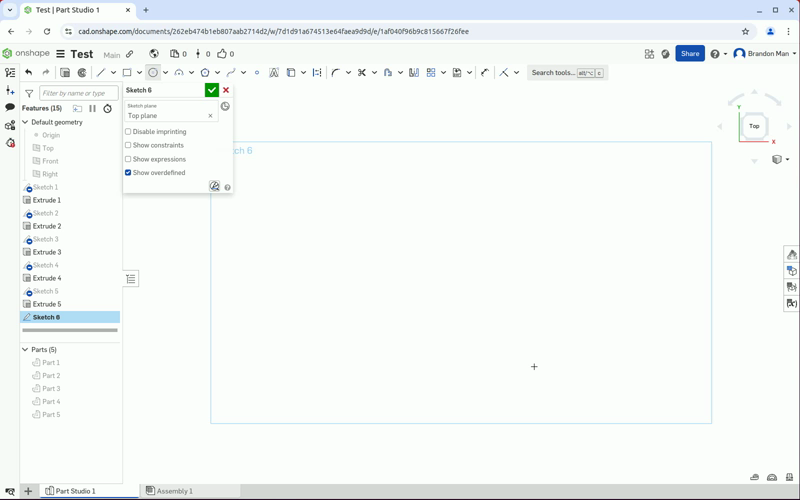
click(534, 366)
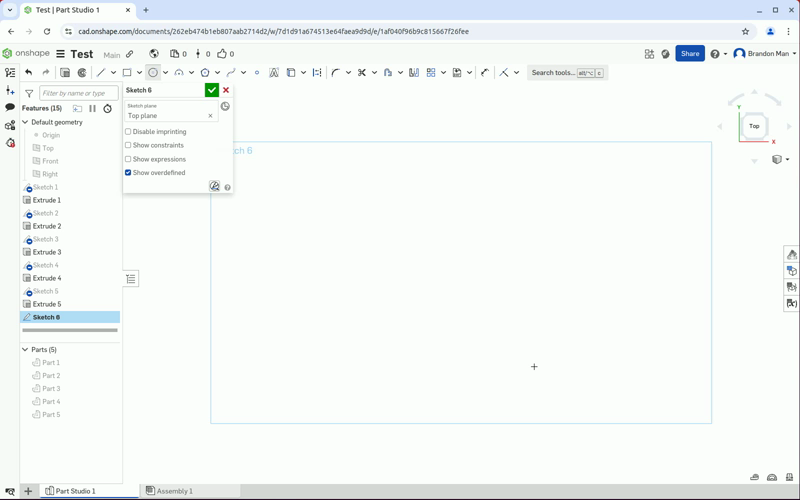
key_up(shift)
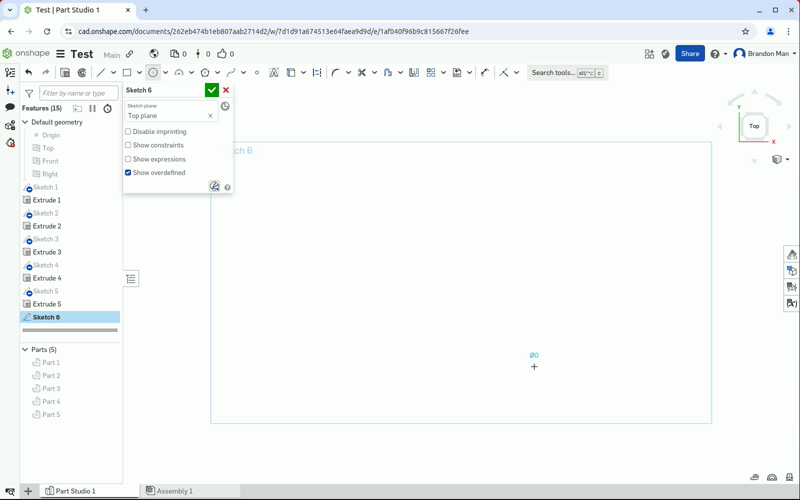
mouse_move(554, 366)
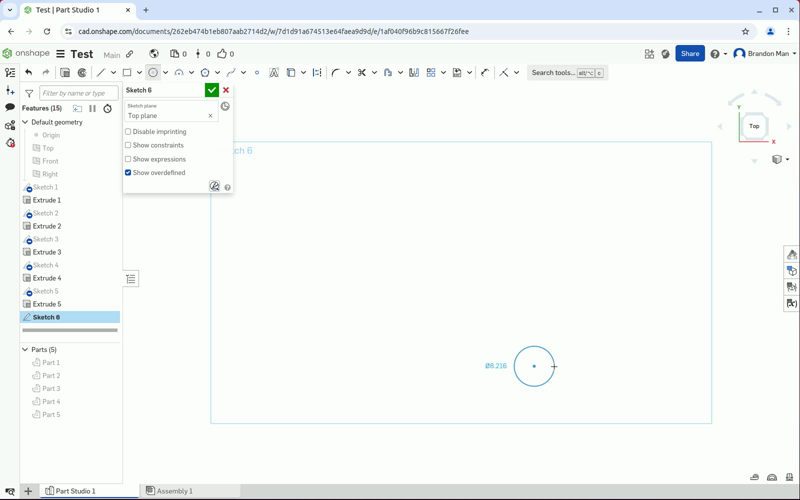
click(554, 366)
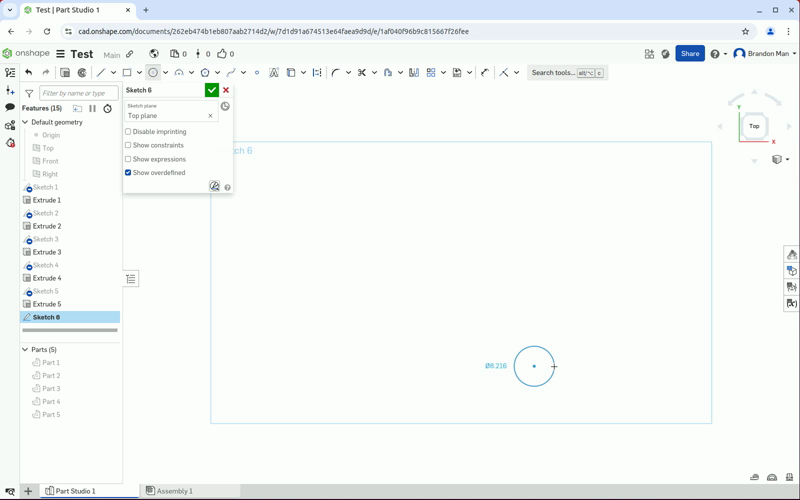
key(esc)
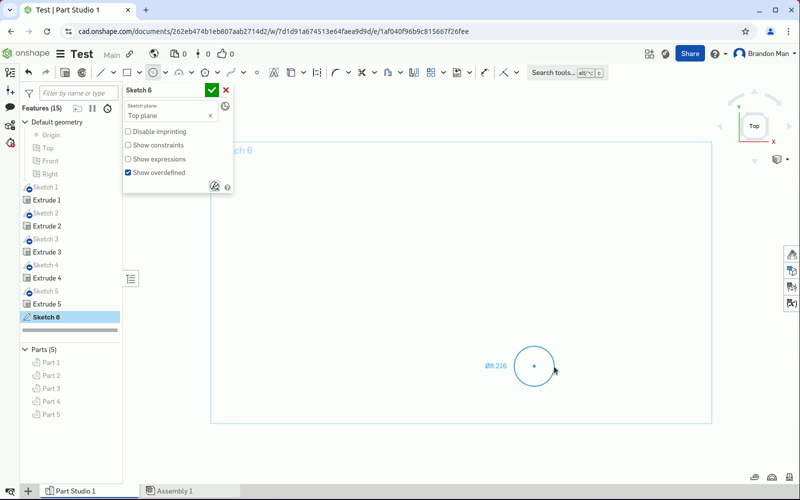
mouse_move(533, 383)
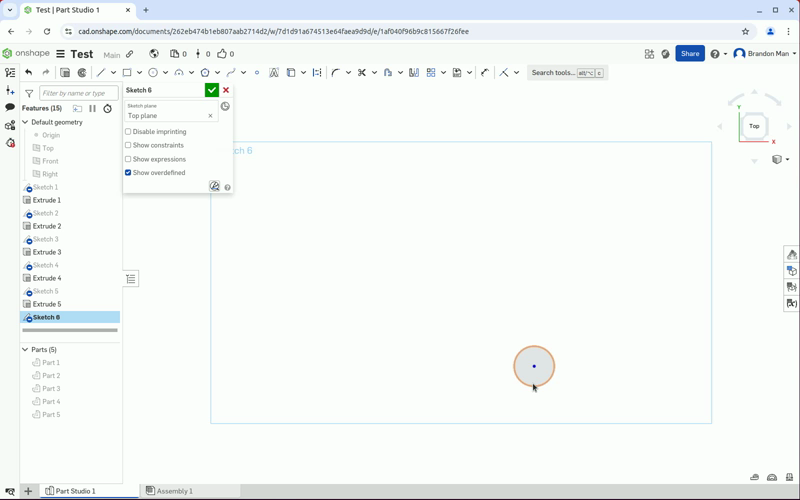
scroll(6)
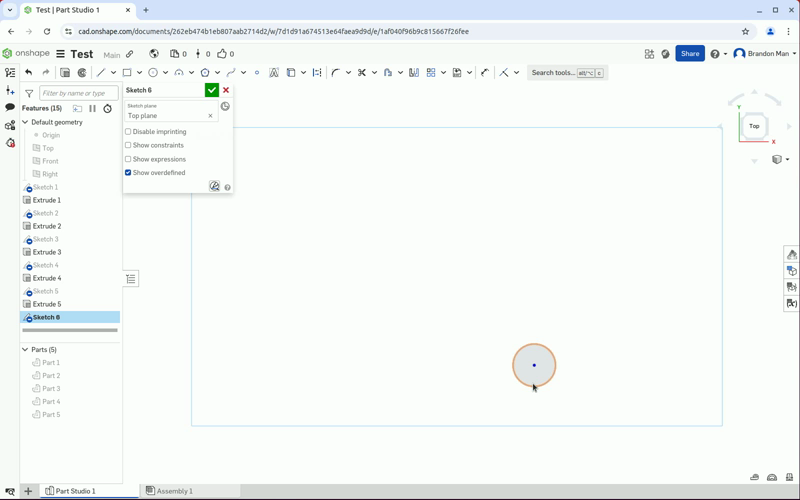
scroll(6)
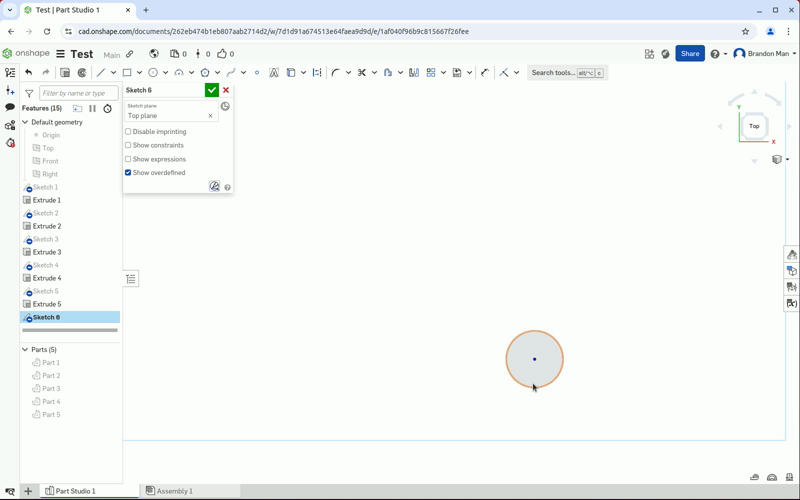
scroll(6)
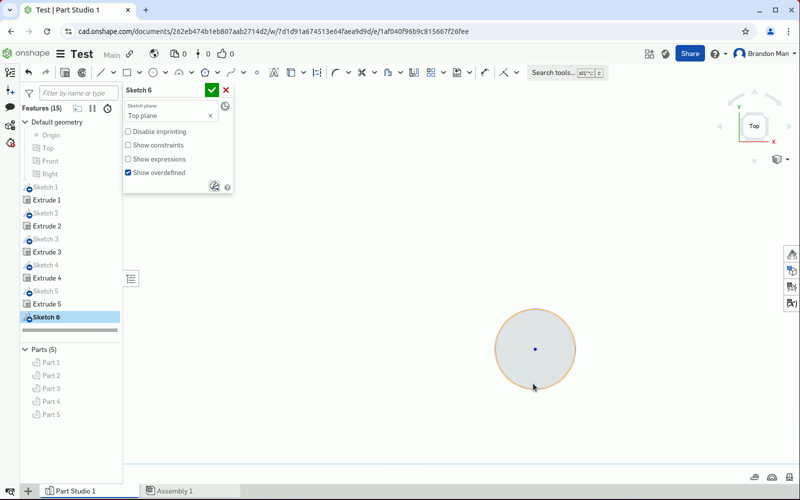
scroll(6)
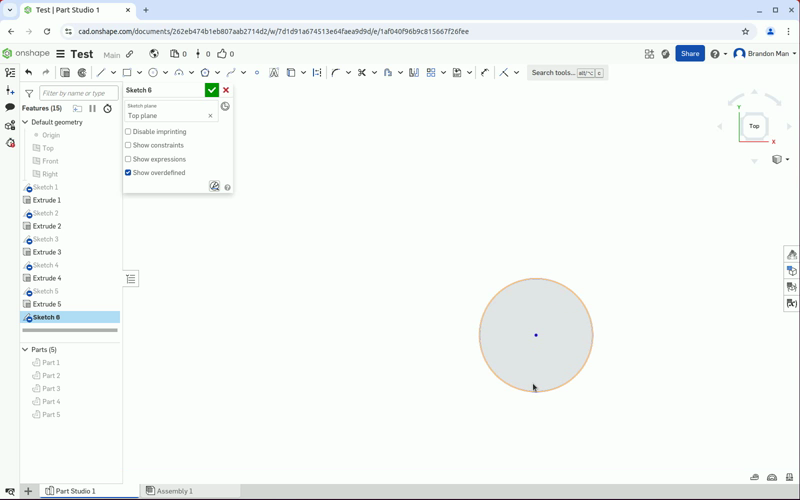
scroll(6)
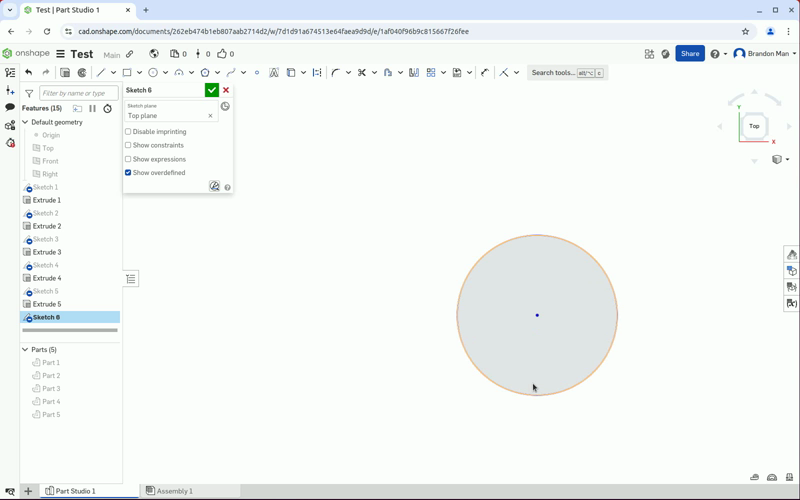
scroll(6)
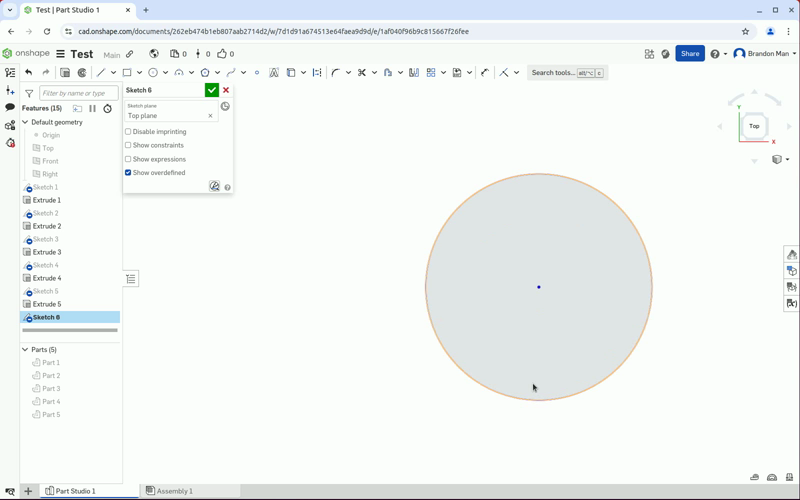
scroll(6)
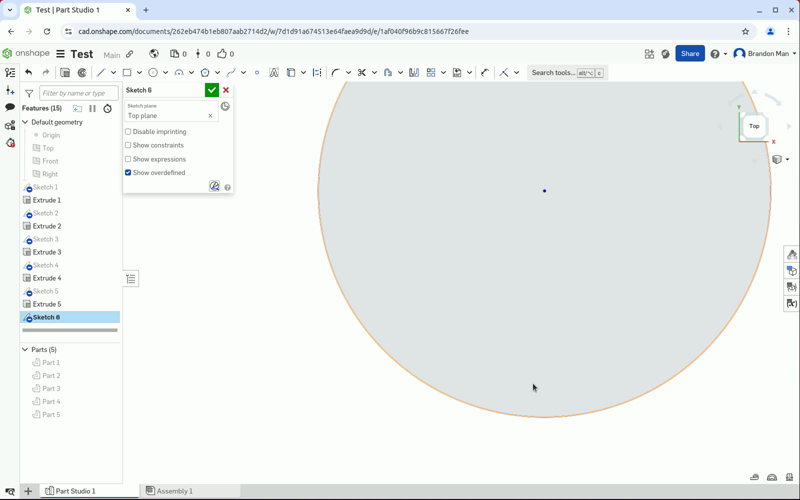
click(533, 383)
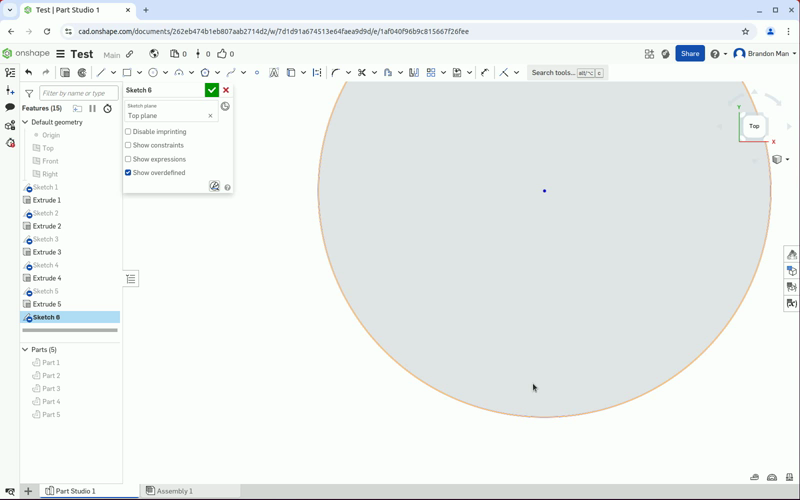
scroll(-6)
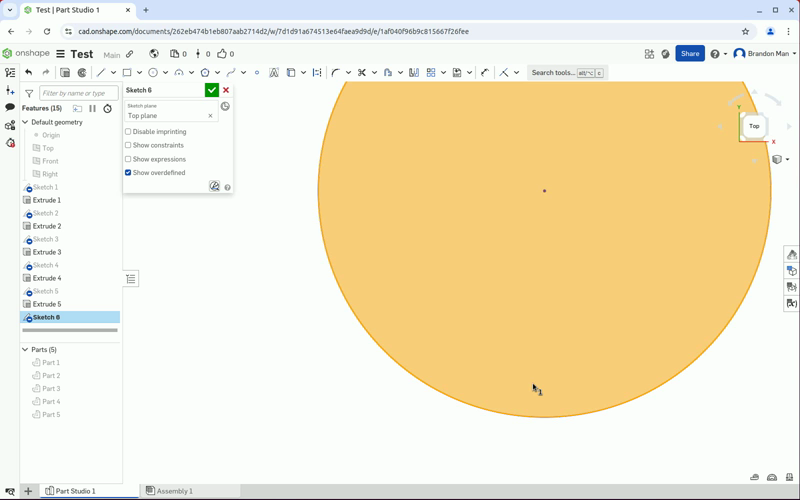
scroll(-6)
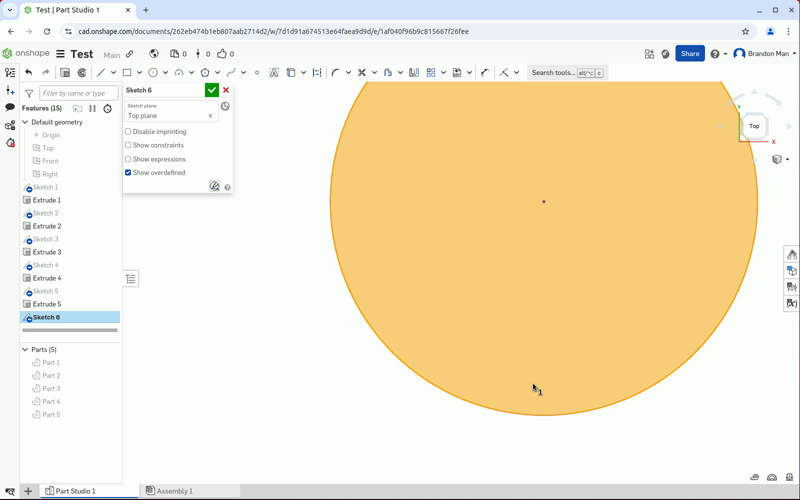
scroll(-6)
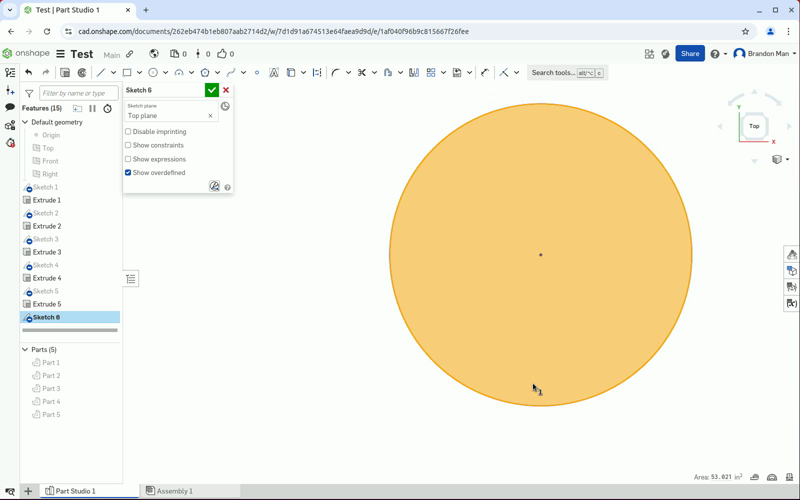
scroll(-6)
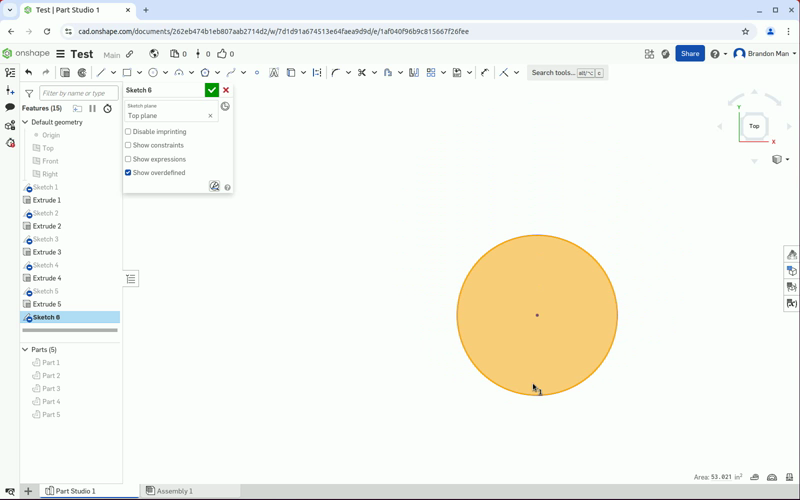
scroll(-6)
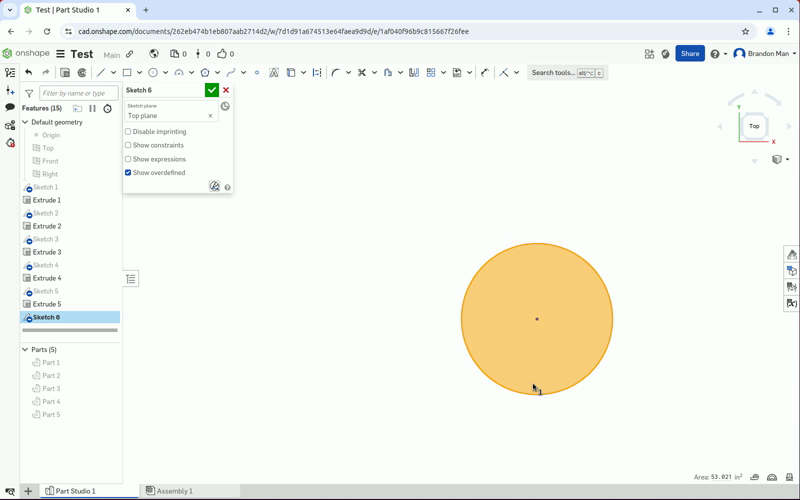
scroll(-6)
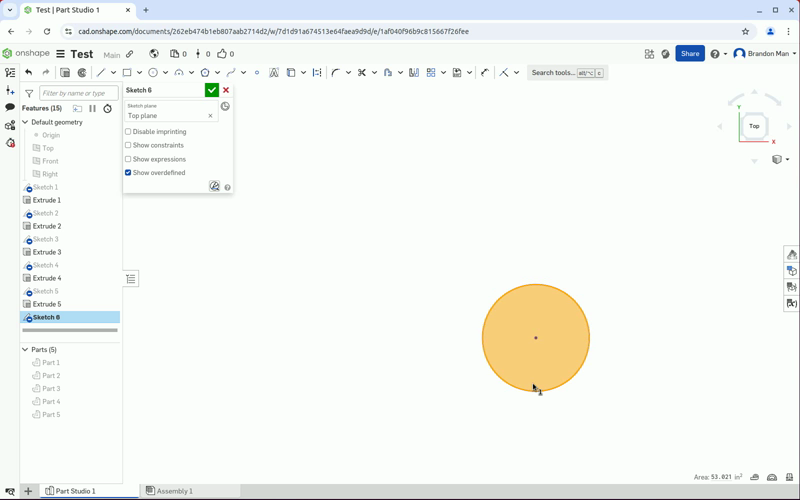
scroll(-6)
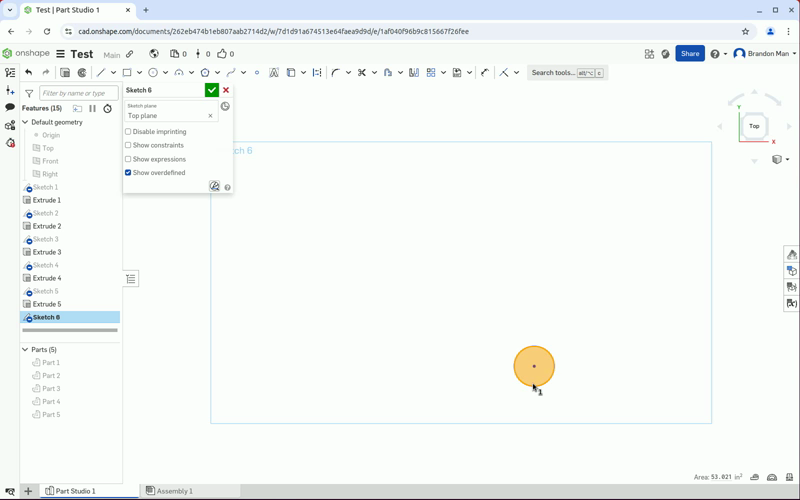
mouse_move(73, 352)
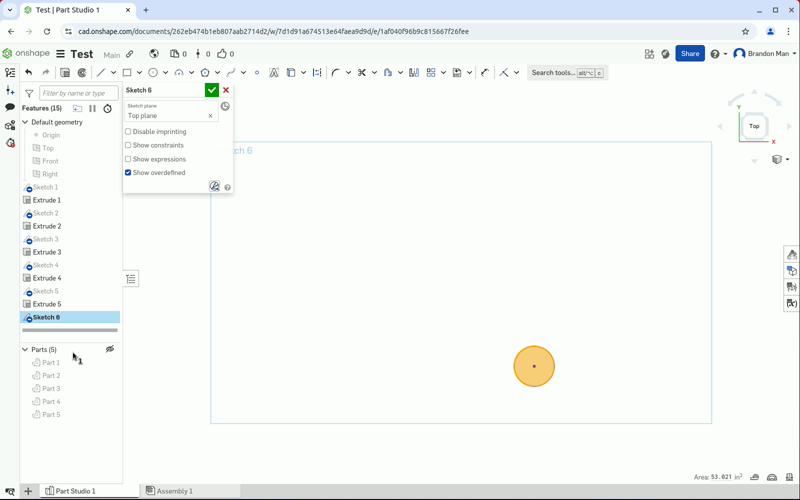
key(shift+y)
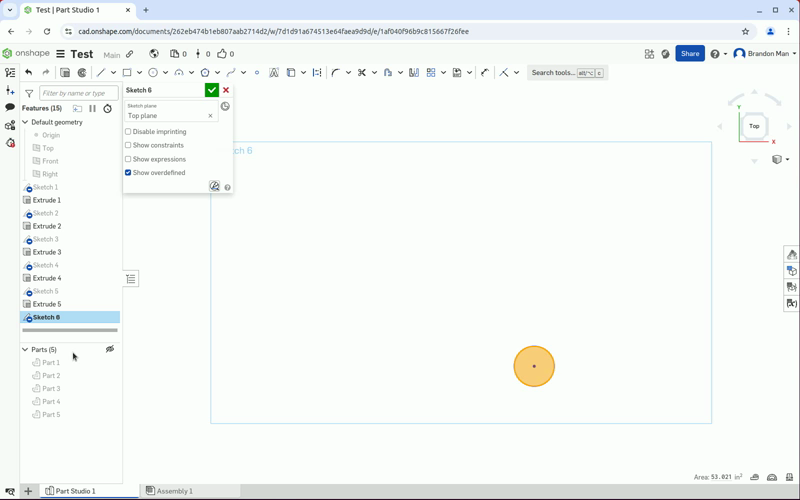
key(shift+e)
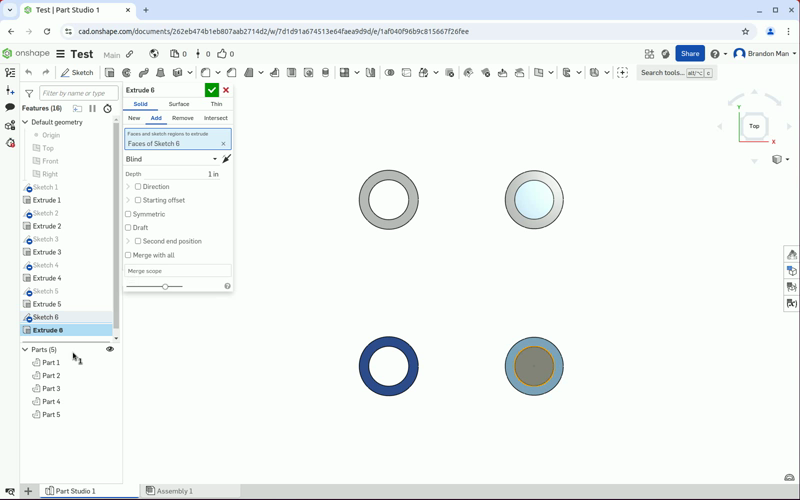
mouse_move(143, 106)
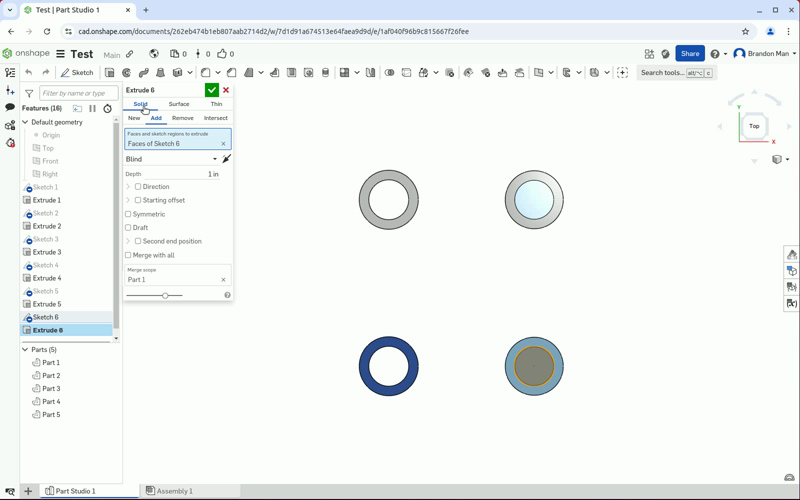
click(143, 106)
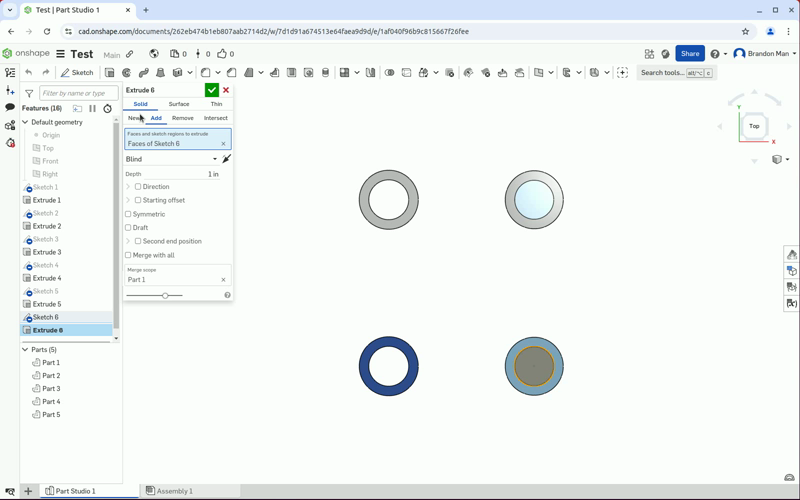
mouse_move(137, 120)
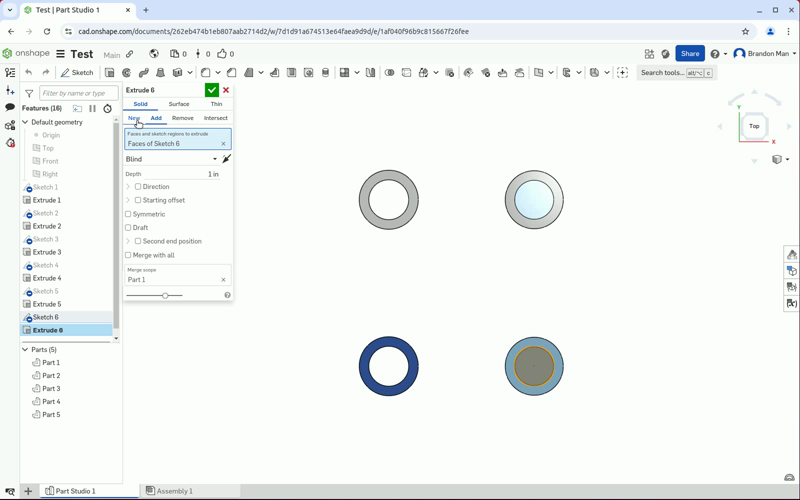
click(137, 120)
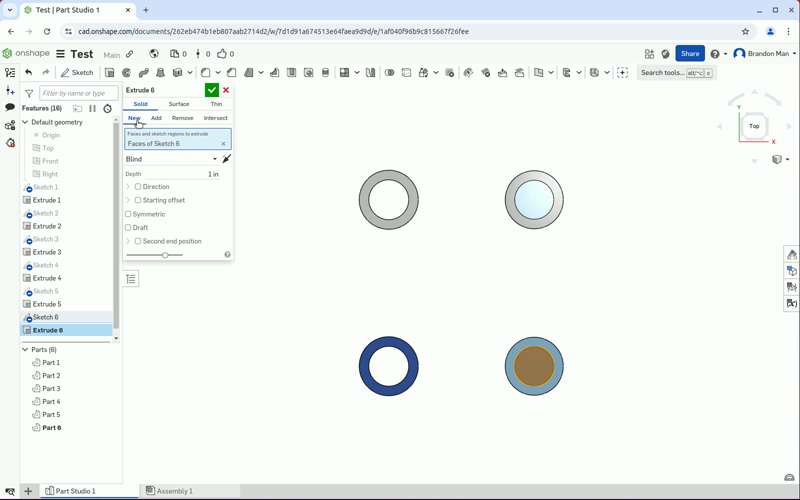
key(tab, 4)
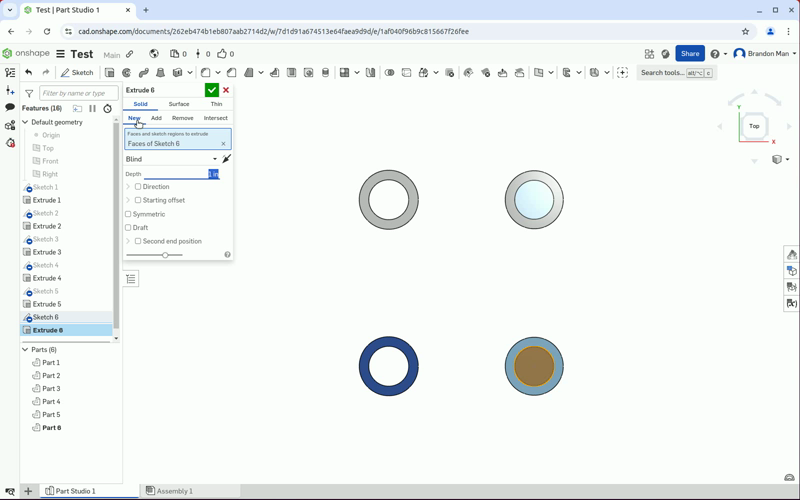
text(0.963)
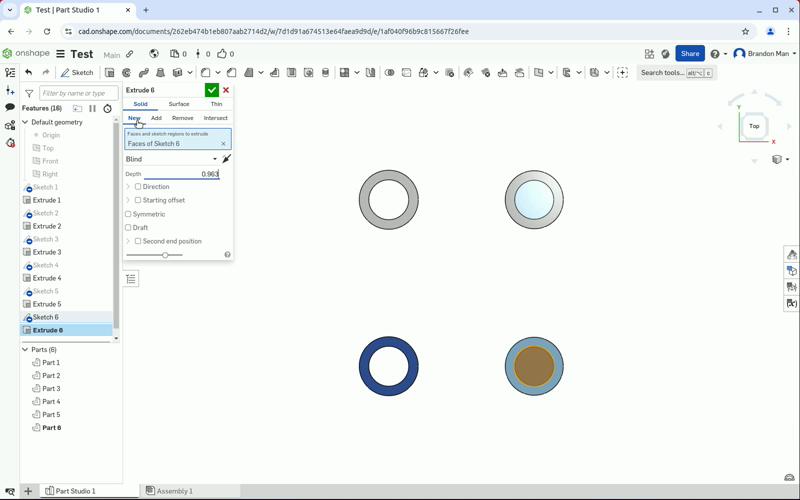
key(enter)
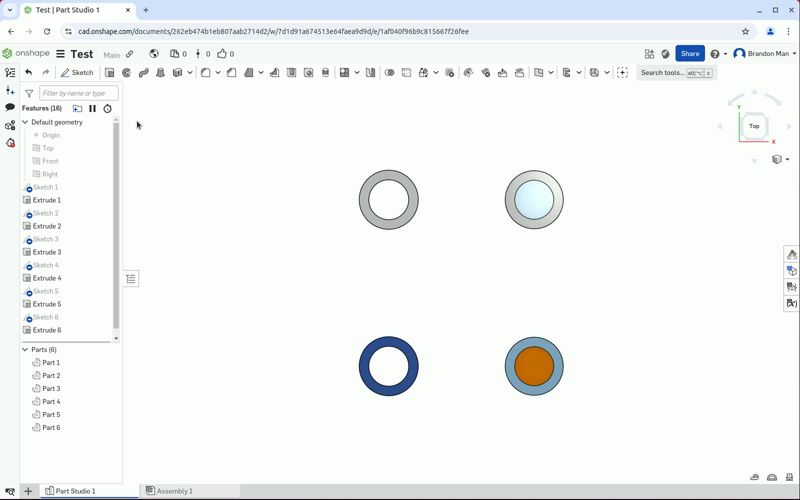
key(shift+h)
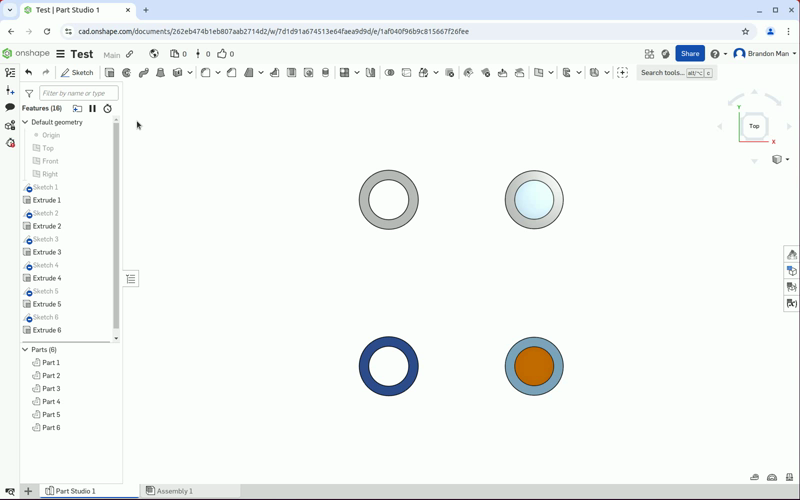
key(shift+h)
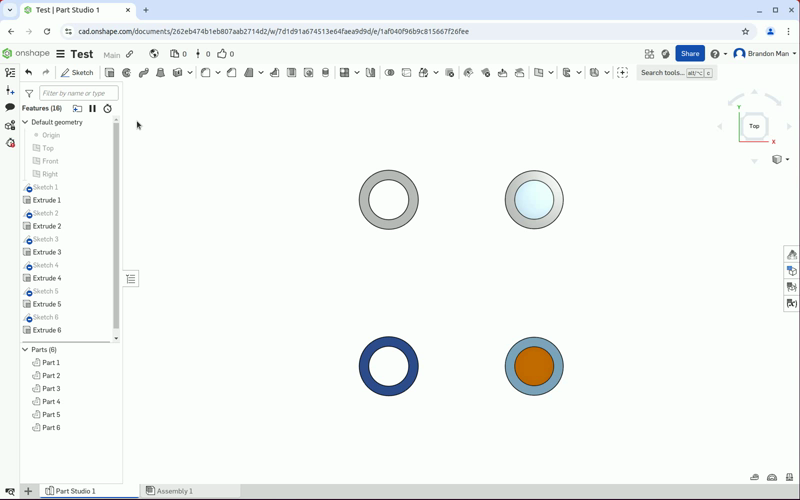
mouse_move(69, 189)
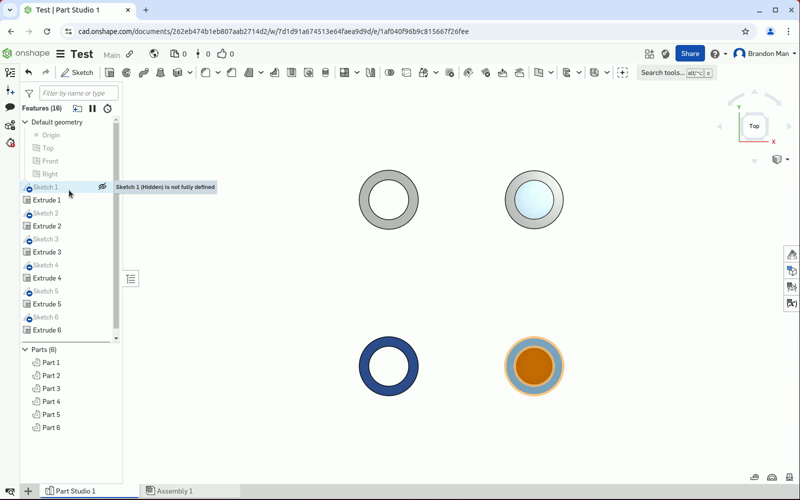
click(69, 189)
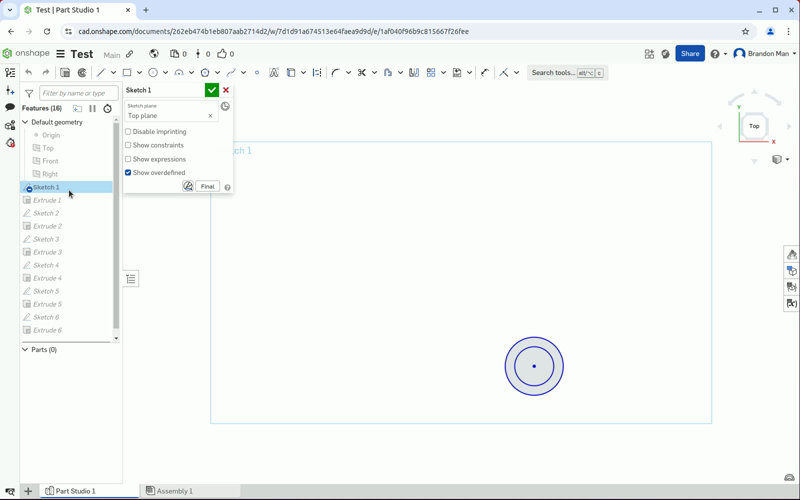
mouse_move(229, 92)
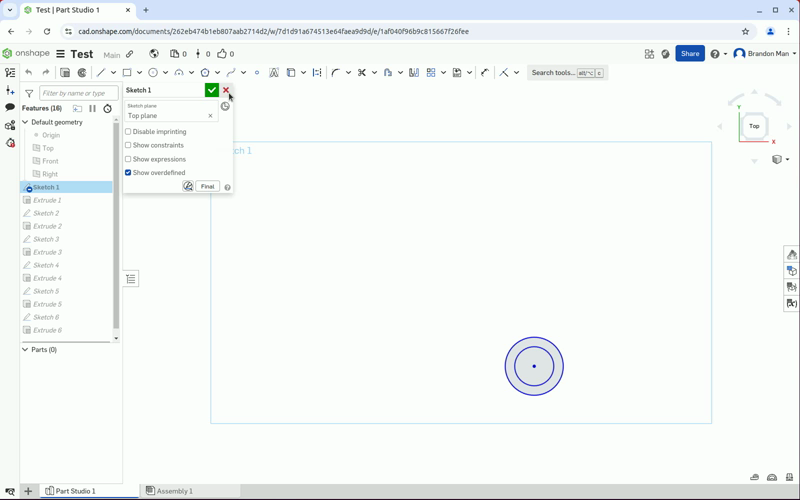
click(229, 92)
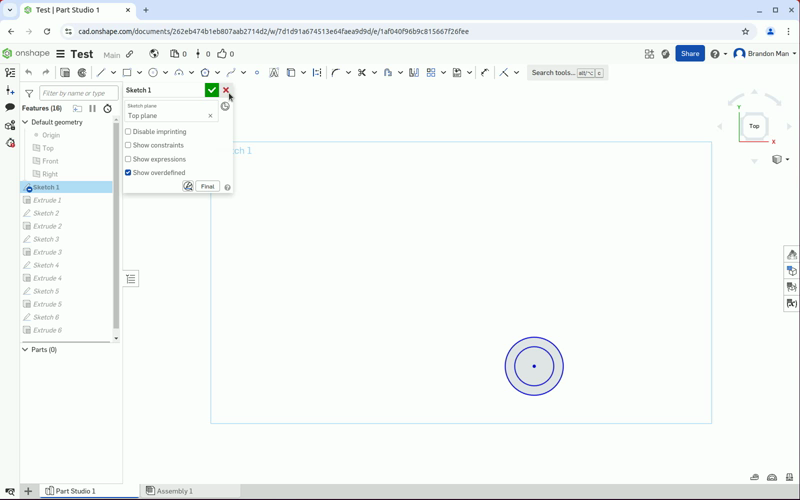
key(shift+s)
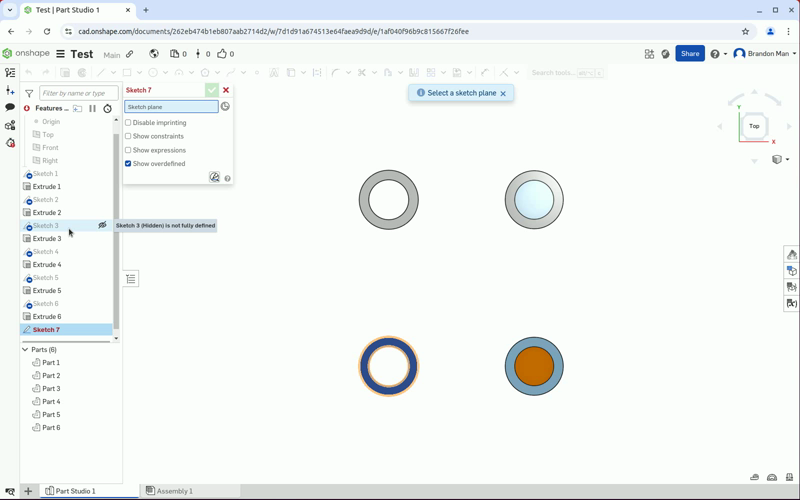
scroll(3)
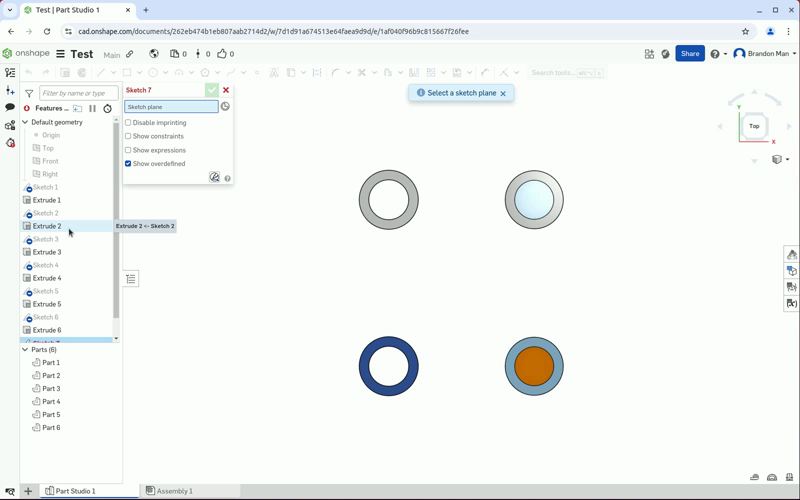
mouse_move(69, 150)
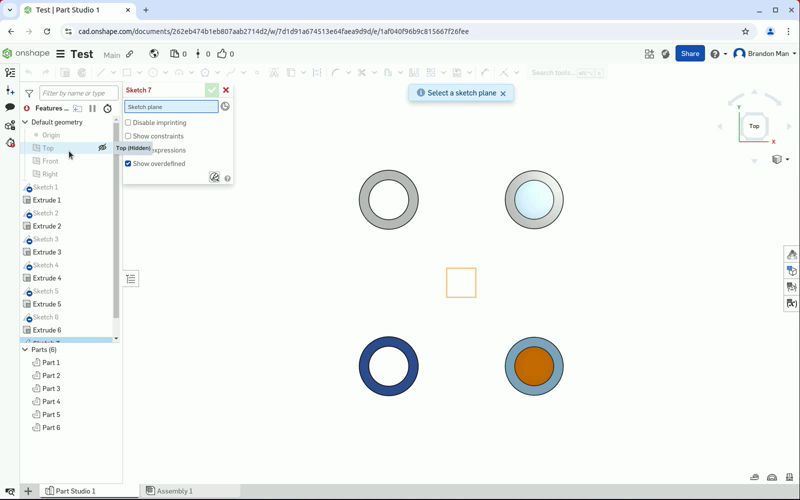
click(69, 150)
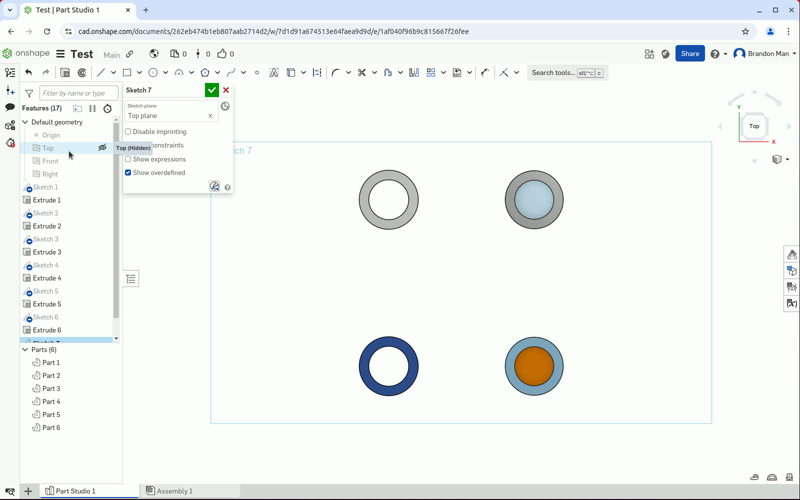
mouse_move(73, 352)
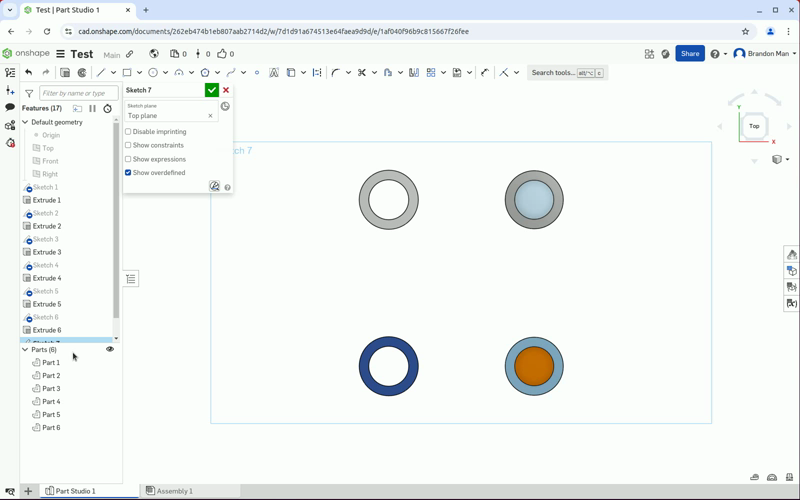
key(y)
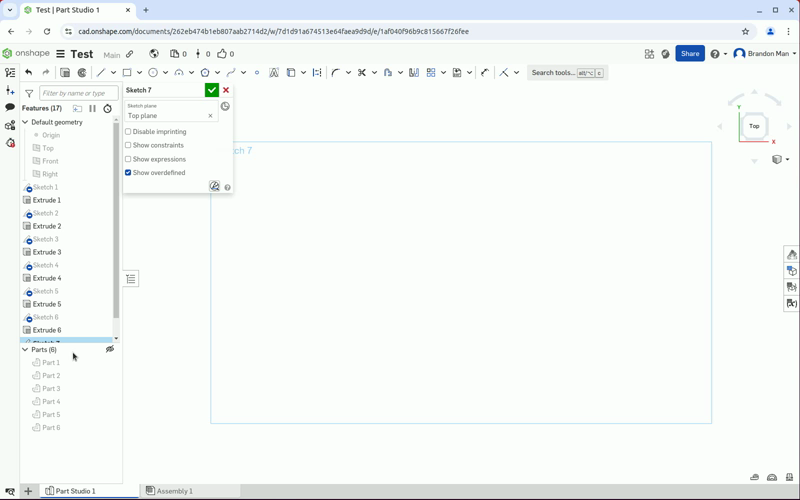
key(c)
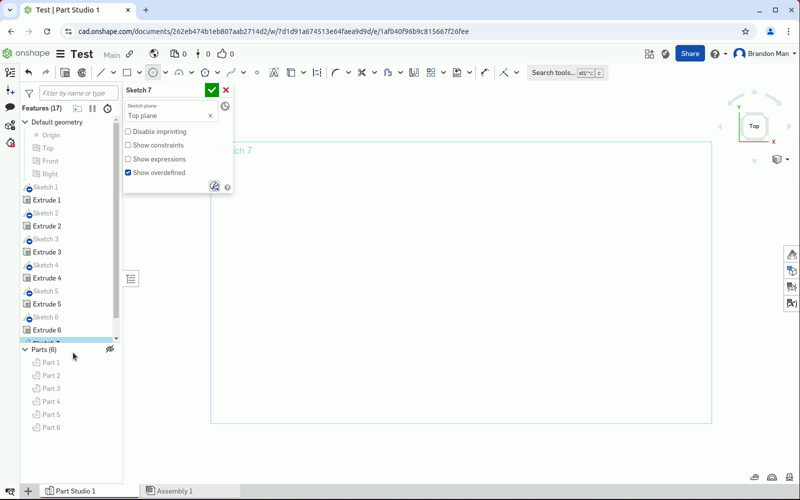
key_down(shift)
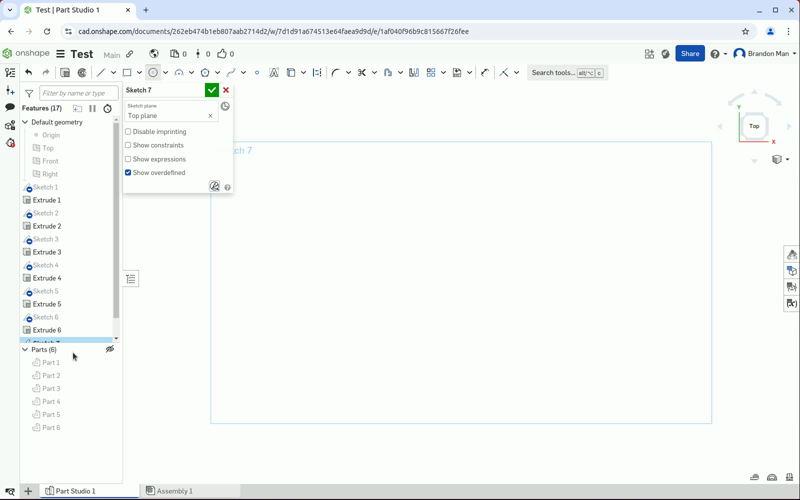
mouse_move(388, 366)
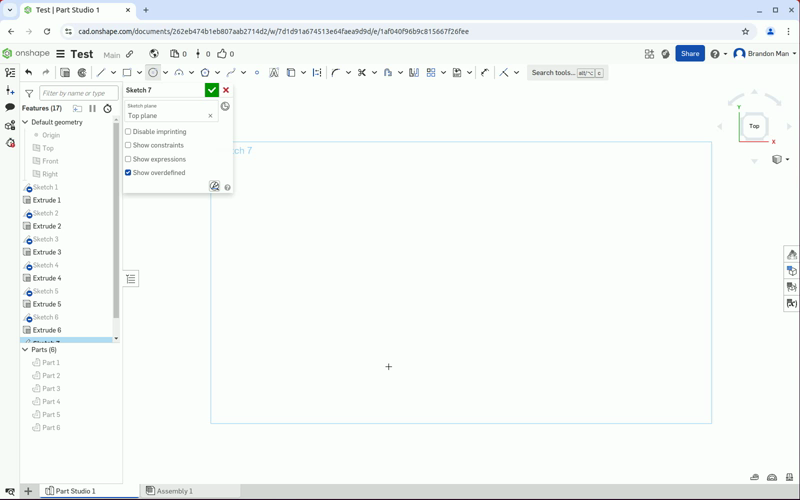
click(388, 366)
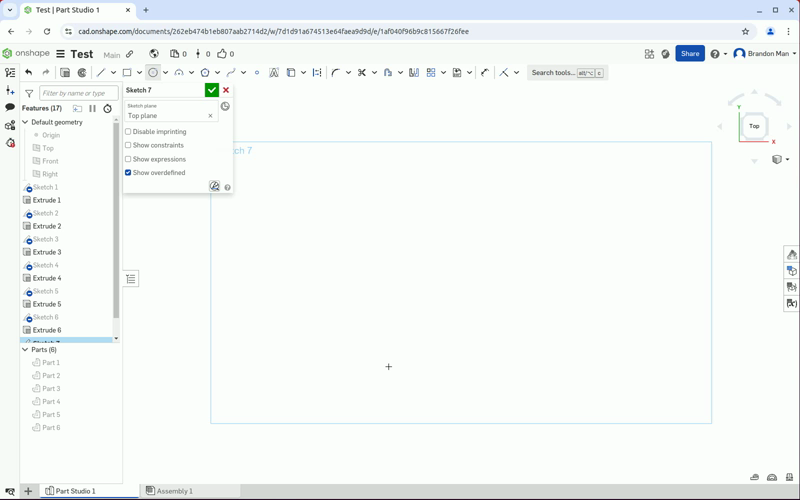
key_up(shift)
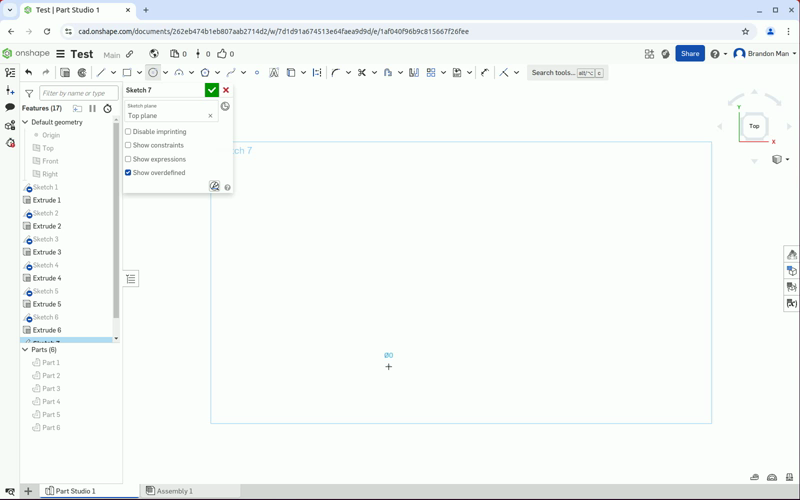
mouse_move(409, 366)
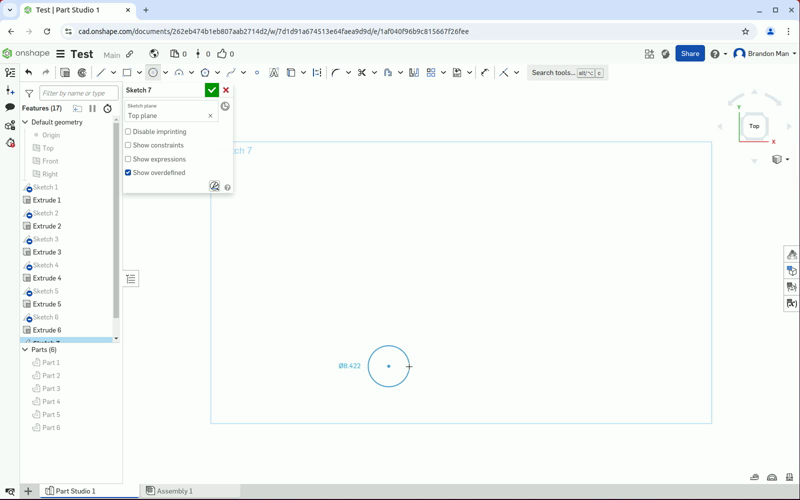
click(409, 366)
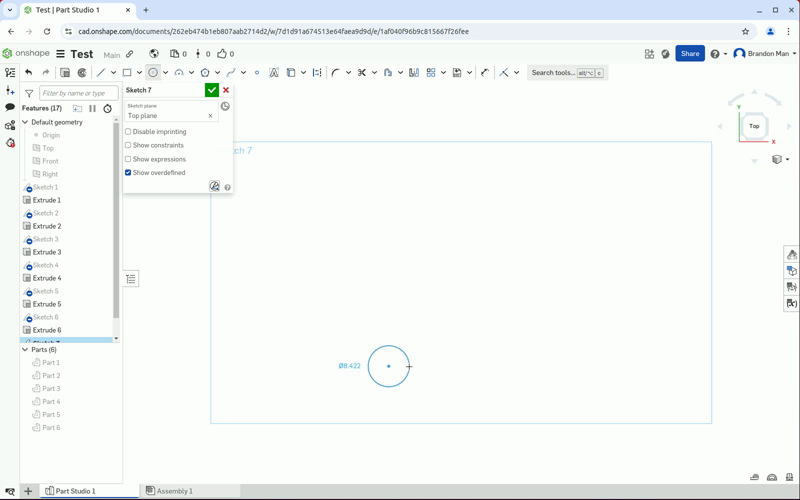
key(esc)
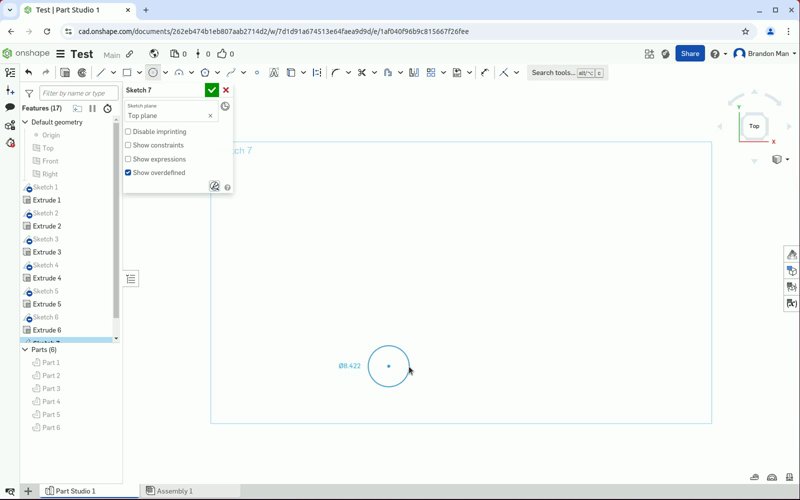
mouse_move(388, 366)
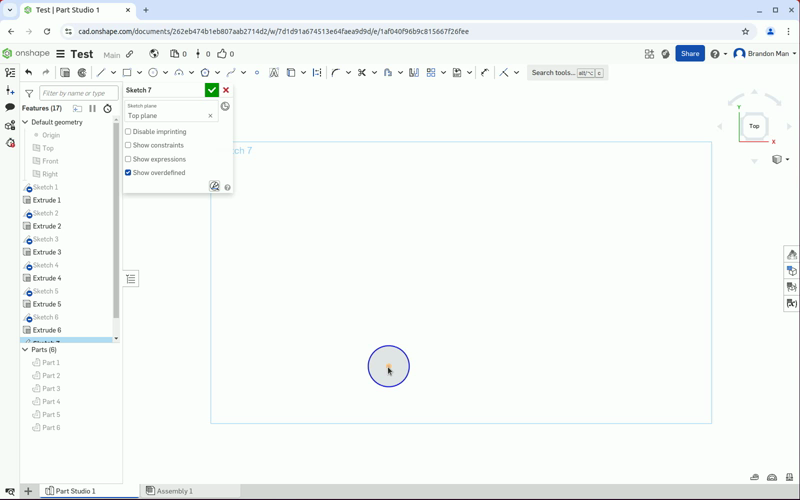
scroll(6)
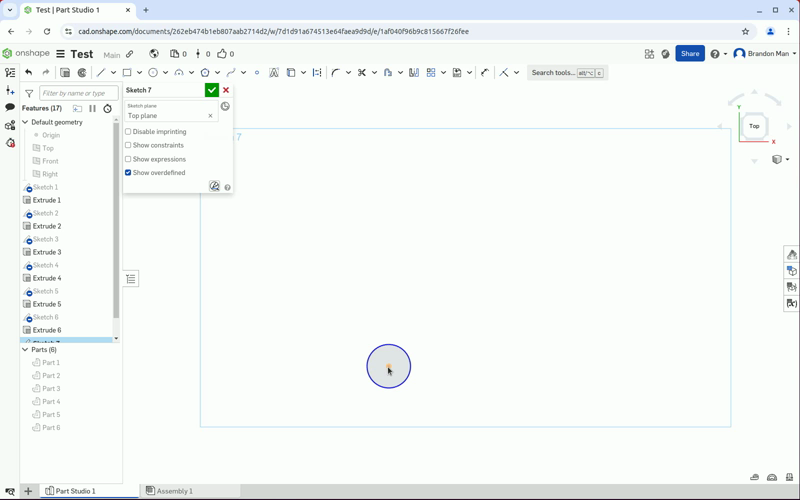
scroll(6)
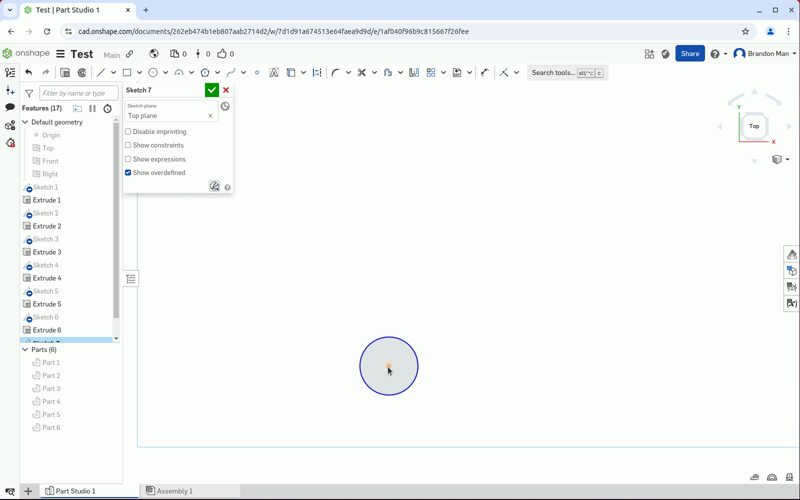
scroll(6)
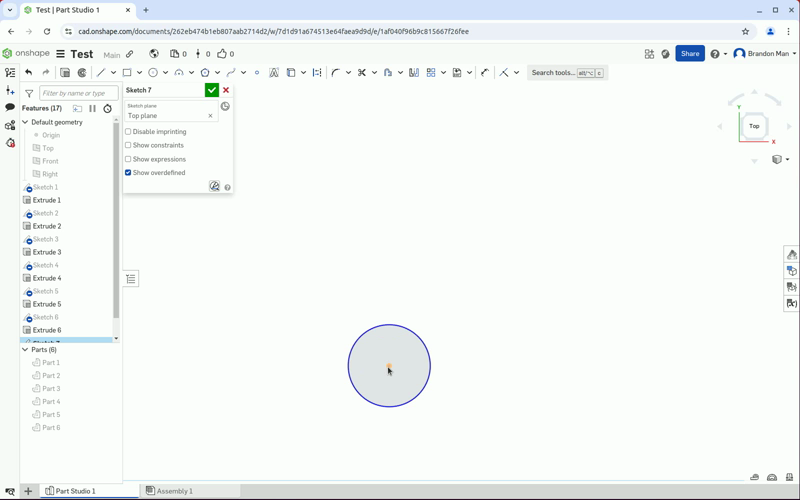
scroll(6)
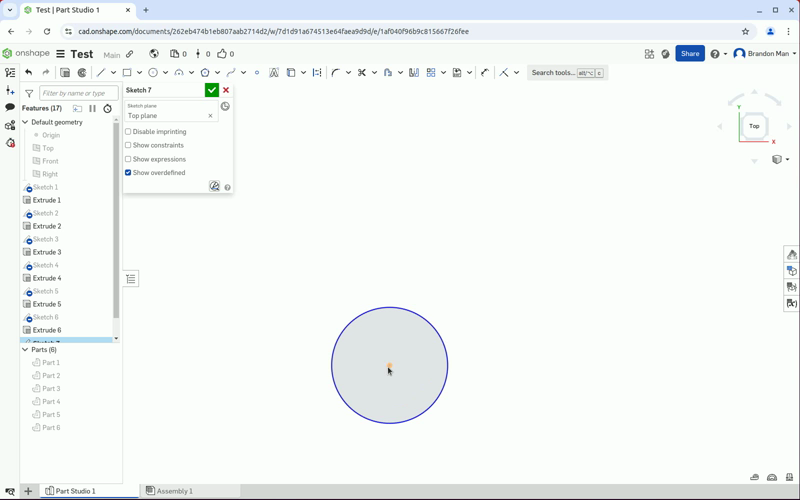
scroll(6)
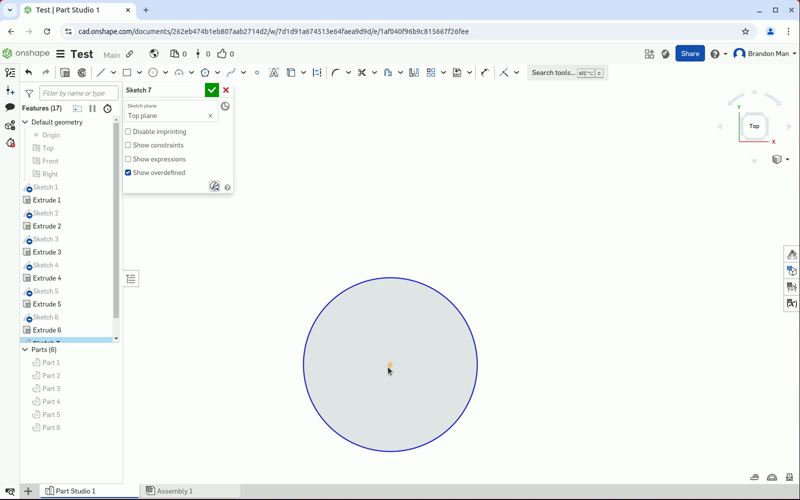
scroll(6)
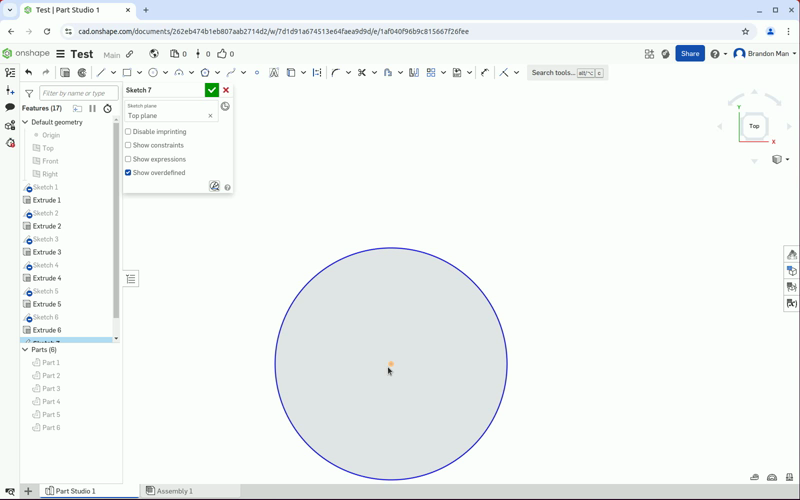
scroll(6)
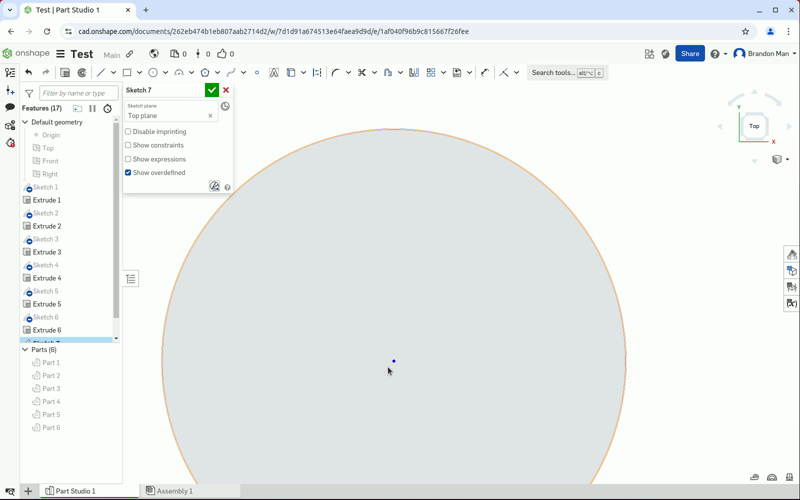
click(388, 366)
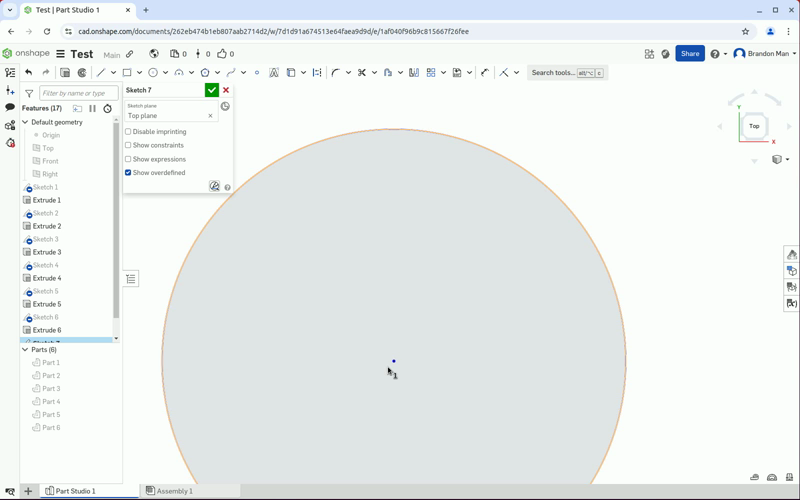
scroll(-6)
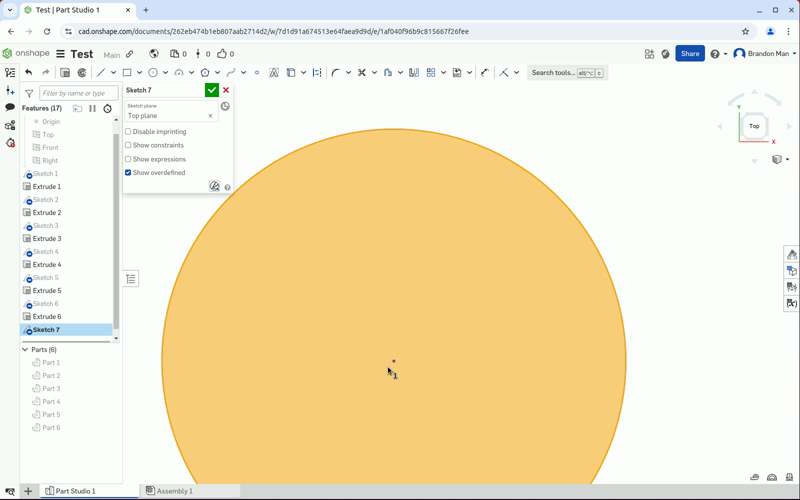
scroll(-6)
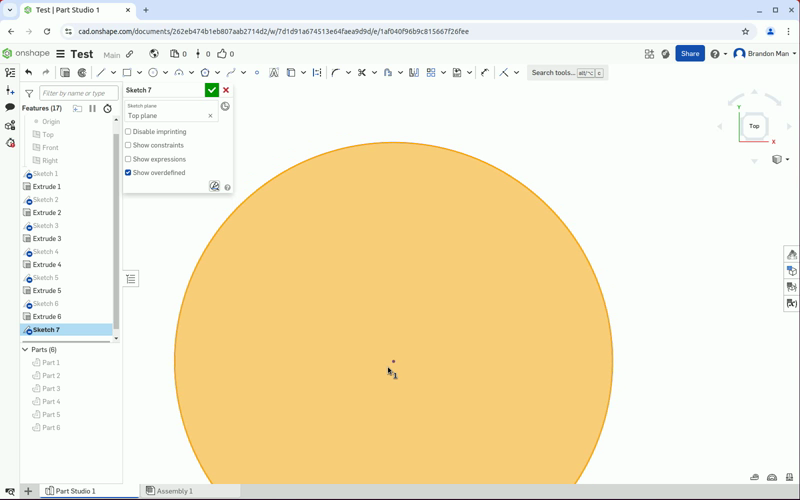
scroll(-6)
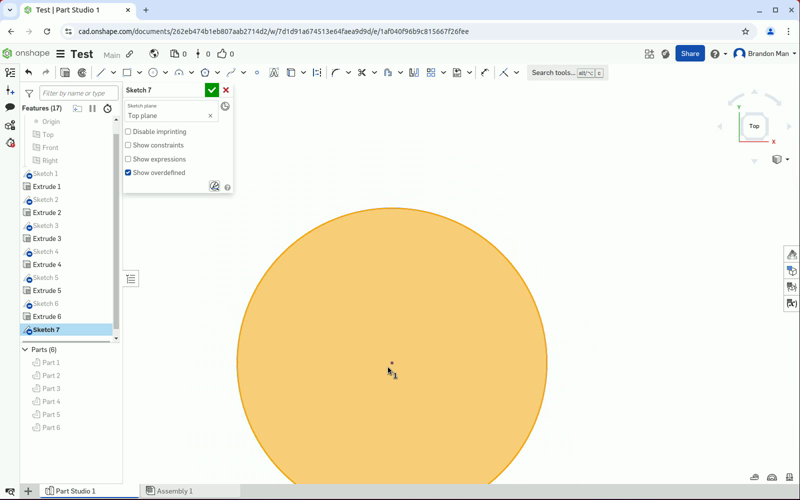
scroll(-6)
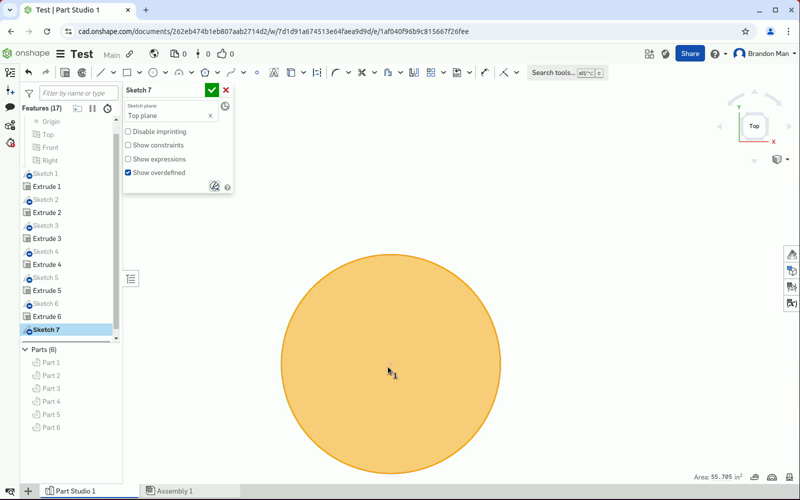
scroll(-6)
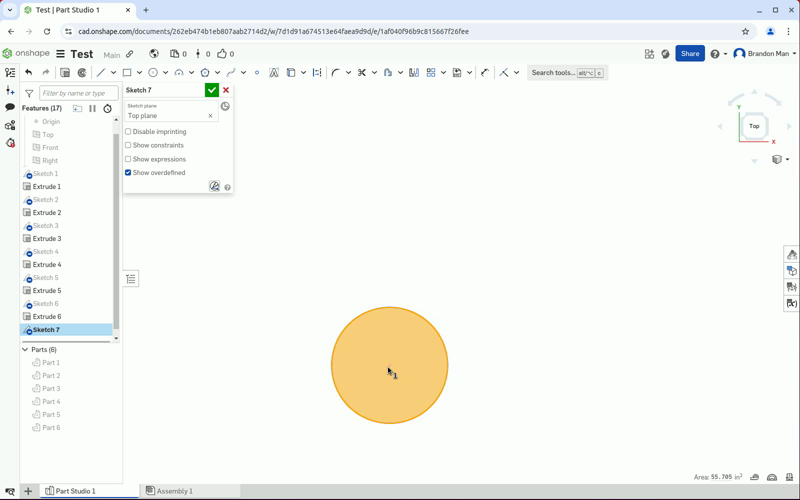
scroll(-6)
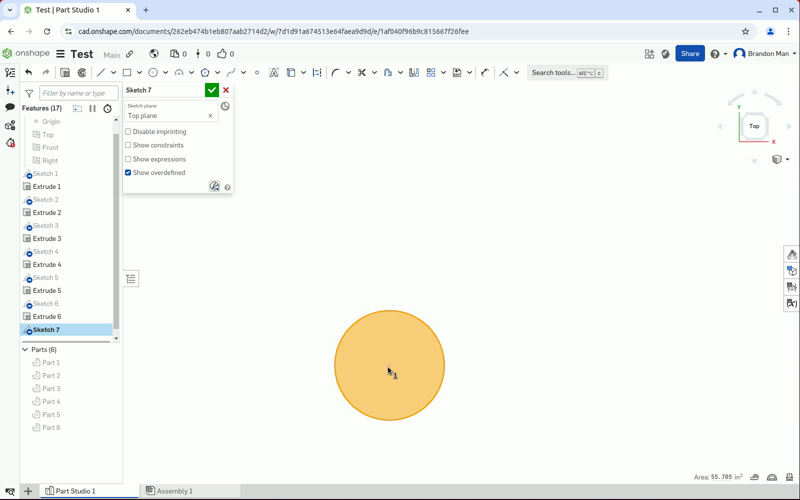
scroll(-6)
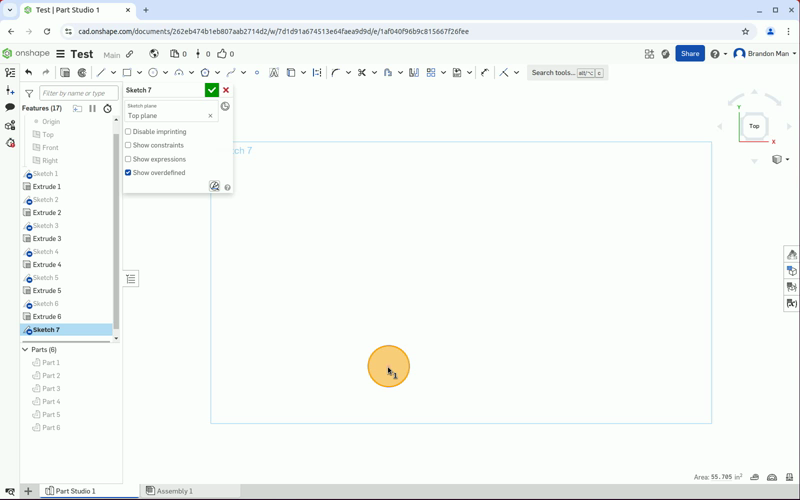
mouse_move(73, 352)
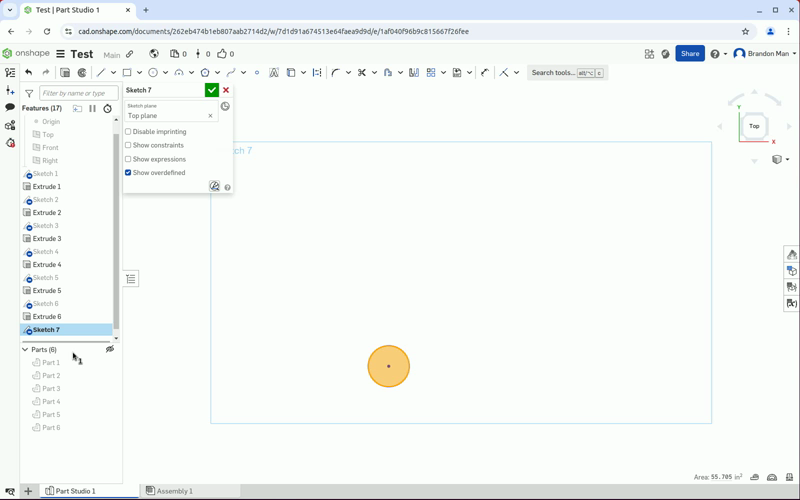
key(shift+y)
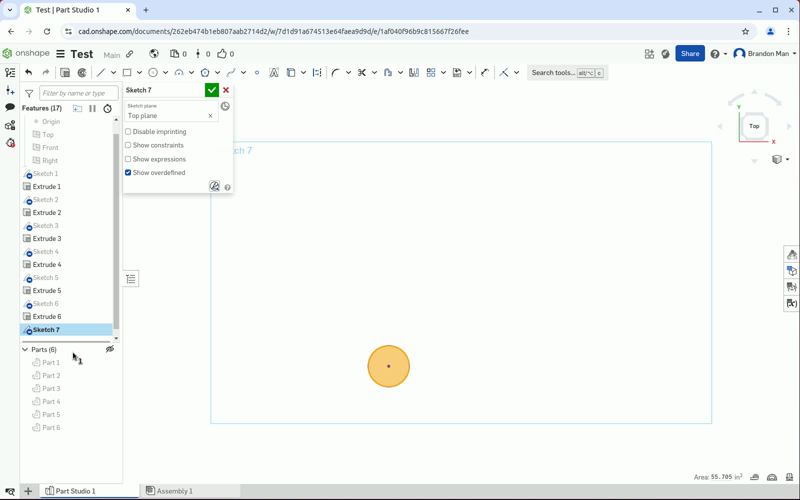
key(shift+e)
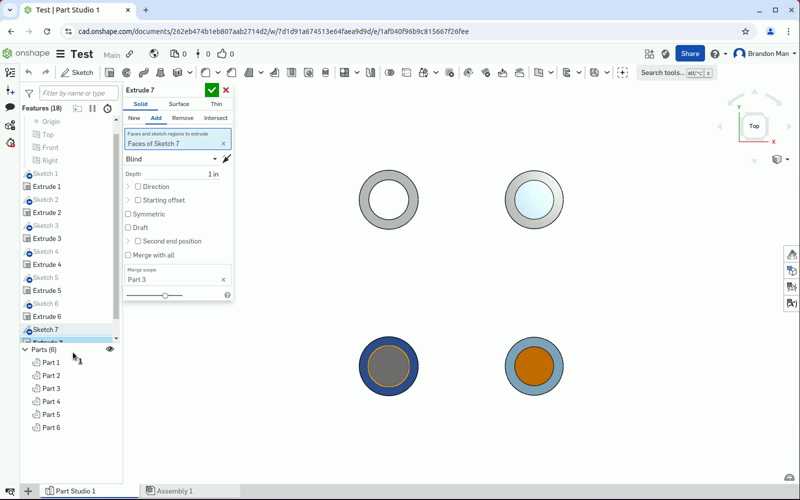
mouse_move(143, 106)
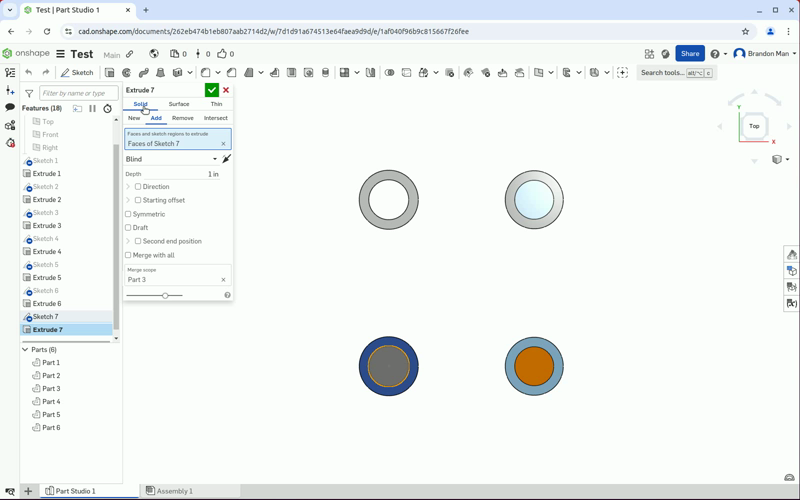
click(143, 106)
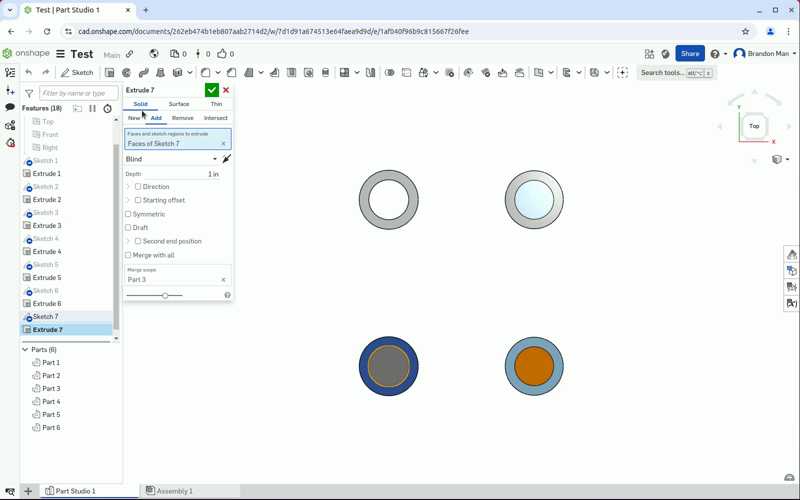
mouse_move(137, 120)
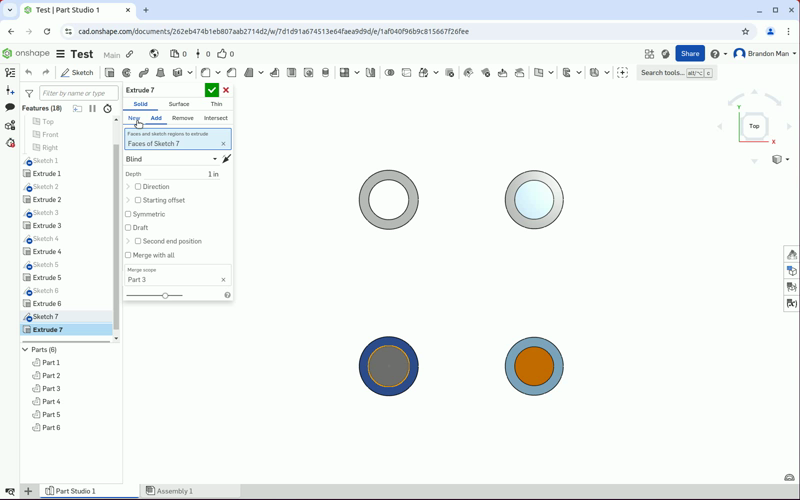
click(137, 120)
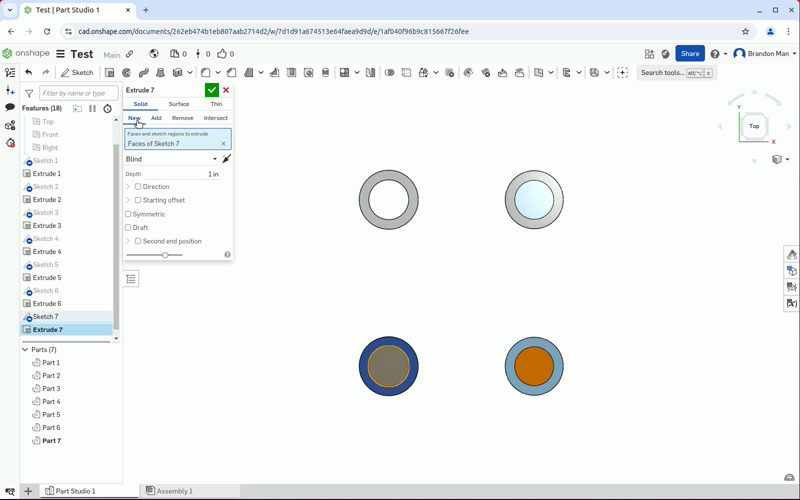
key(tab, 4)
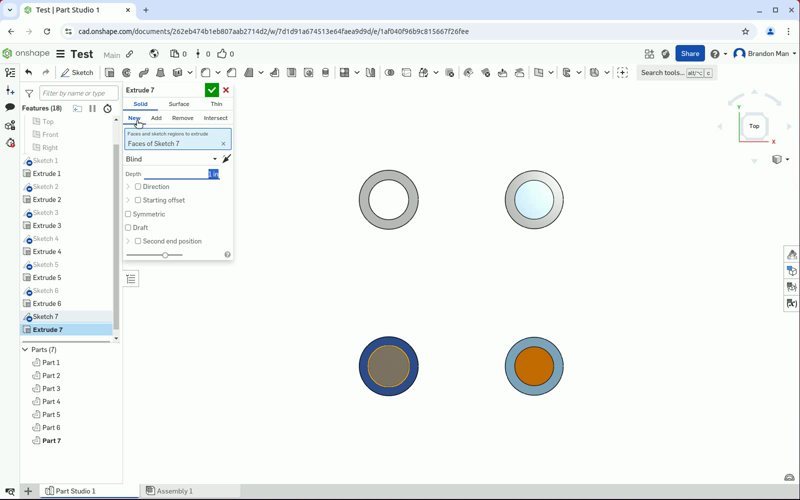
text(0.963)
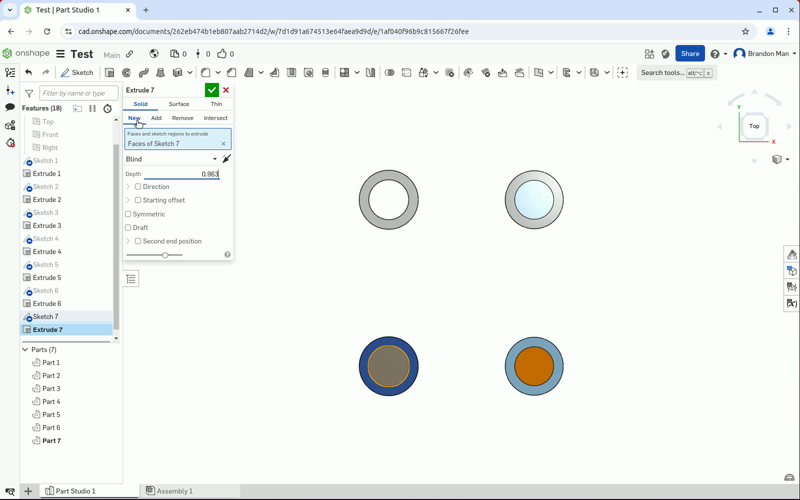
key(enter)
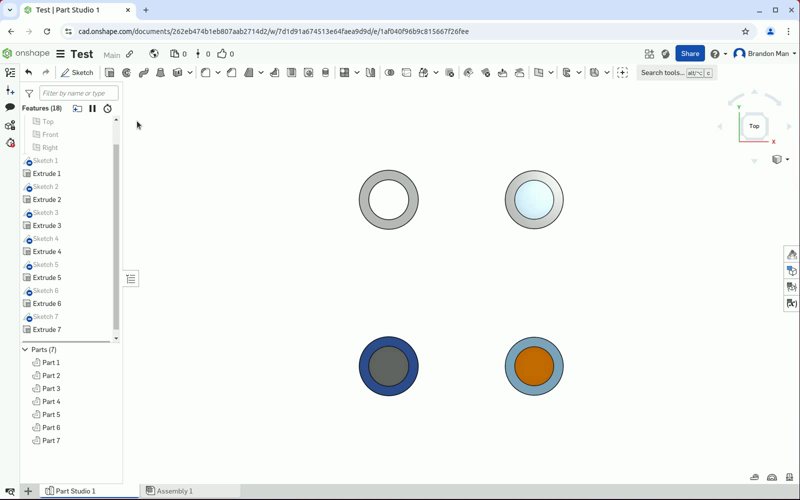
key(shift+h)
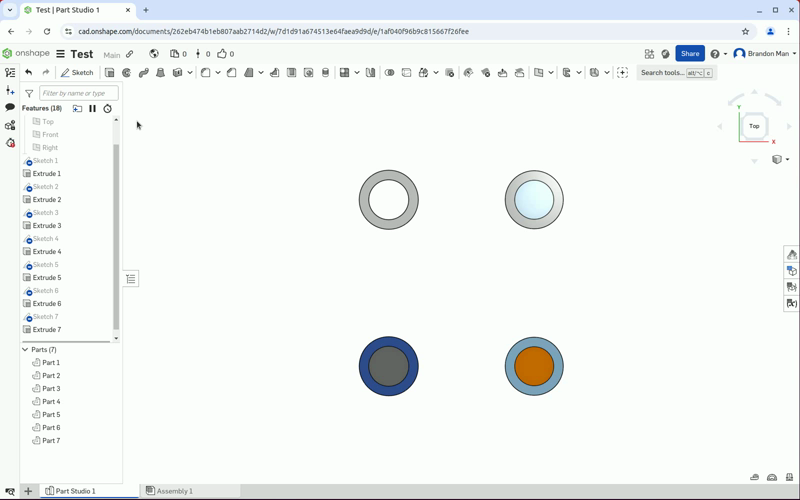
key(shift+h)
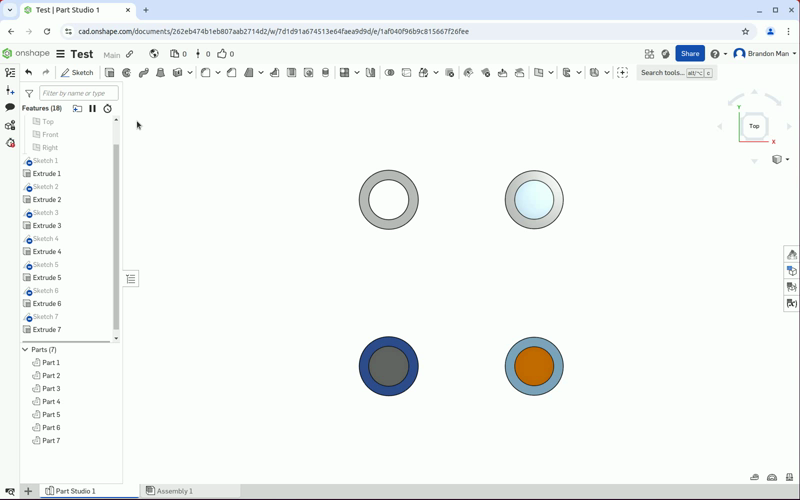
mouse_move(69, 163)
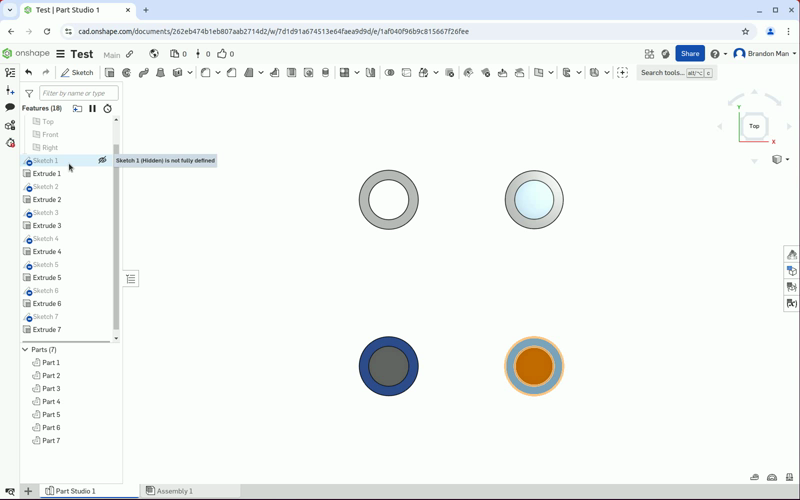
click(69, 163)
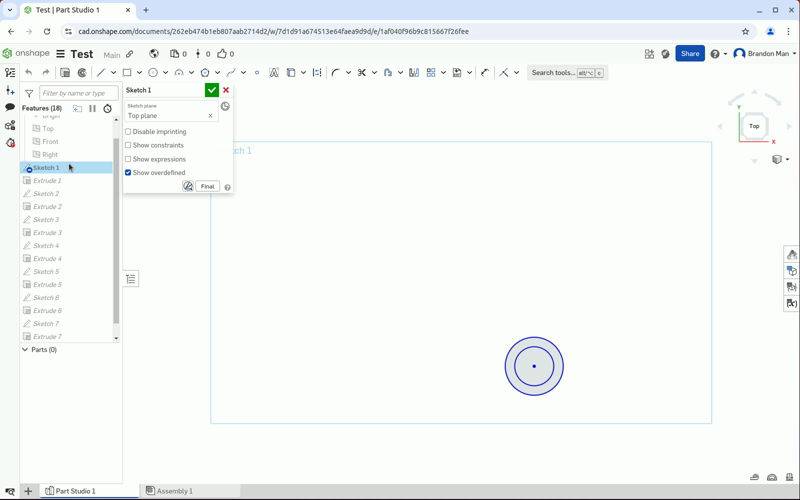
mouse_move(229, 92)
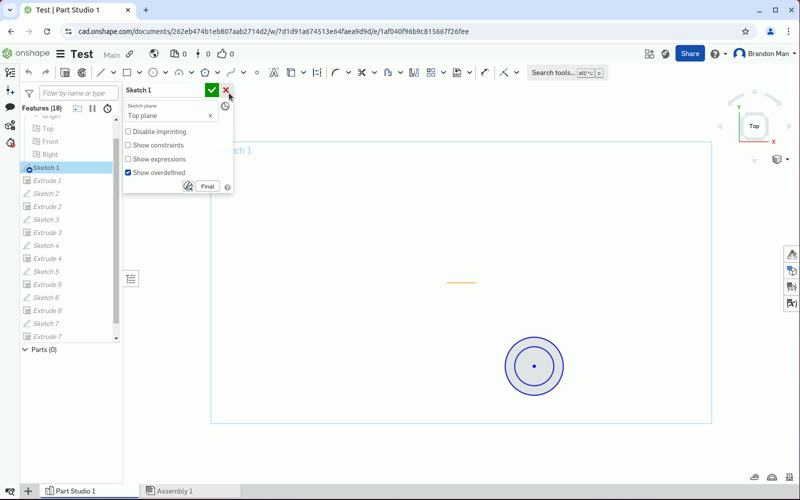
click(229, 92)
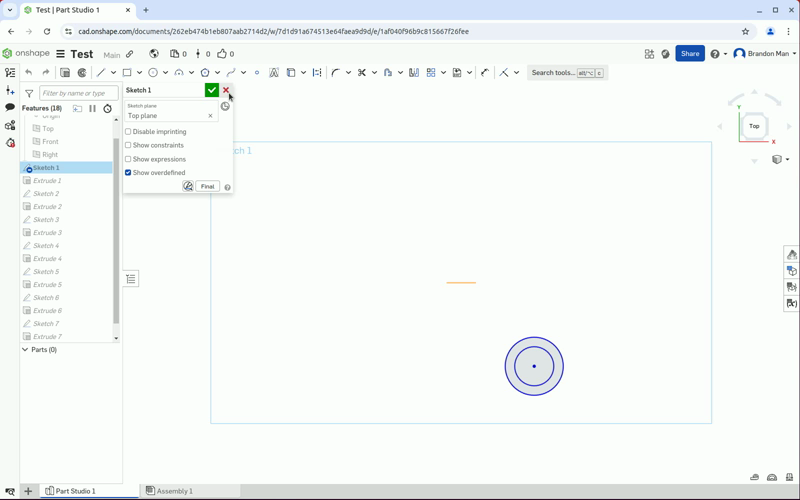
key(shift+s)
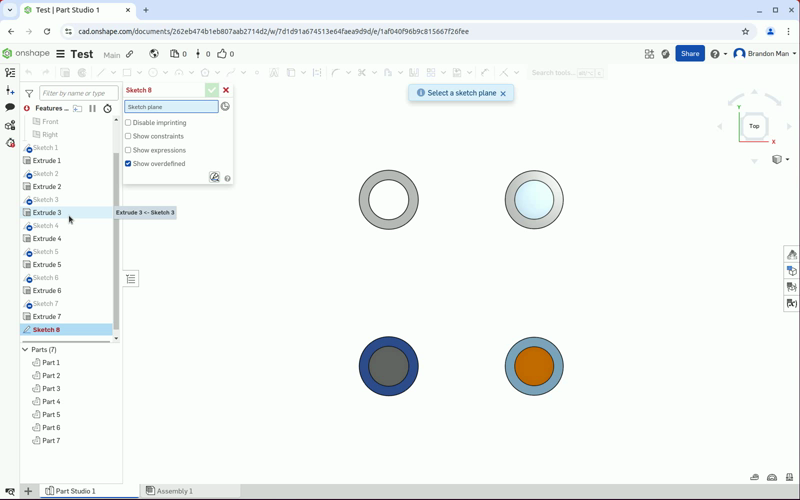
scroll(3)
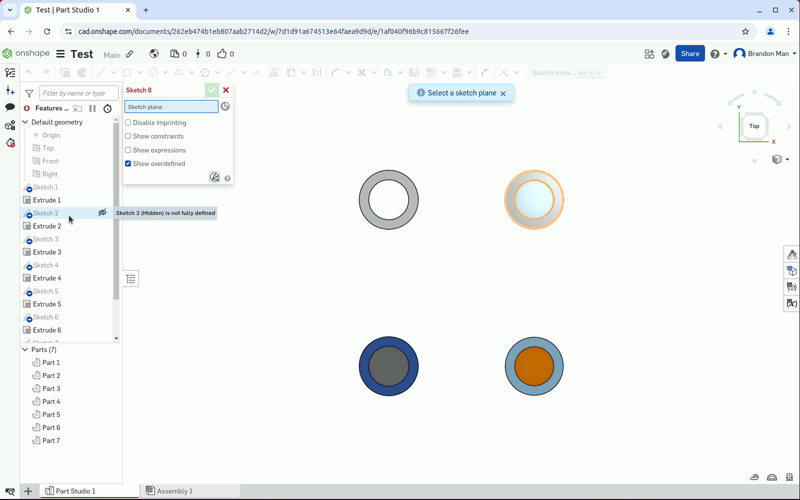
mouse_move(69, 150)
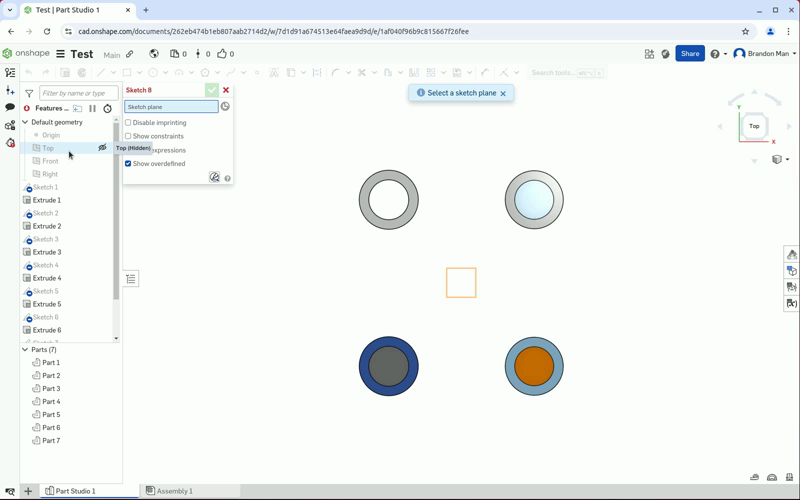
click(69, 150)
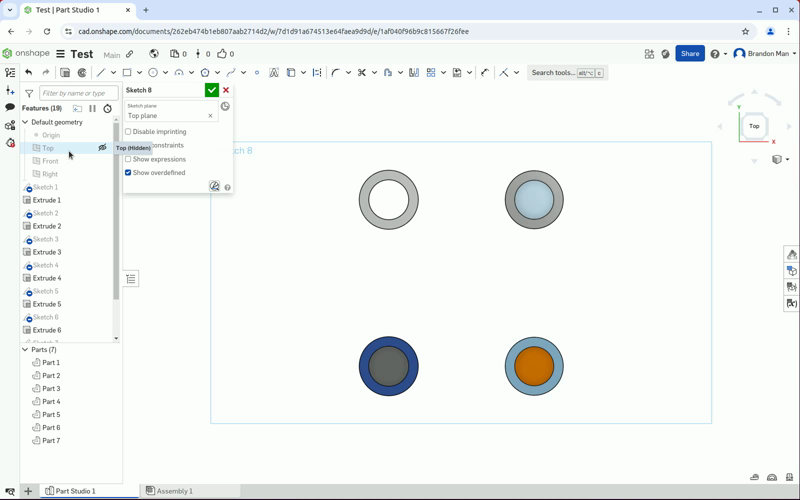
mouse_move(73, 352)
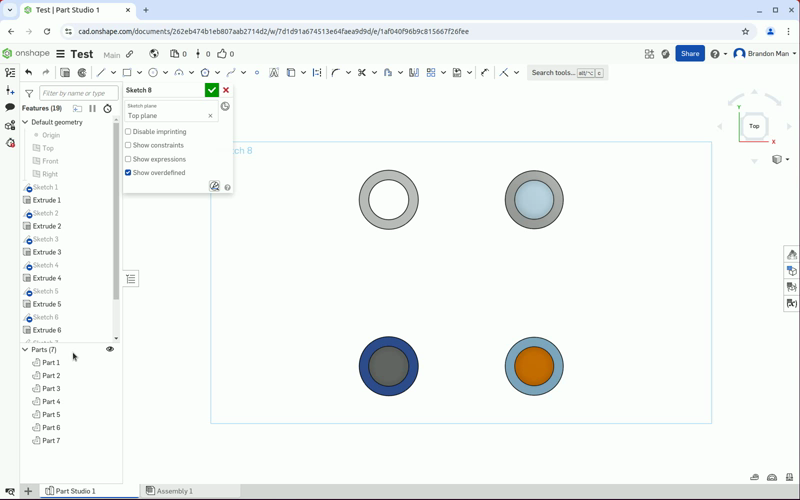
key(y)
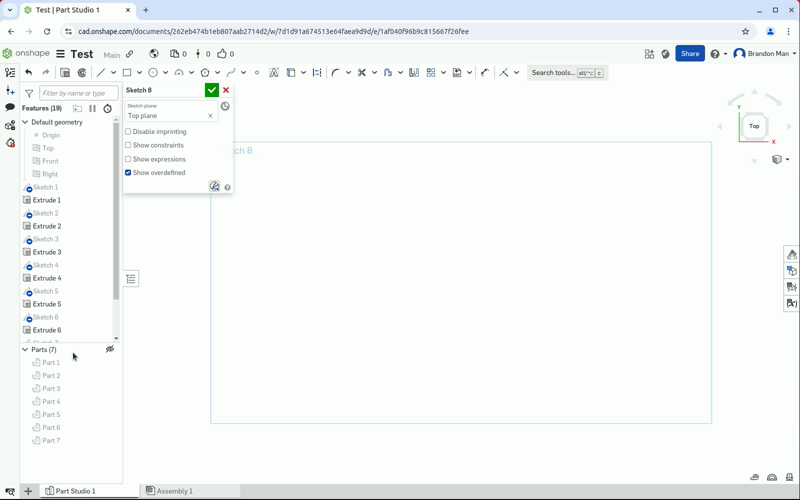
key(c)
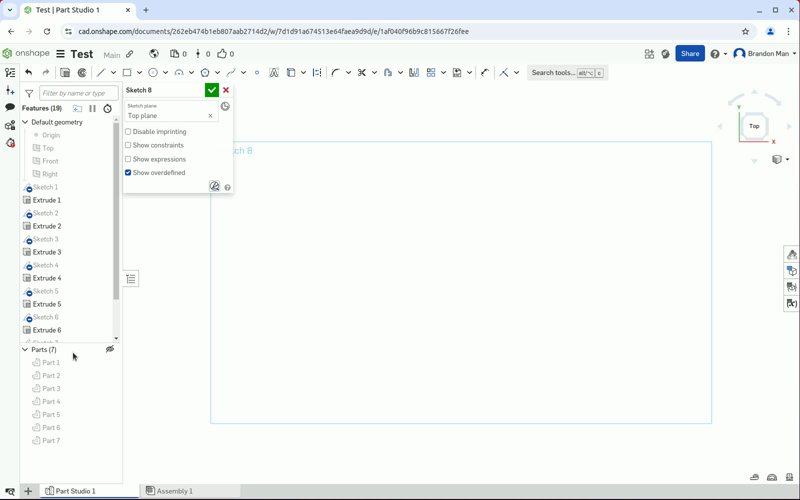
key_down(shift)
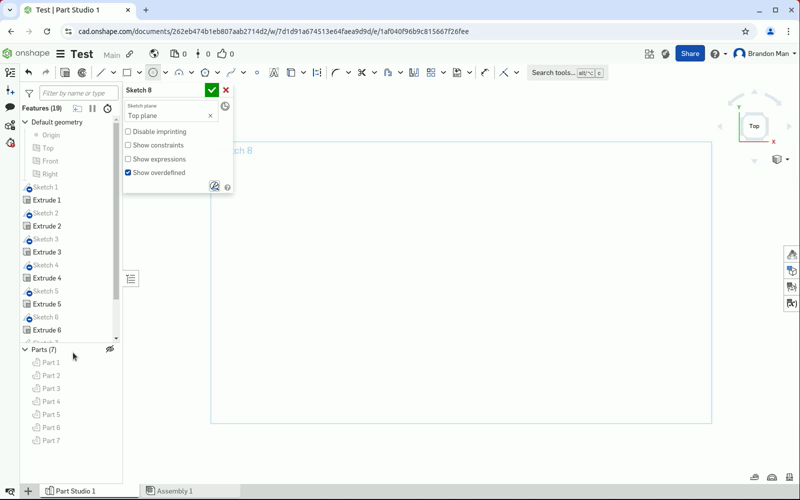
mouse_move(388, 199)
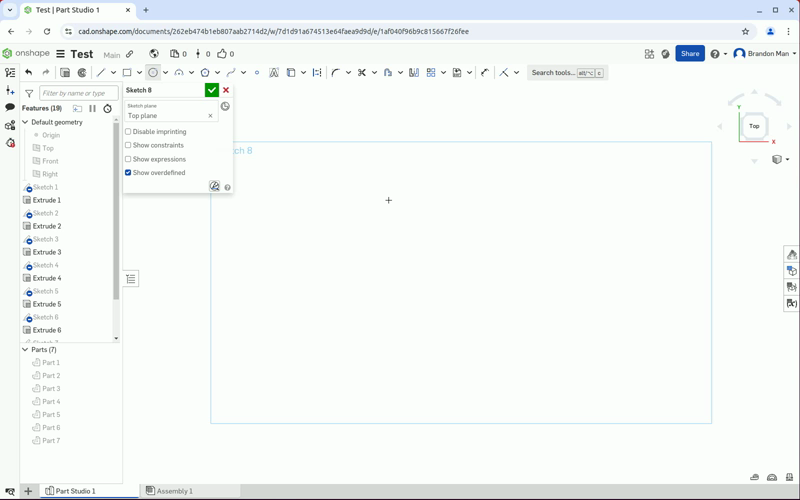
click(388, 199)
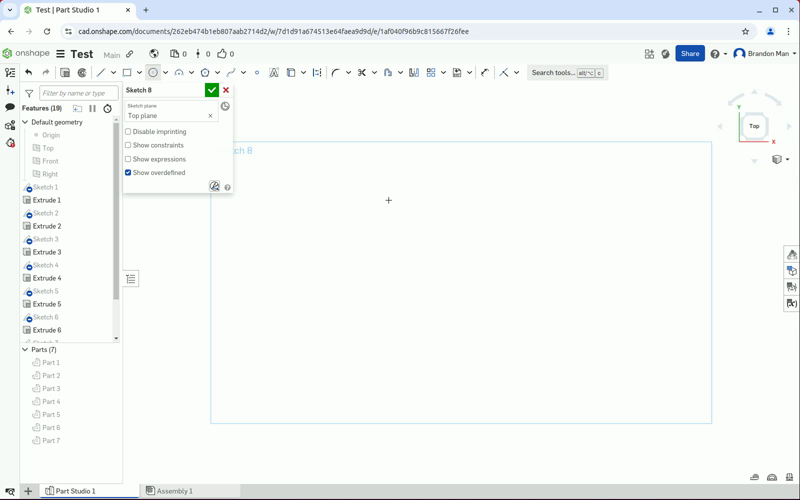
key_up(shift)
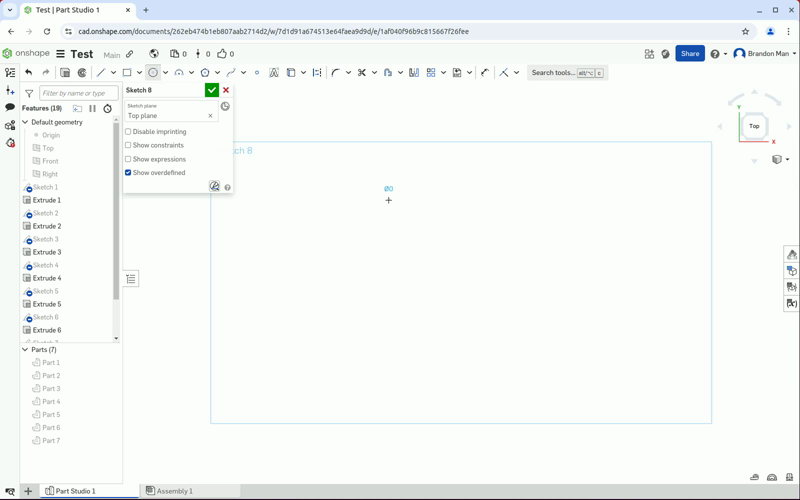
mouse_move(409, 199)
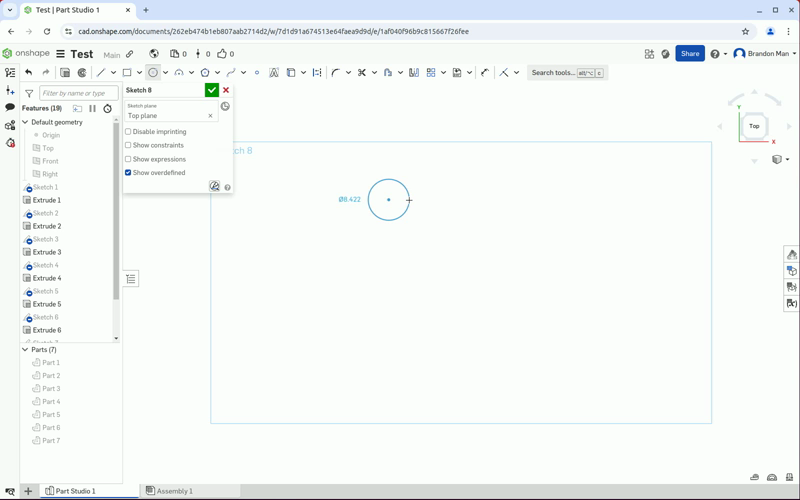
click(409, 199)
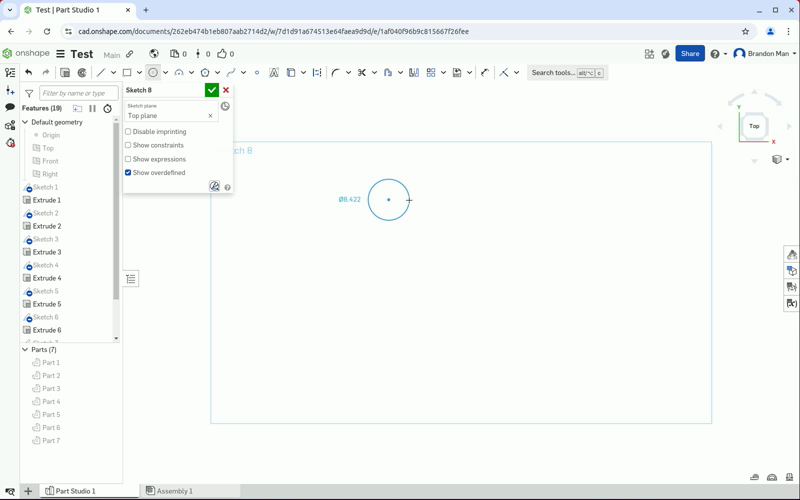
key(esc)
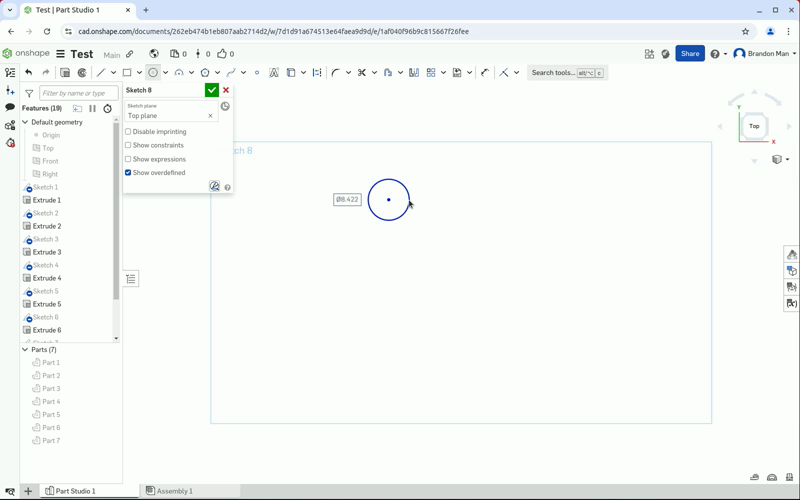
mouse_move(396, 210)
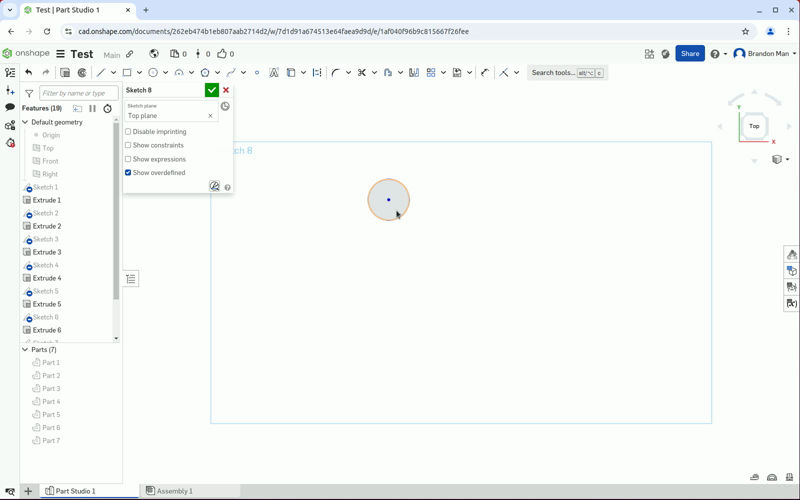
scroll(6)
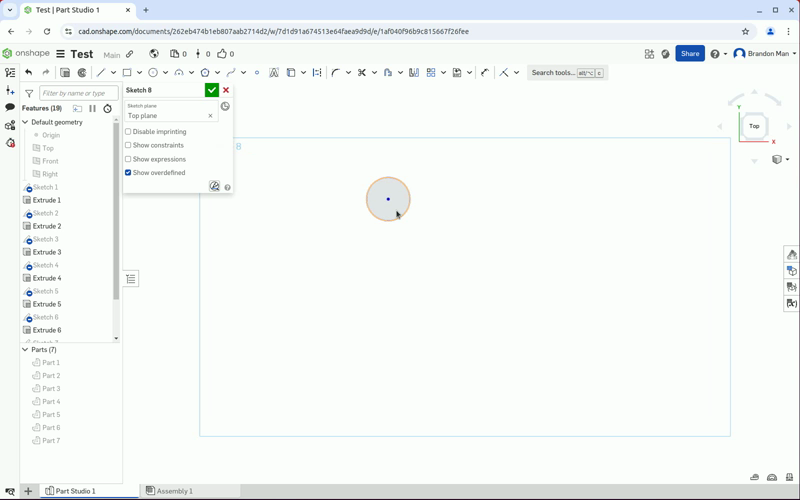
scroll(6)
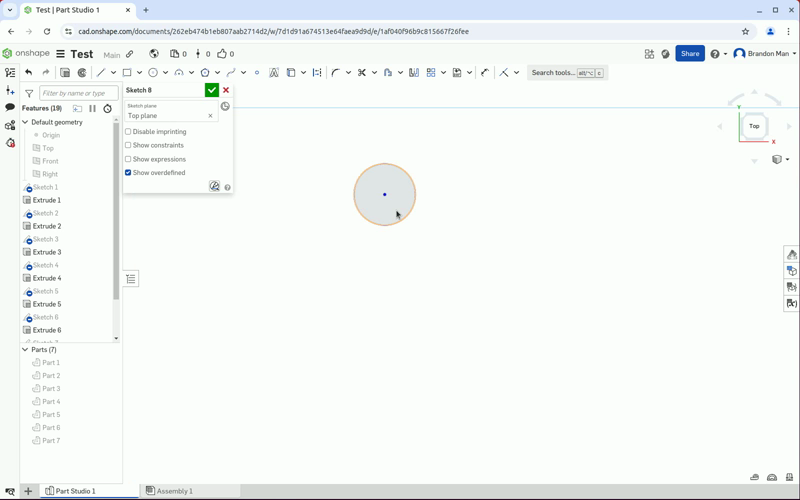
scroll(6)
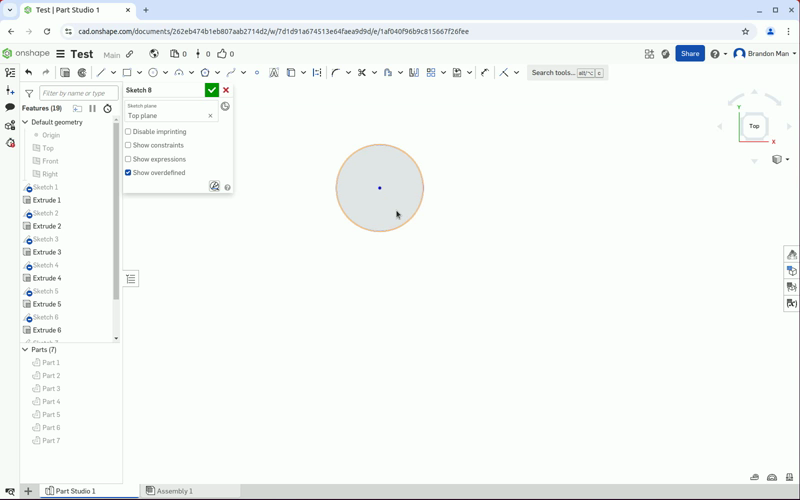
scroll(6)
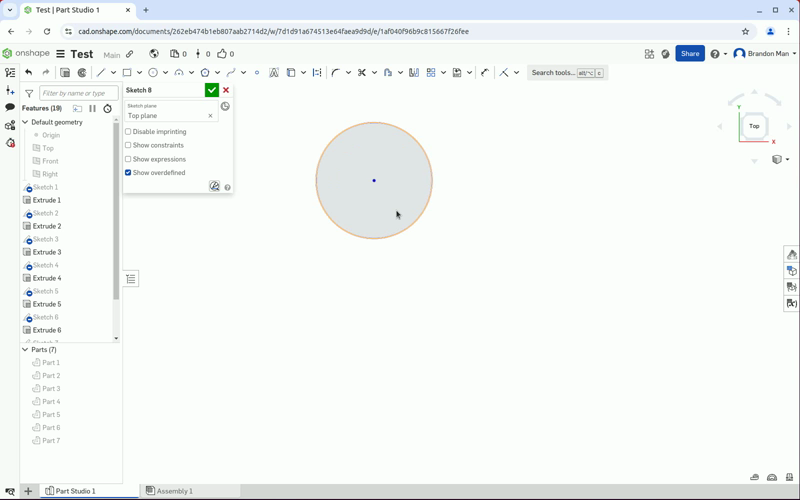
scroll(6)
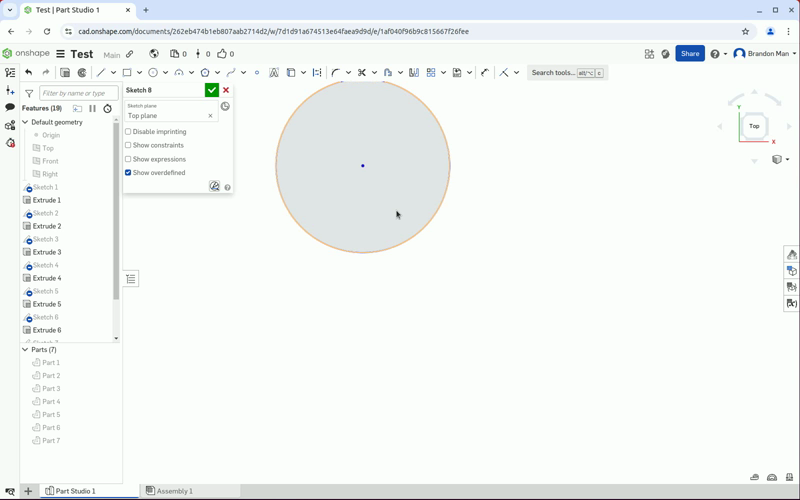
scroll(6)
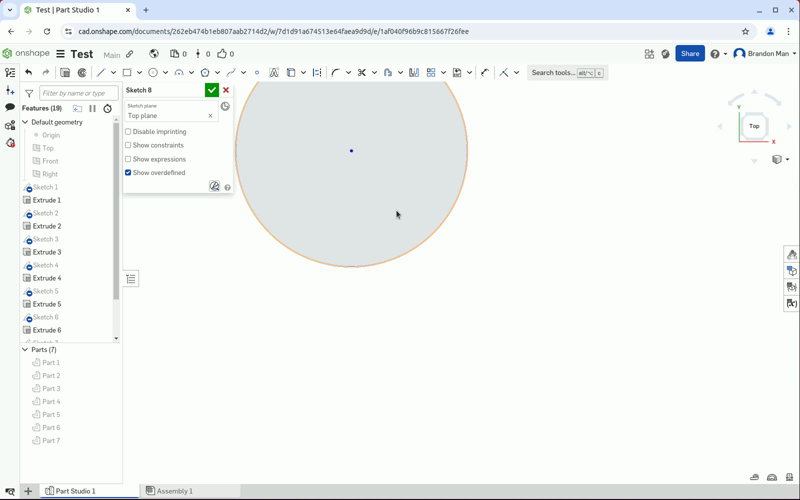
scroll(6)
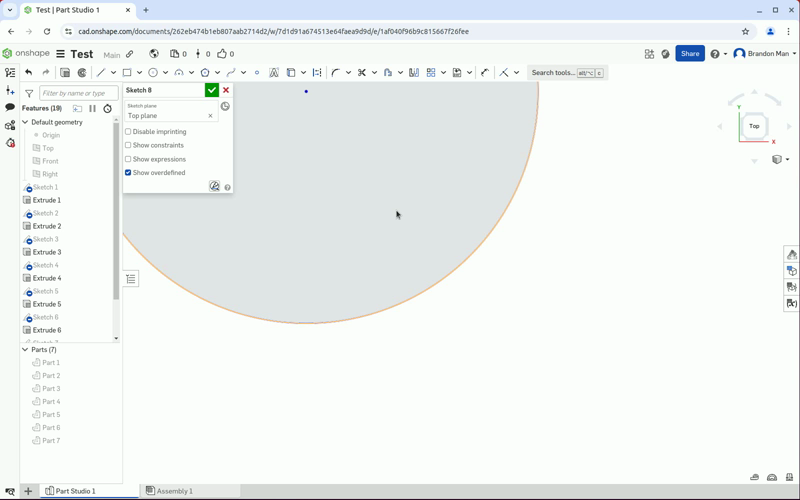
click(396, 210)
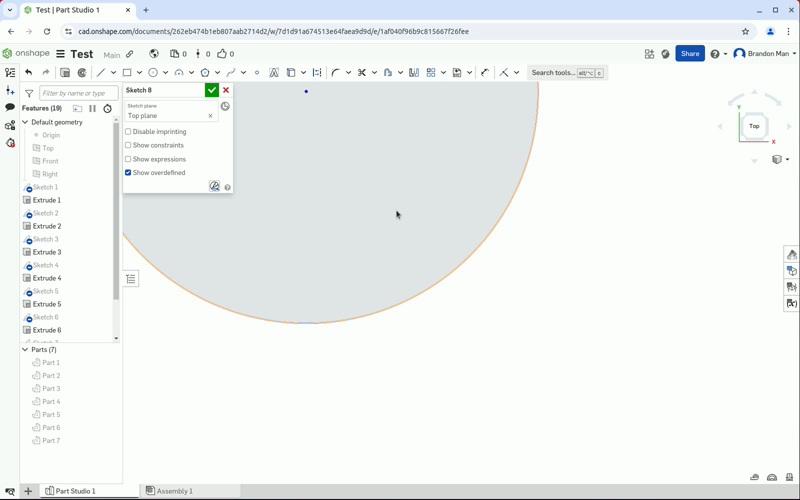
scroll(-6)
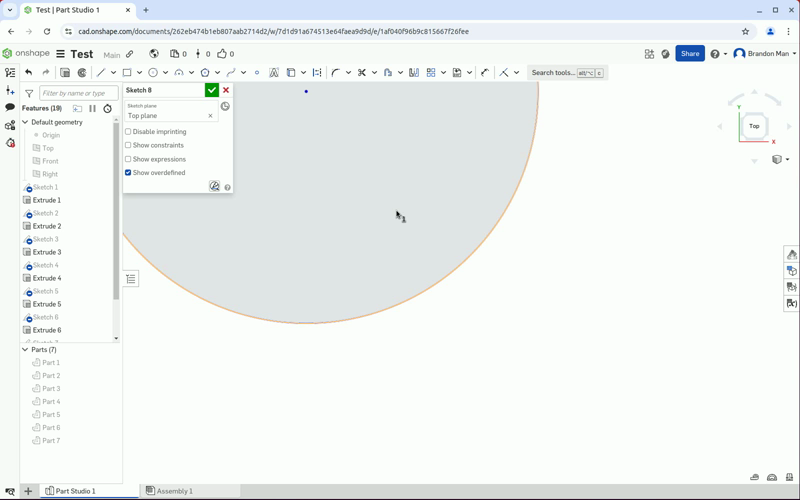
scroll(-6)
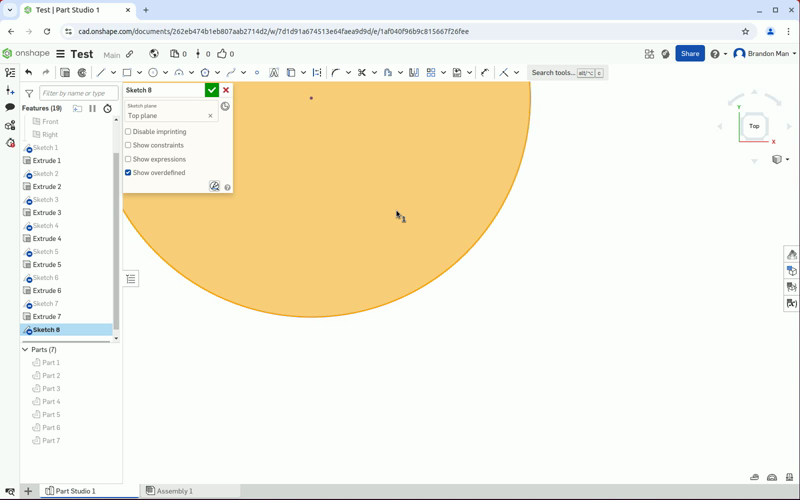
scroll(-6)
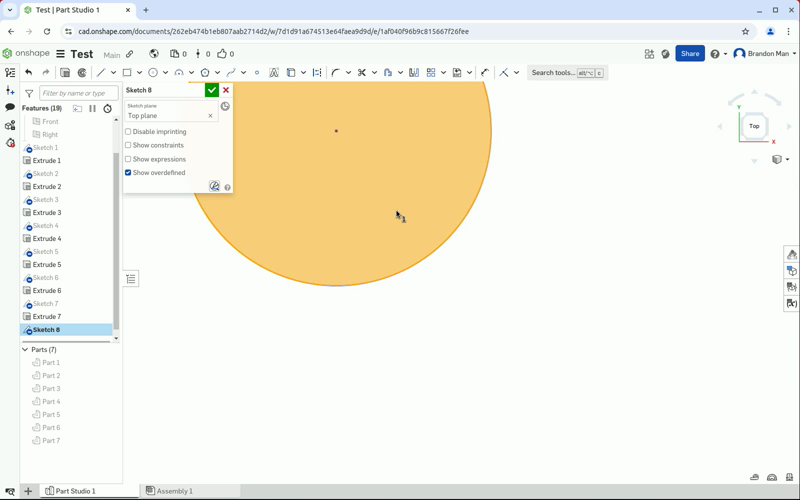
scroll(-6)
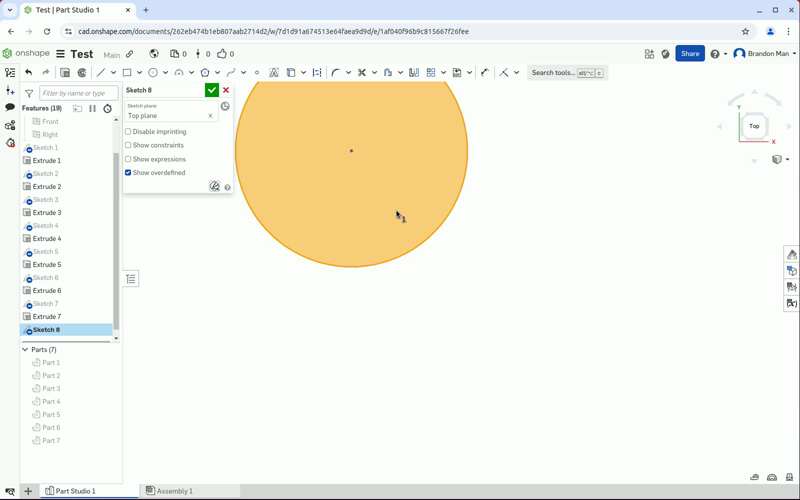
scroll(-6)
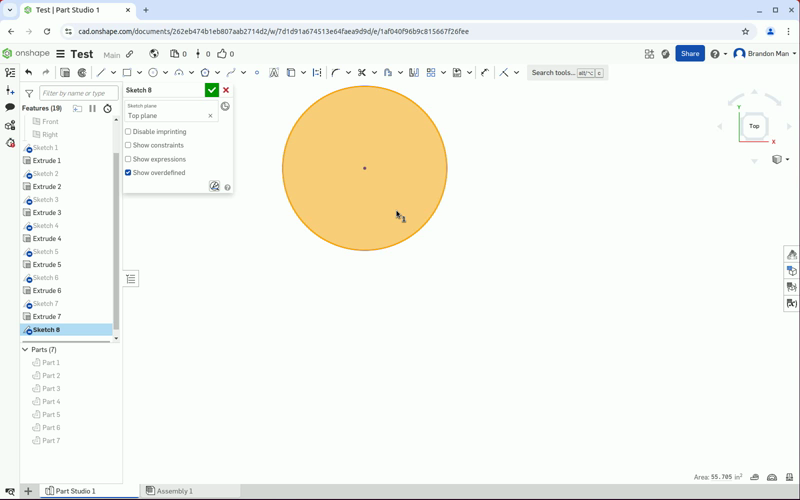
scroll(-6)
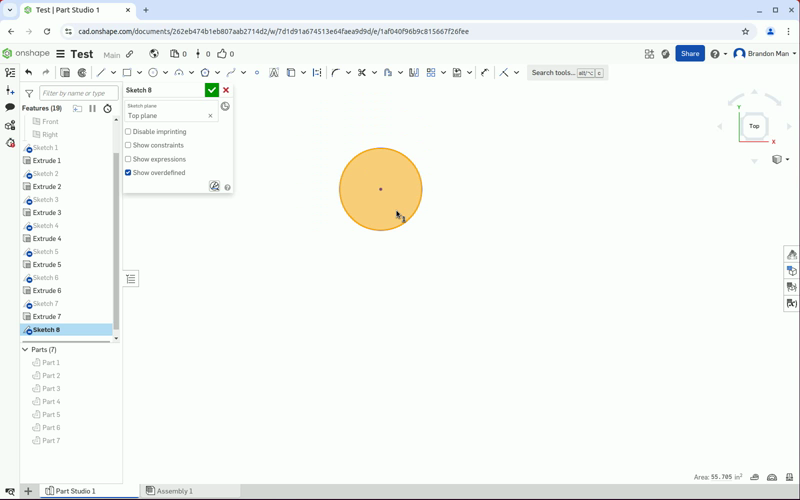
scroll(-6)
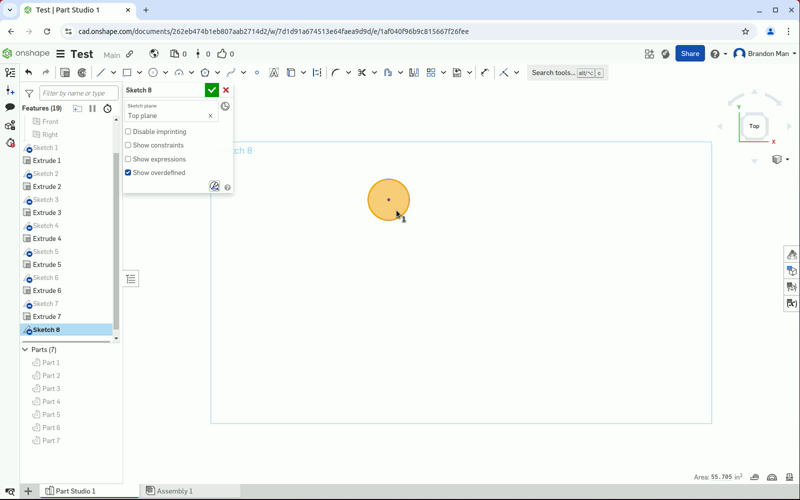
mouse_move(73, 352)
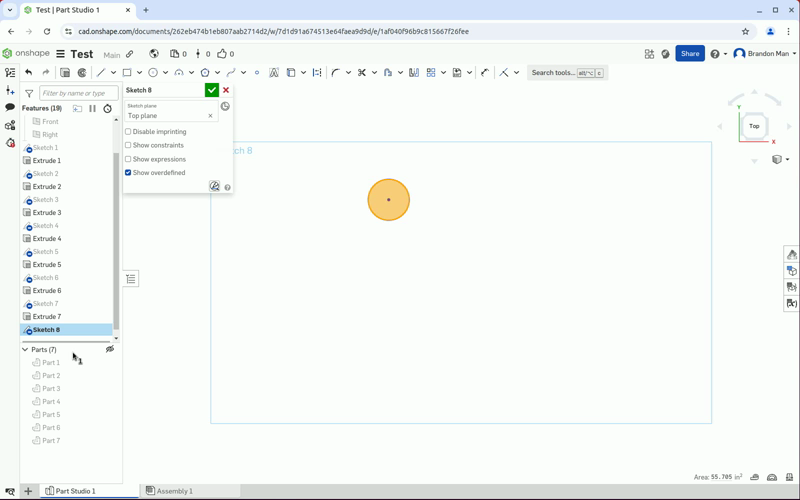
key(shift+y)
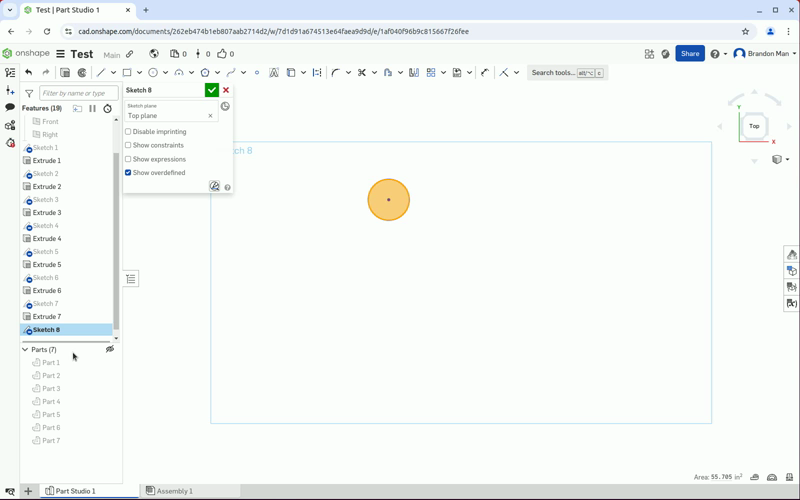
key(shift+e)
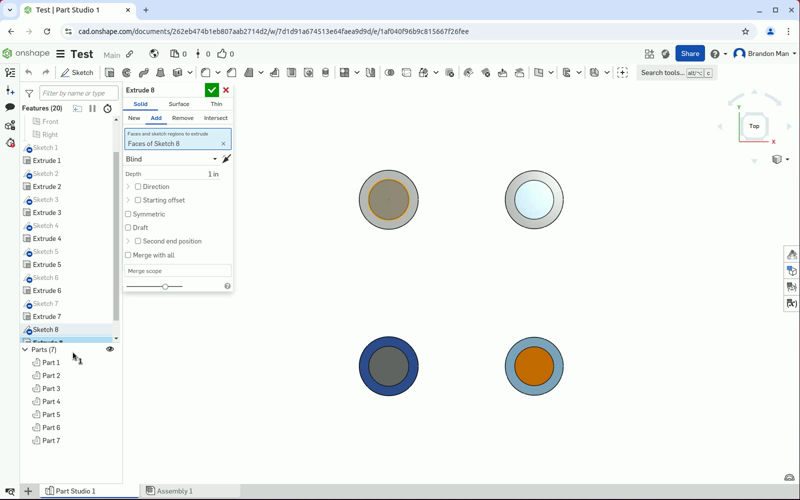
mouse_move(143, 106)
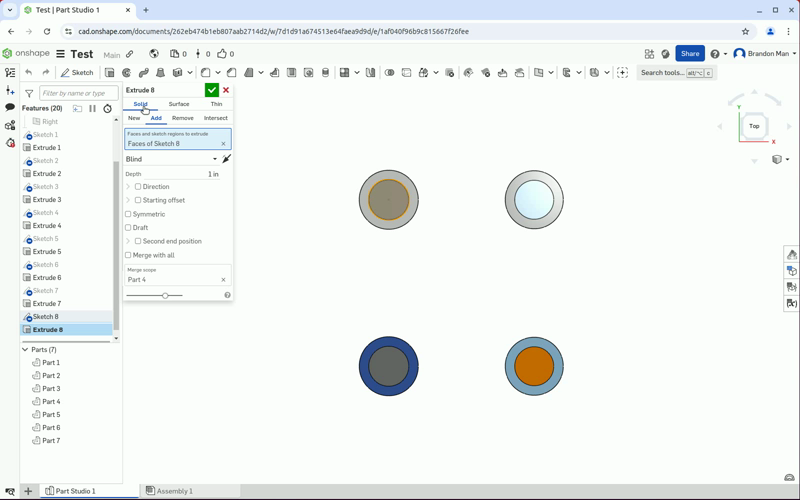
click(143, 106)
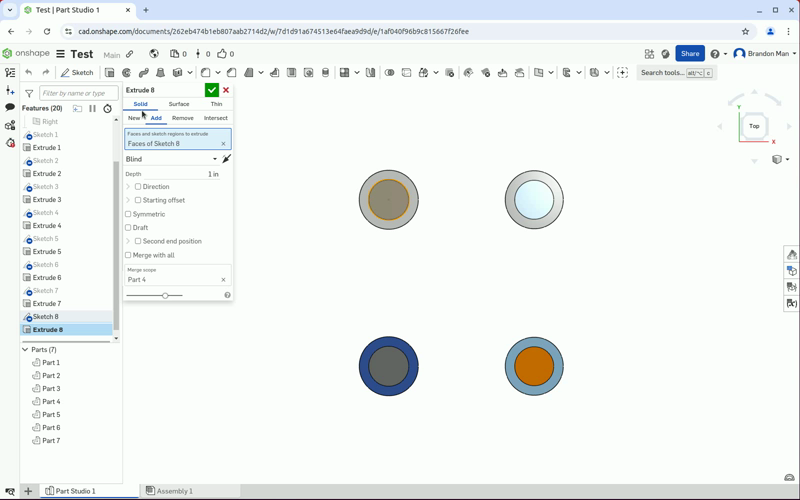
mouse_move(137, 120)
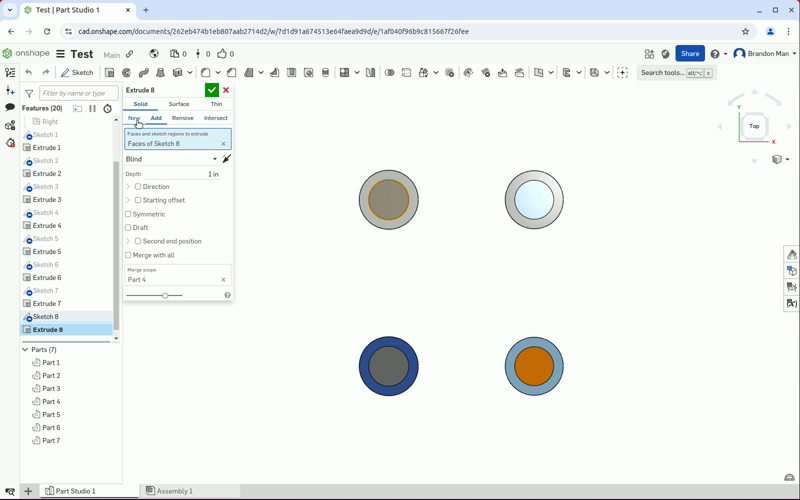
click(137, 120)
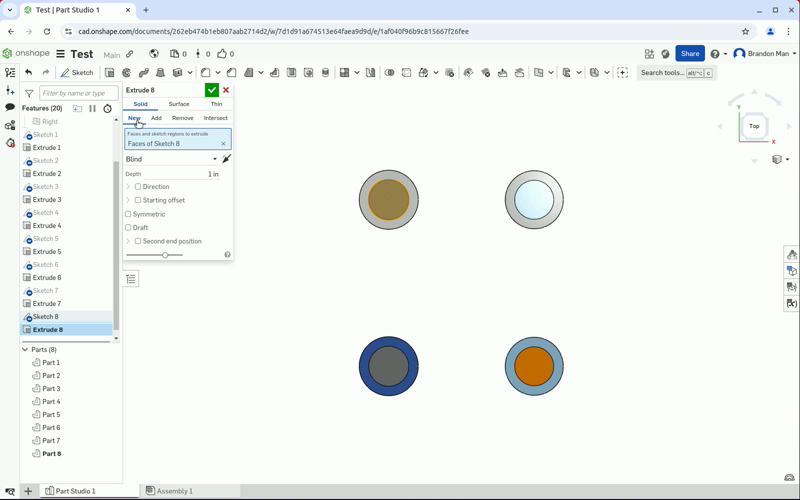
key(tab, 4)
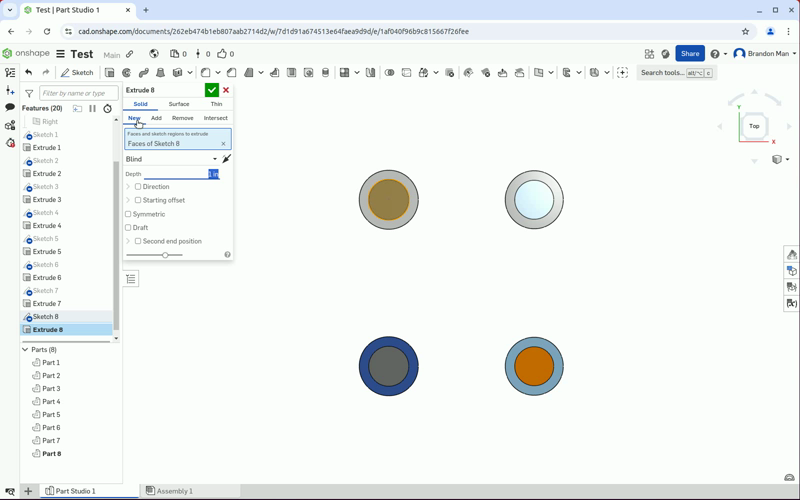
text(0.963)
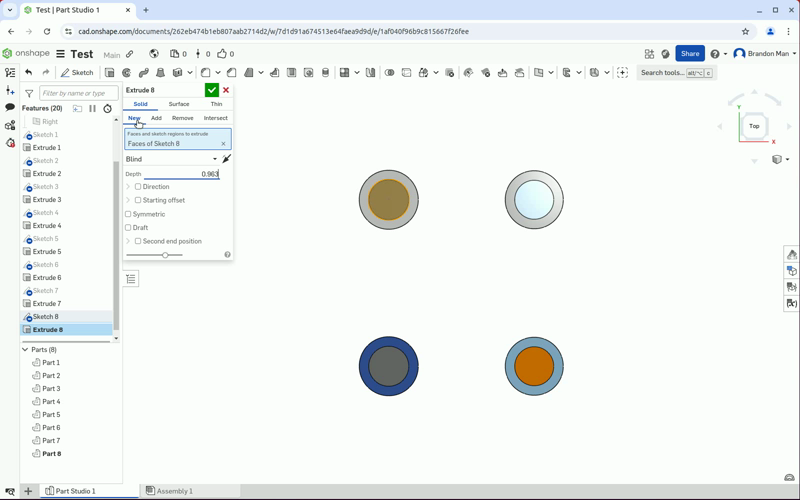
key(enter)
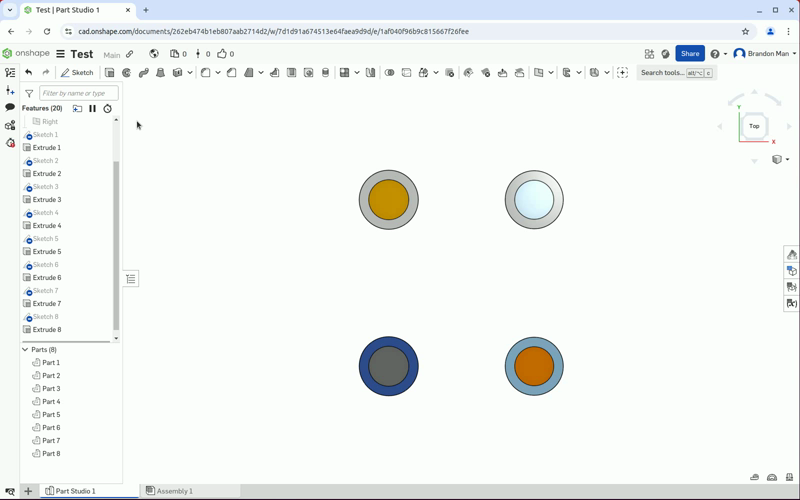
key(shift+h)
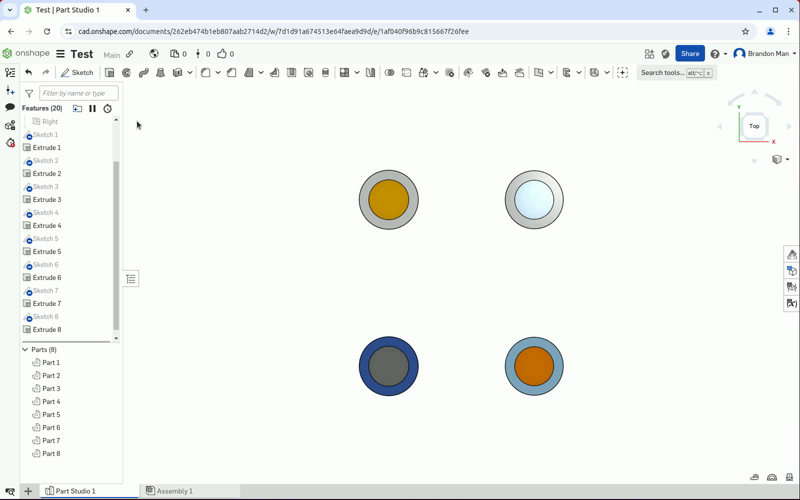
key(shift+h)
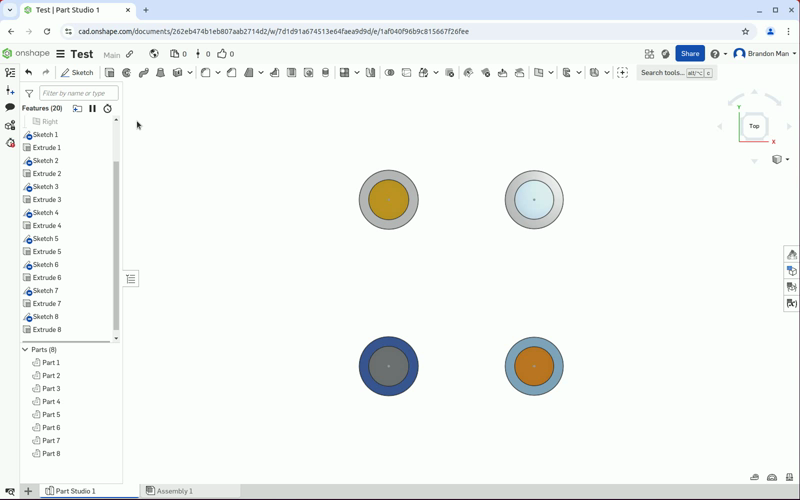
key(shift+7)
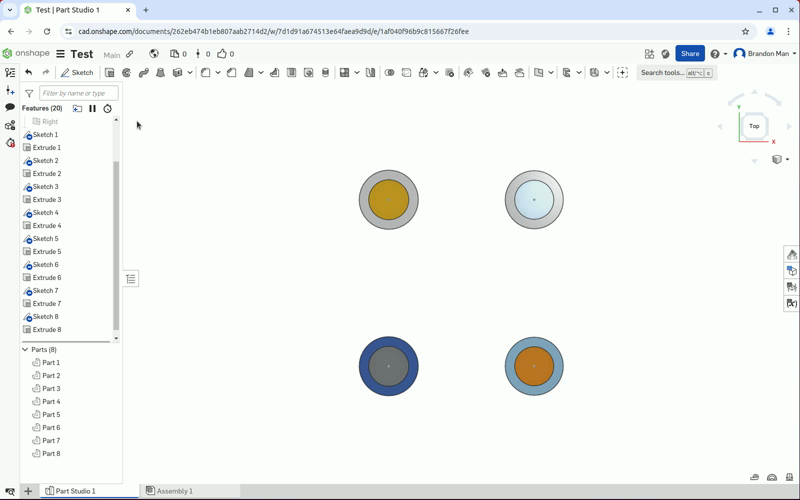
key(up, 3)
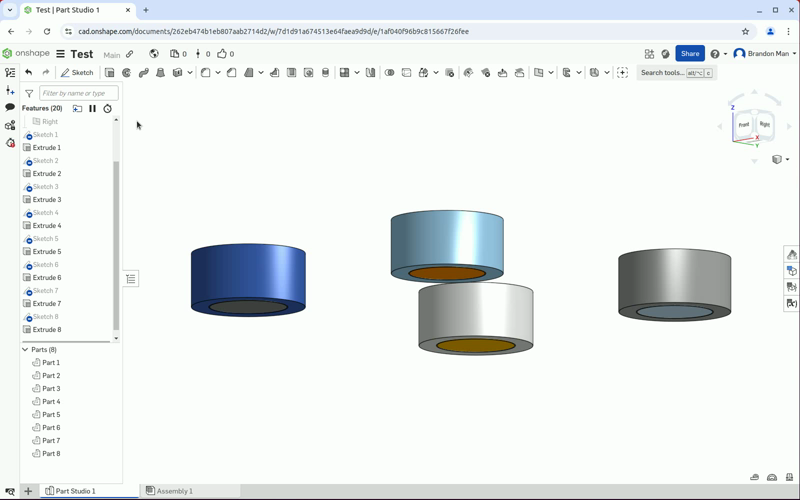
key(left, 3)
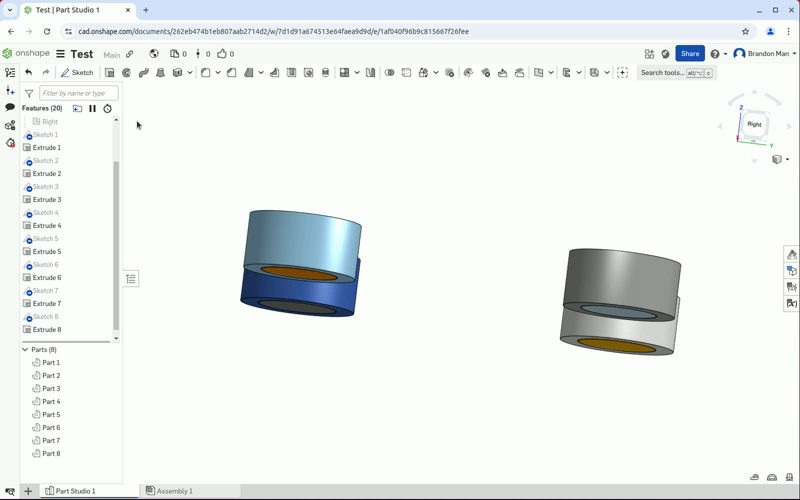
key(right, 3)
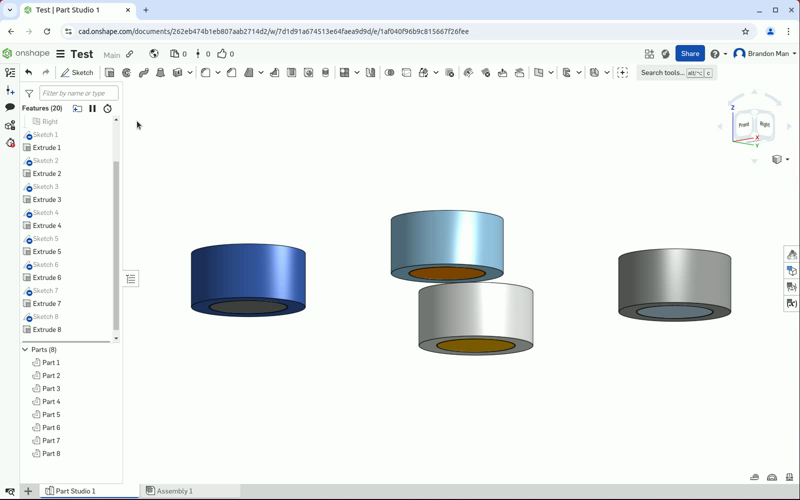
key(down, 3)
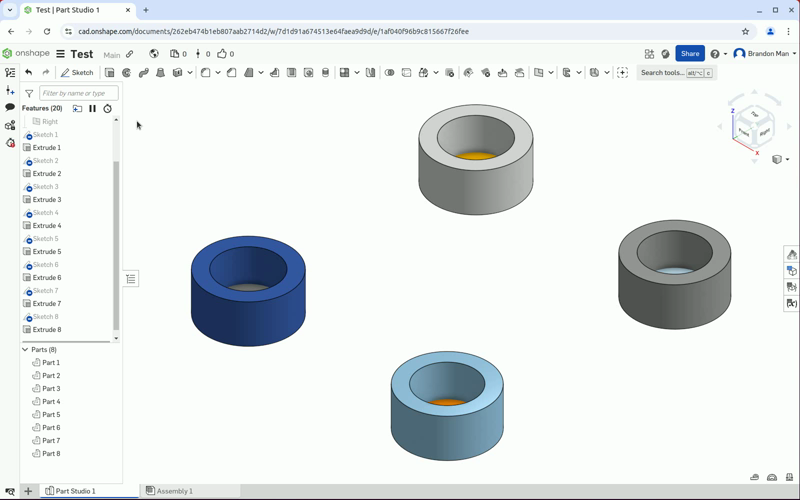
mouse_move(69, 137)
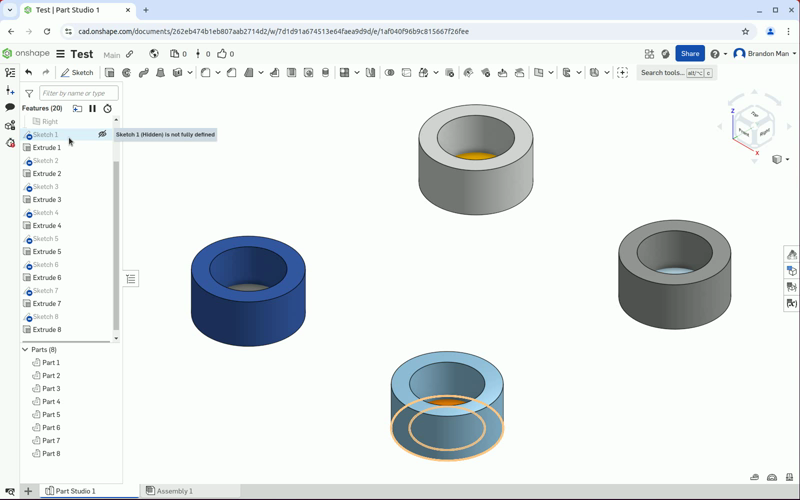
click(69, 137)